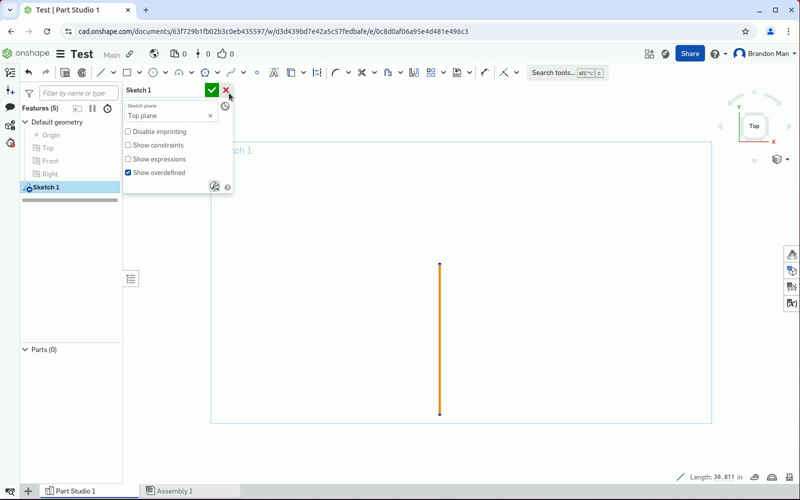
key(shift+h)
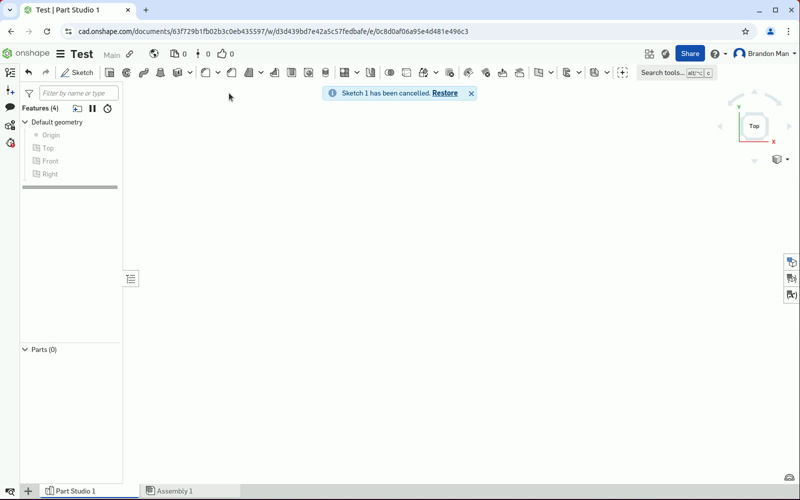
mouse_move(73, 352)
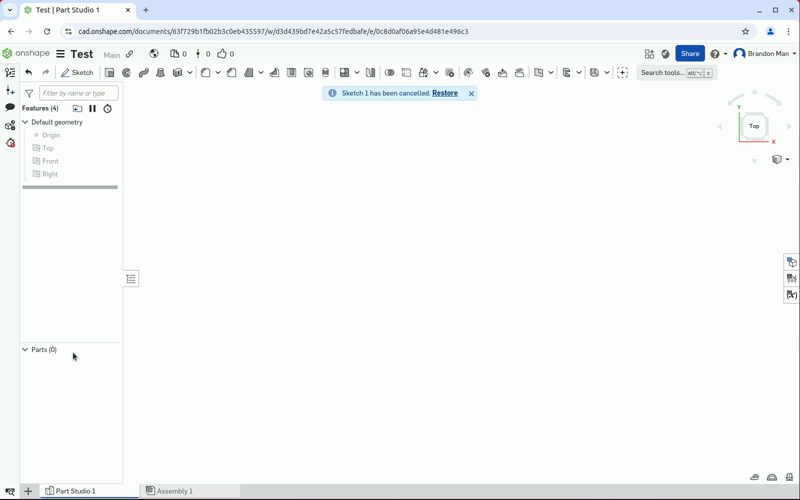
key(y)
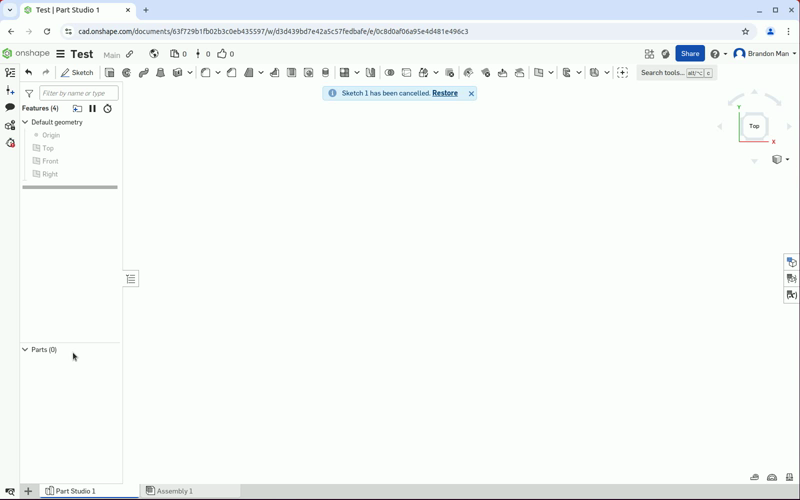
key(shift+p)
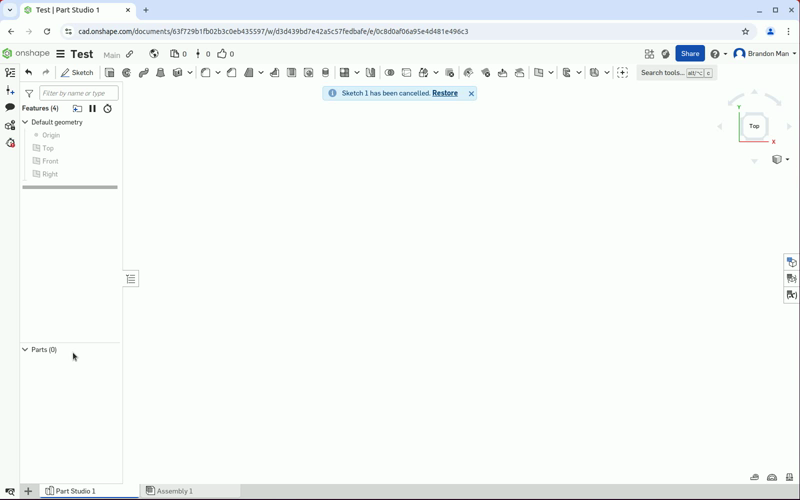
key(space)
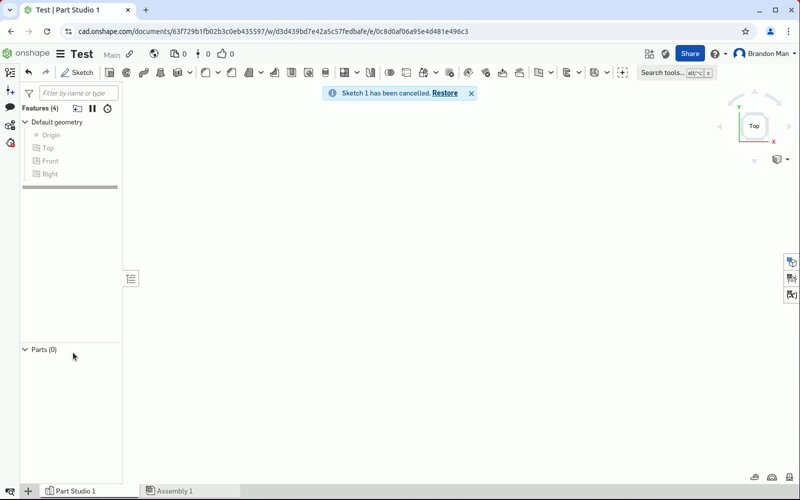
key_down(shift)
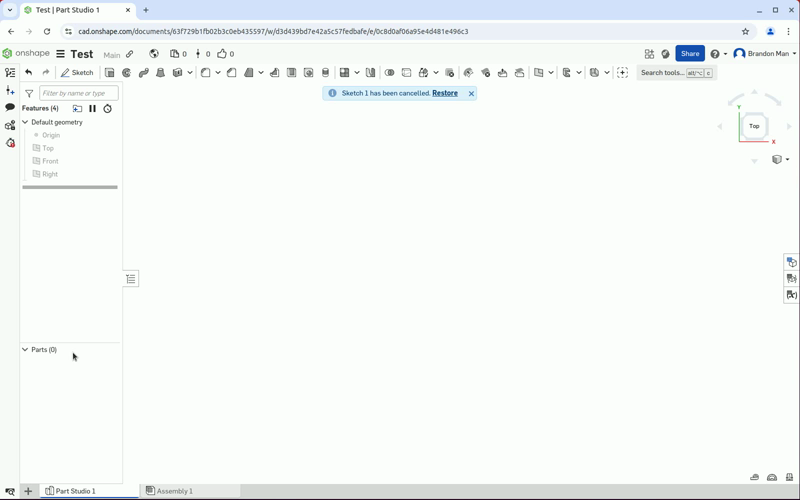
key(up)
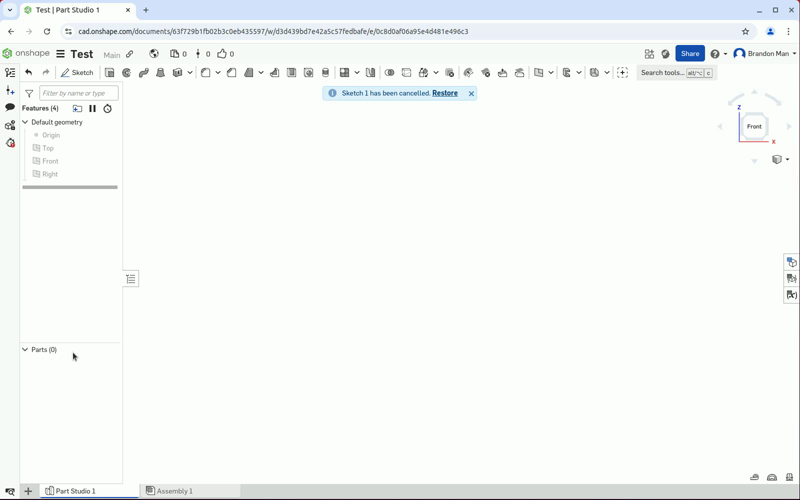
key_up(shift)
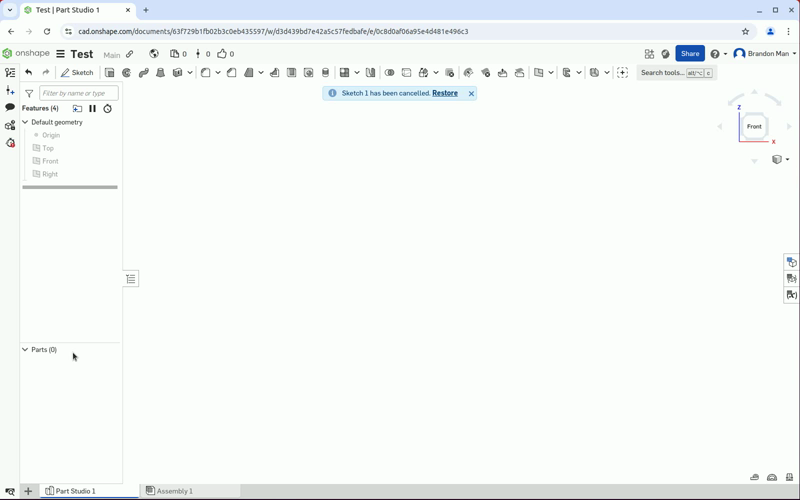
mouse_move(73, 352)
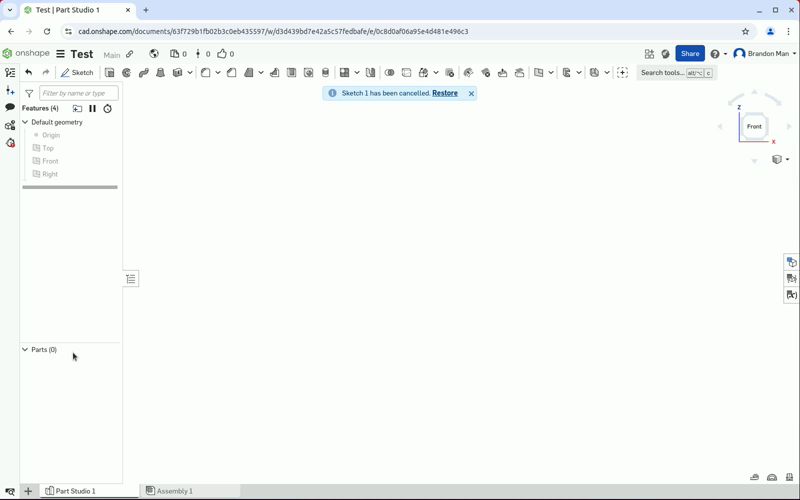
key(shift+y)
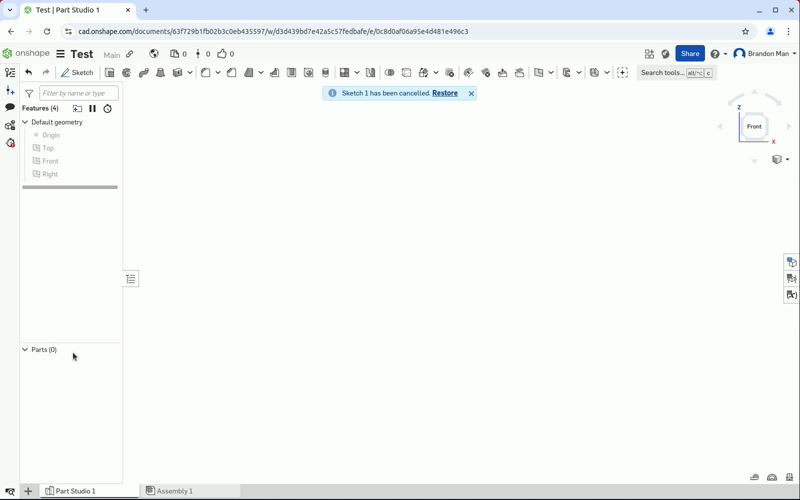
key(shift+s)
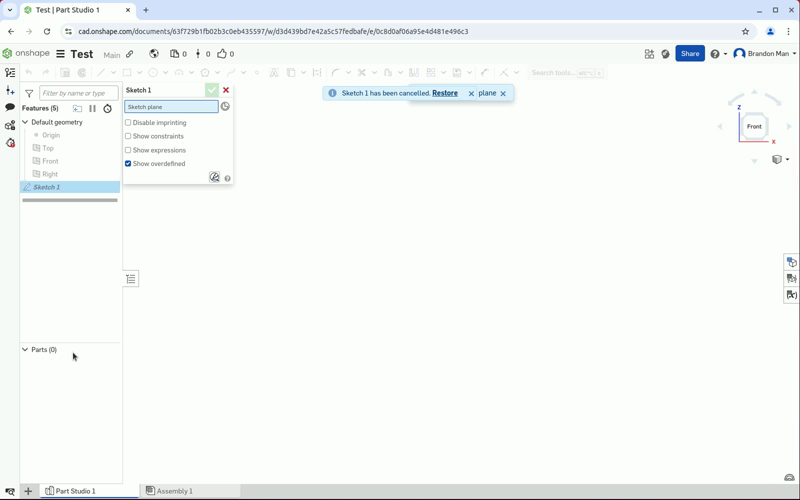
mouse_move(73, 163)
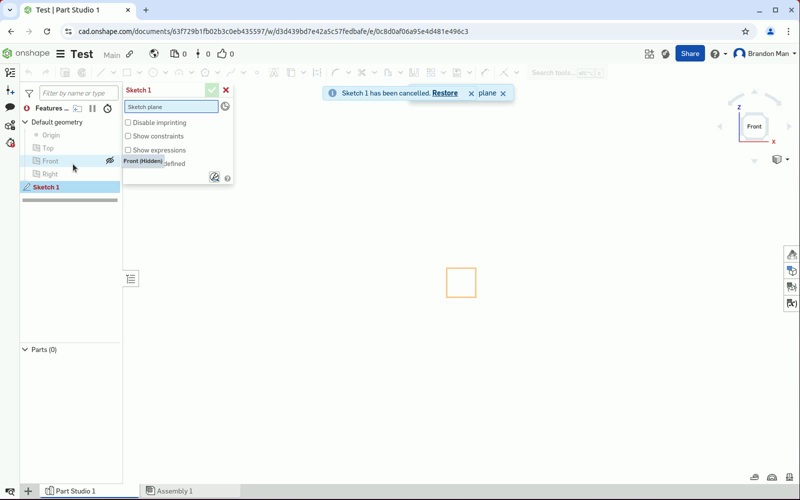
click(73, 163)
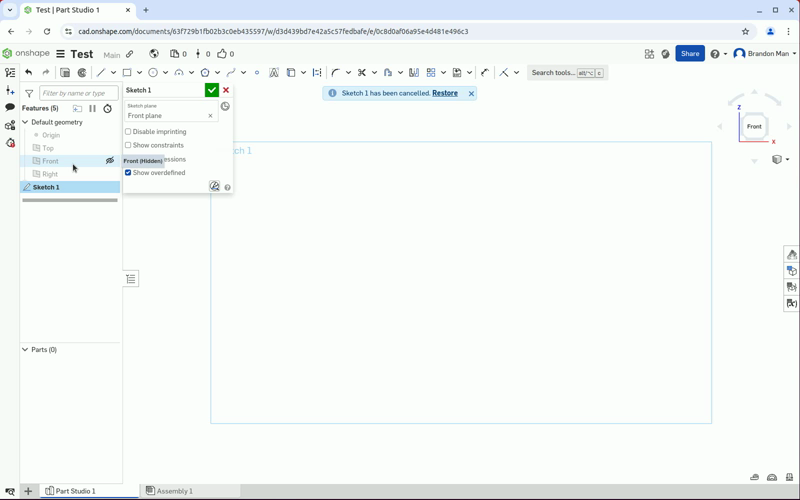
mouse_move(73, 352)
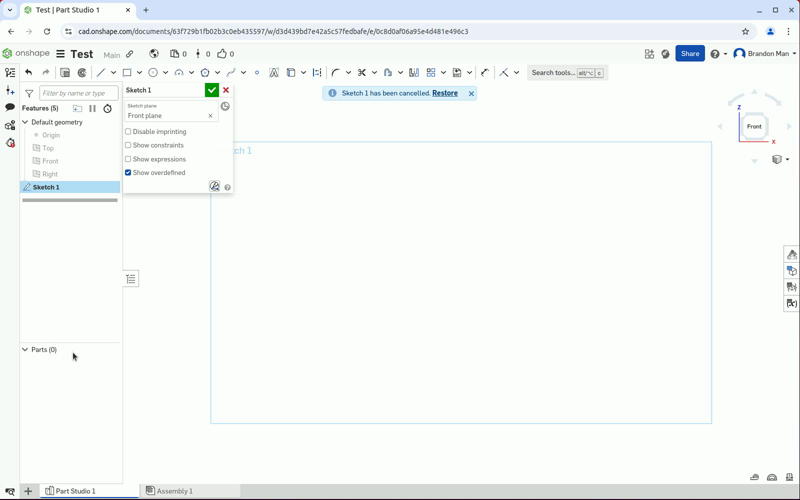
key(y)
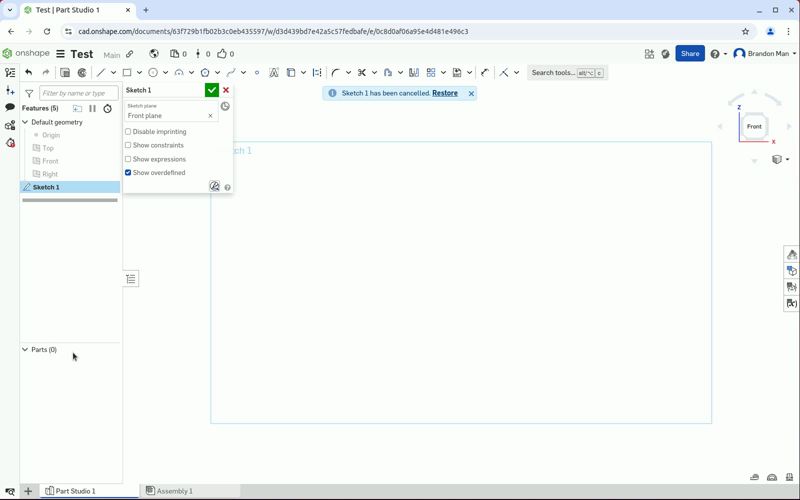
key(l)
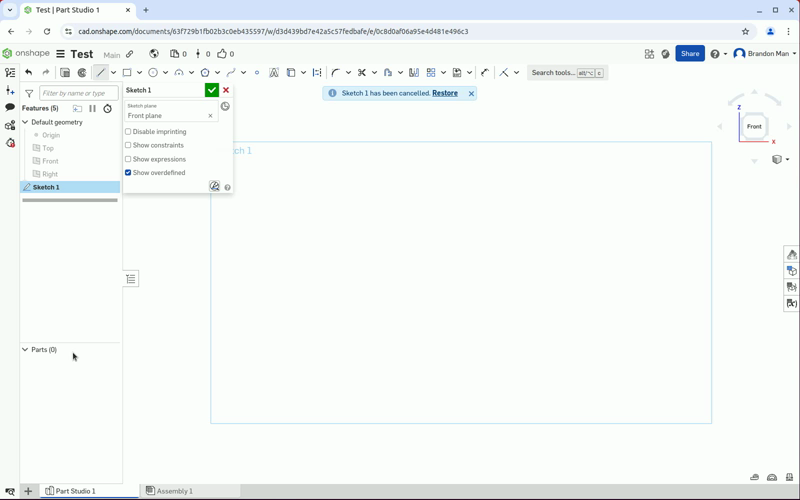
key_down(shift)
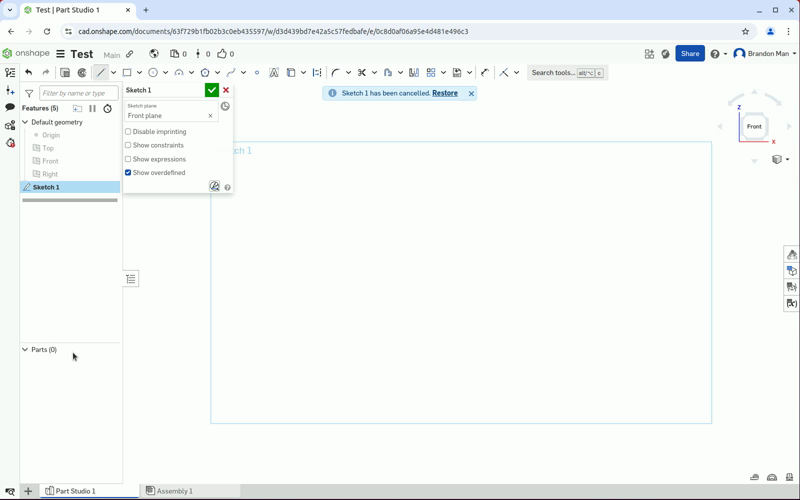
mouse_move(445, 282)
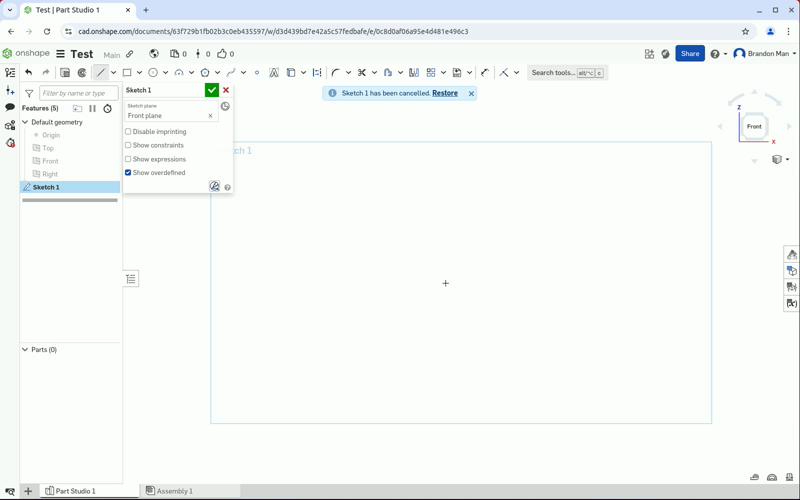
click(445, 282)
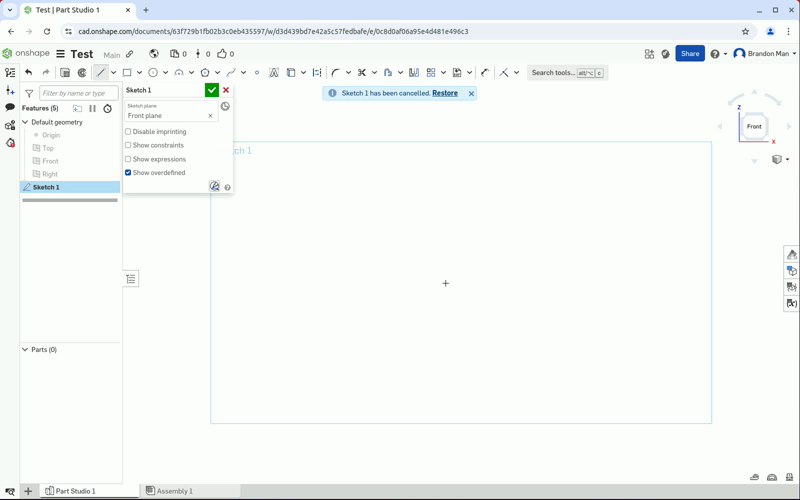
key_up(shift)
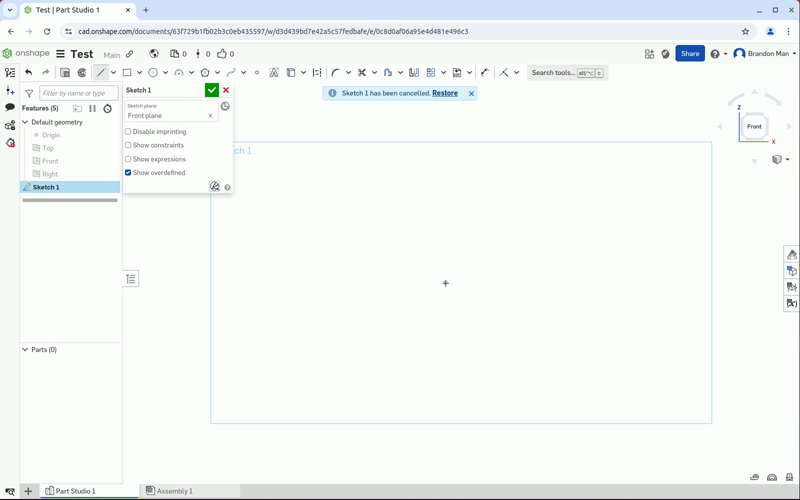
key_down(shift)
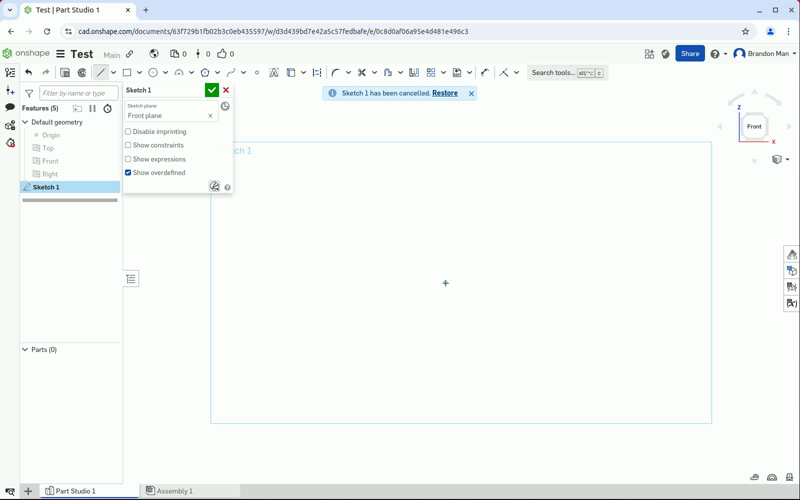
mouse_move(475, 282)
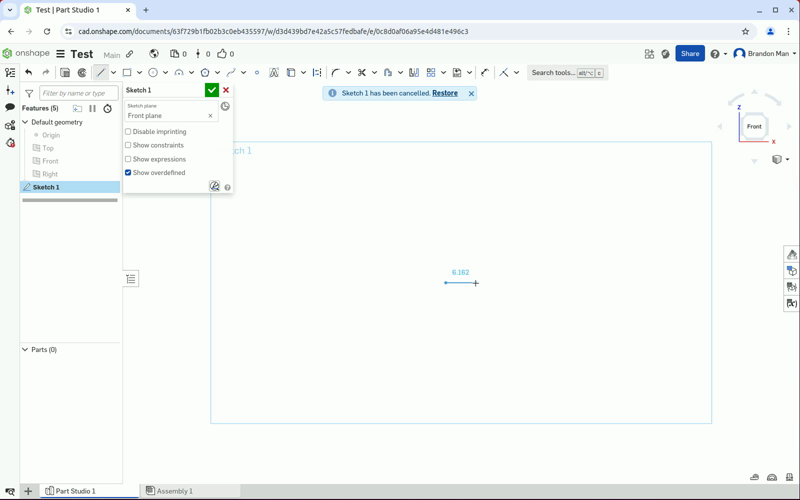
mouse_move(476, 282)
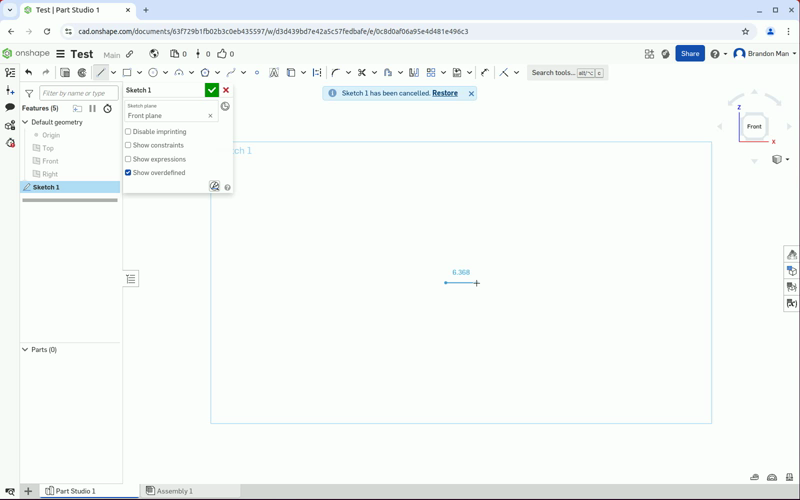
click(476, 282)
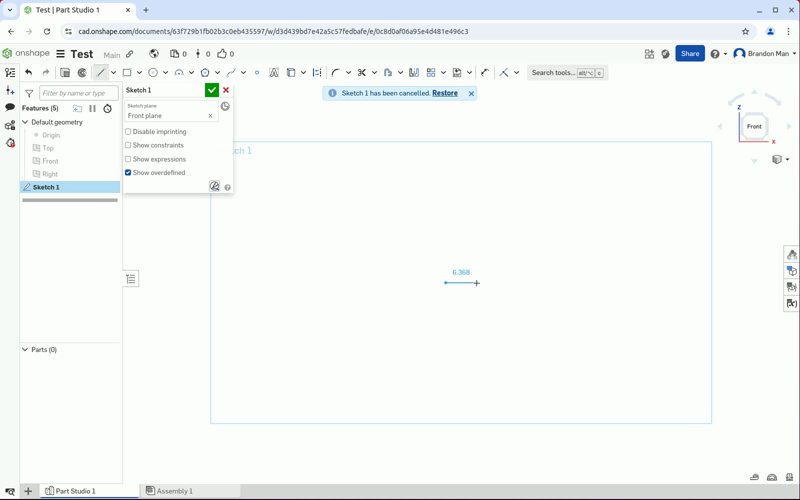
key_up(shift)
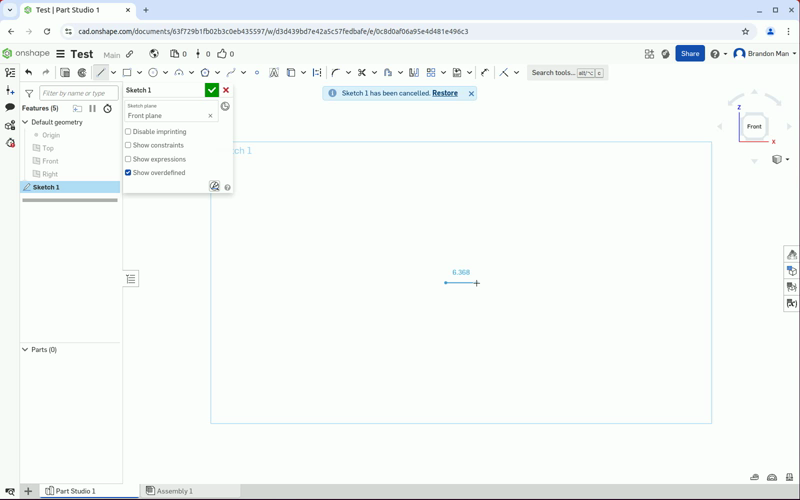
key_down(shift)
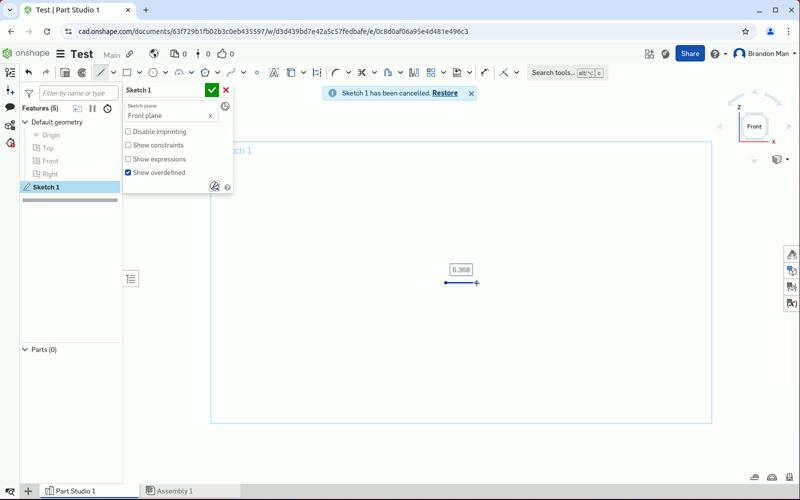
mouse_move(506, 282)
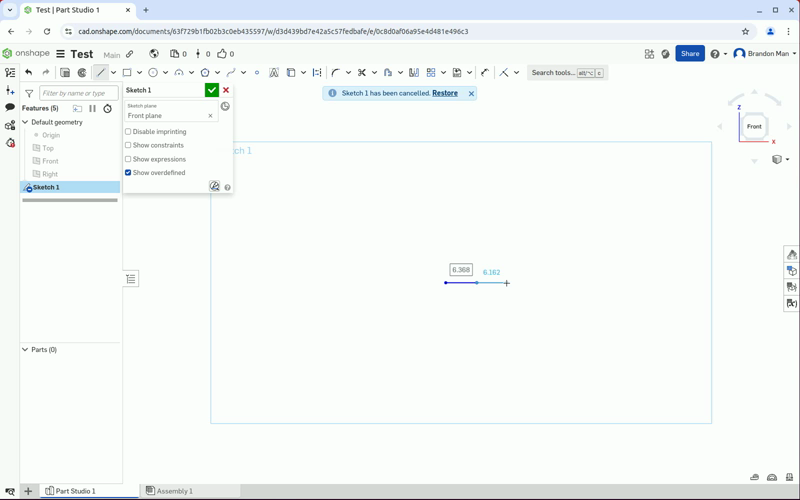
mouse_move(476, 273)
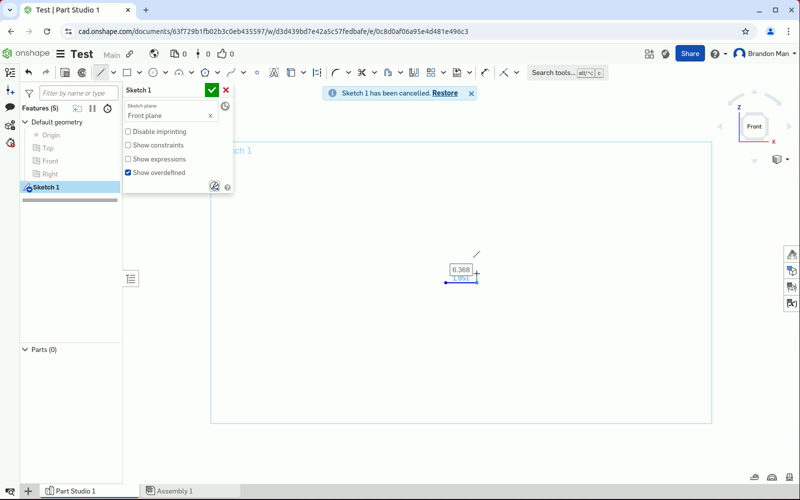
click(476, 273)
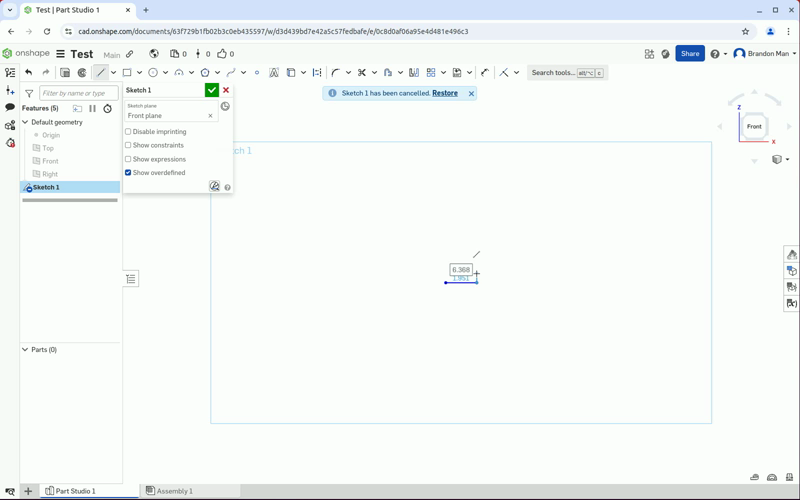
key_up(shift)
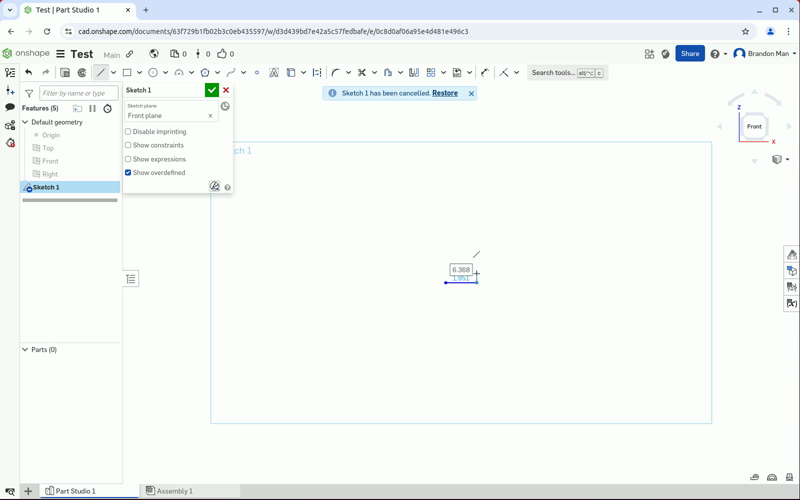
key_down(shift)
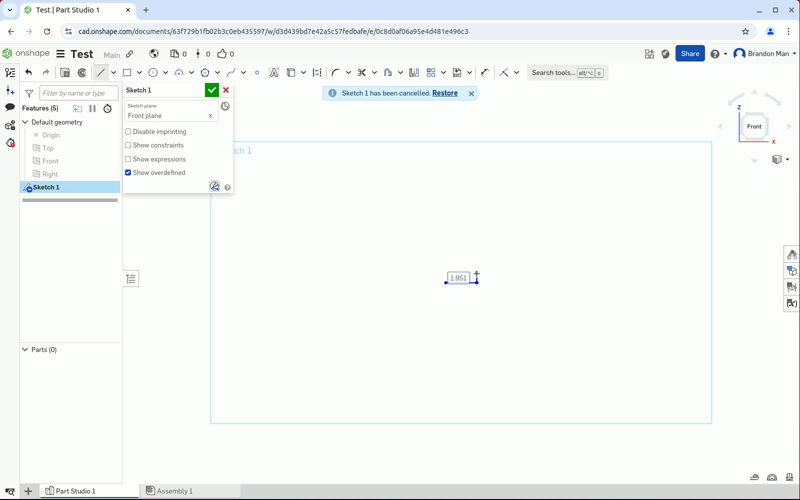
mouse_move(506, 273)
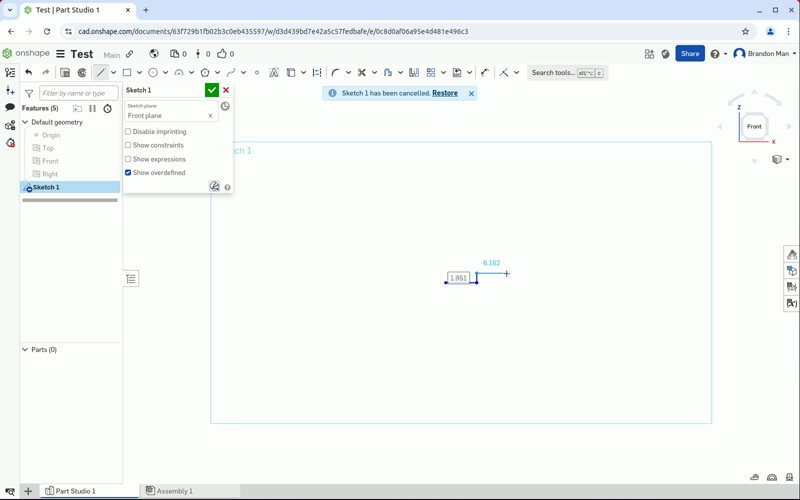
mouse_move(445, 273)
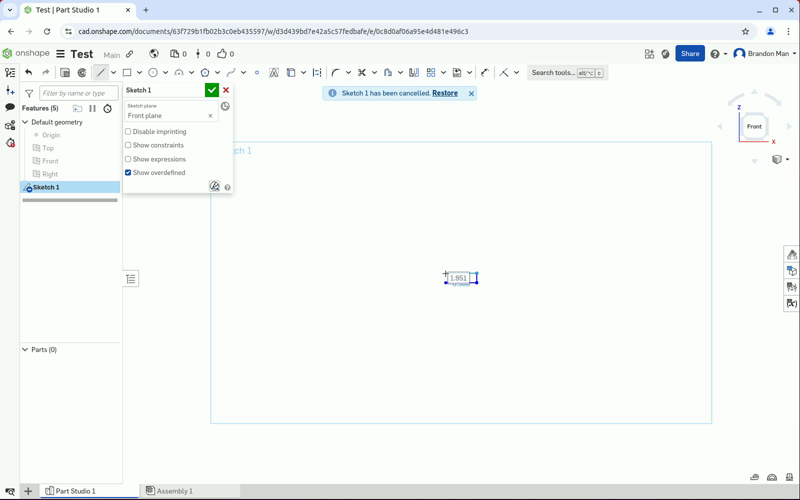
click(445, 273)
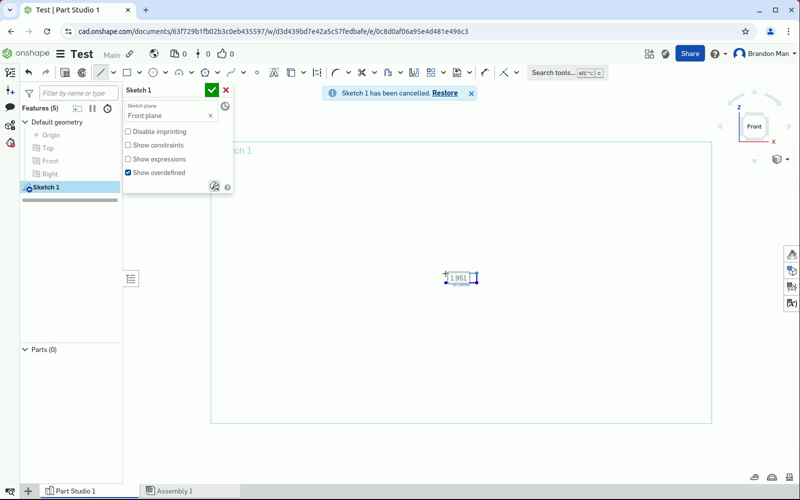
key_up(shift)
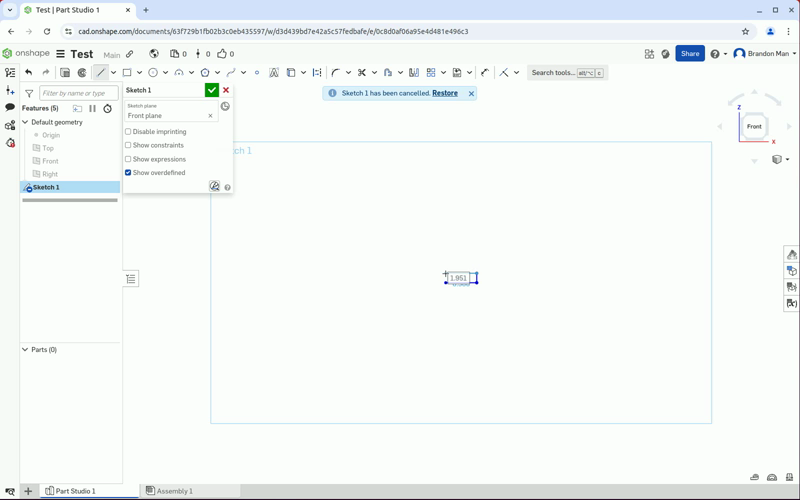
mouse_move(475, 273)
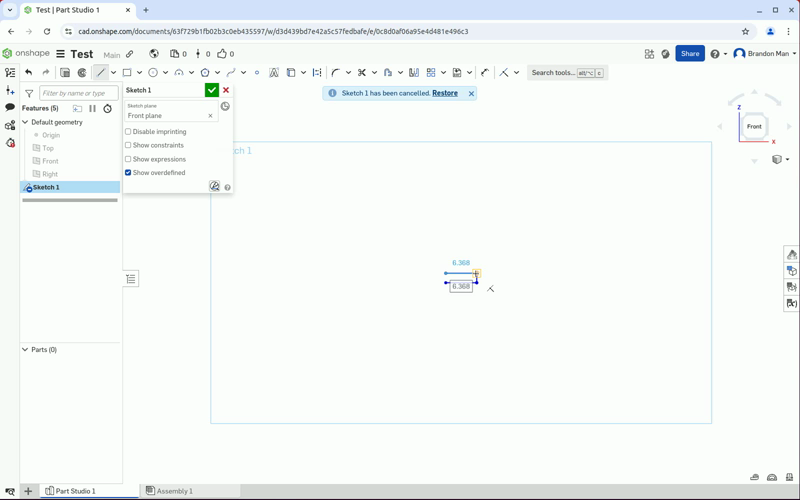
key_down(shift)
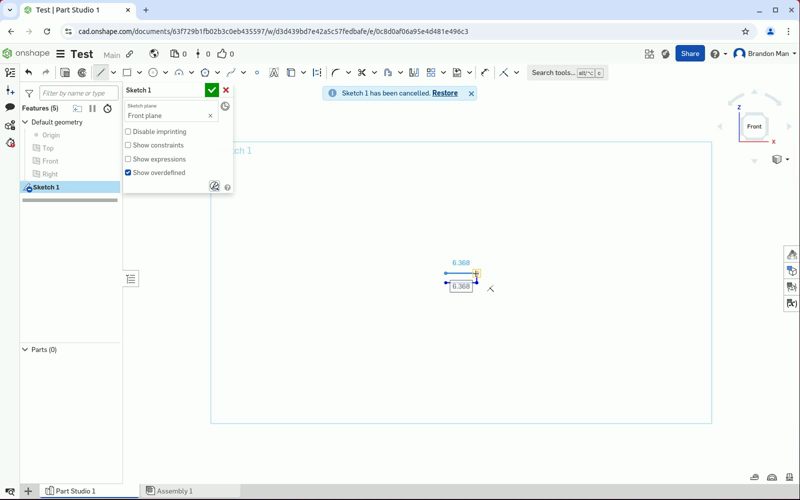
mouse_move(445, 282)
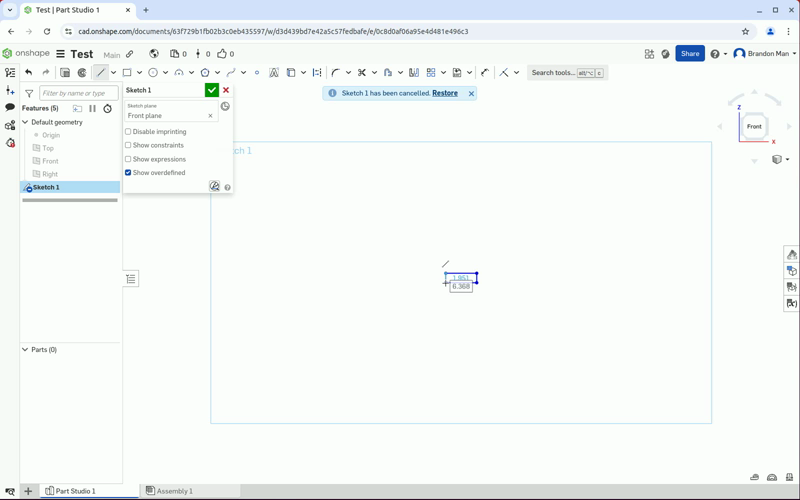
key_up(shift)
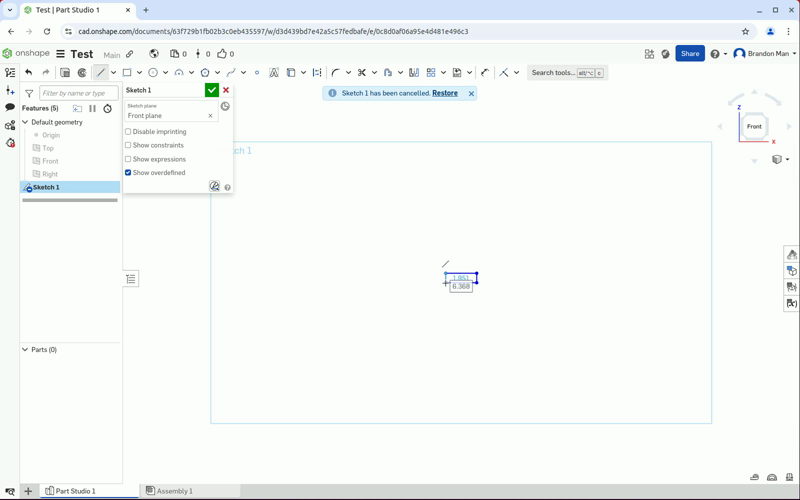
click(445, 282)
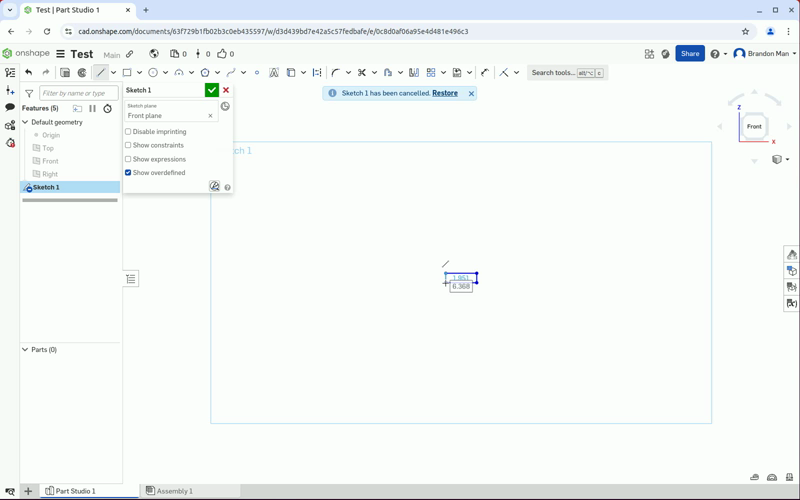
key(esc)
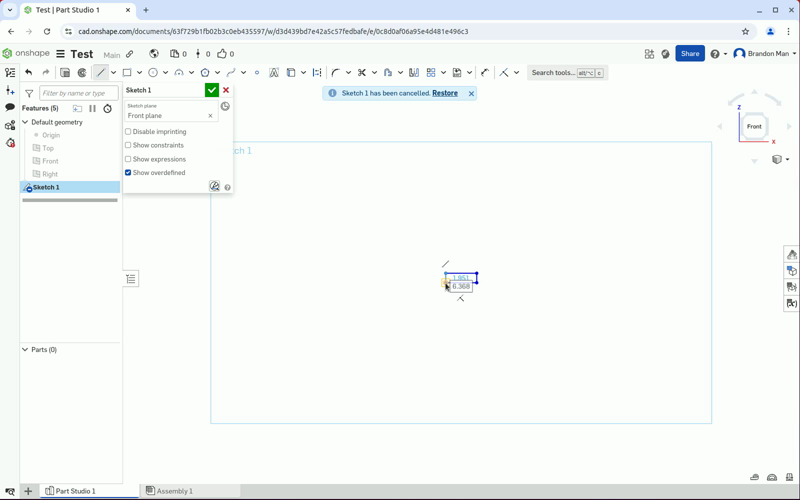
key(c)
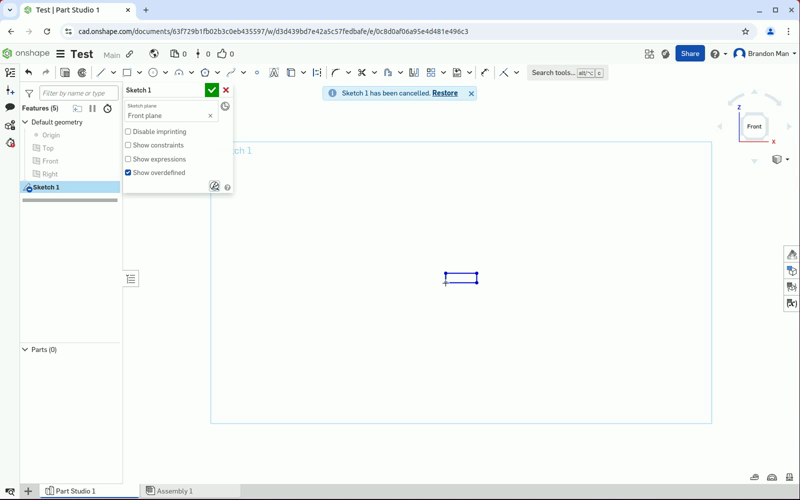
key_down(shift)
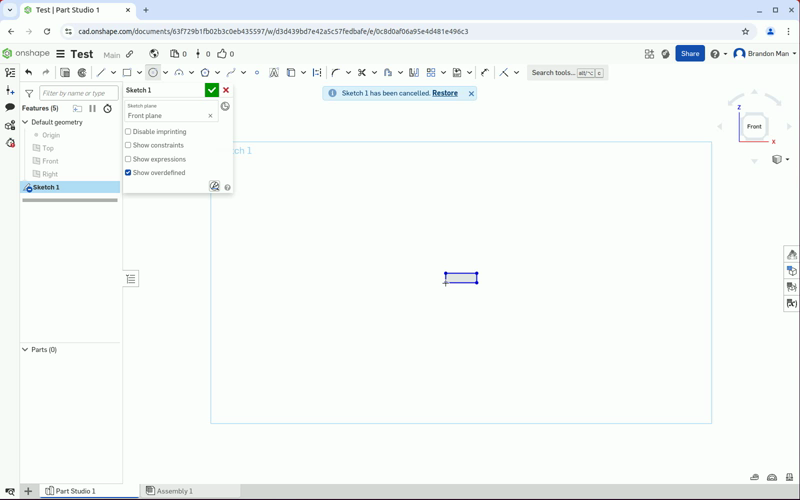
mouse_move(450, 279)
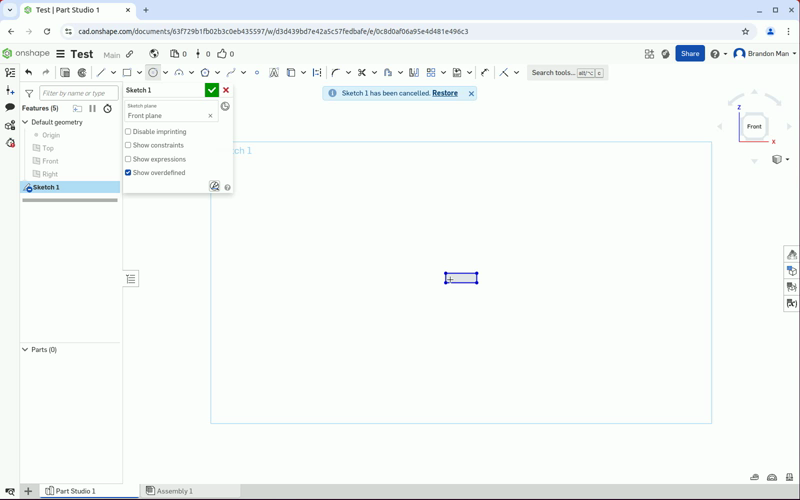
click(450, 279)
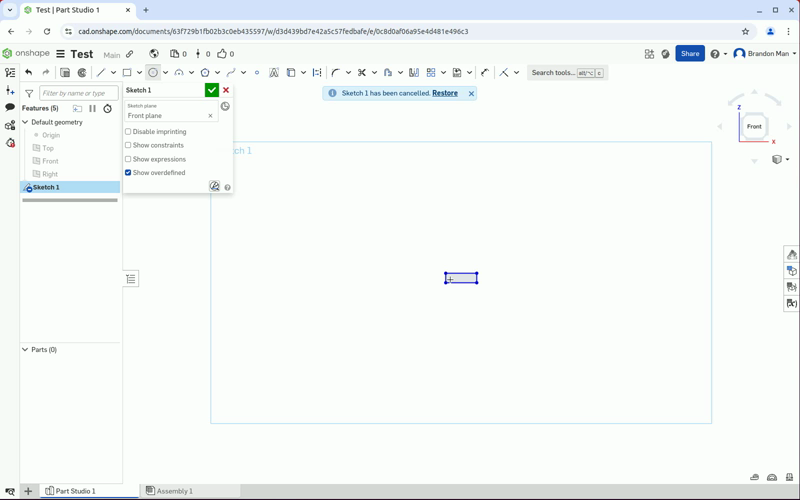
key_up(shift)
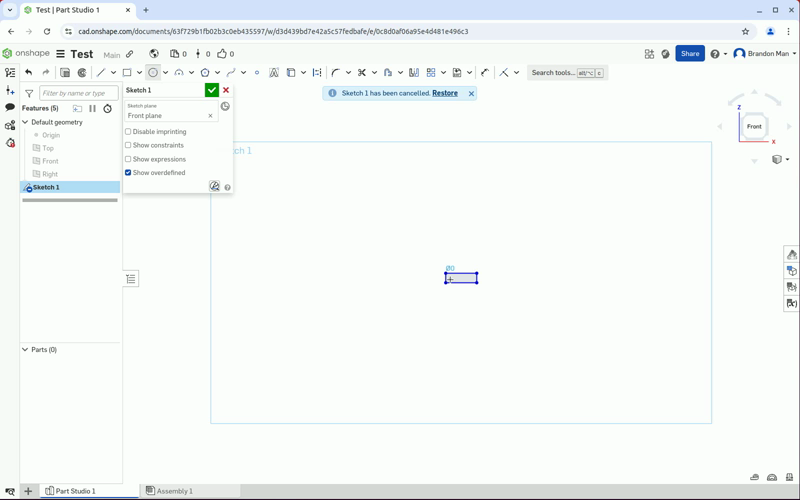
mouse_move(452, 279)
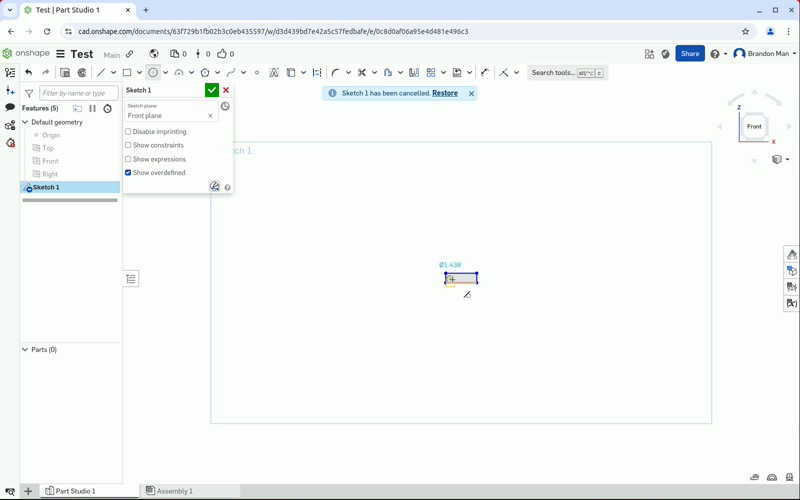
scroll(6)
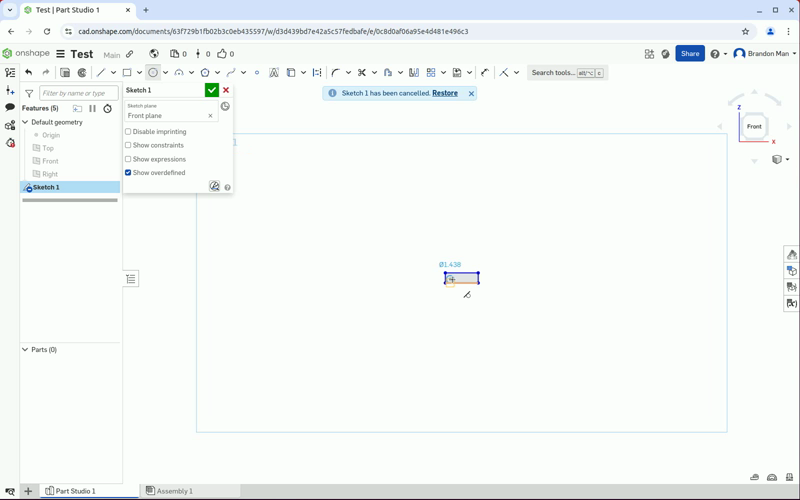
scroll(6)
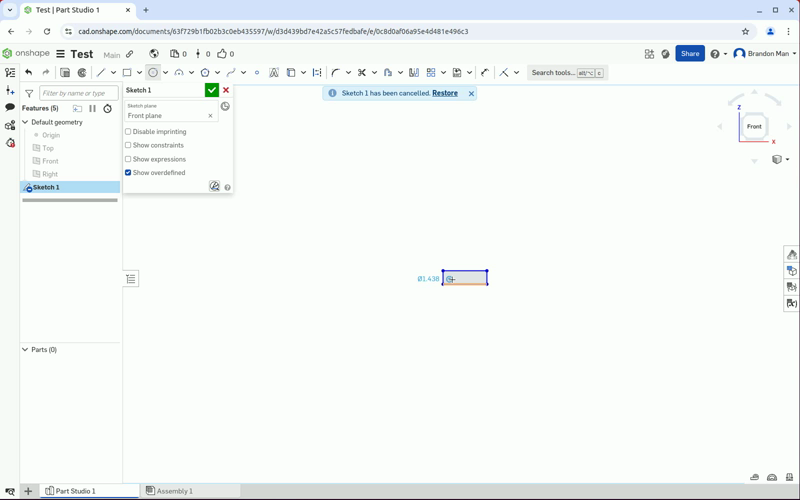
scroll(6)
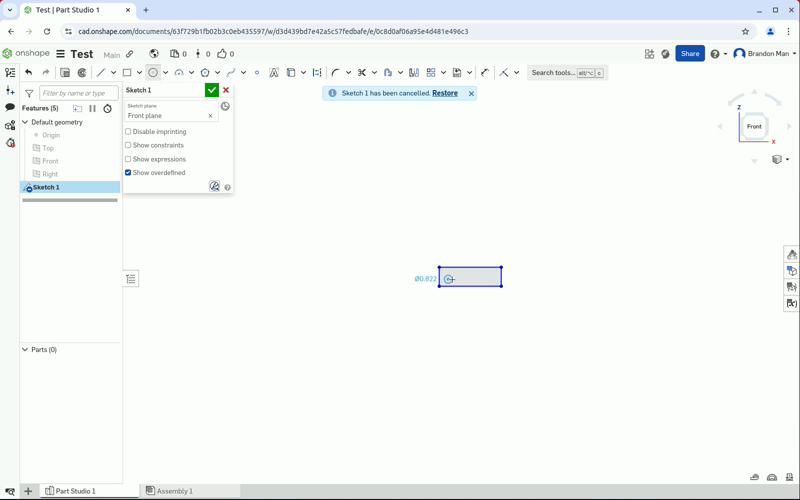
scroll(6)
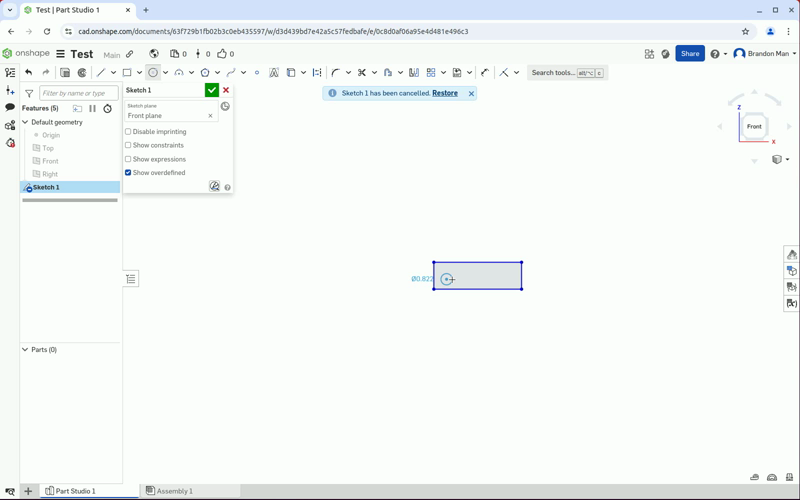
scroll(6)
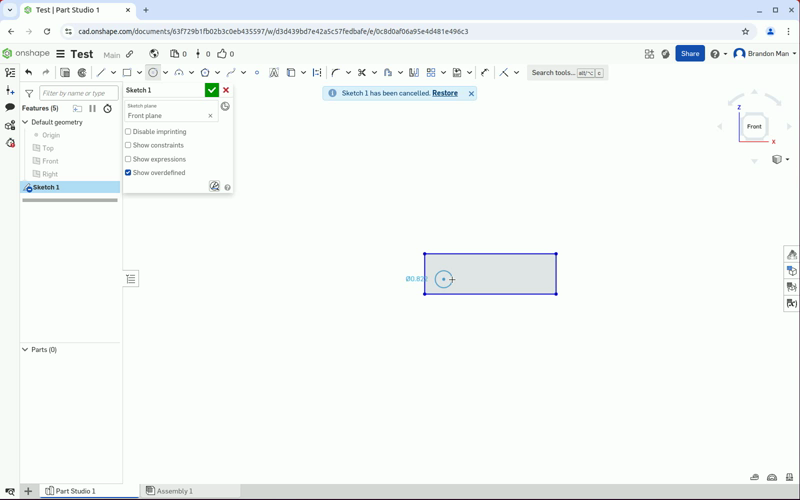
scroll(6)
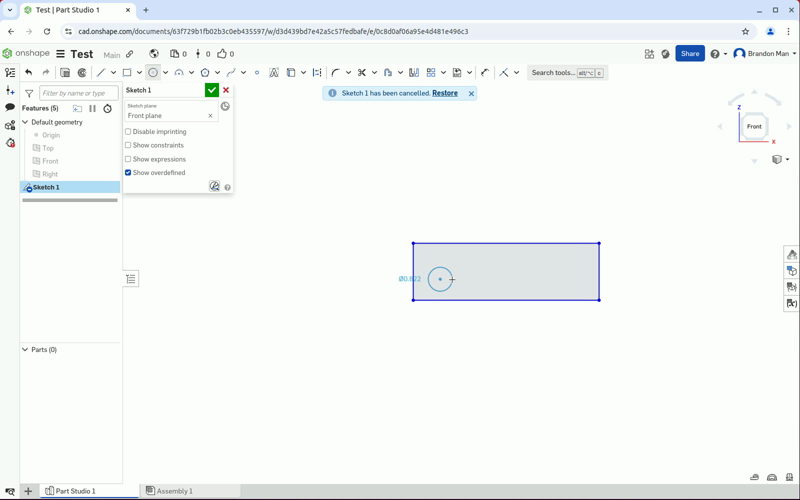
scroll(6)
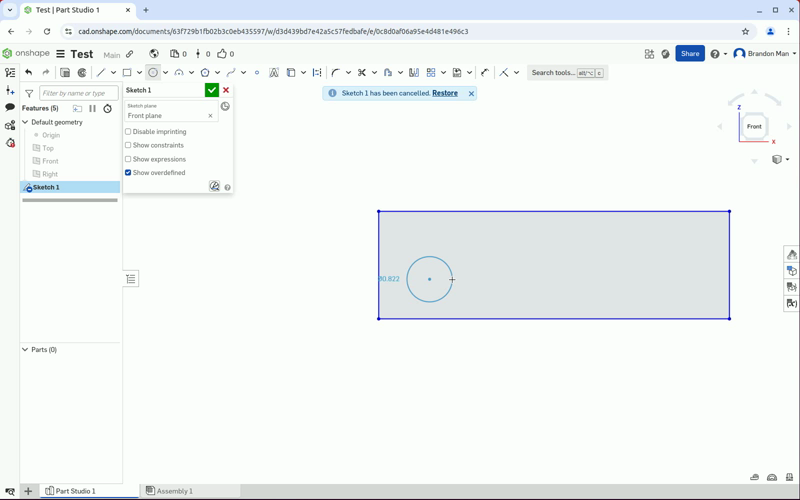
click(452, 279)
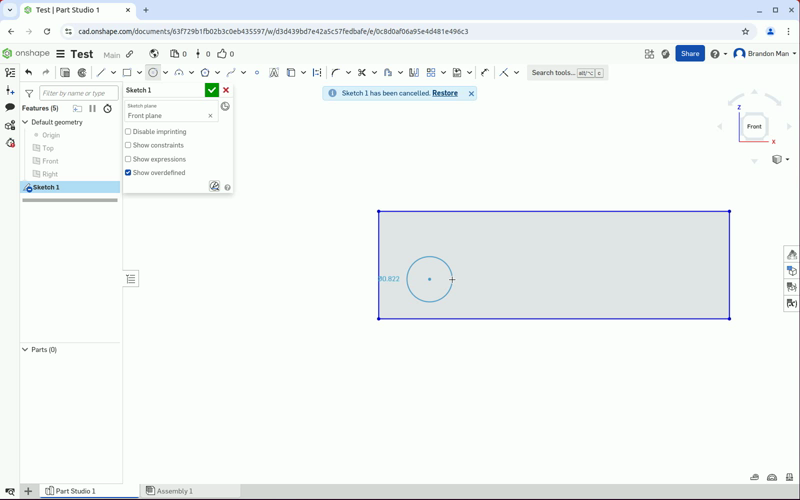
scroll(-6)
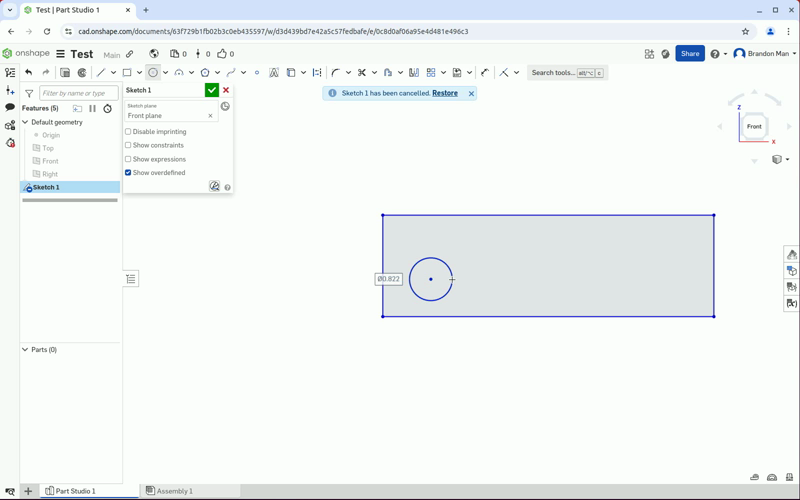
scroll(-6)
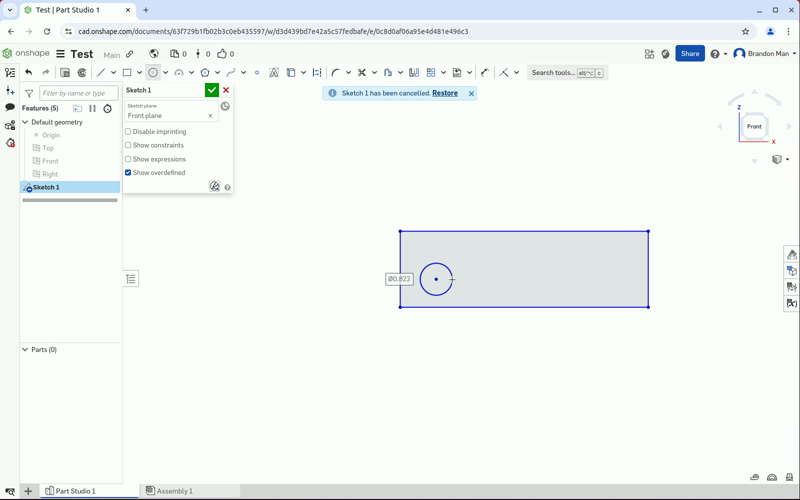
scroll(-6)
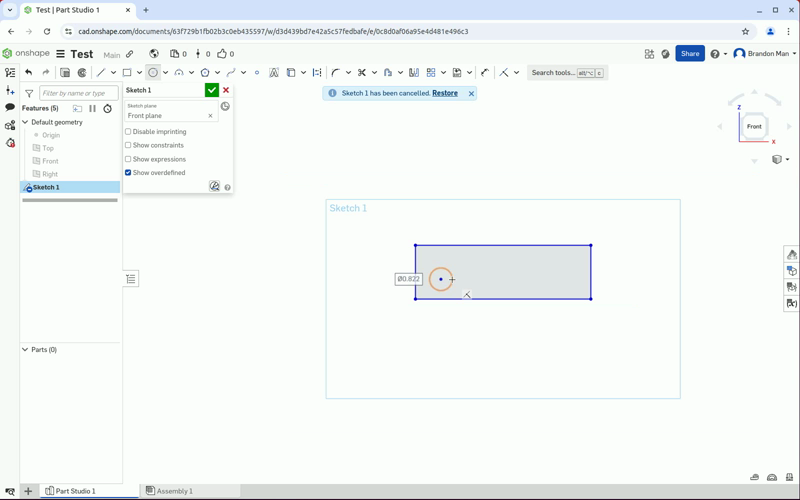
scroll(-6)
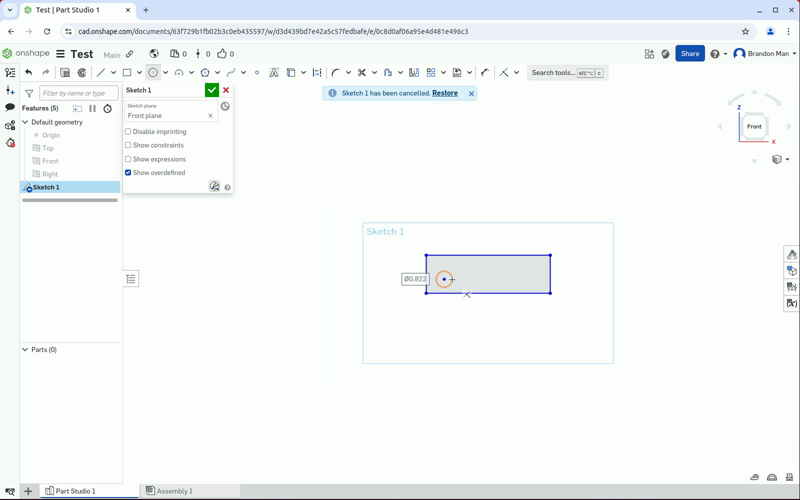
scroll(-6)
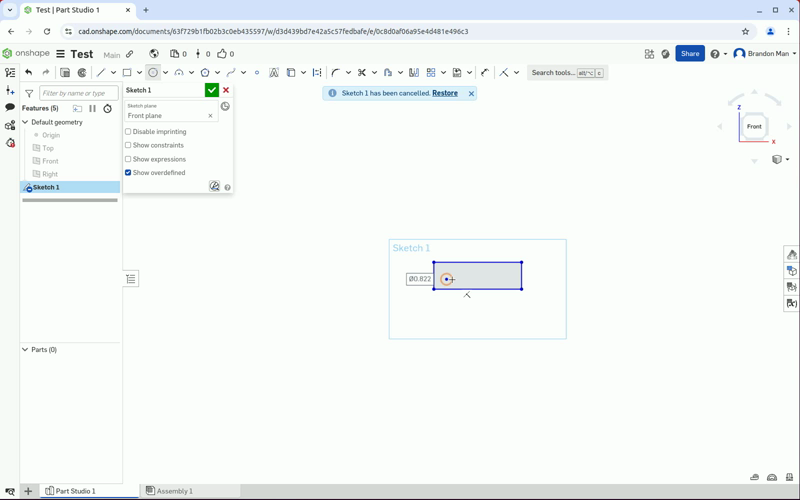
scroll(-6)
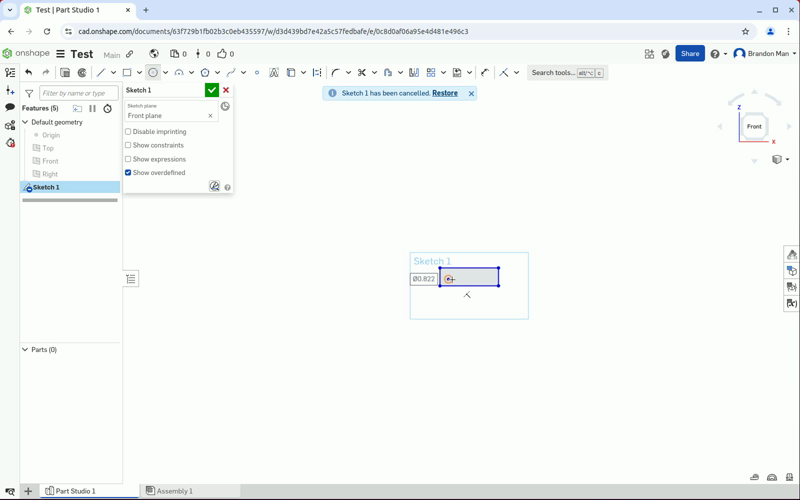
scroll(-6)
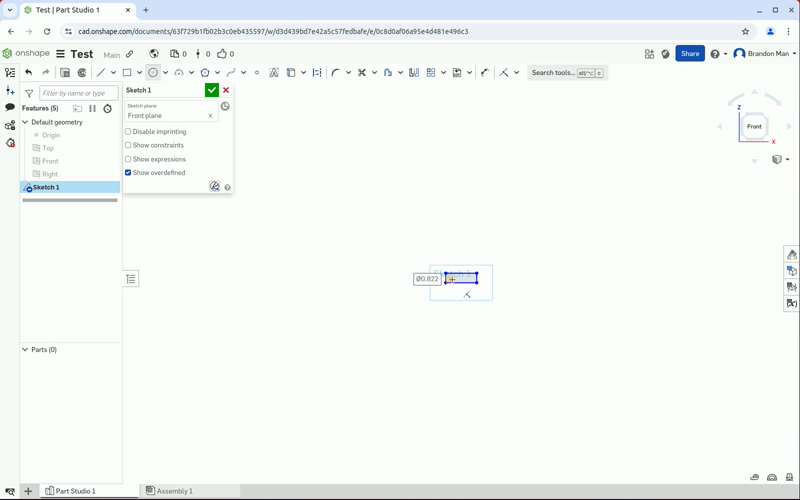
key(esc)
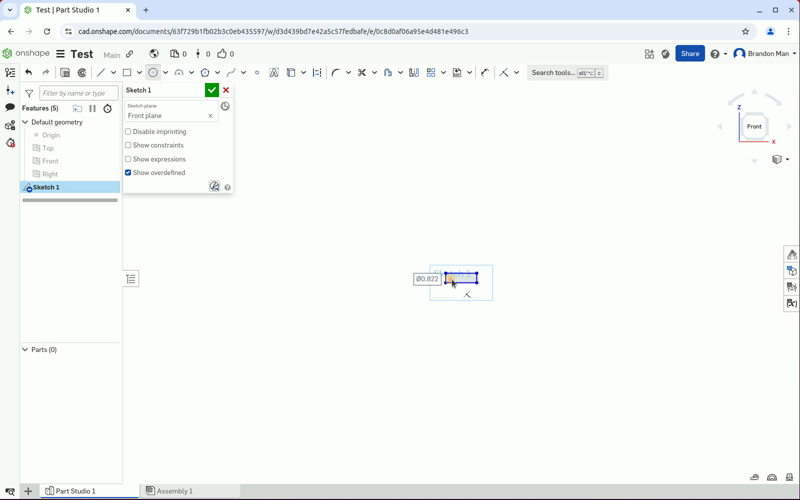
key(c)
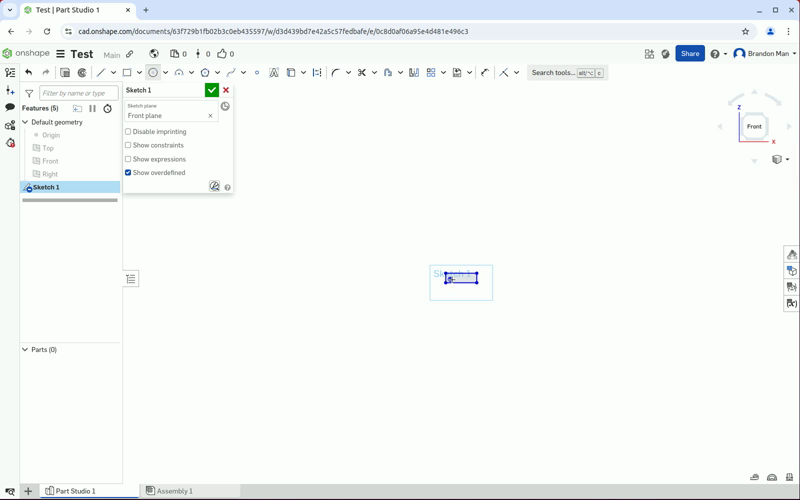
key_down(shift)
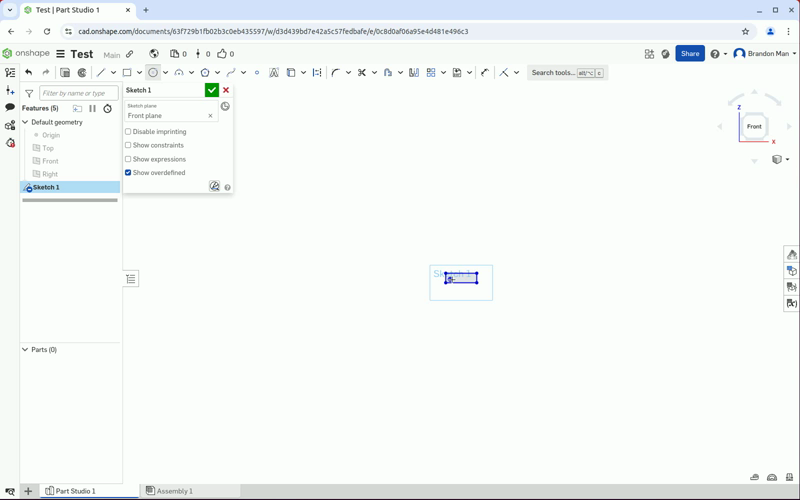
mouse_move(472, 279)
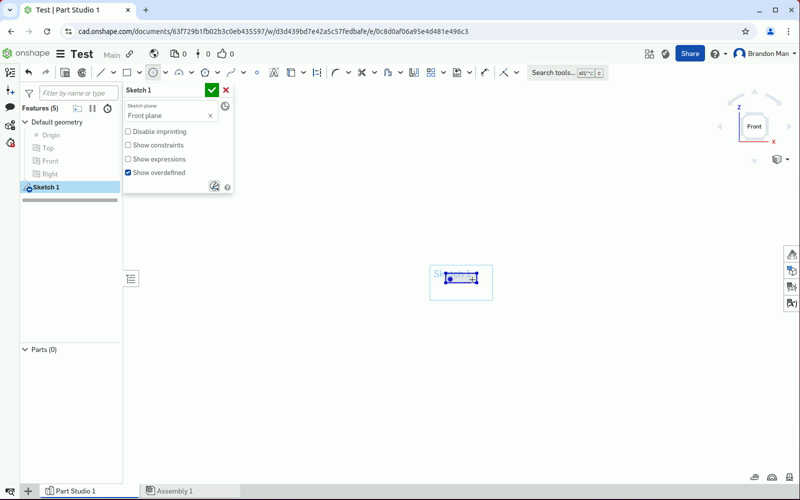
click(472, 279)
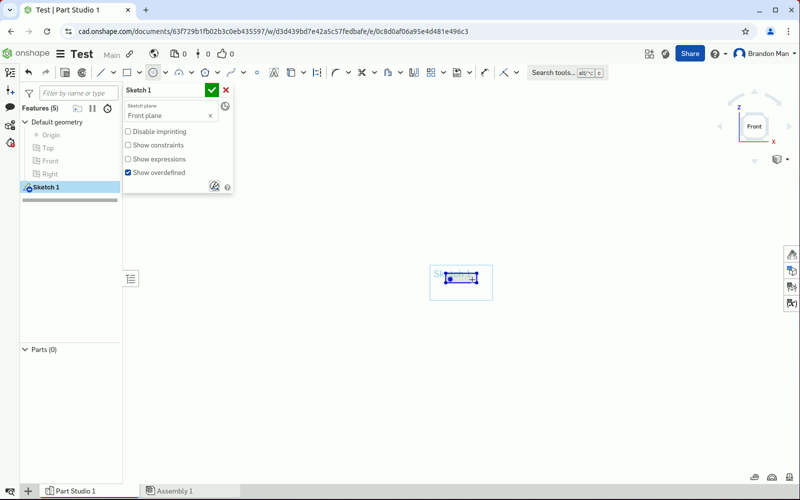
key_up(shift)
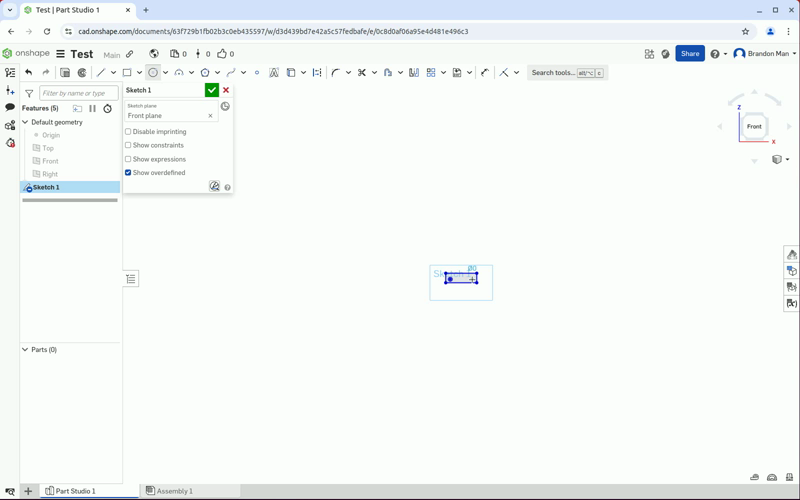
mouse_move(474, 279)
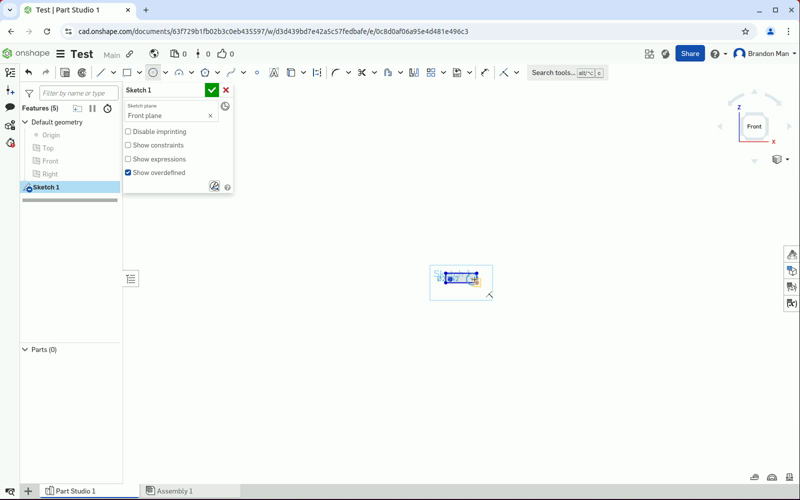
scroll(6)
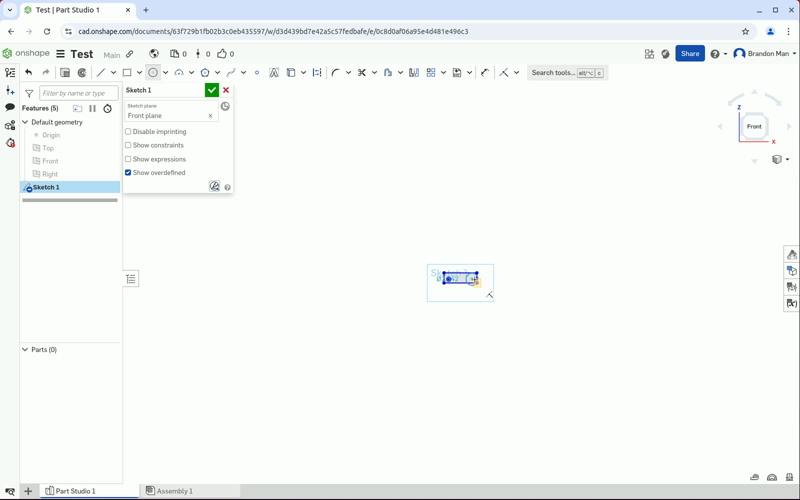
scroll(6)
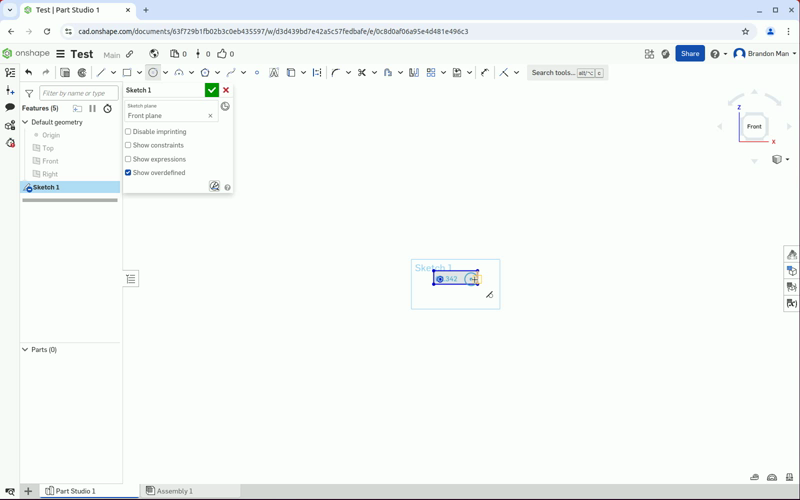
scroll(6)
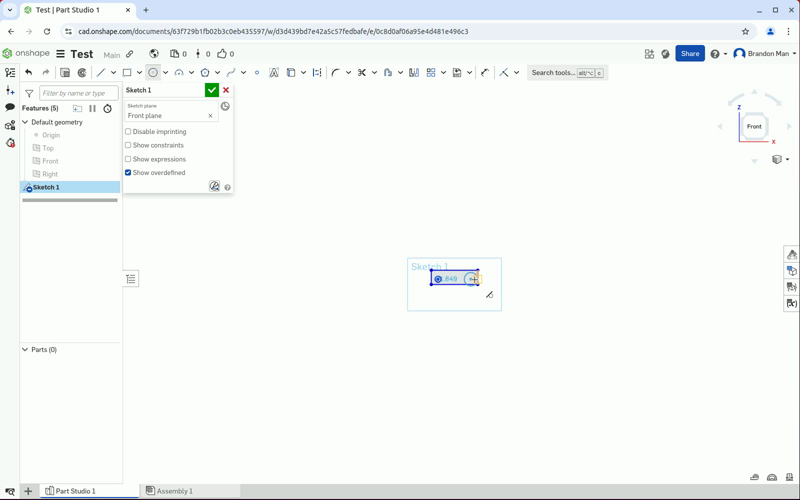
scroll(6)
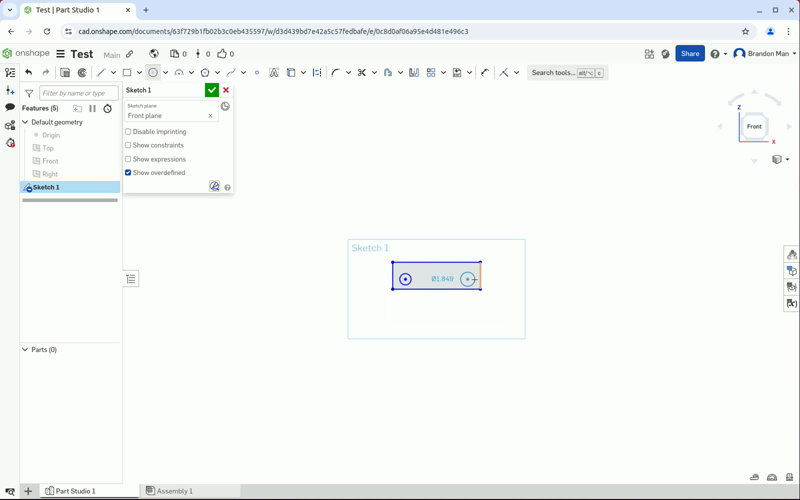
scroll(6)
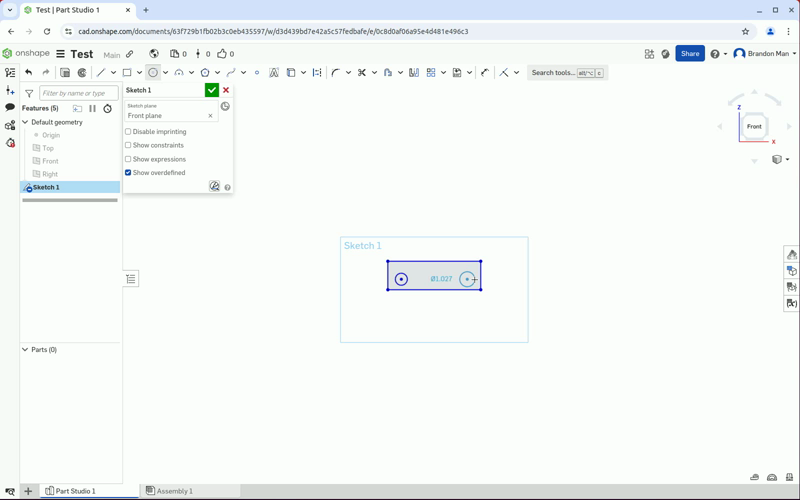
scroll(6)
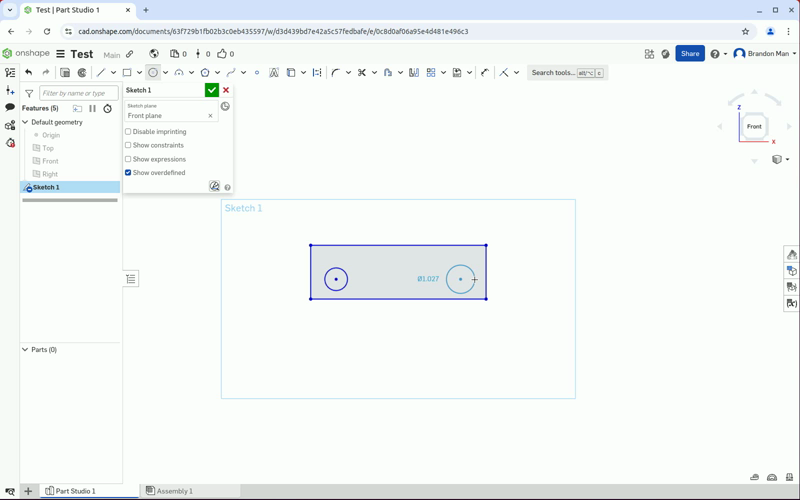
scroll(6)
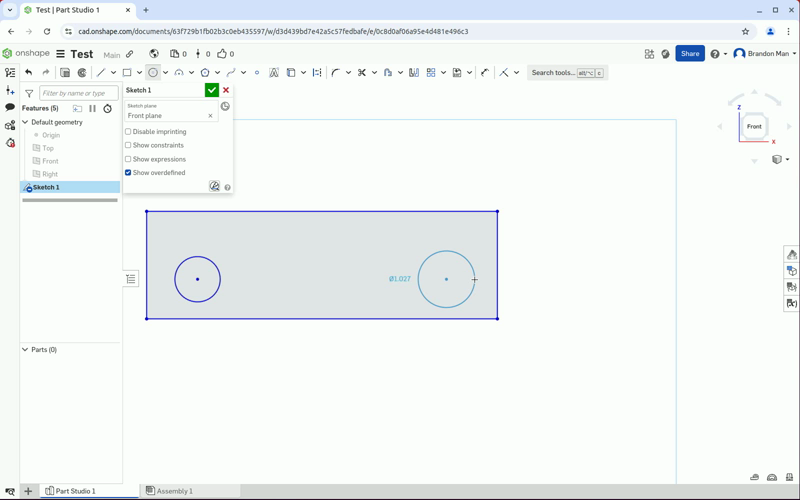
click(474, 279)
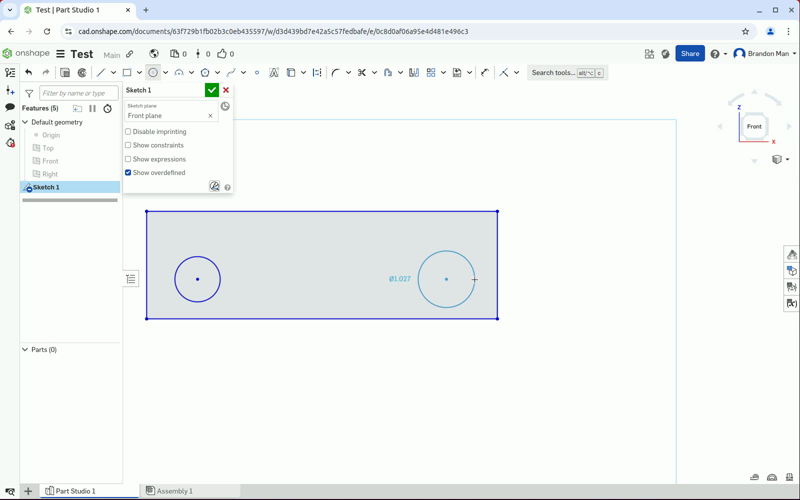
scroll(-6)
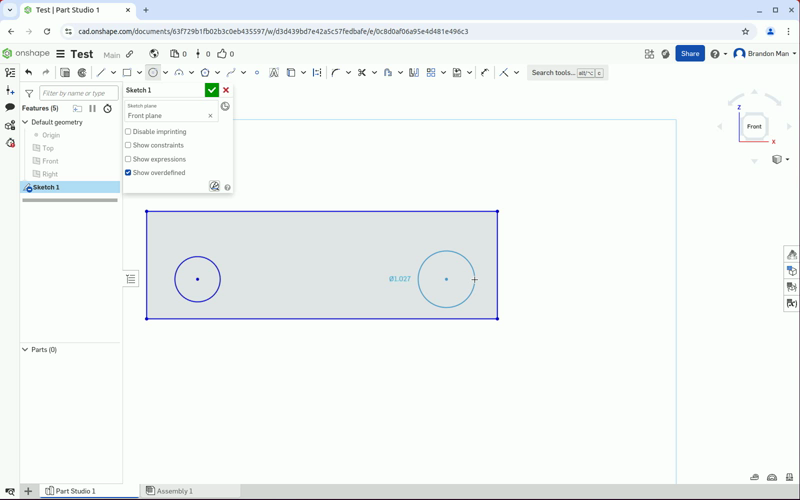
scroll(-6)
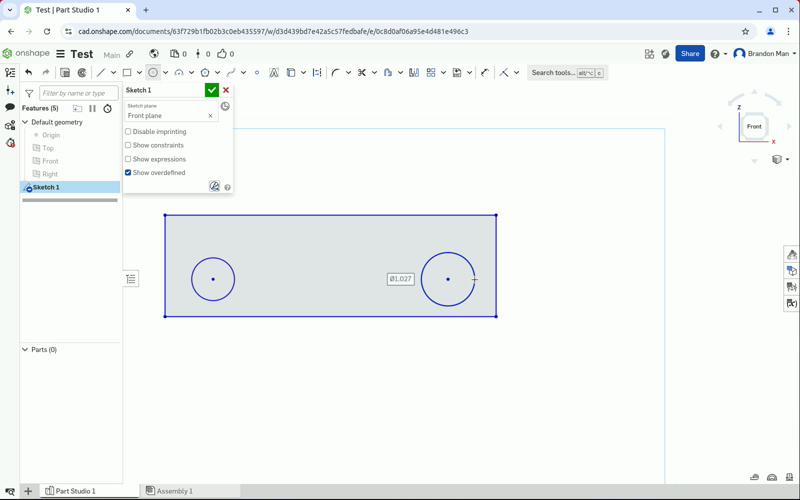
scroll(-6)
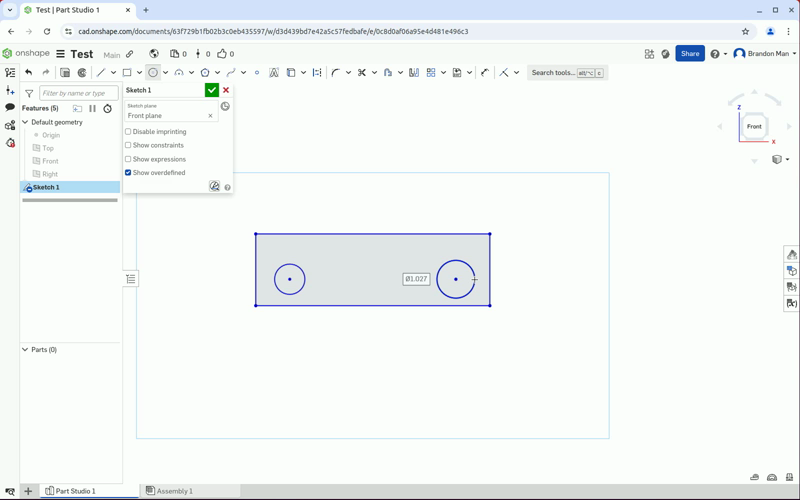
scroll(-6)
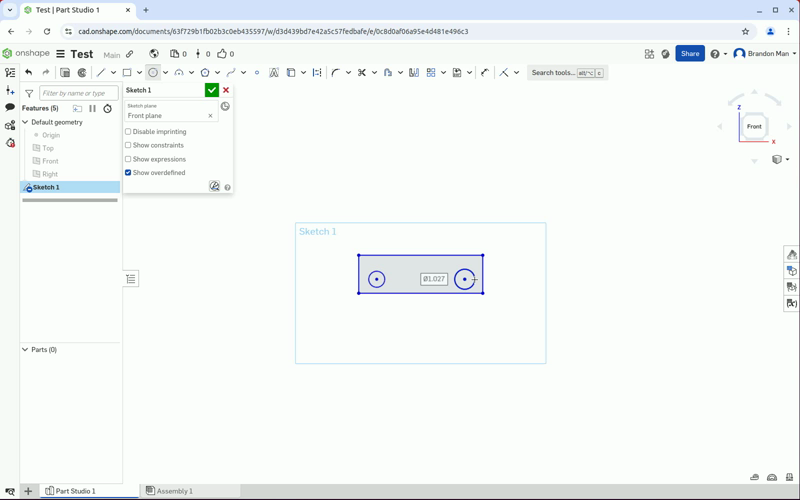
scroll(-6)
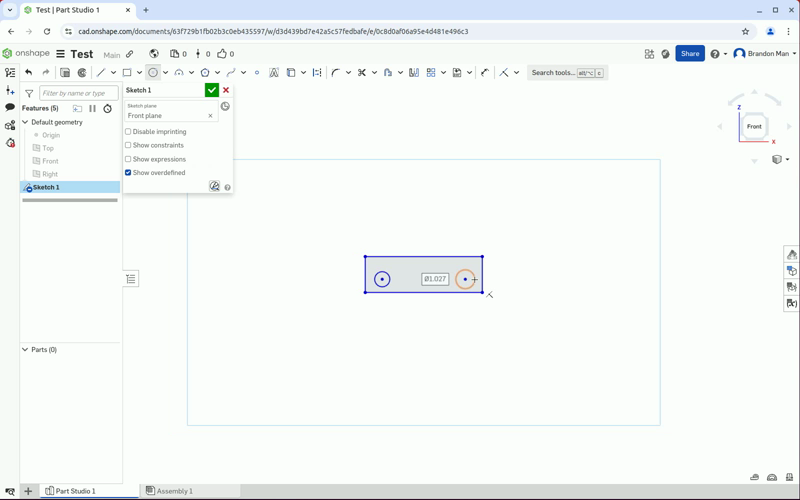
scroll(-6)
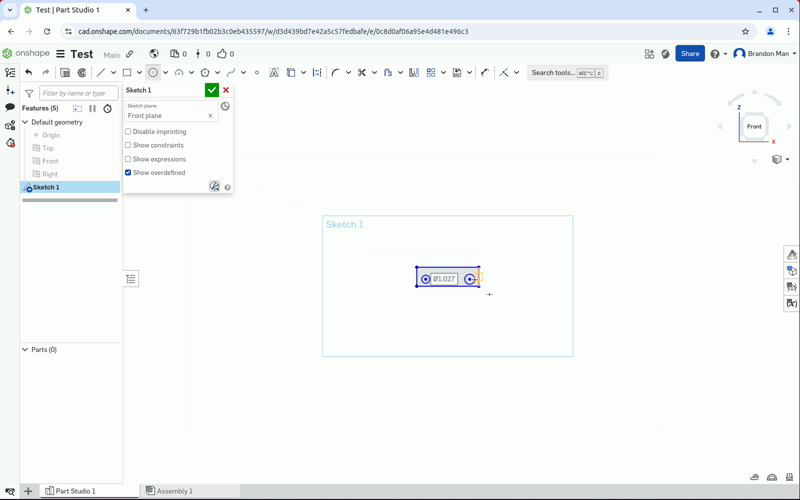
scroll(-6)
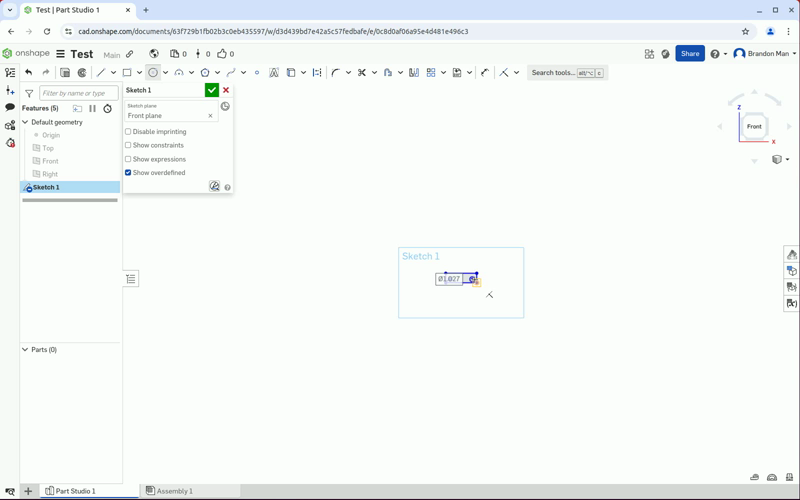
key(esc)
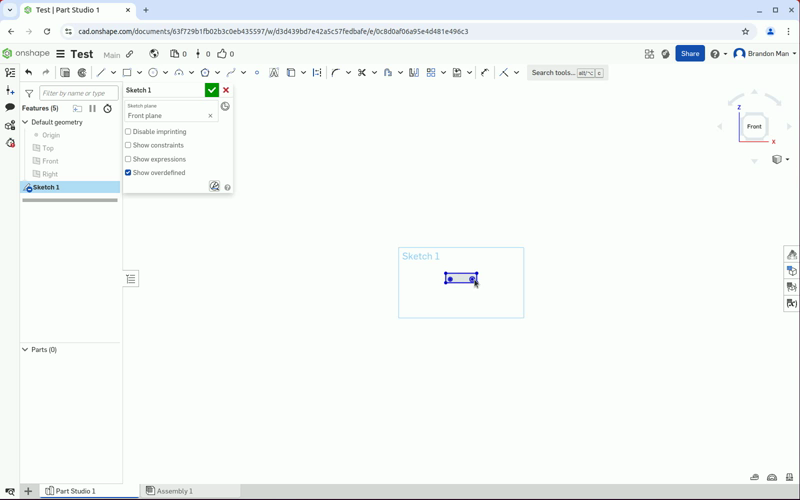
mouse_move(459, 275)
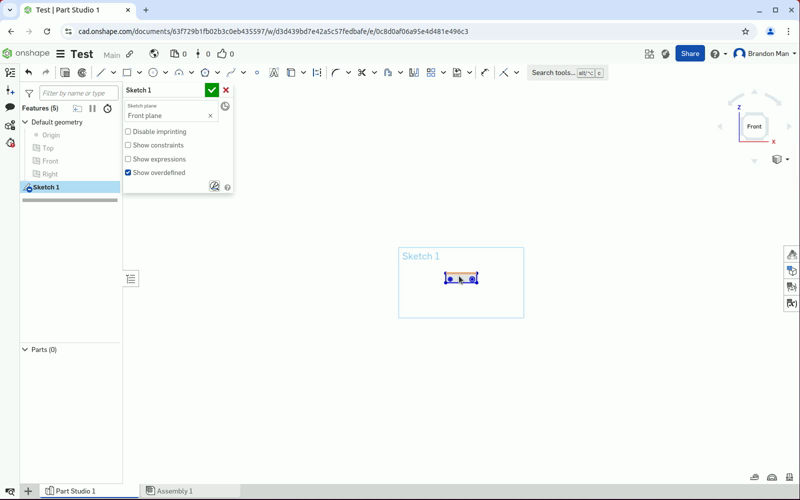
scroll(6)
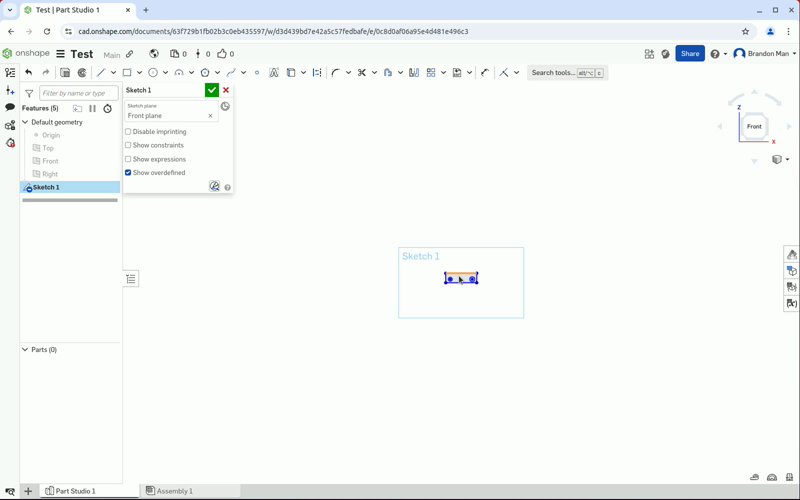
scroll(6)
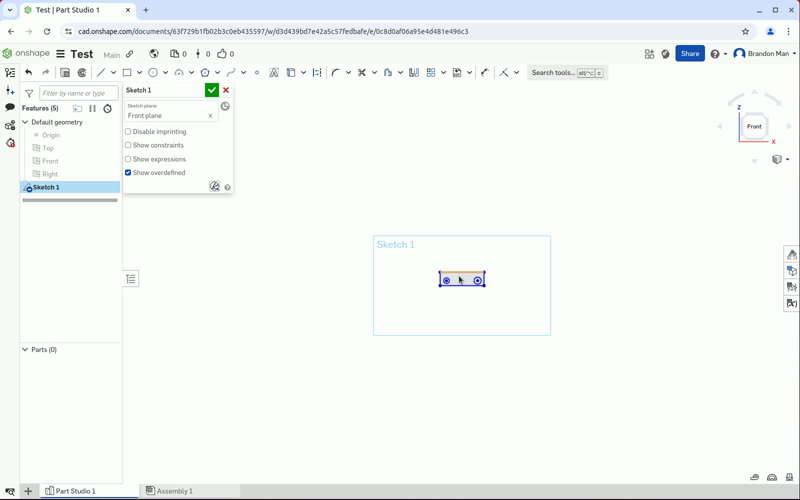
scroll(6)
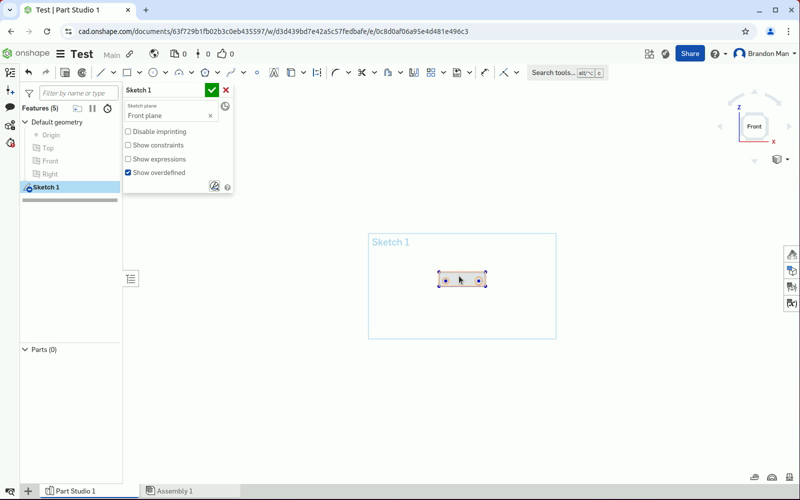
scroll(6)
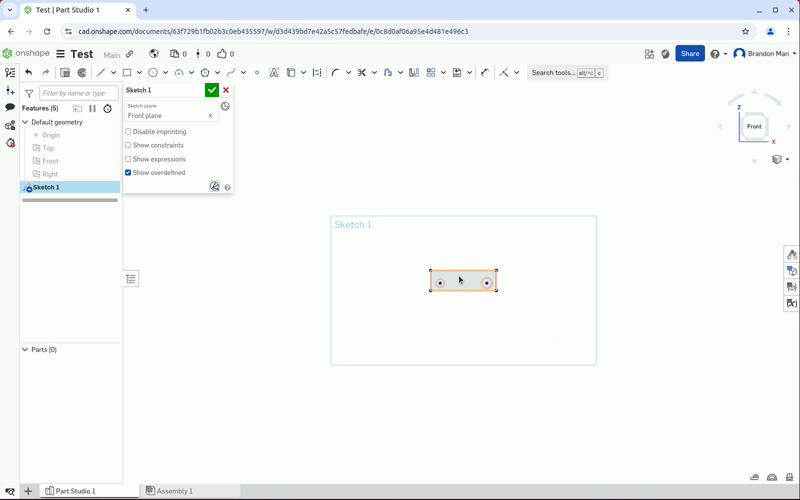
scroll(6)
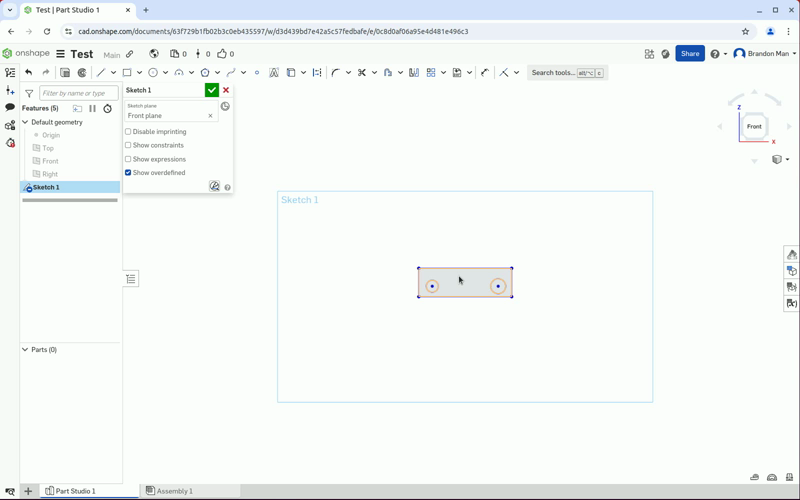
scroll(6)
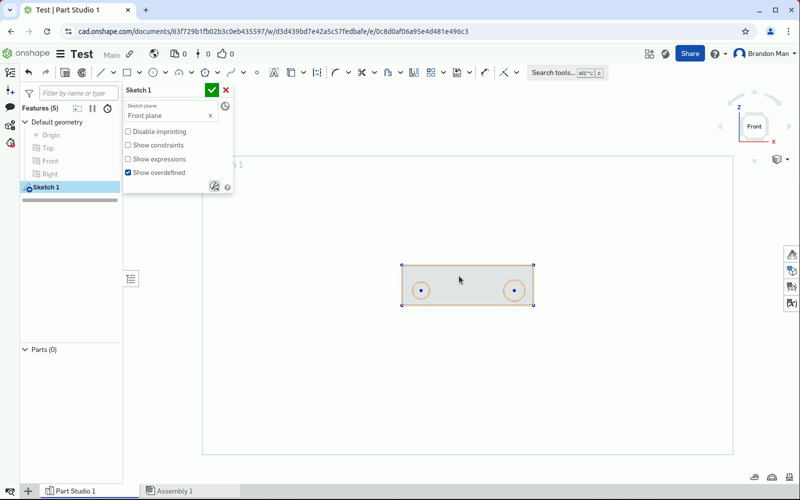
scroll(6)
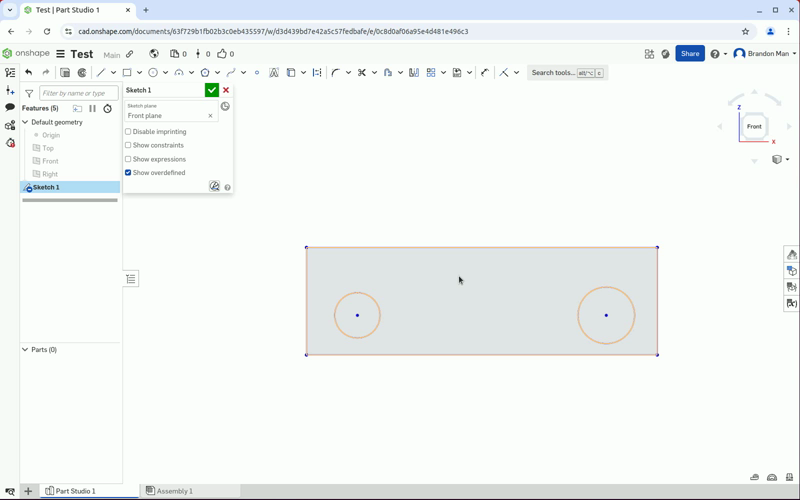
click(459, 275)
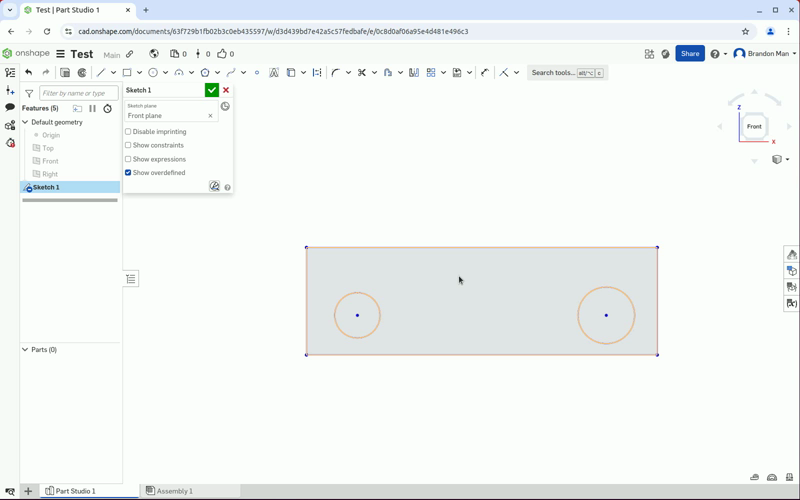
scroll(-6)
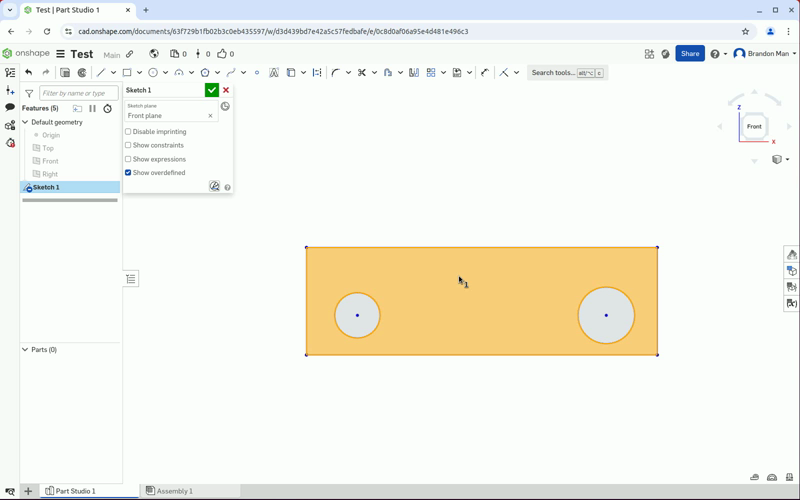
scroll(-6)
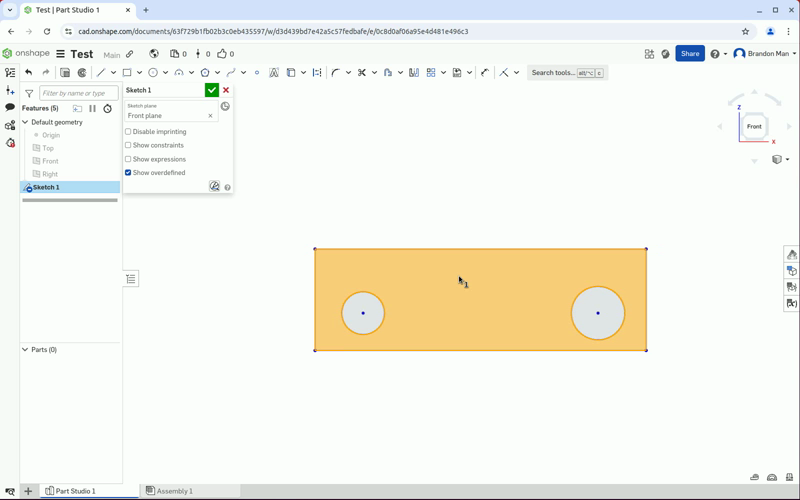
scroll(-6)
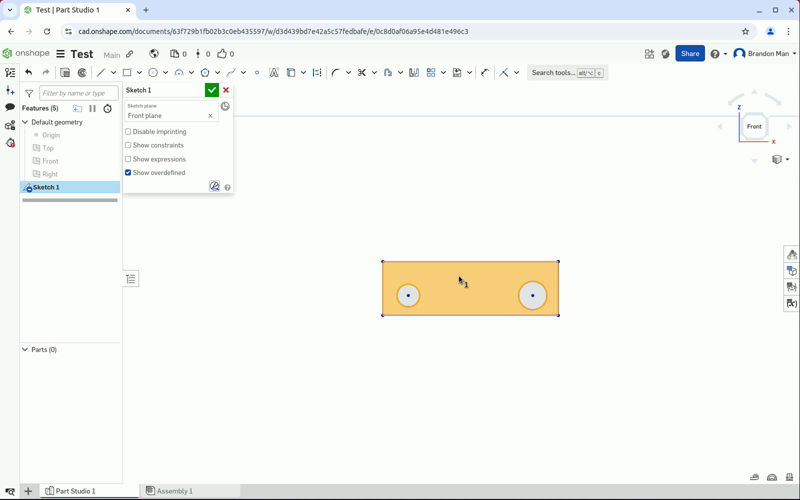
scroll(-6)
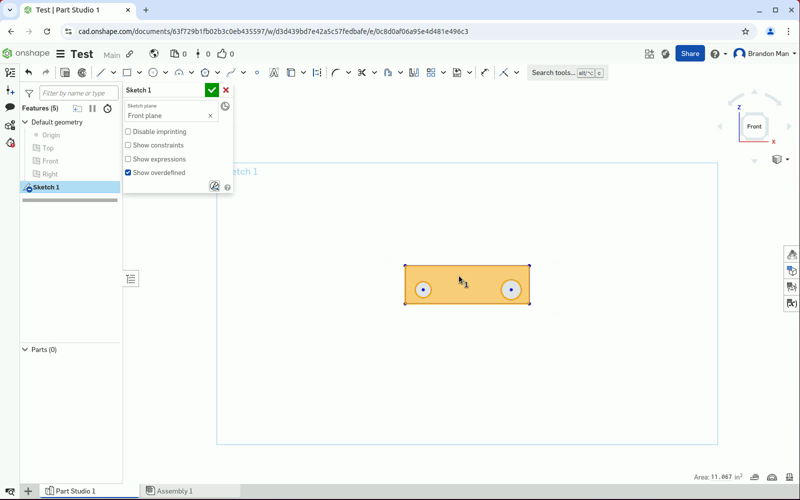
scroll(-6)
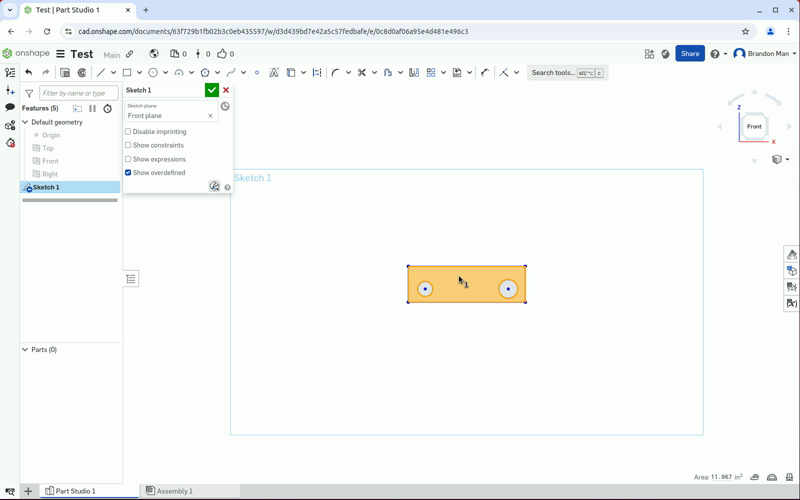
scroll(-6)
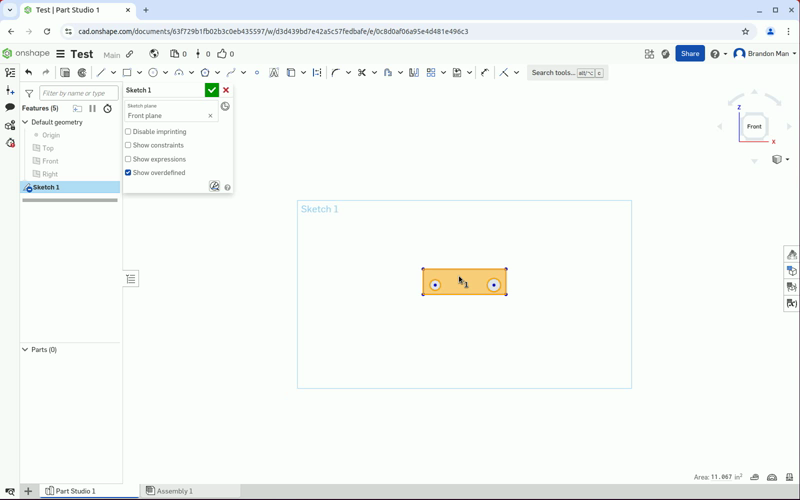
scroll(-6)
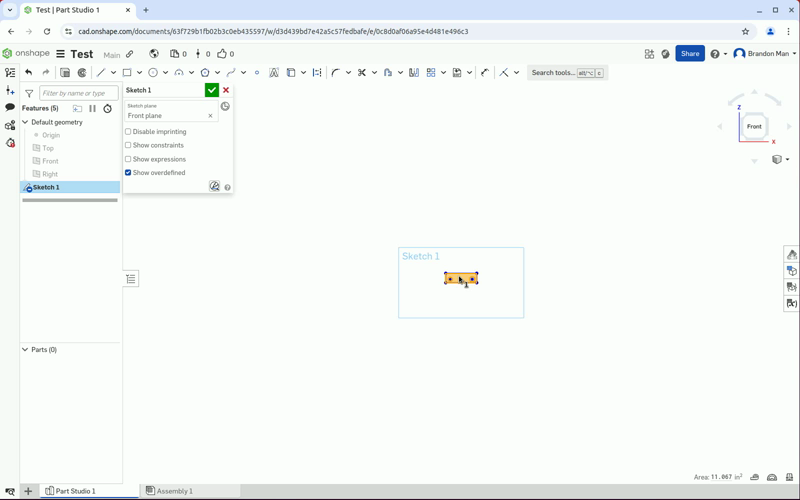
mouse_move(73, 352)
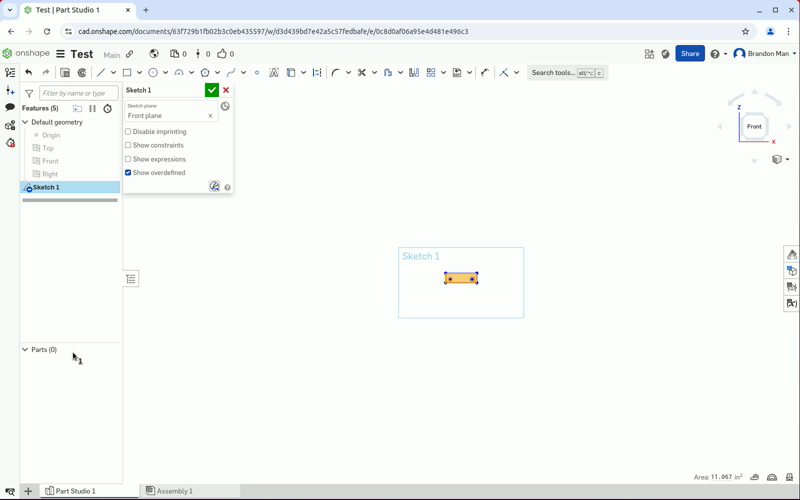
key(shift+y)
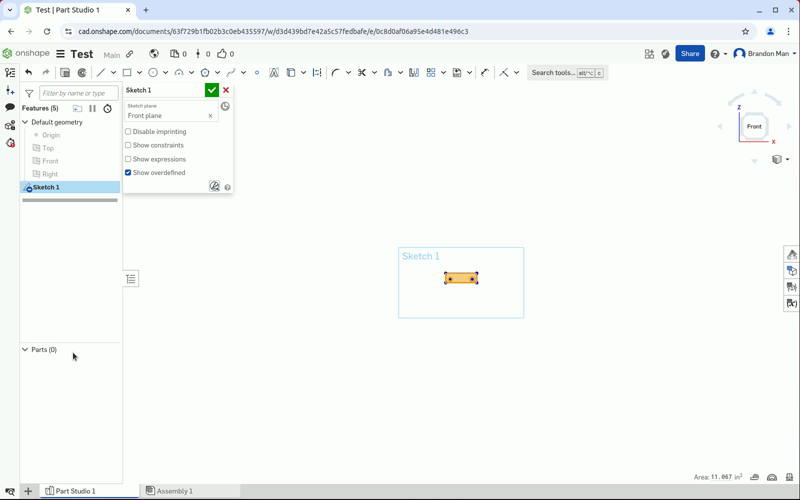
key(shift+e)
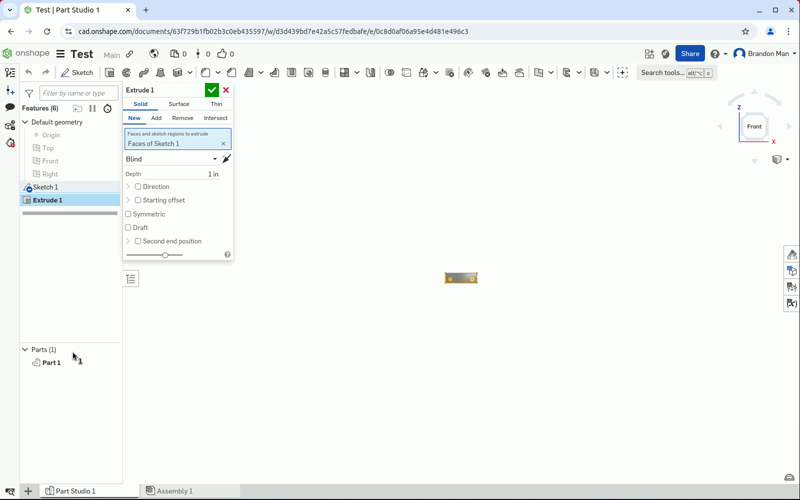
mouse_move(143, 106)
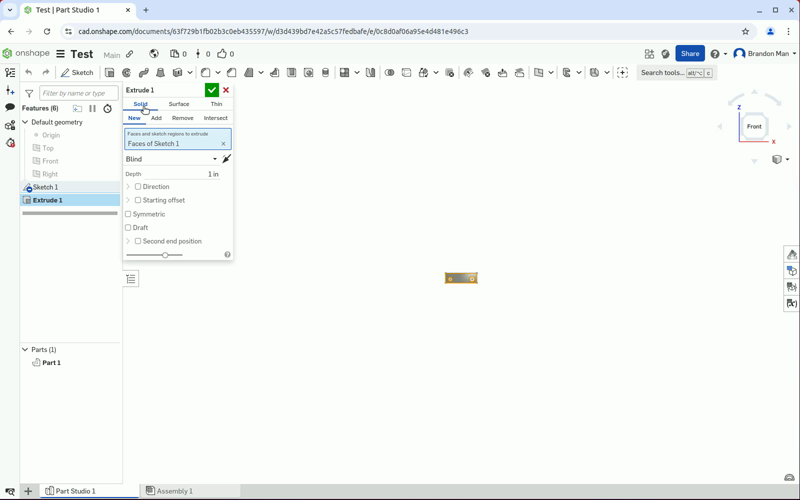
click(143, 106)
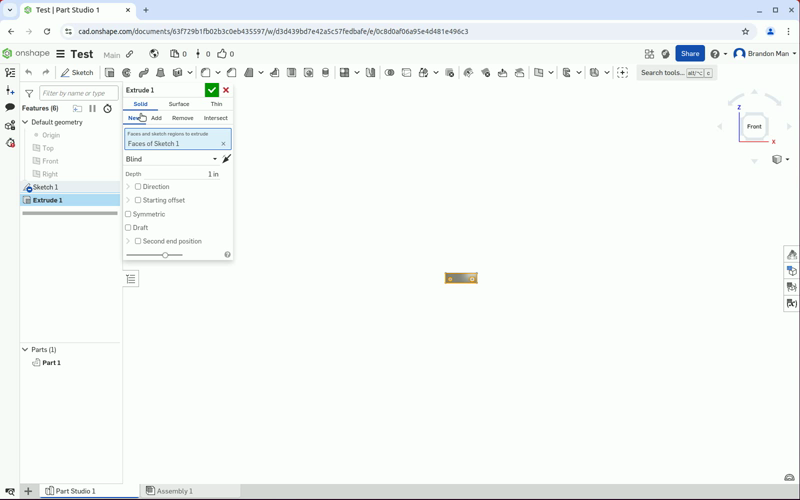
mouse_move(137, 120)
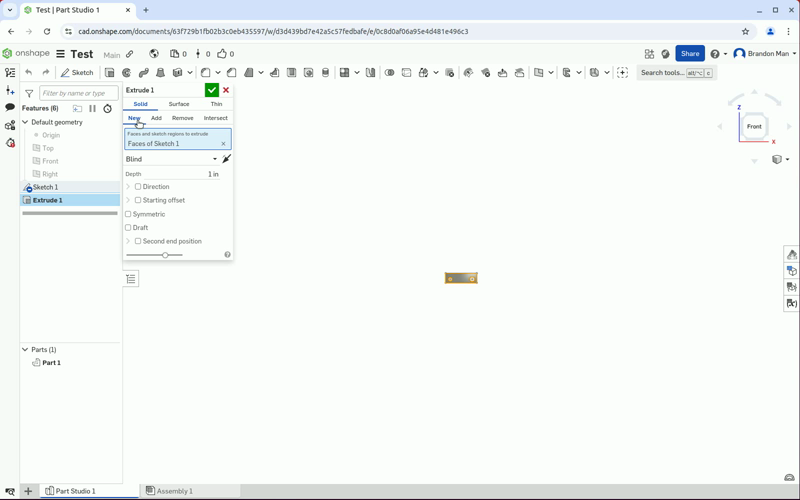
click(137, 120)
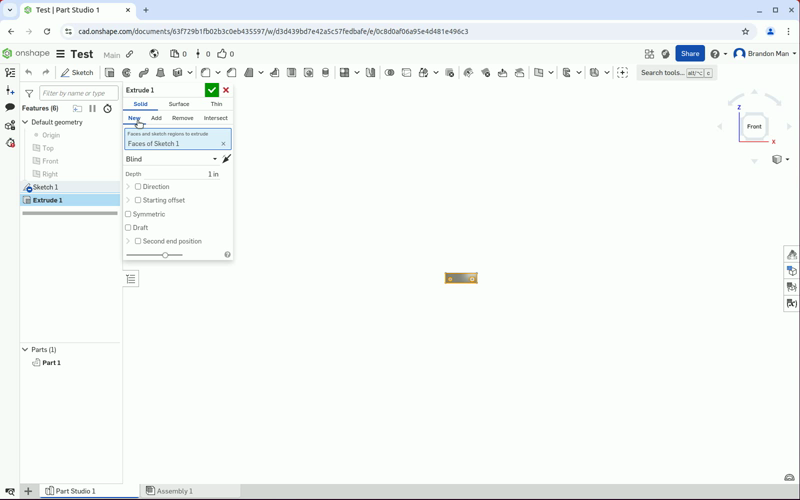
key(tab, 4)
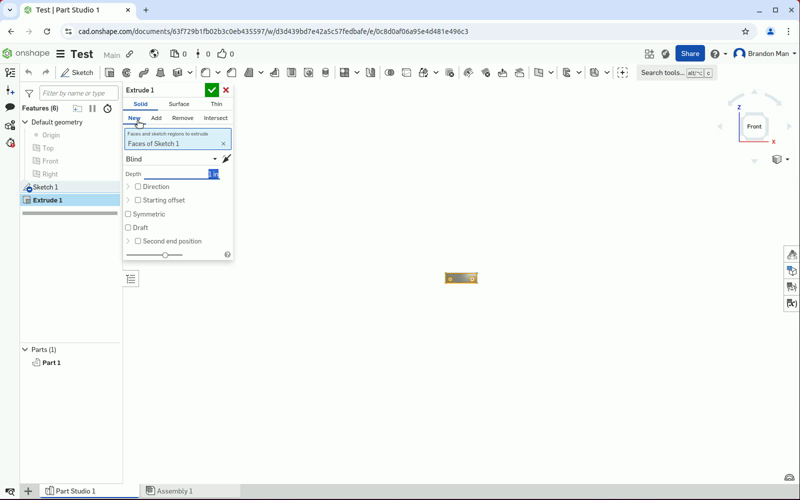
text(23.108)
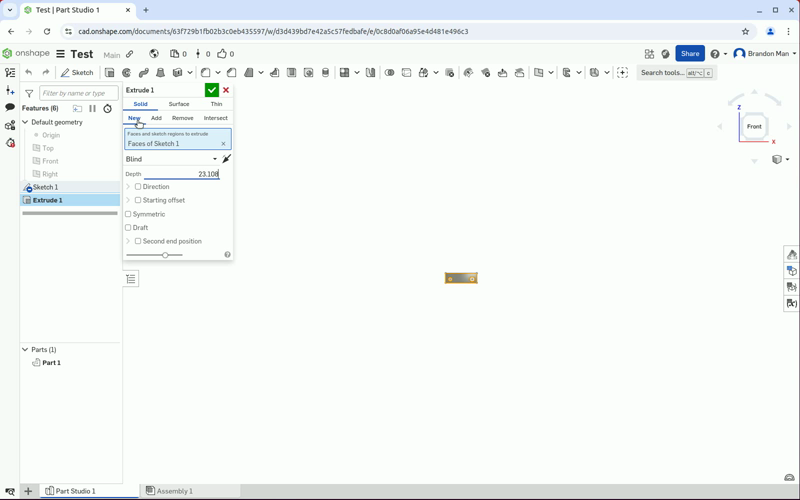
key(enter)
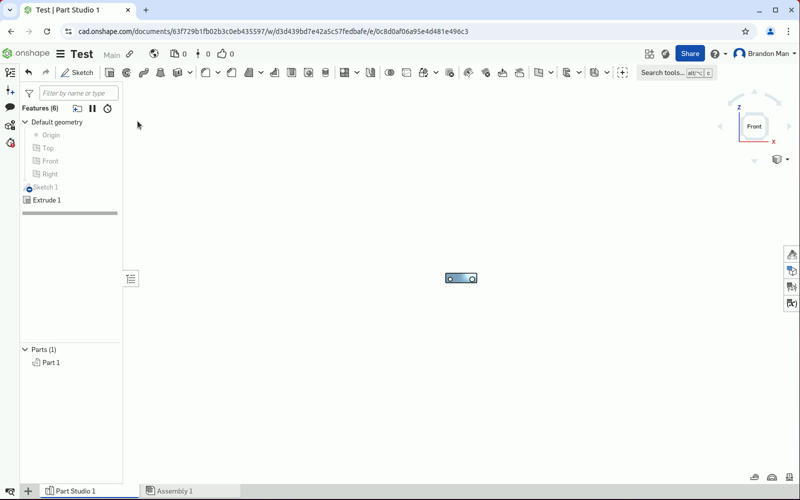
key(shift+h)
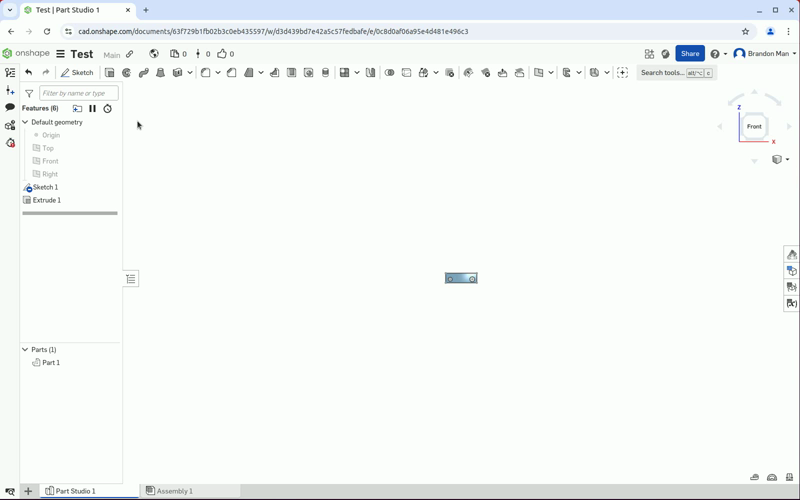
key(shift+h)
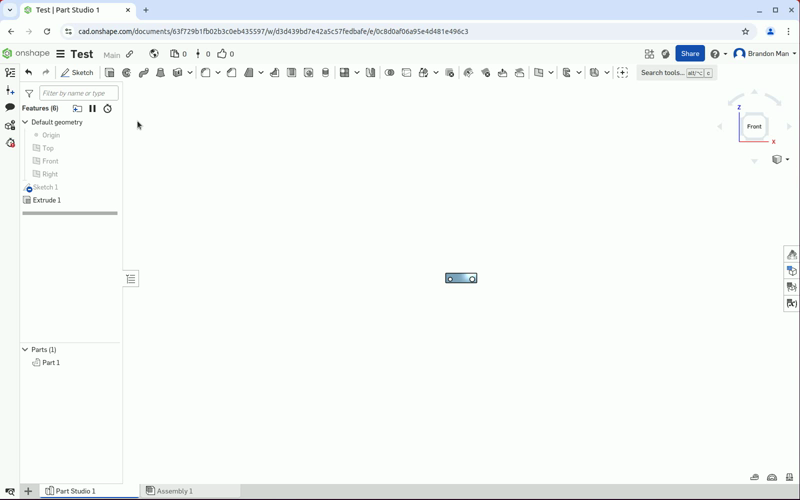
mouse_move(73, 189)
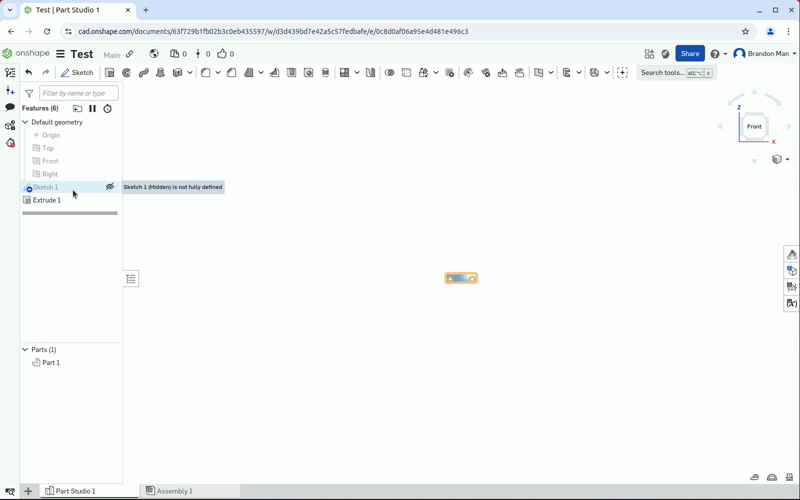
click(73, 189)
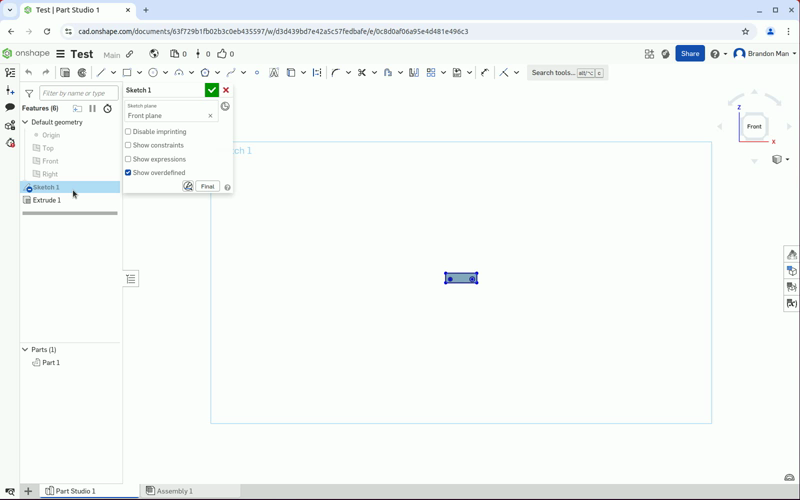
mouse_move(229, 92)
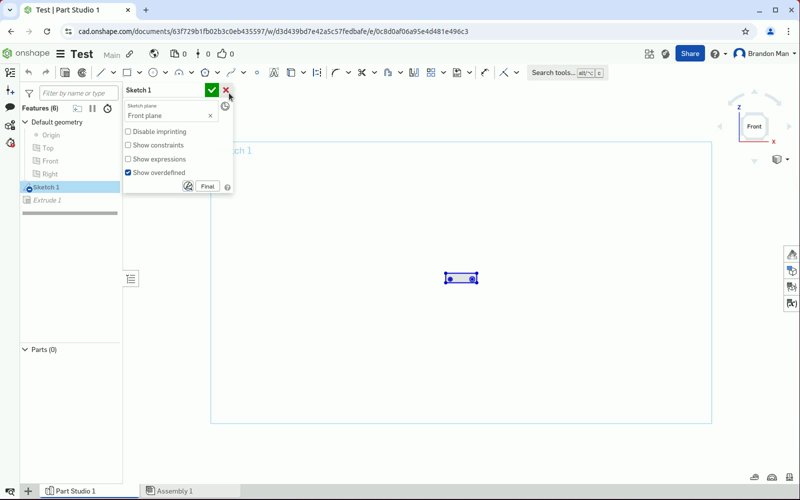
click(229, 92)
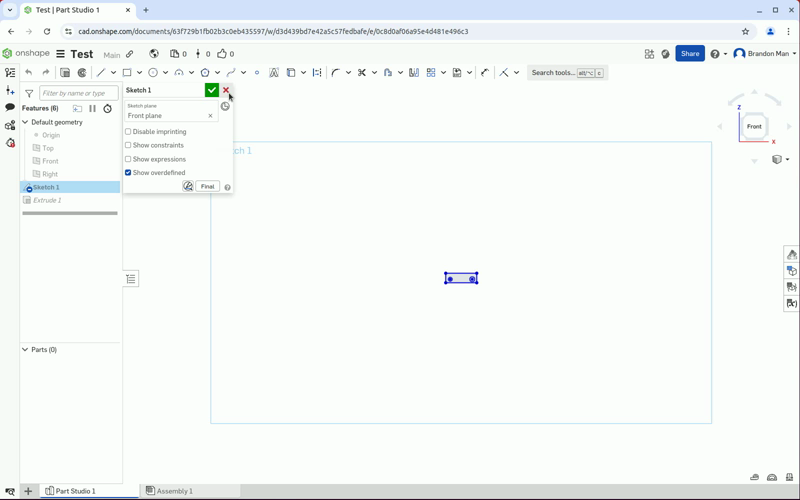
key(shift+s)
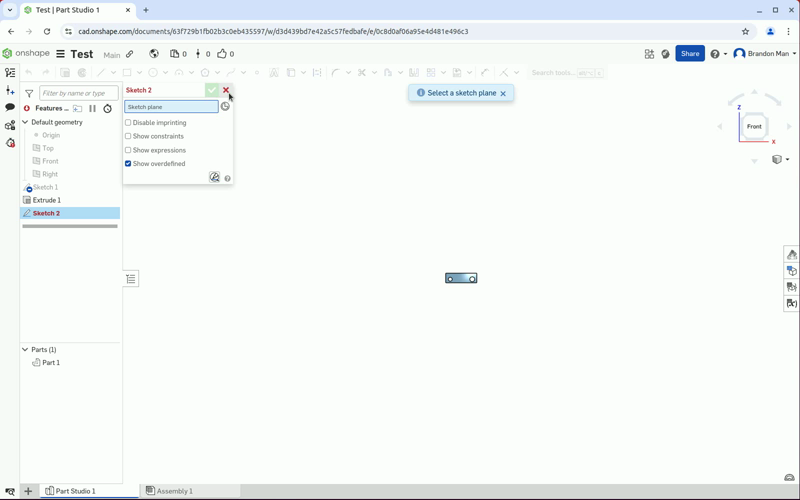
mouse_move(73, 163)
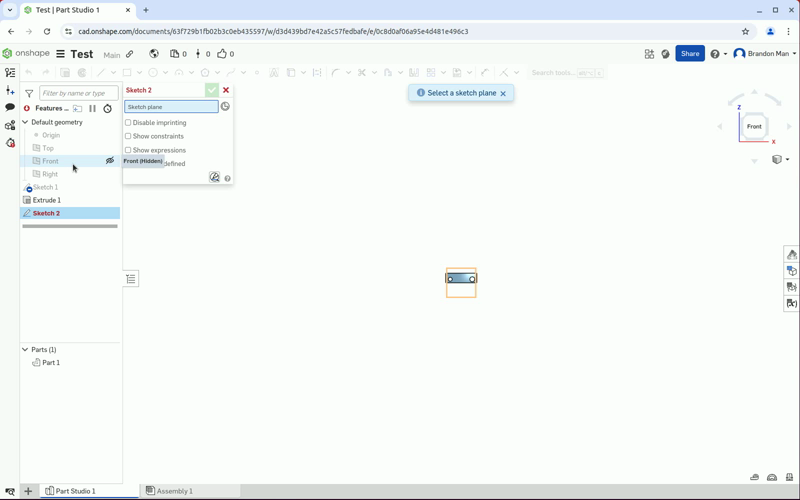
click(73, 163)
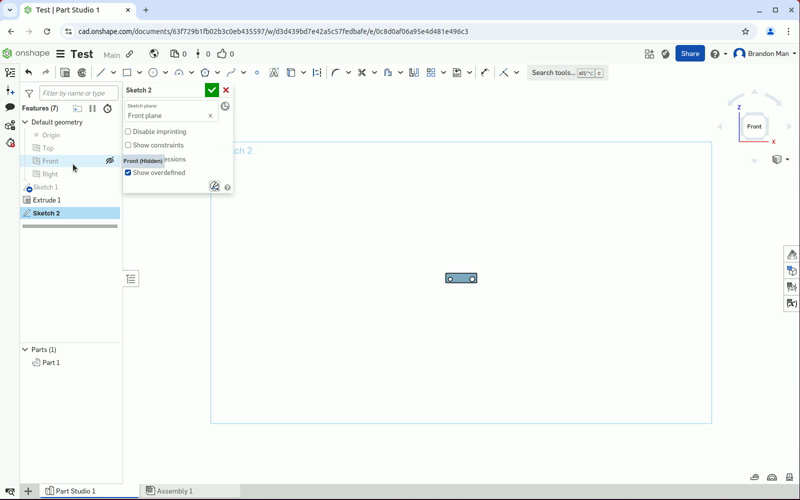
mouse_move(73, 352)
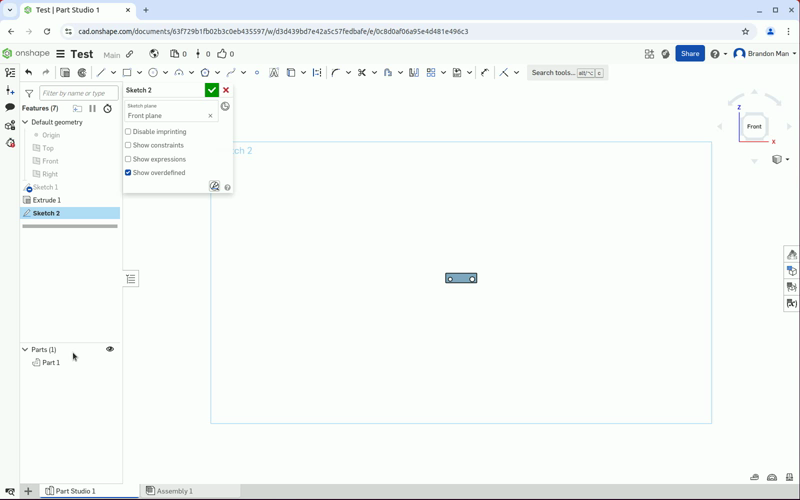
key(y)
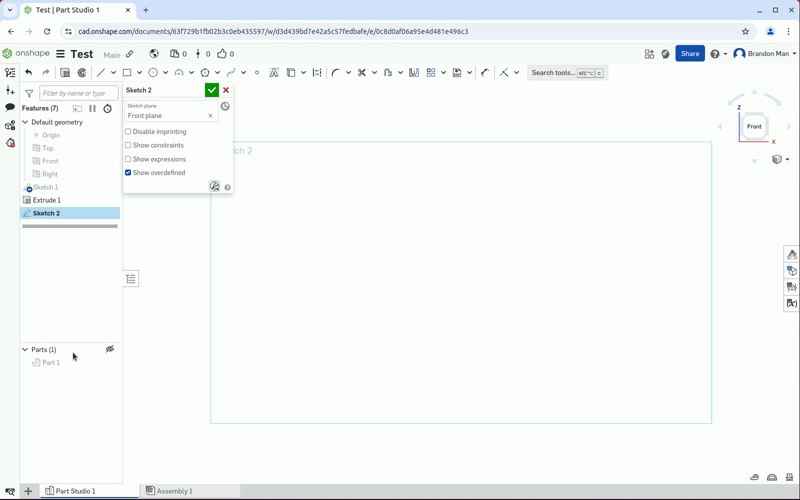
key(a)
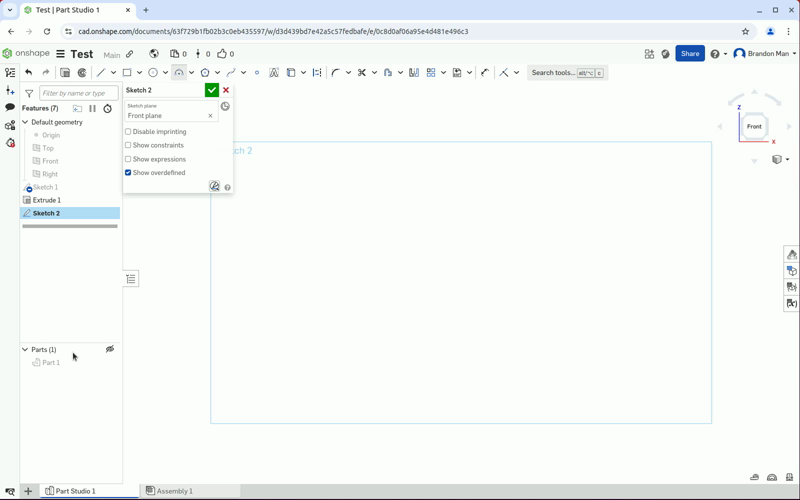
key_down(shift)
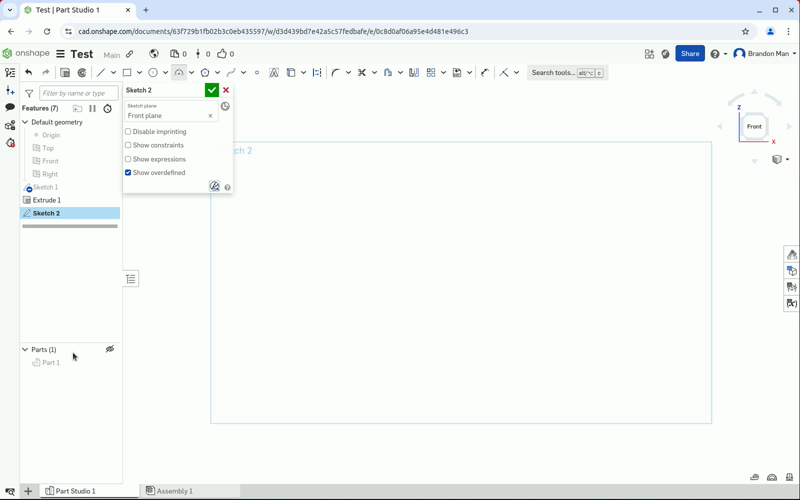
mouse_move(445, 282)
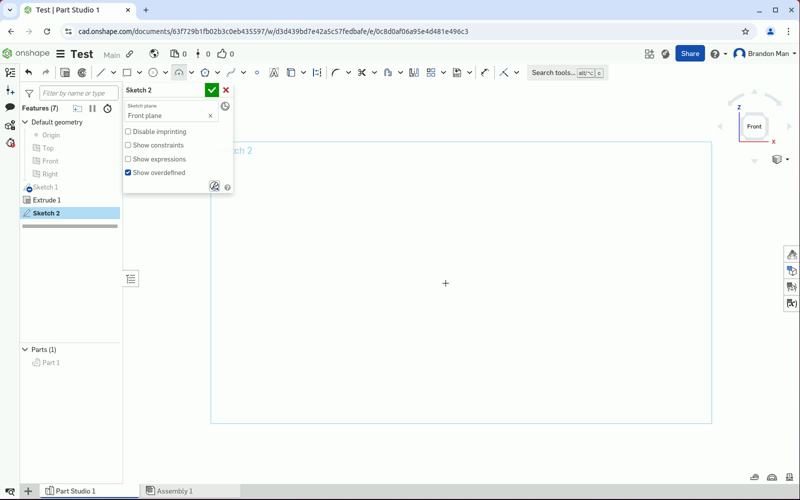
click(445, 282)
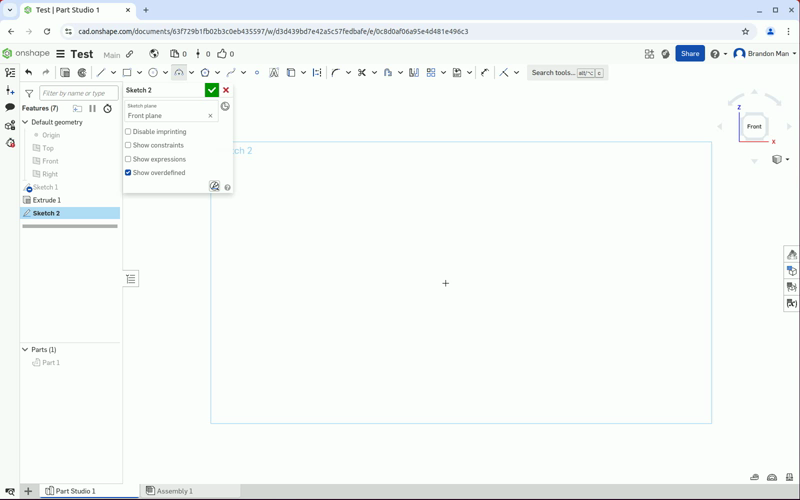
key_up(shift)
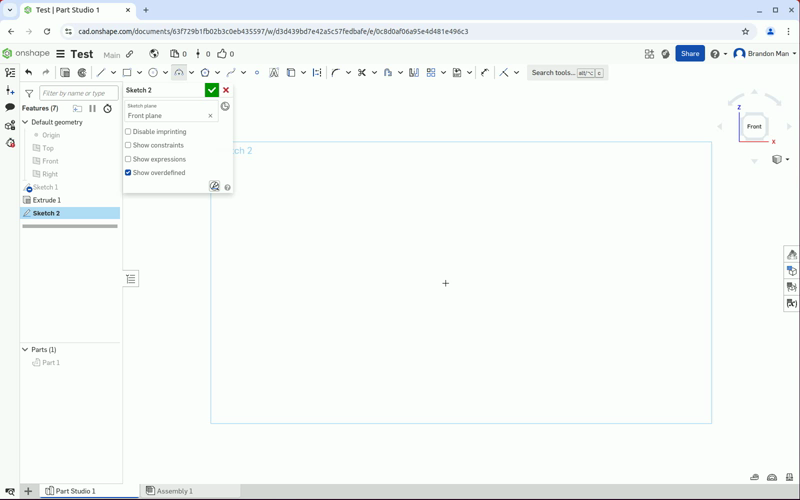
key_down(shift)
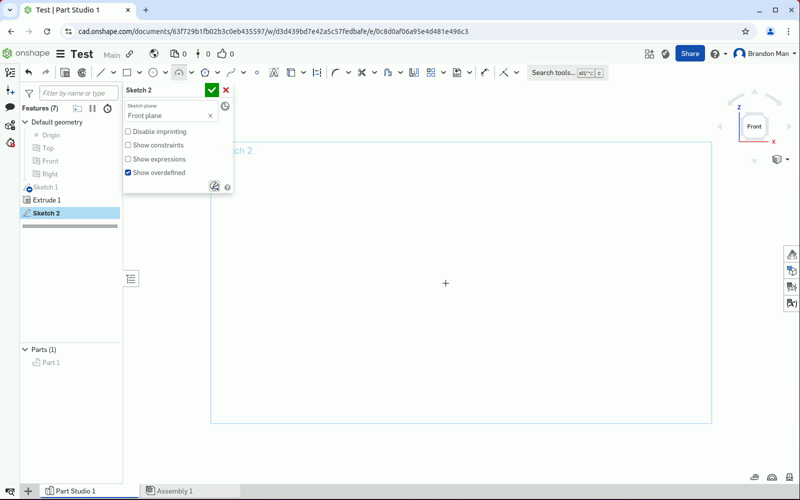
mouse_move(450, 289)
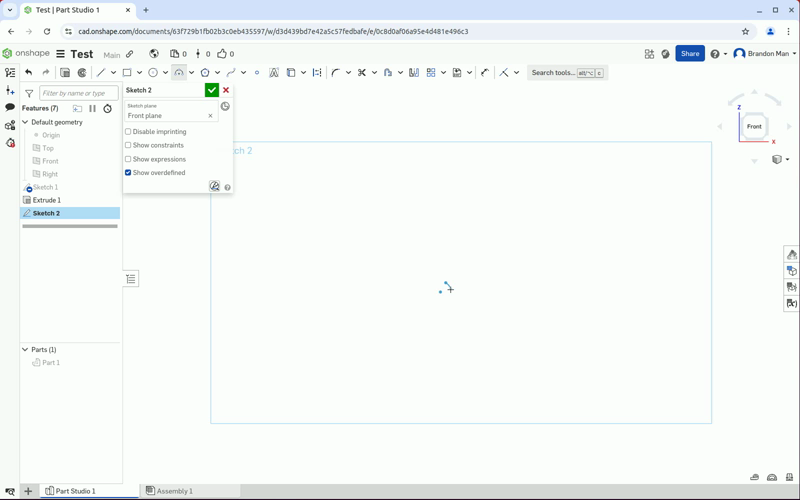
click(450, 289)
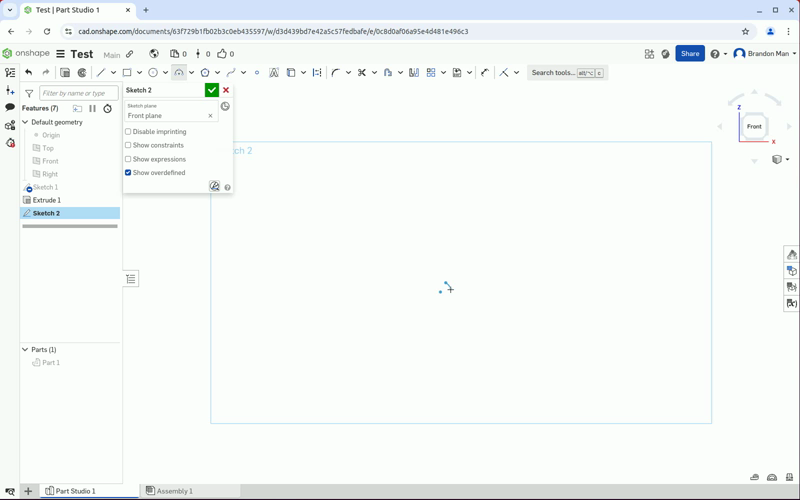
mouse_move(449, 285)
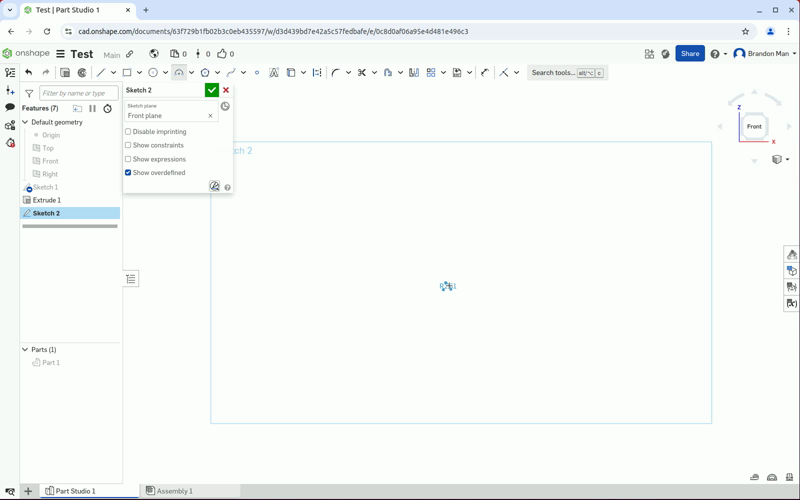
click(449, 285)
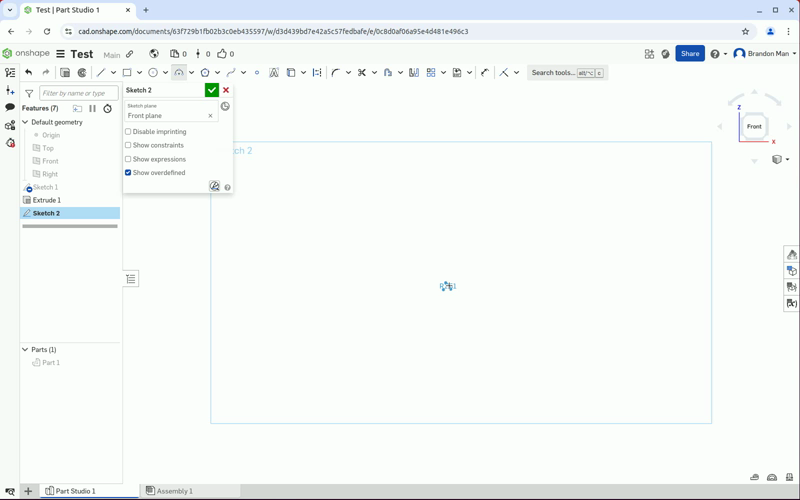
key_up(shift)
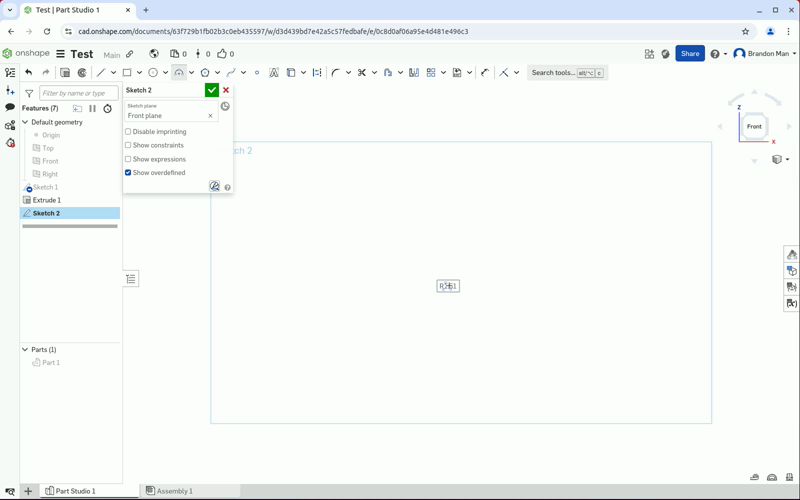
key(esc)
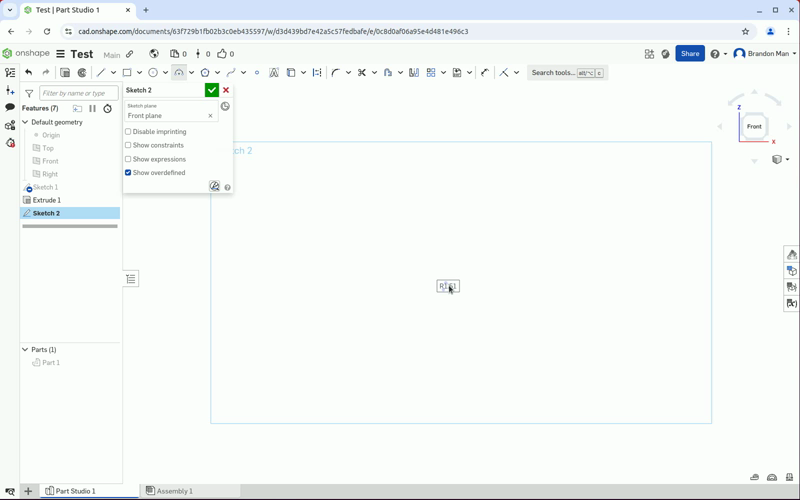
key(l)
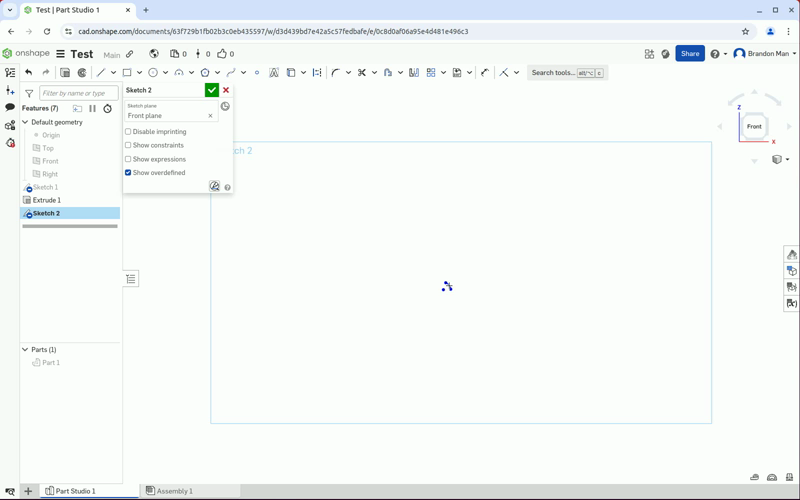
mouse_move(450, 289)
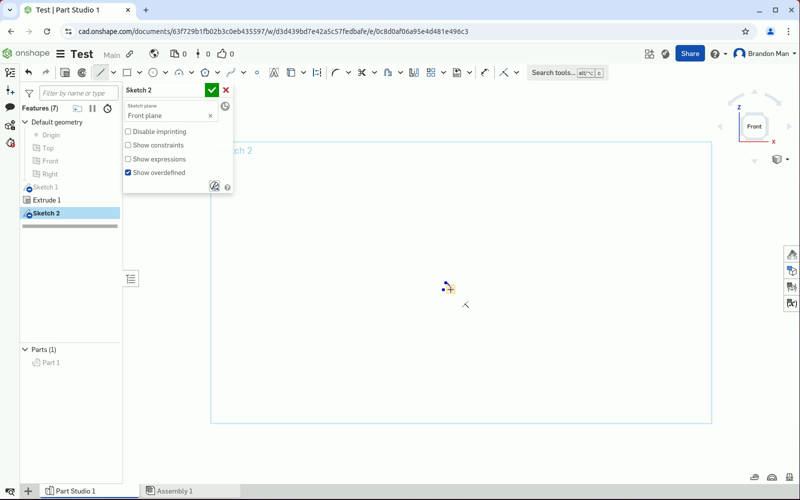
scroll(6)
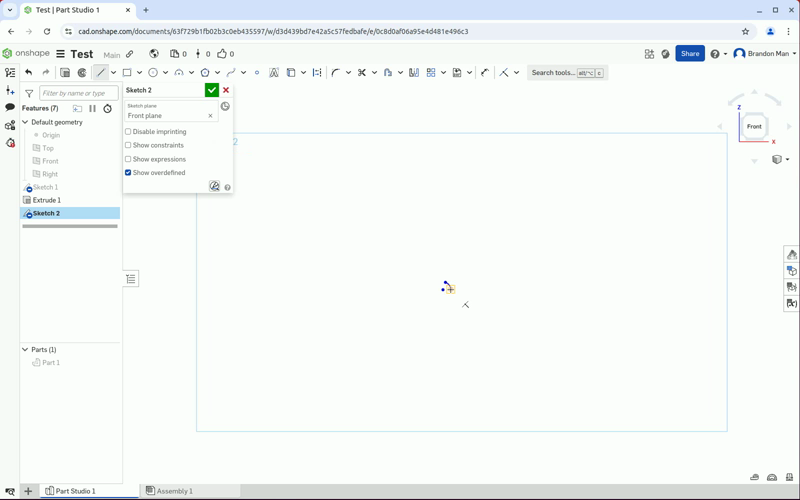
scroll(6)
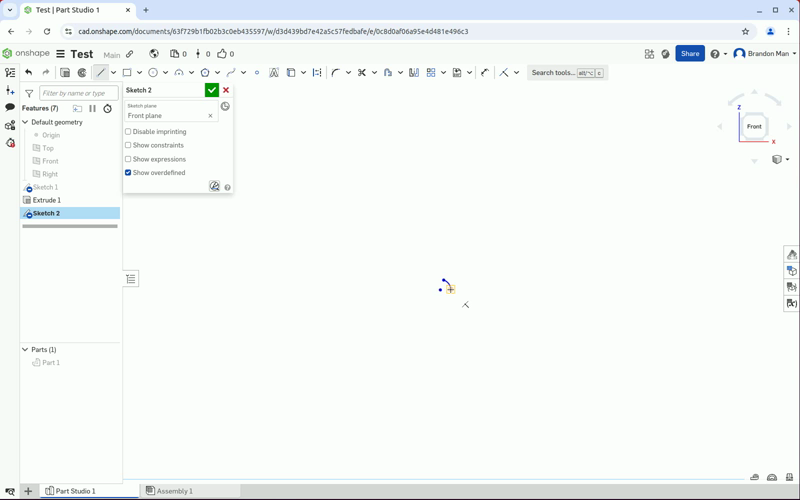
scroll(6)
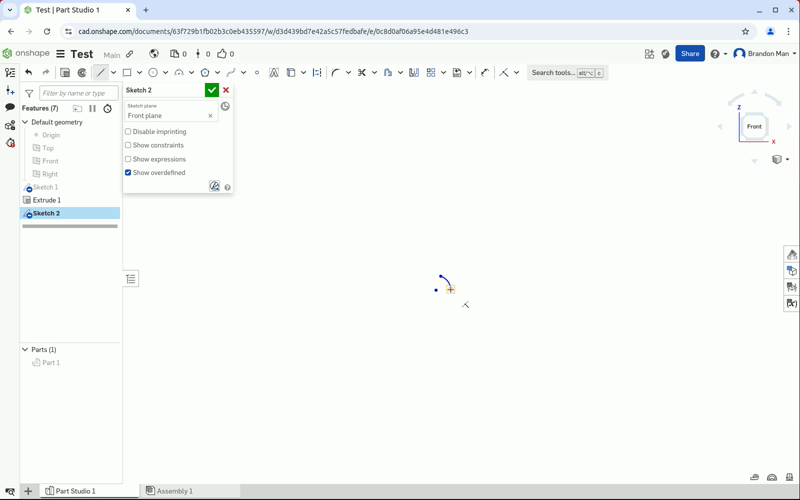
scroll(6)
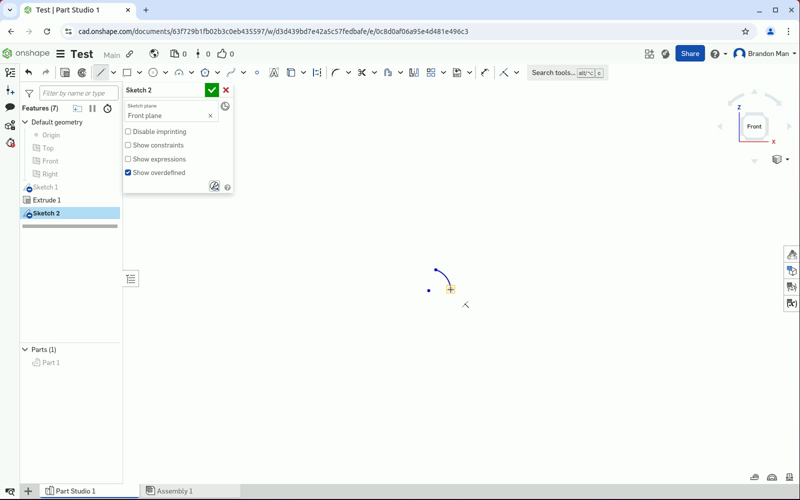
scroll(6)
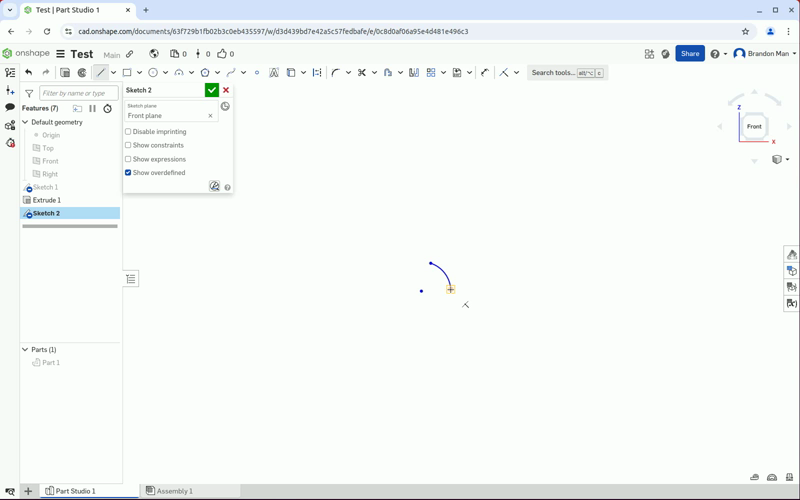
scroll(6)
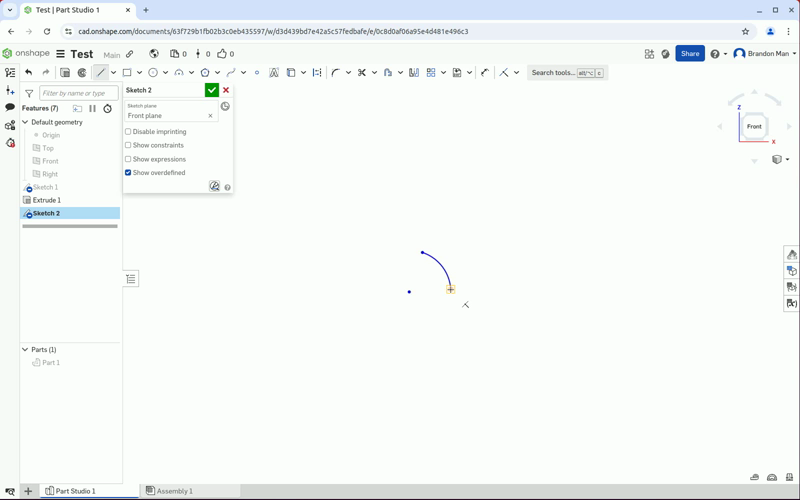
scroll(6)
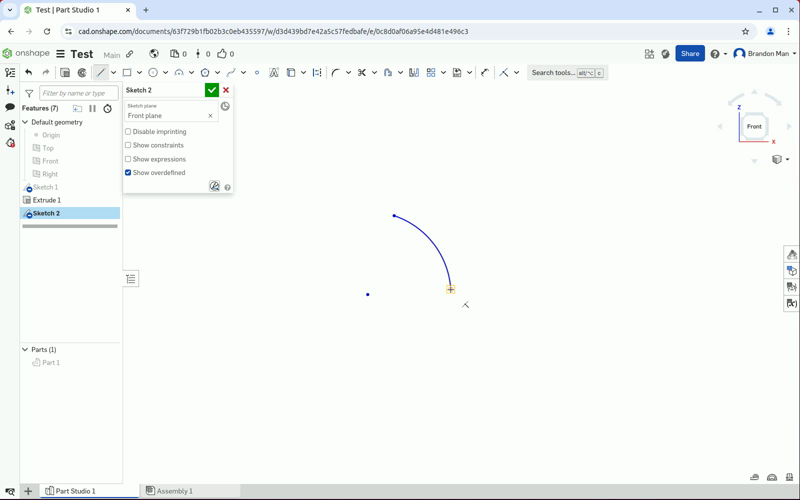
click(450, 289)
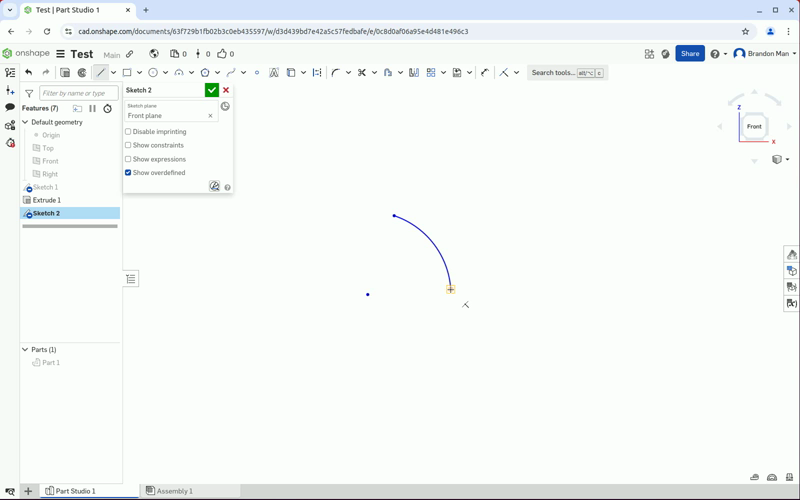
scroll(-6)
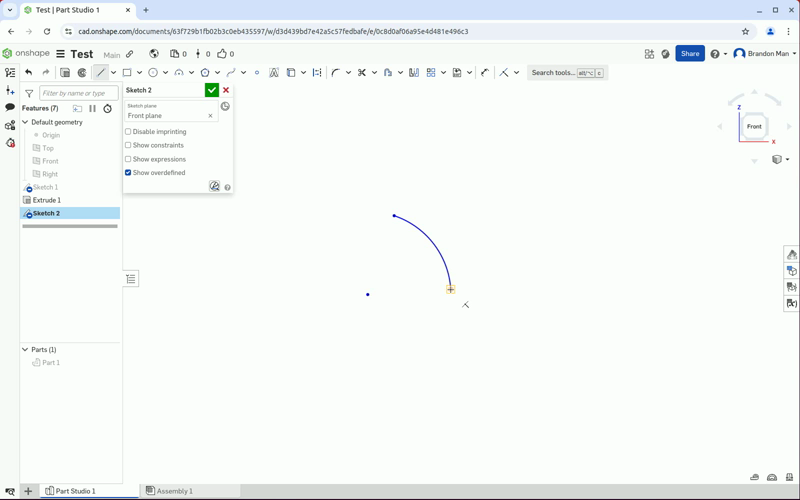
scroll(-6)
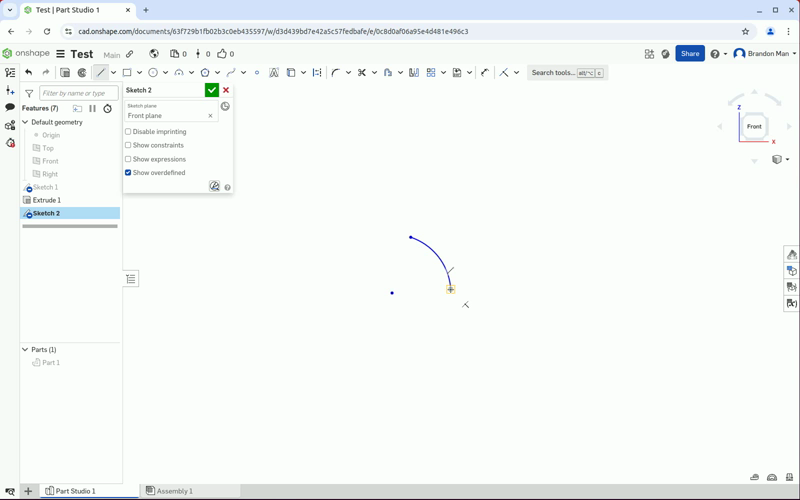
scroll(-6)
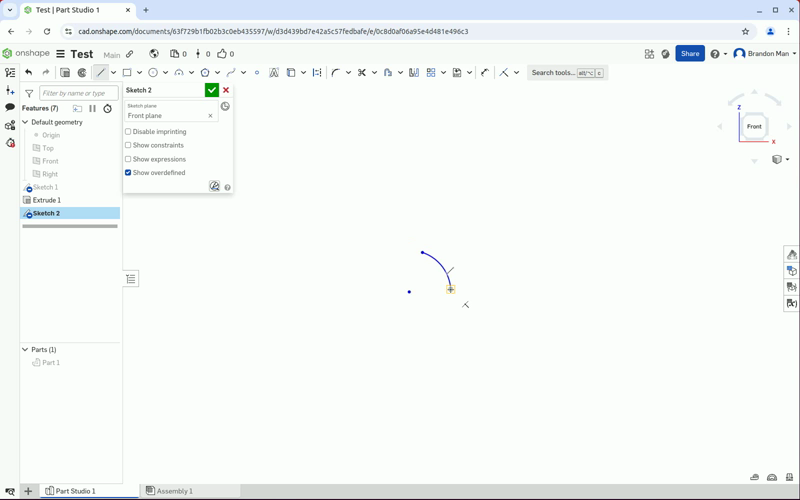
scroll(-6)
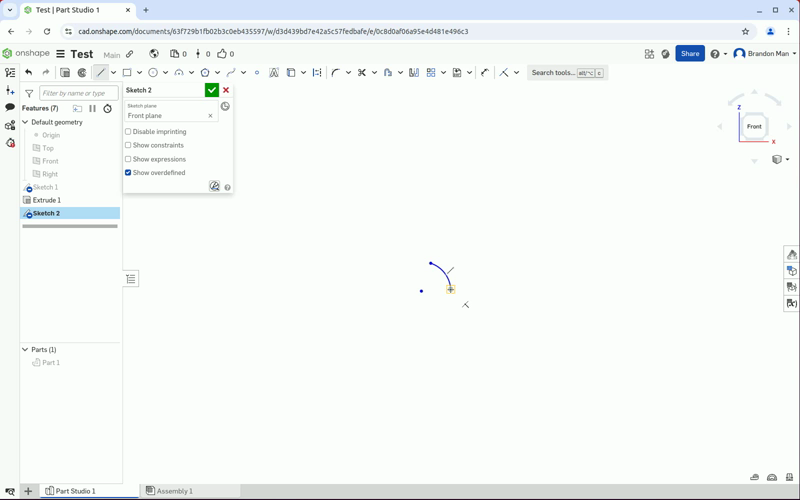
scroll(-6)
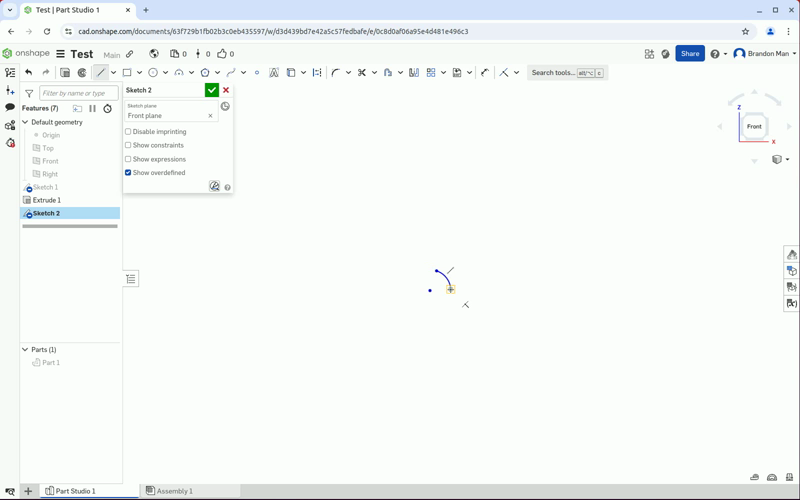
scroll(-6)
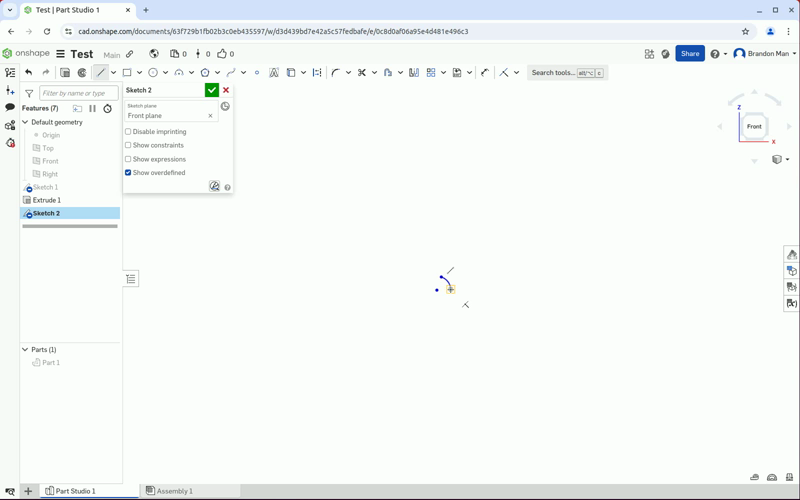
scroll(-6)
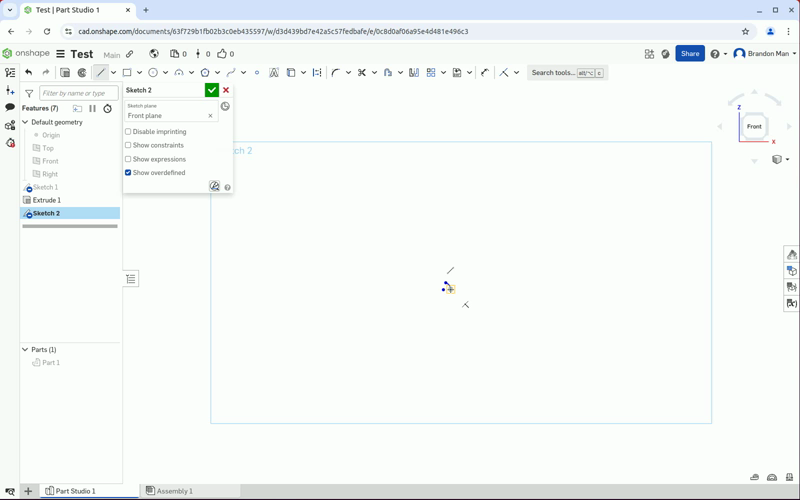
key_down(shift)
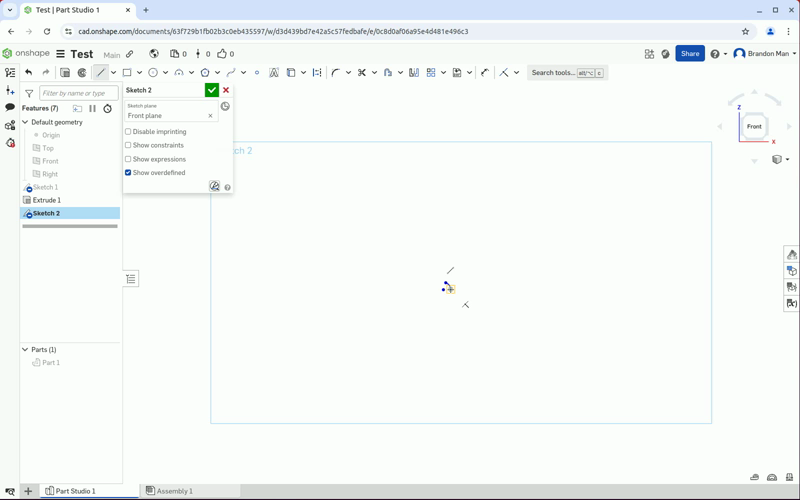
mouse_move(480, 289)
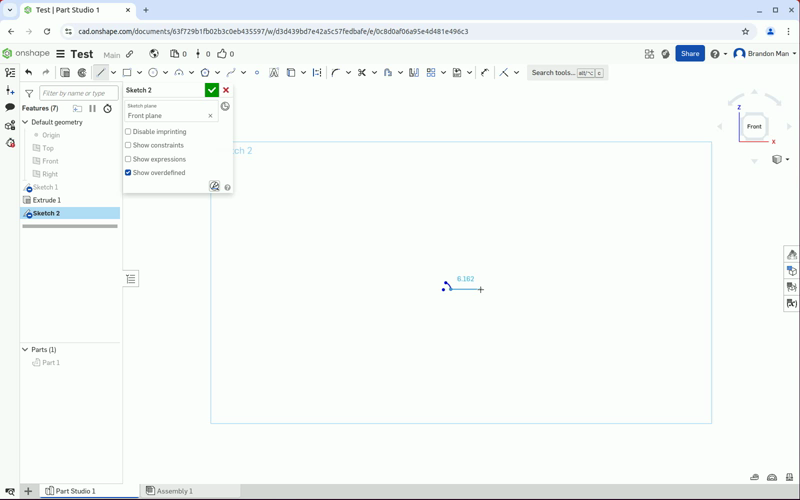
mouse_move(471, 289)
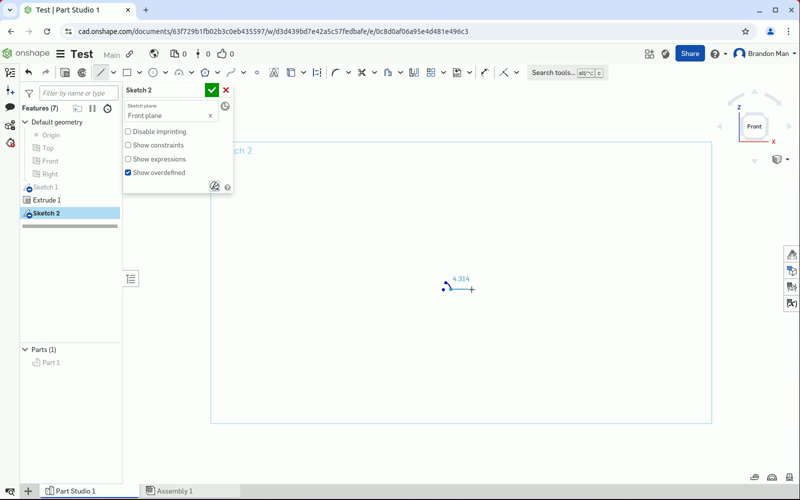
click(471, 289)
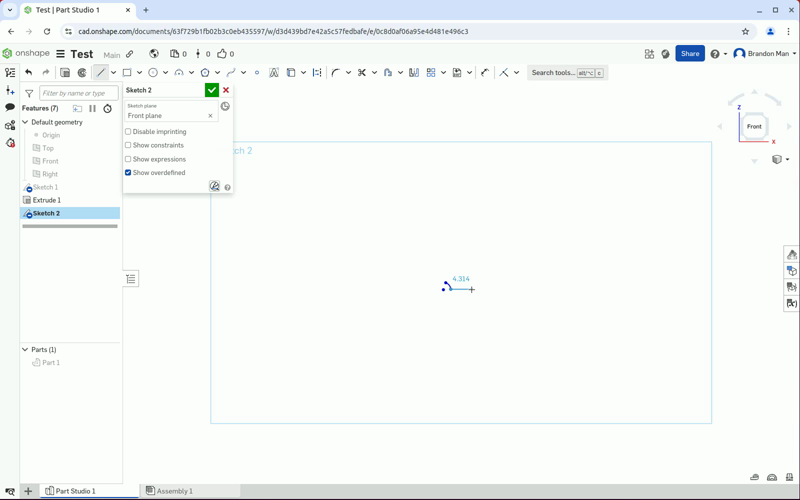
key_up(shift)
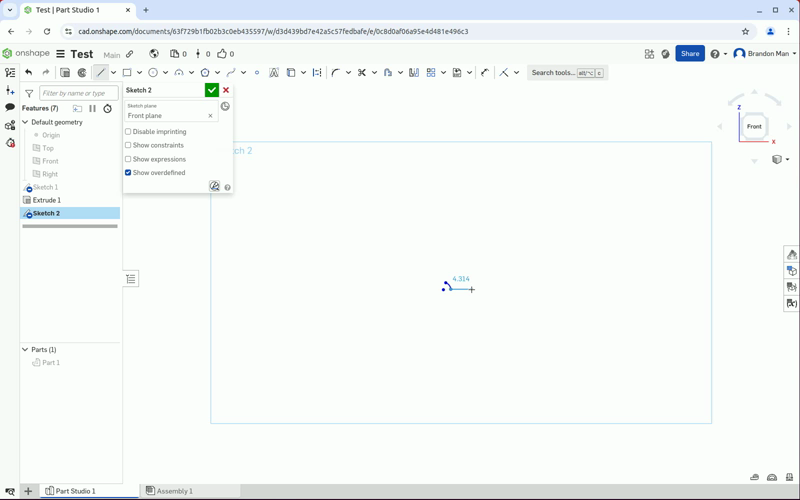
key(esc)
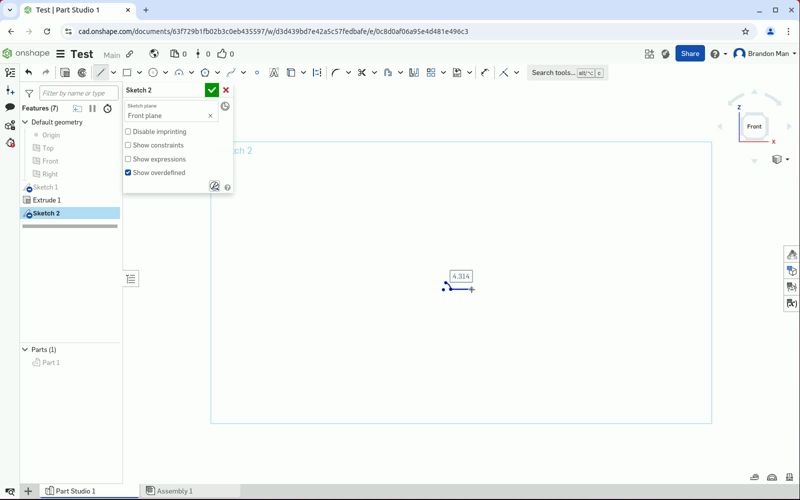
key(a)
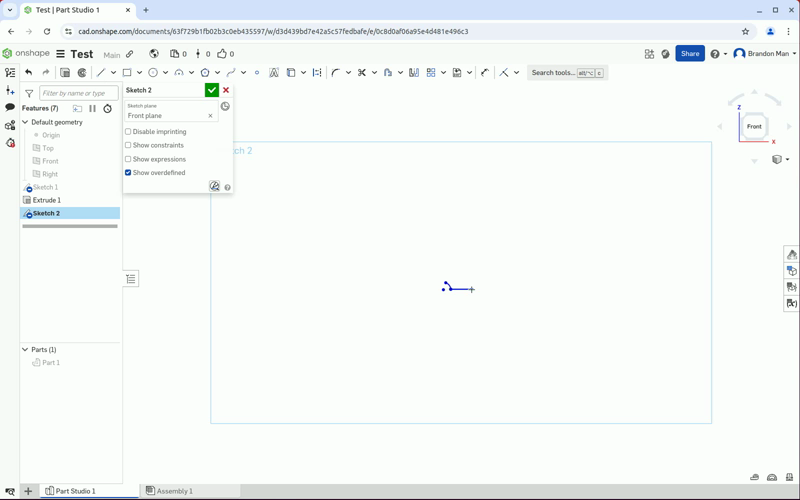
mouse_move(471, 289)
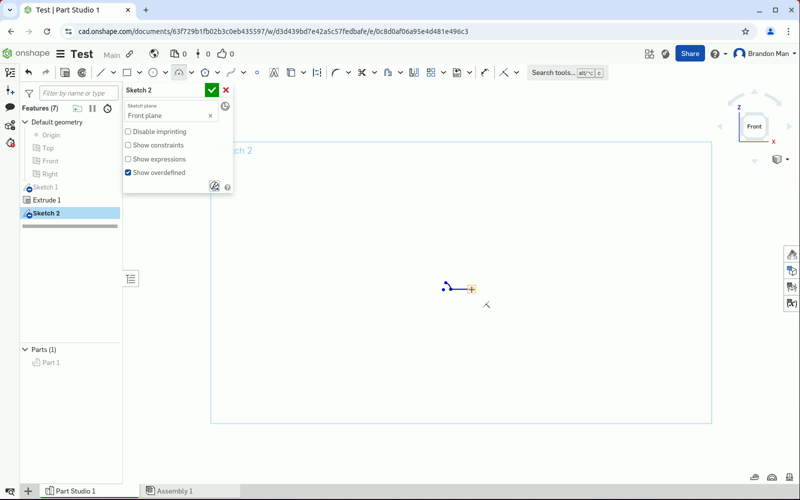
click(471, 289)
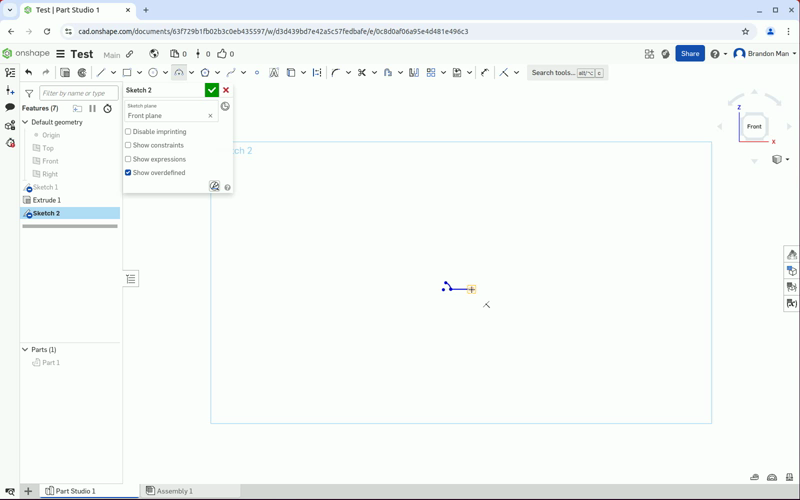
key_down(shift)
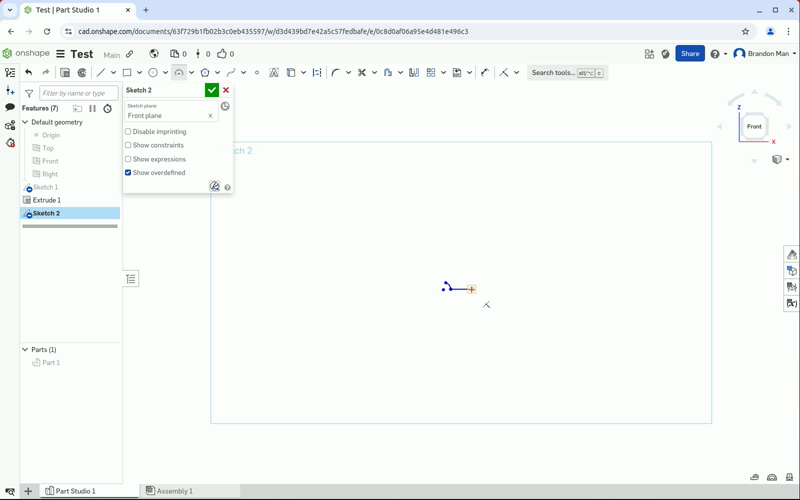
mouse_move(476, 282)
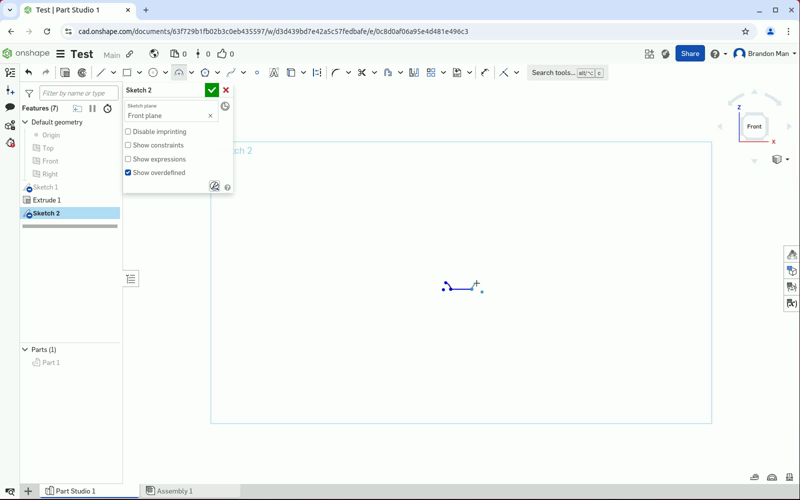
click(476, 282)
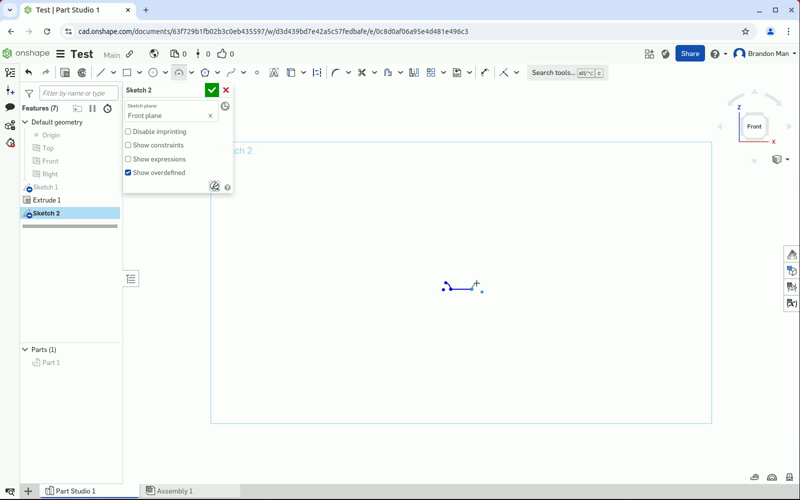
mouse_move(473, 285)
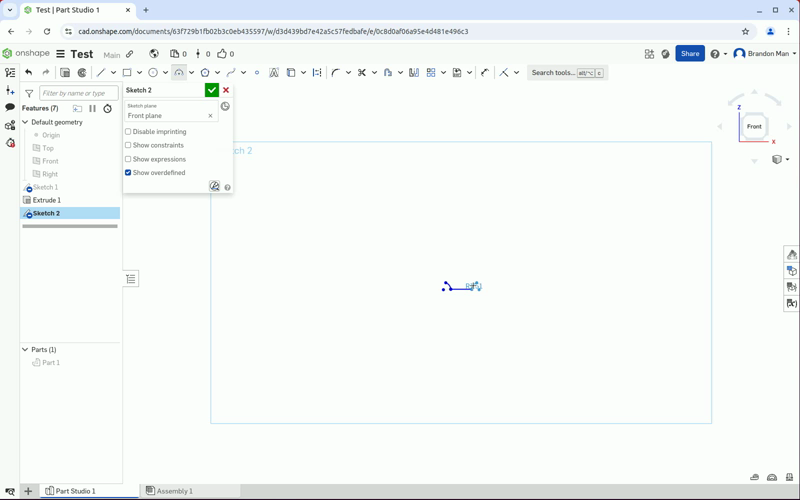
scroll(6)
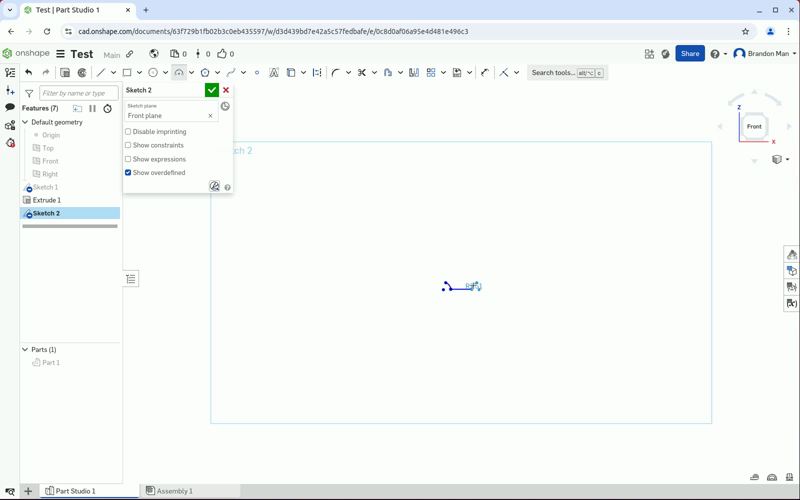
scroll(6)
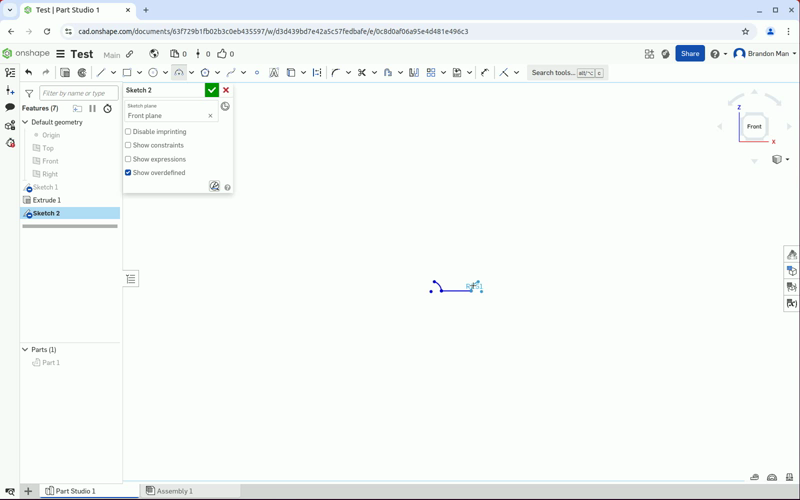
scroll(6)
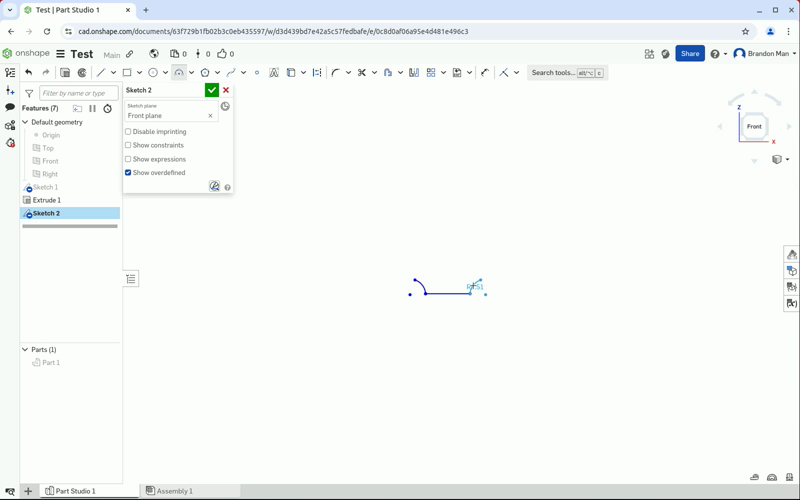
scroll(6)
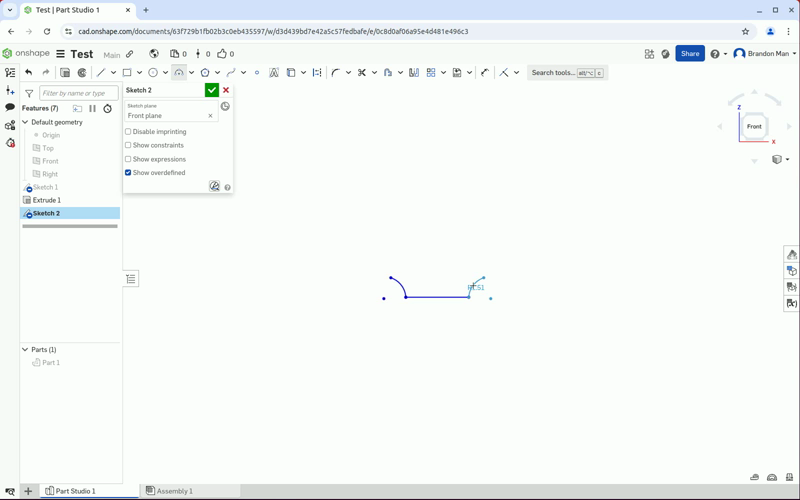
scroll(6)
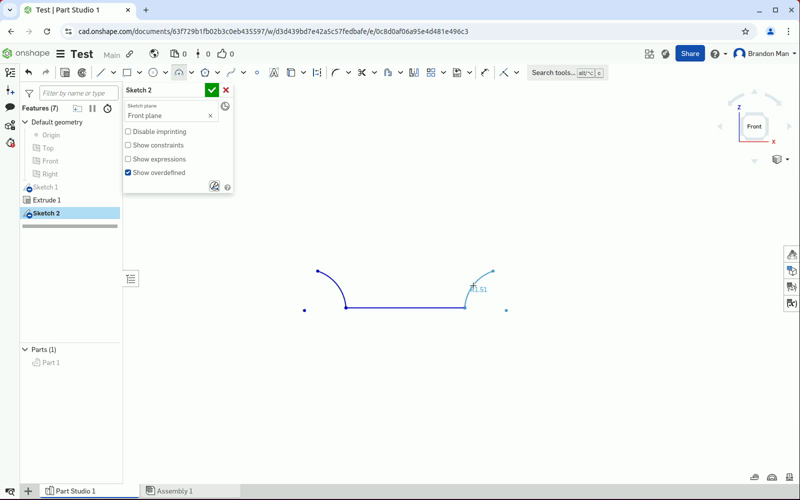
scroll(6)
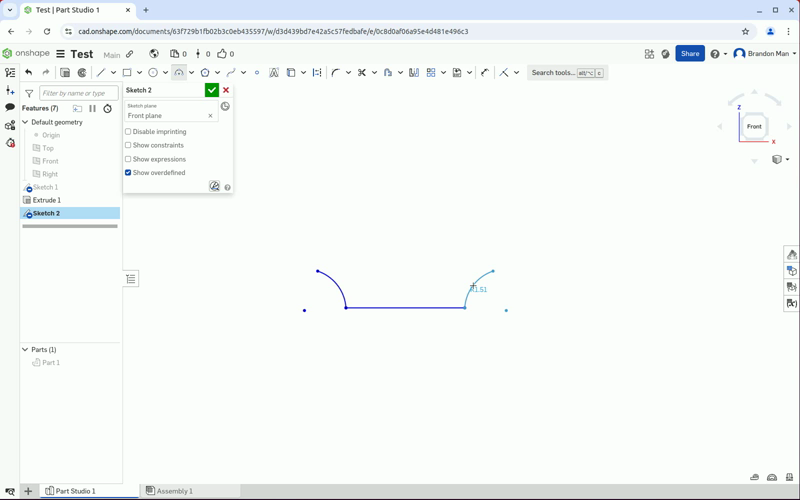
scroll(6)
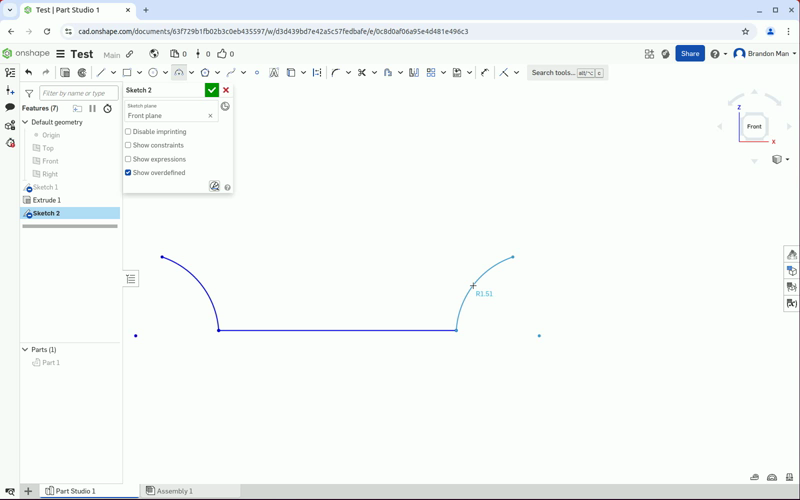
click(473, 285)
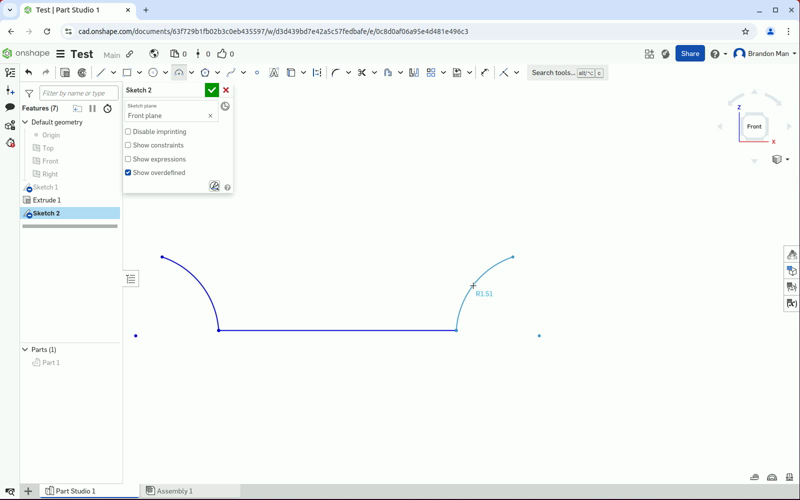
scroll(-6)
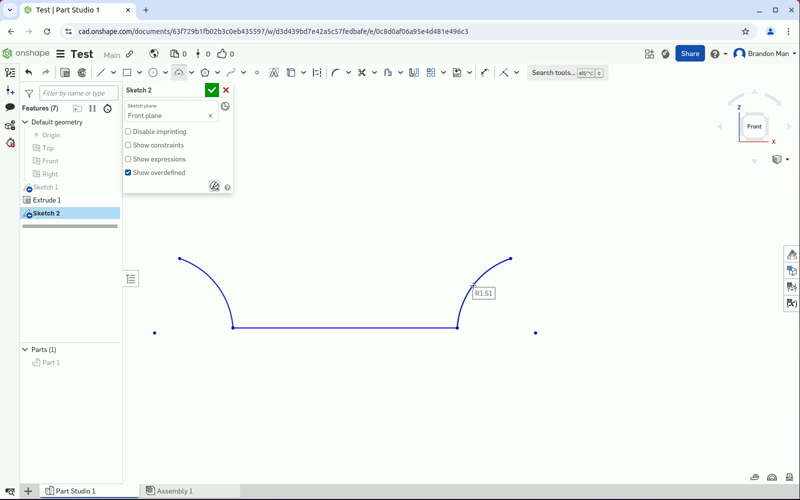
scroll(-6)
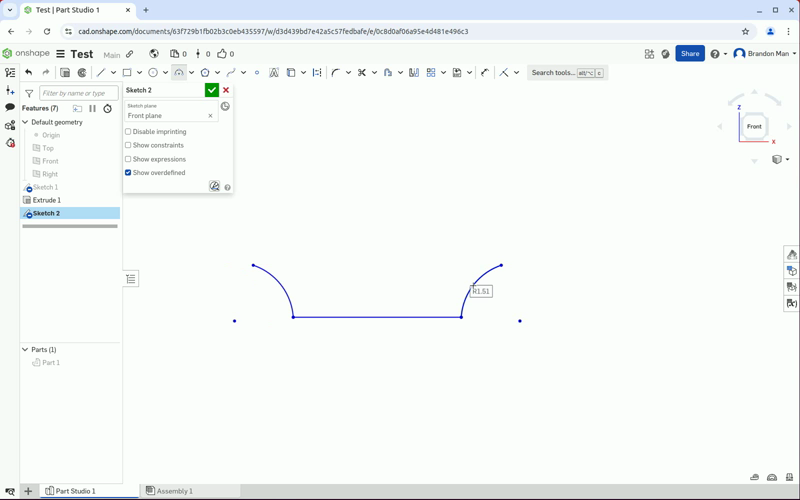
scroll(-6)
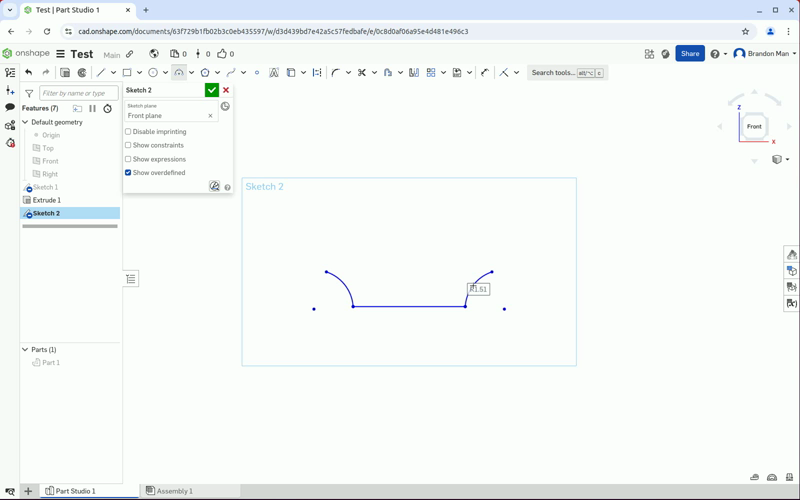
scroll(-6)
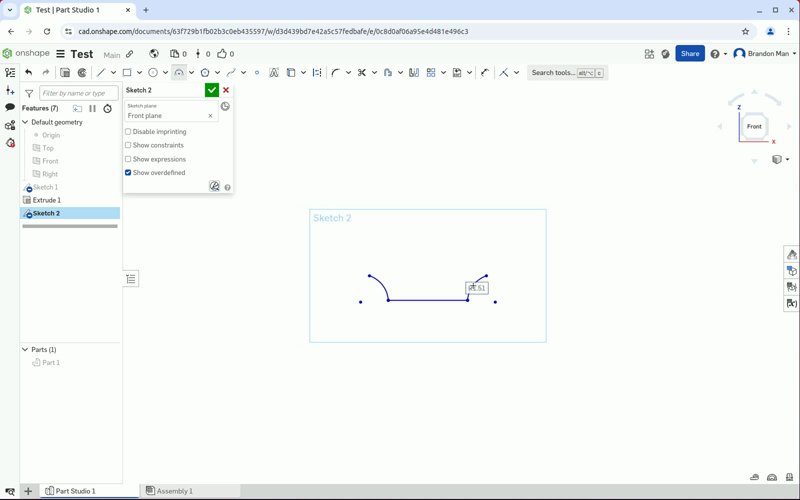
scroll(-6)
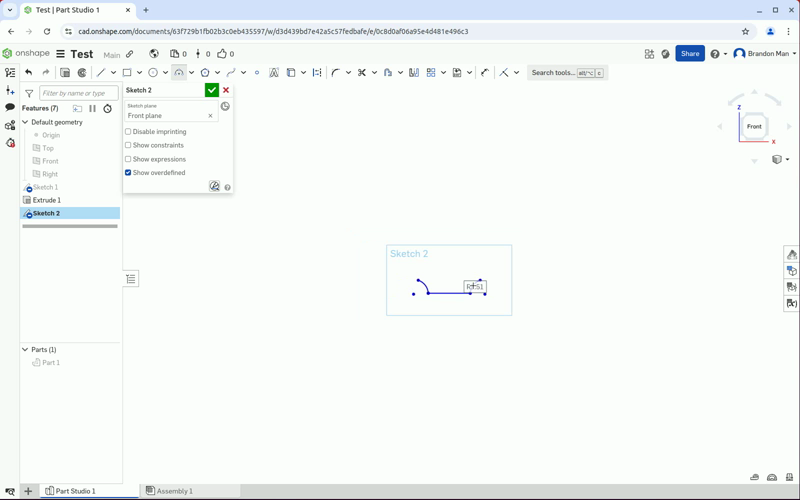
scroll(-6)
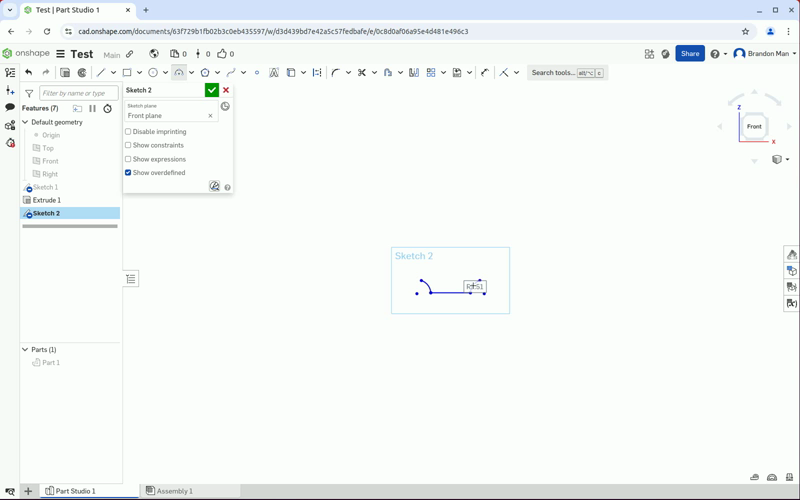
scroll(-6)
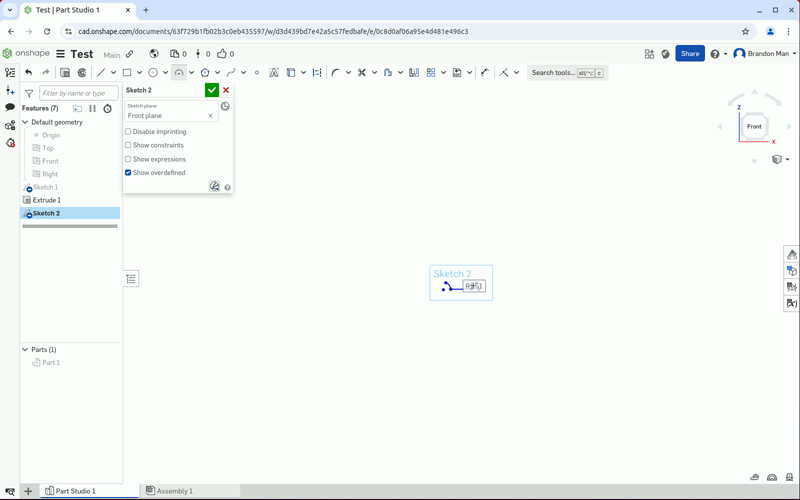
key_up(shift)
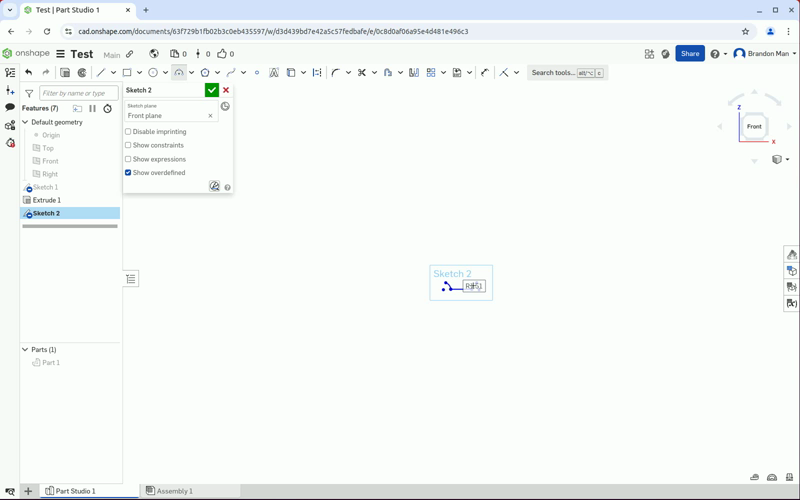
key(esc)
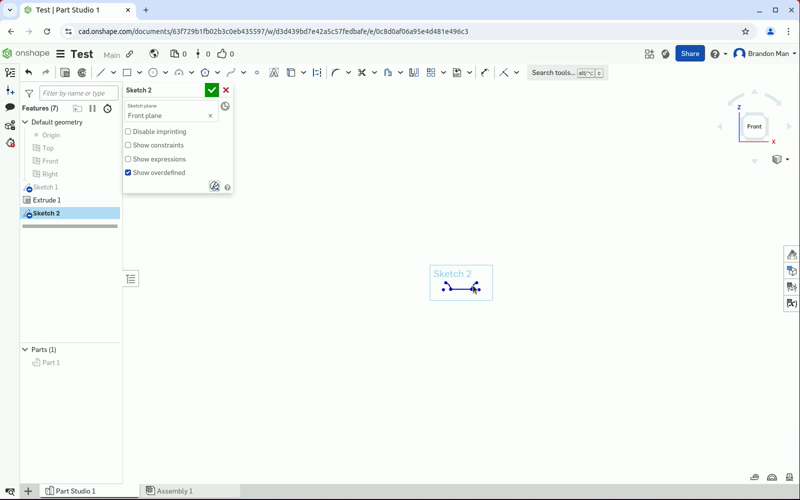
key(l)
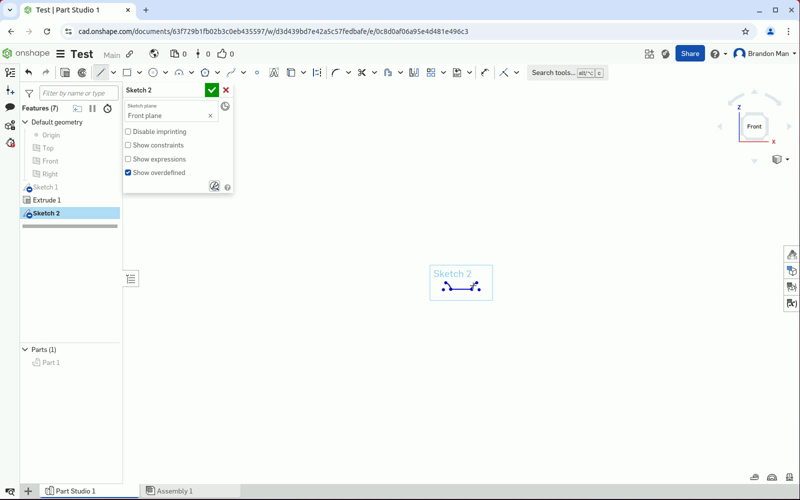
mouse_move(476, 282)
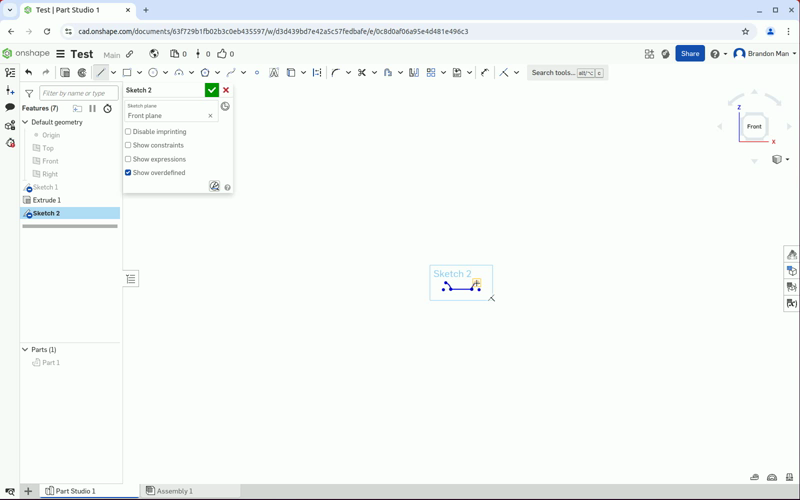
scroll(6)
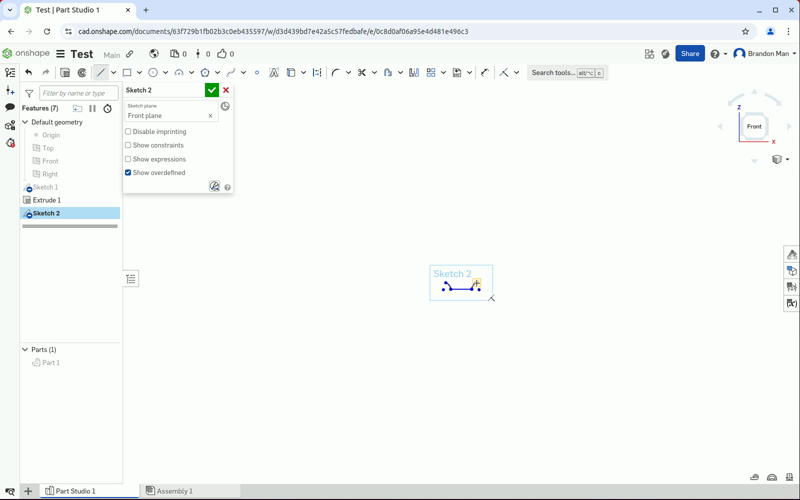
scroll(6)
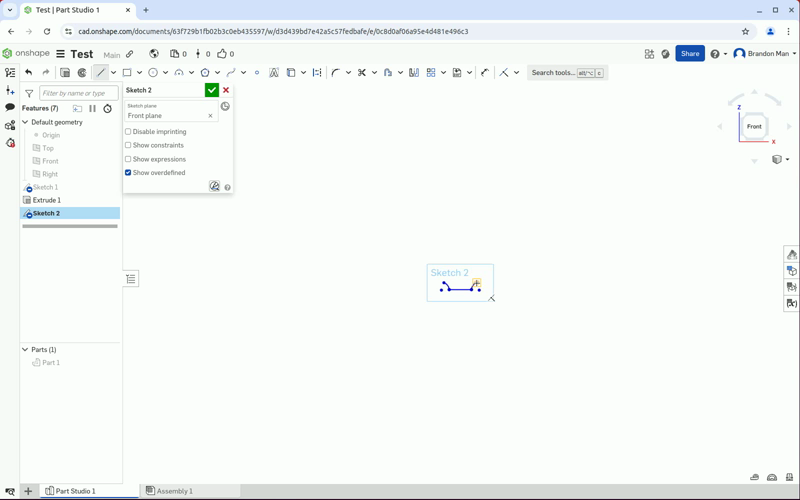
scroll(6)
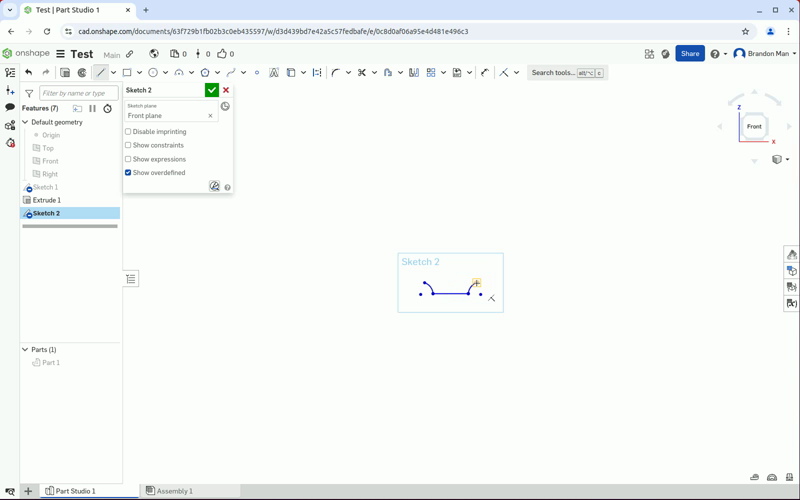
scroll(6)
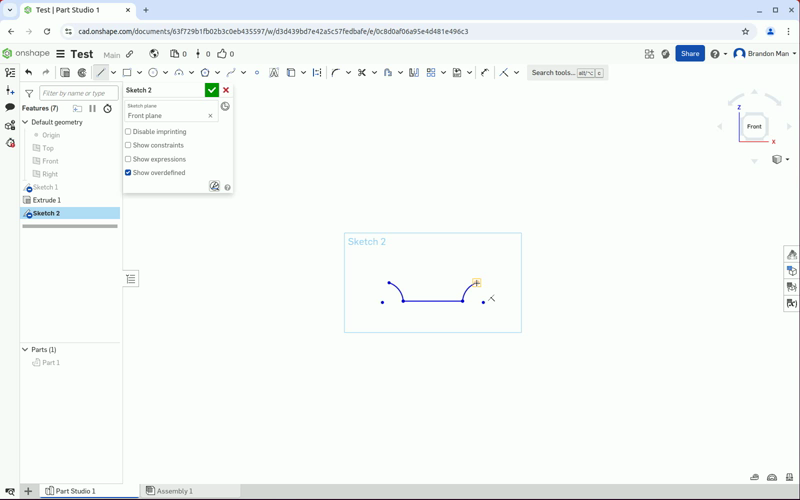
scroll(6)
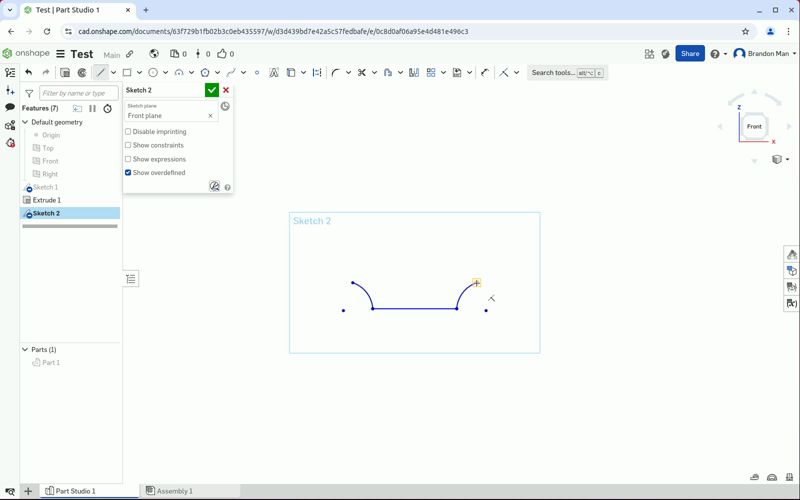
scroll(6)
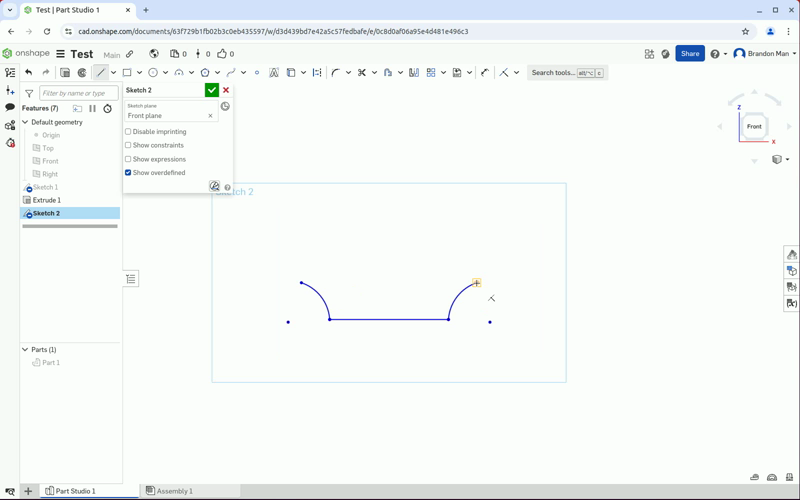
scroll(6)
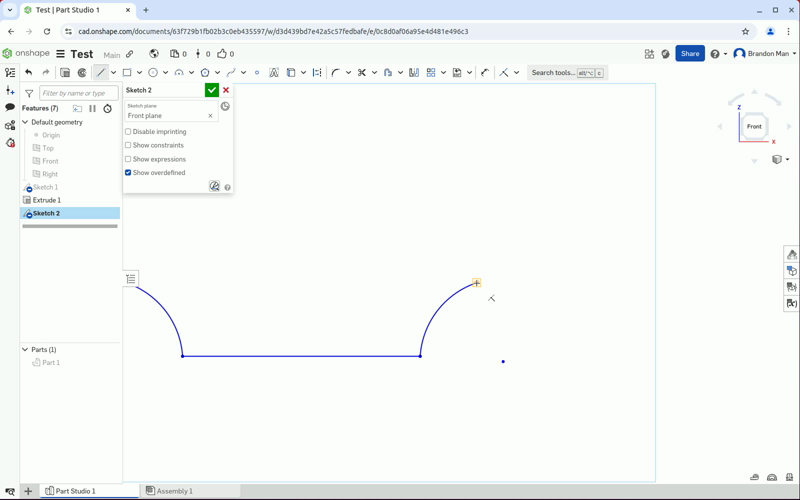
click(476, 282)
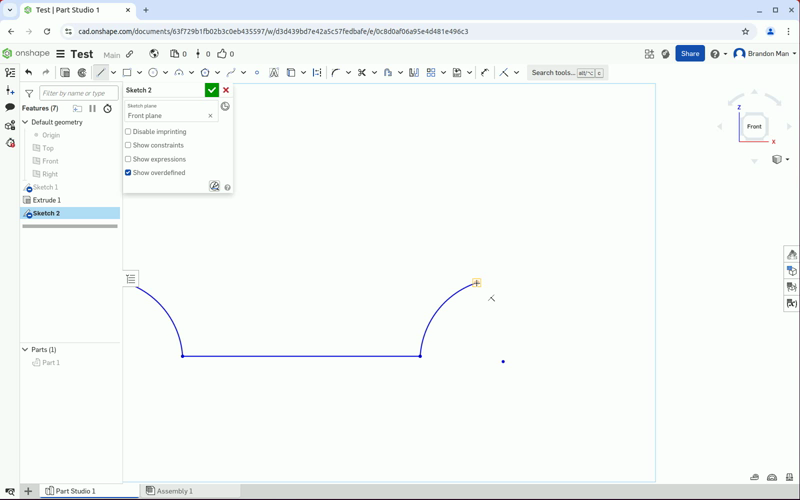
scroll(-6)
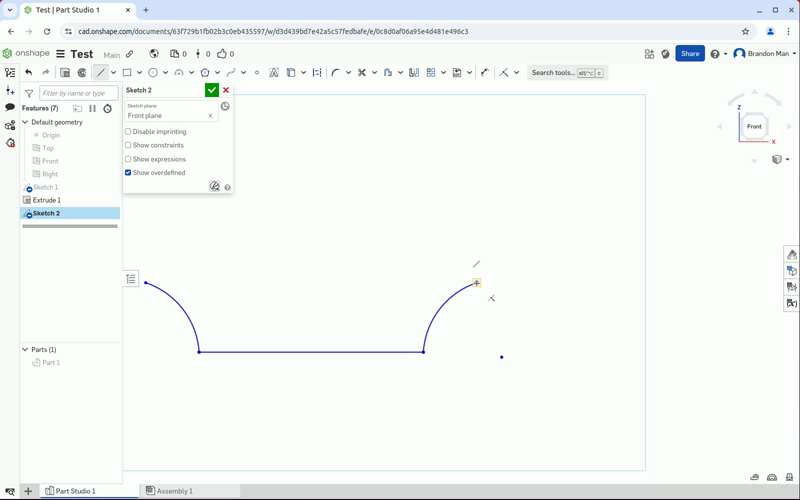
scroll(-6)
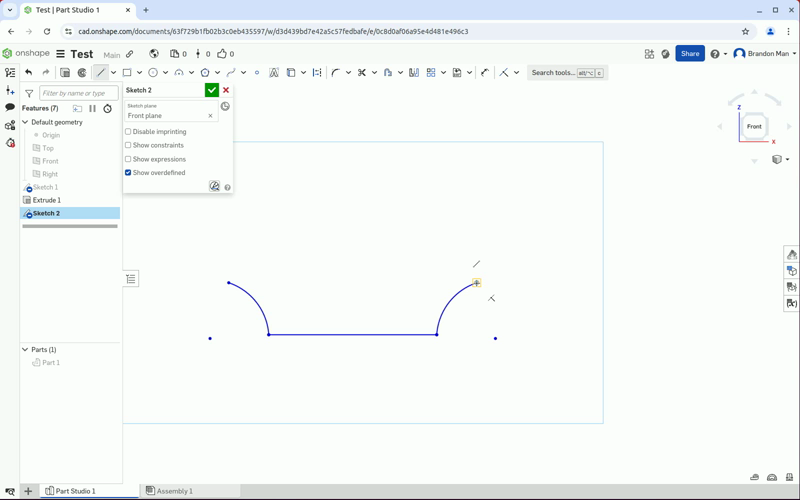
scroll(-6)
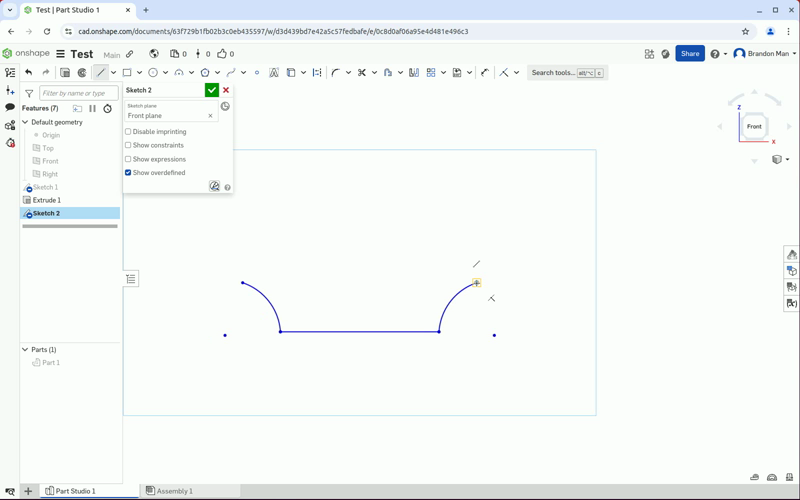
scroll(-6)
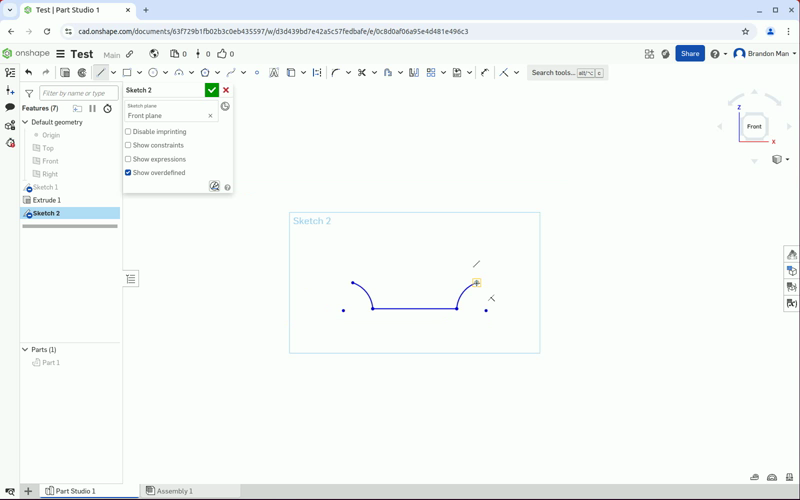
scroll(-6)
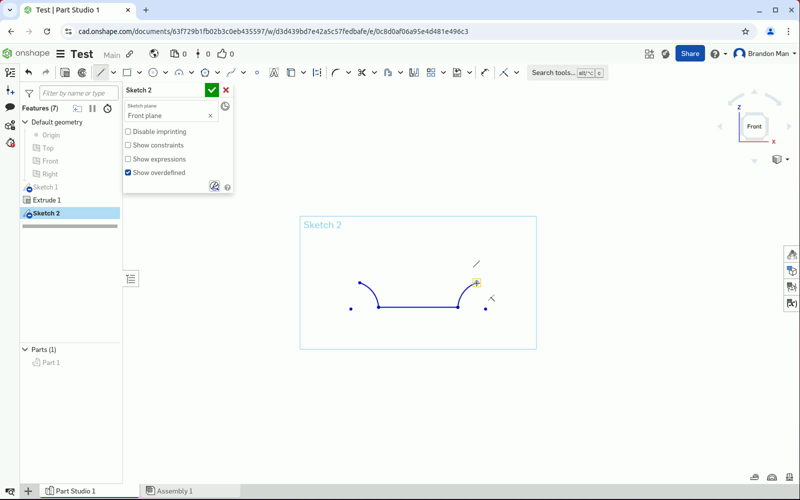
scroll(-6)
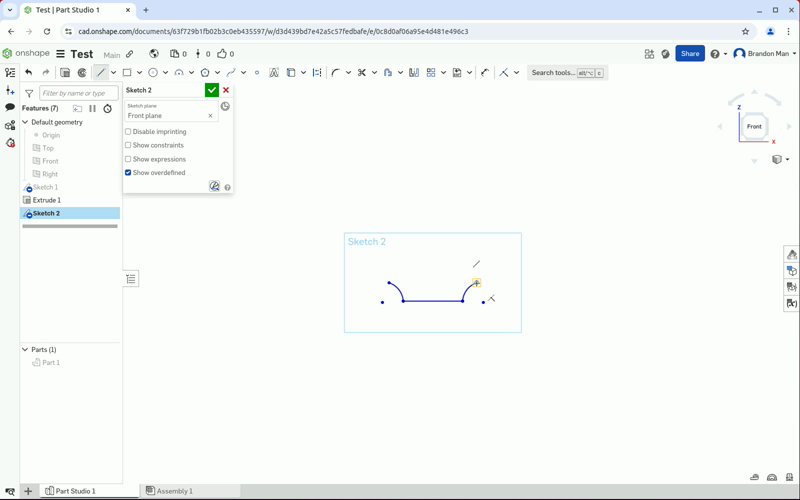
scroll(-6)
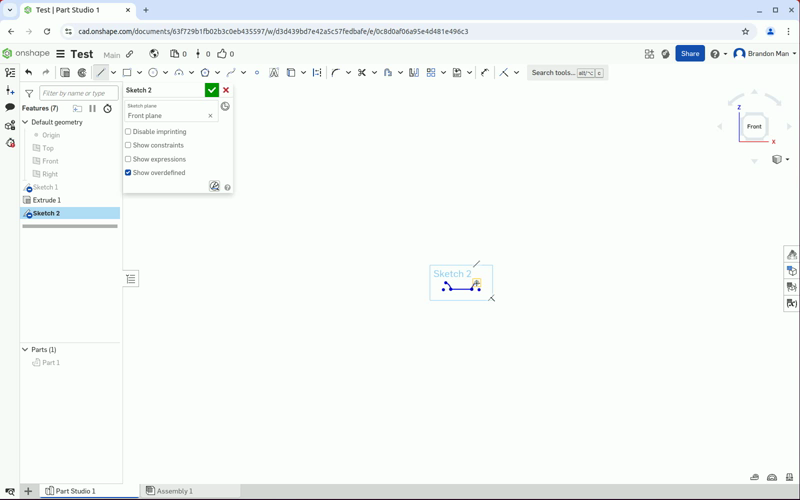
mouse_move(506, 282)
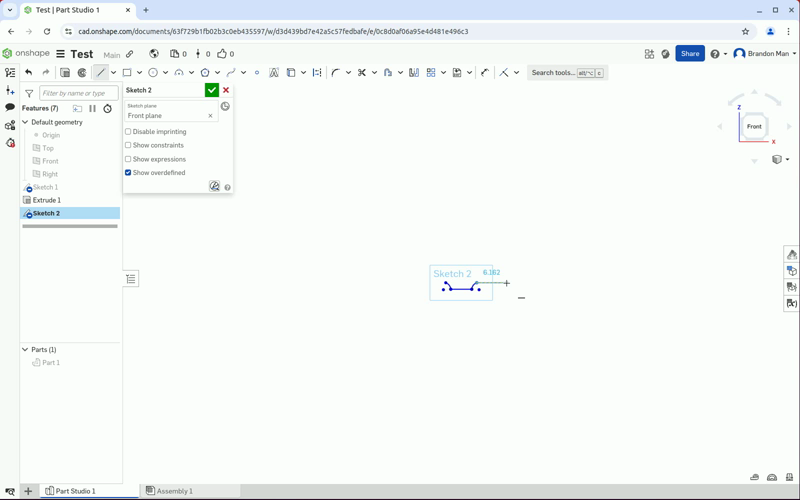
key_down(shift)
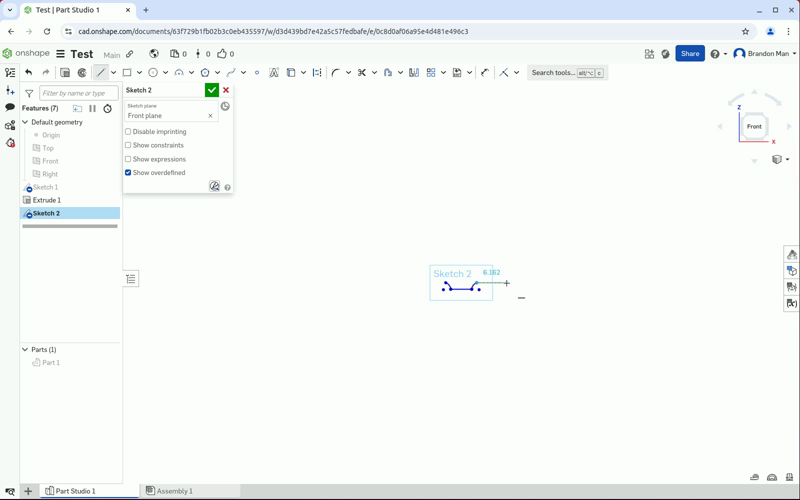
mouse_move(445, 282)
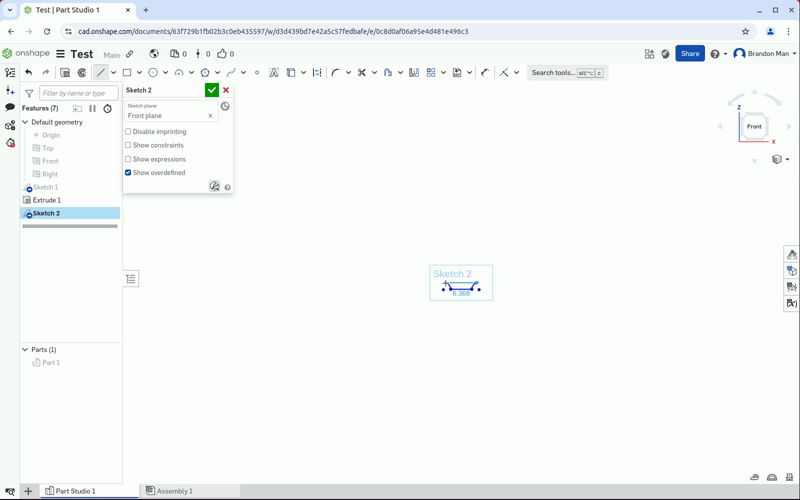
scroll(6)
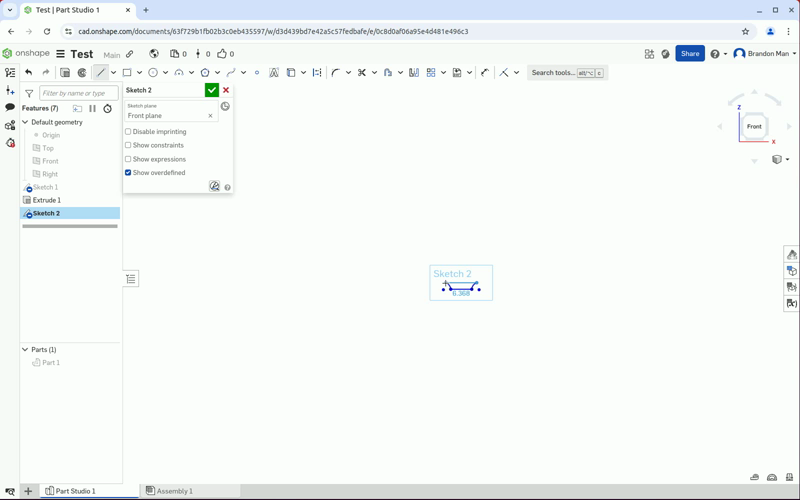
scroll(6)
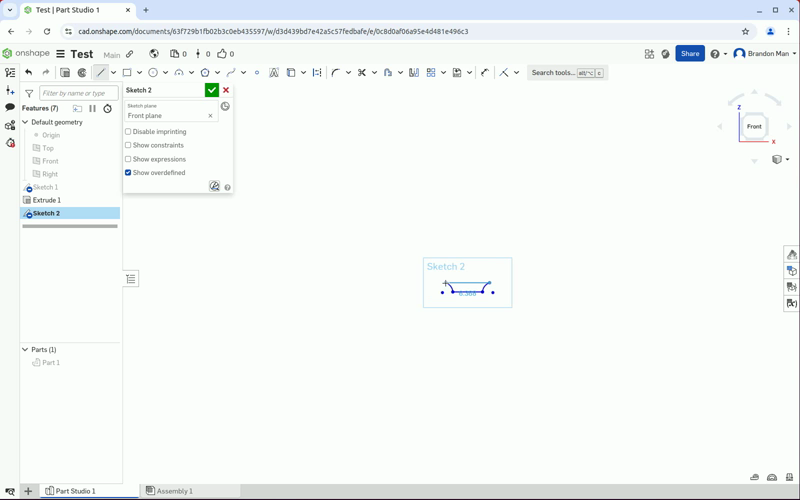
scroll(6)
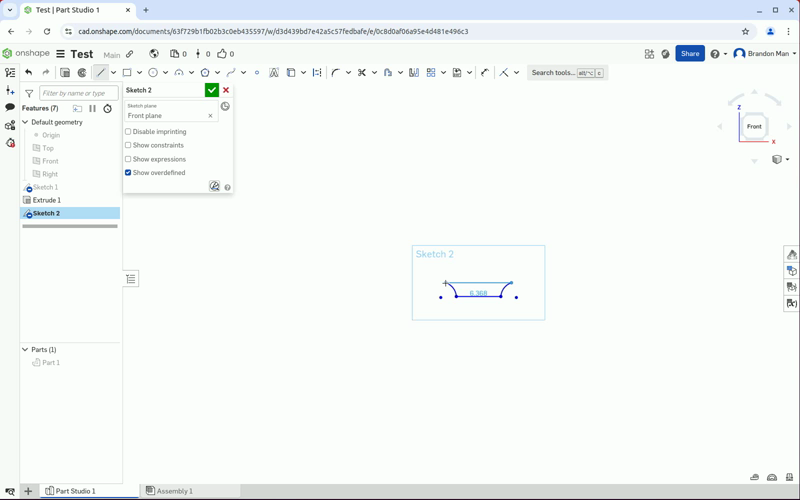
scroll(6)
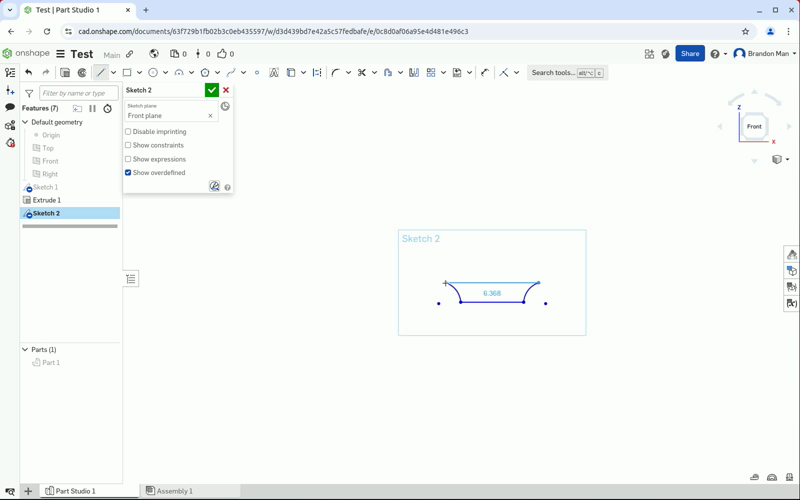
scroll(6)
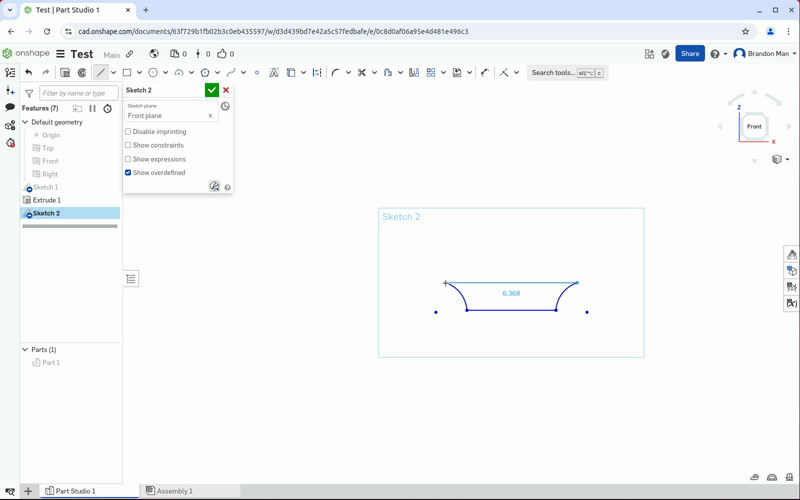
scroll(6)
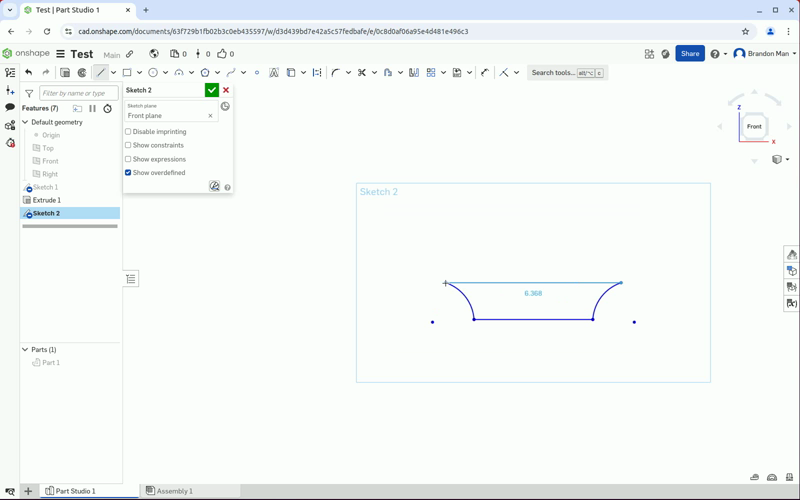
scroll(6)
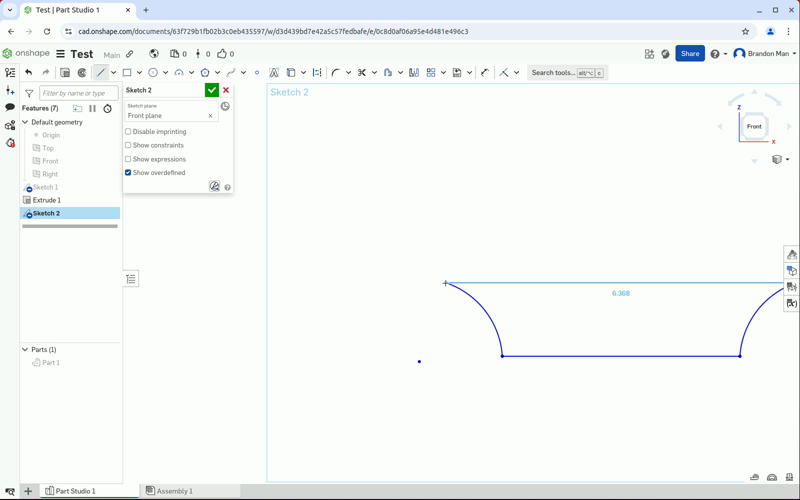
key_up(shift)
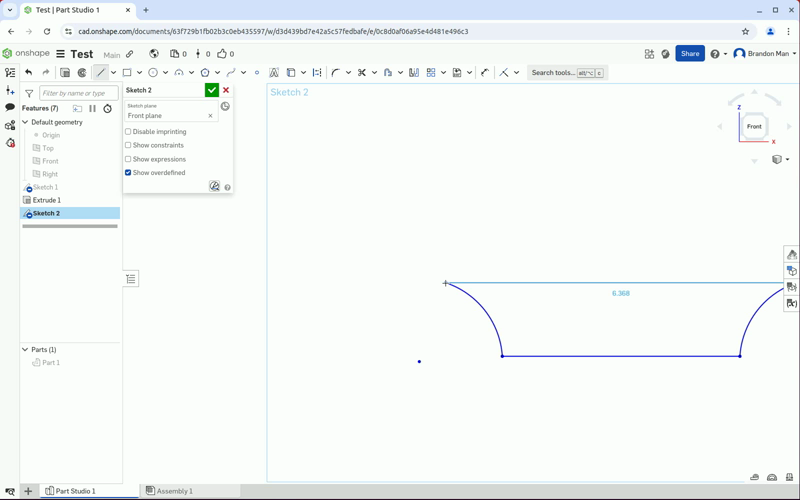
click(445, 282)
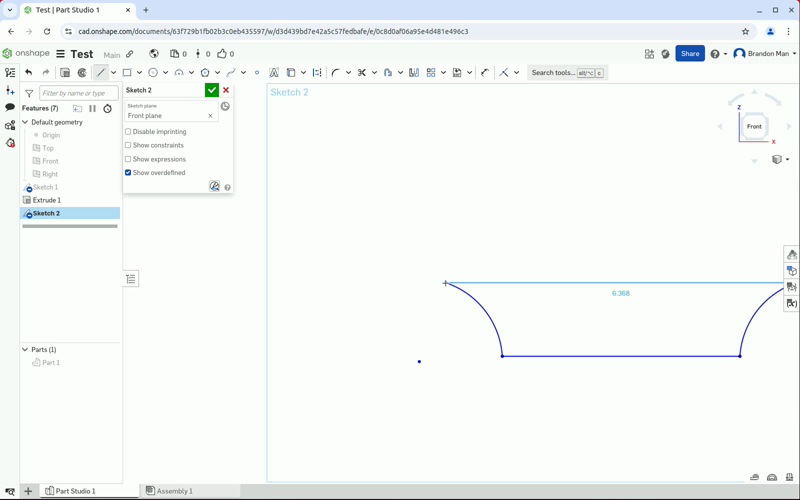
scroll(-6)
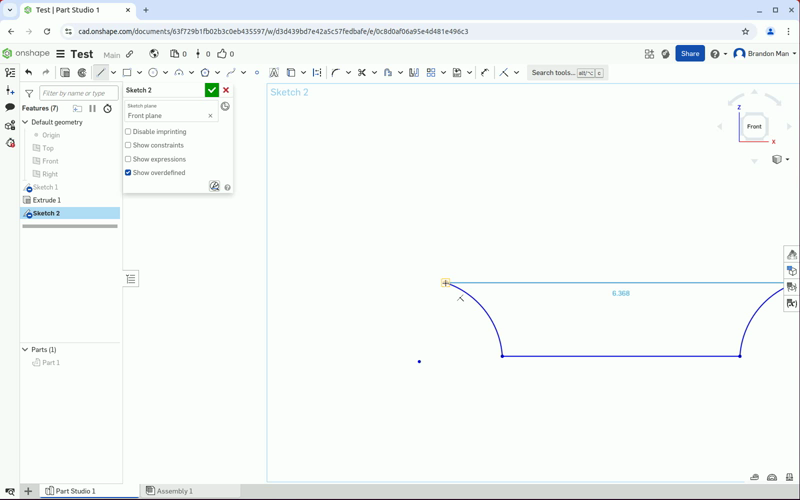
scroll(-6)
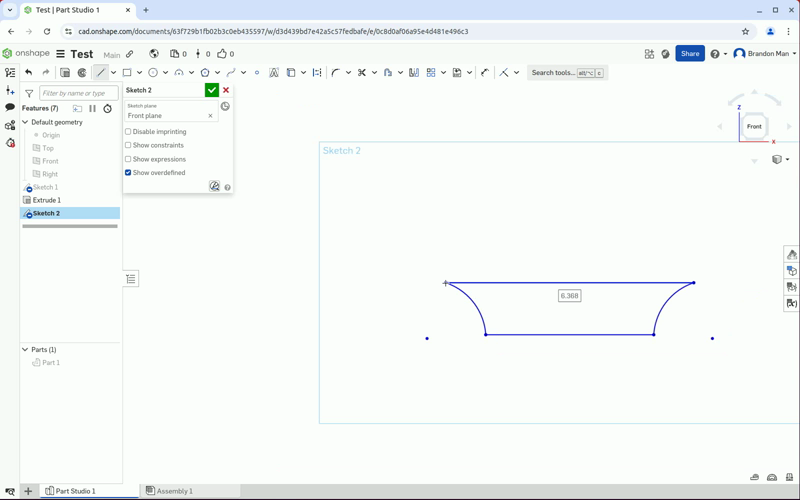
scroll(-6)
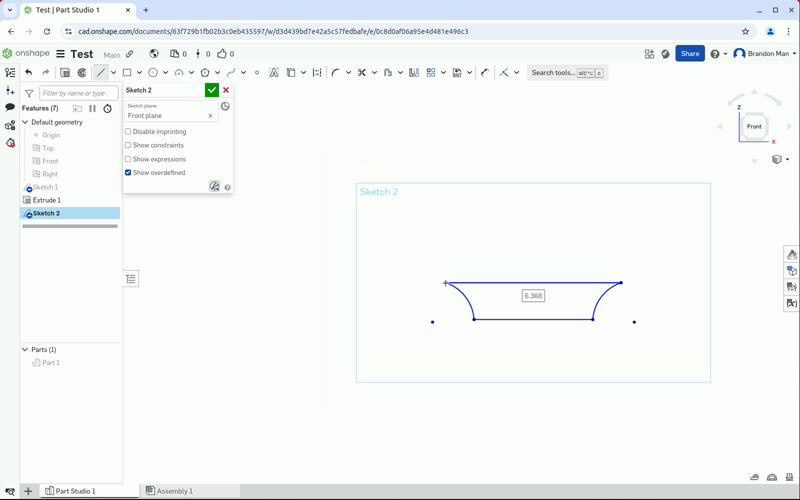
scroll(-6)
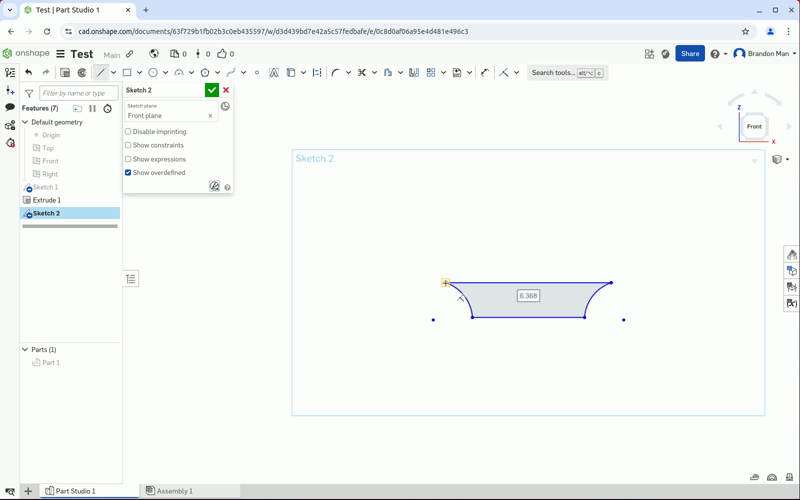
scroll(-6)
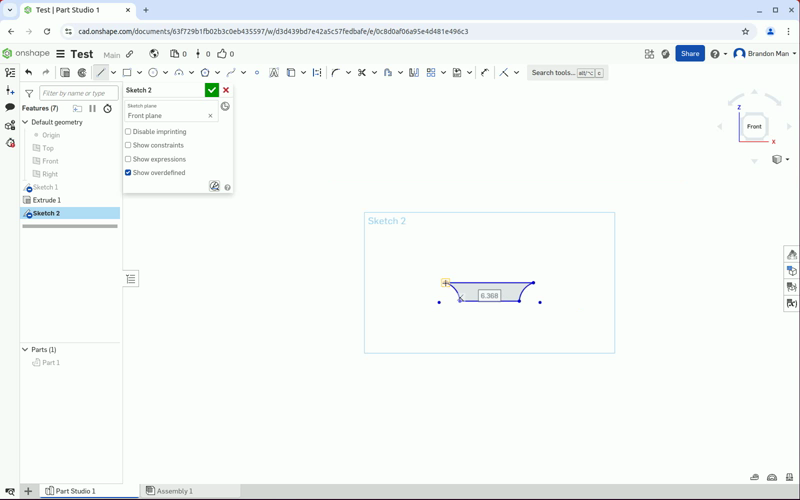
scroll(-6)
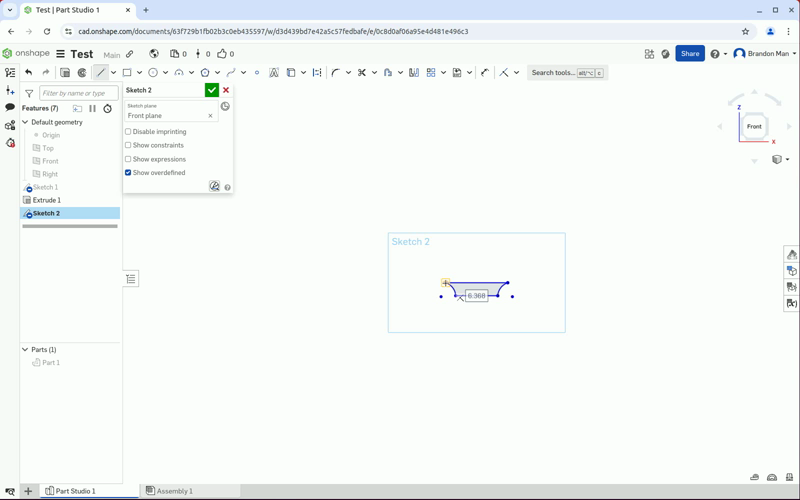
scroll(-6)
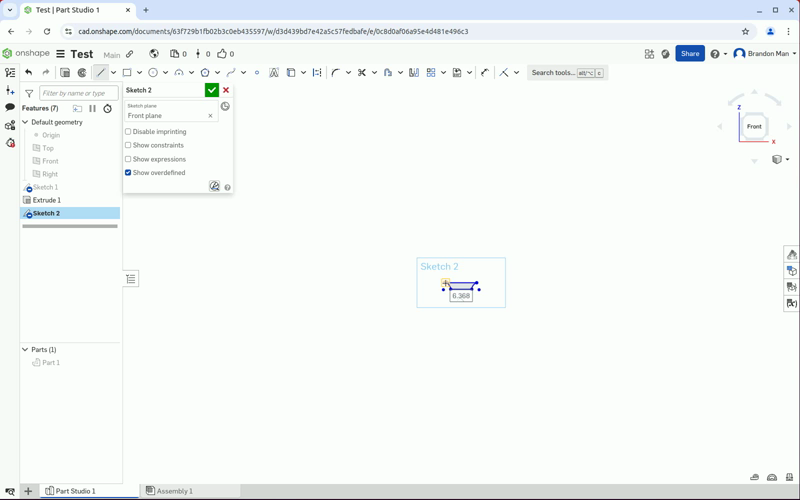
key(esc)
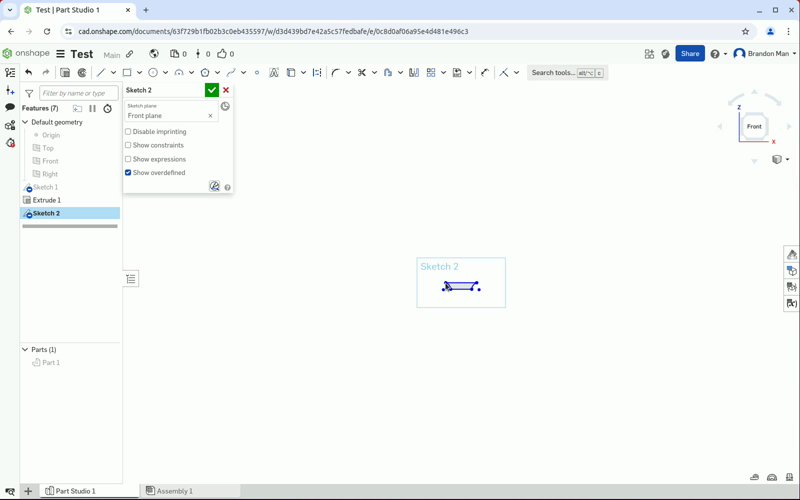
mouse_move(460, 287)
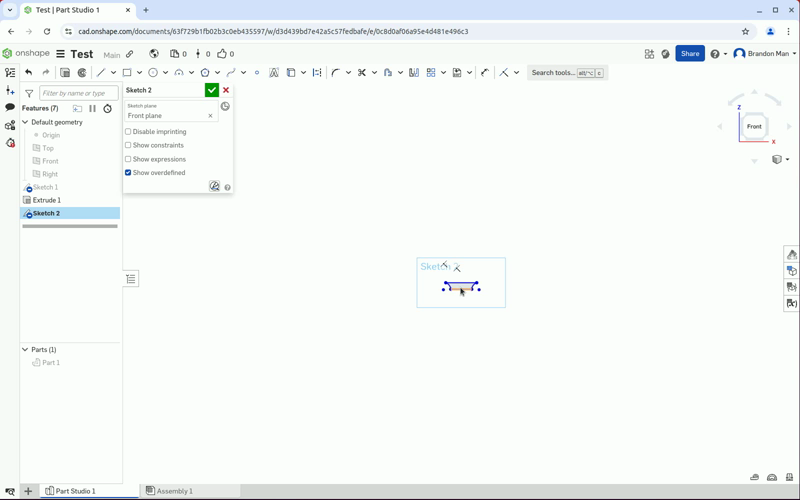
scroll(6)
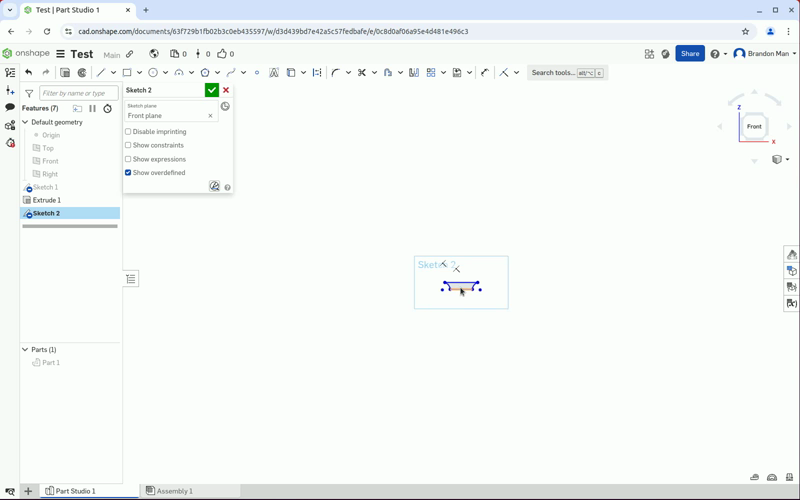
scroll(6)
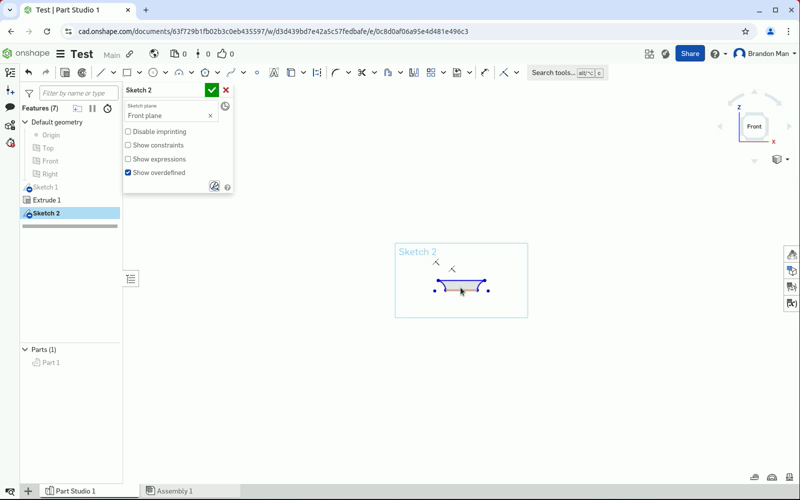
scroll(6)
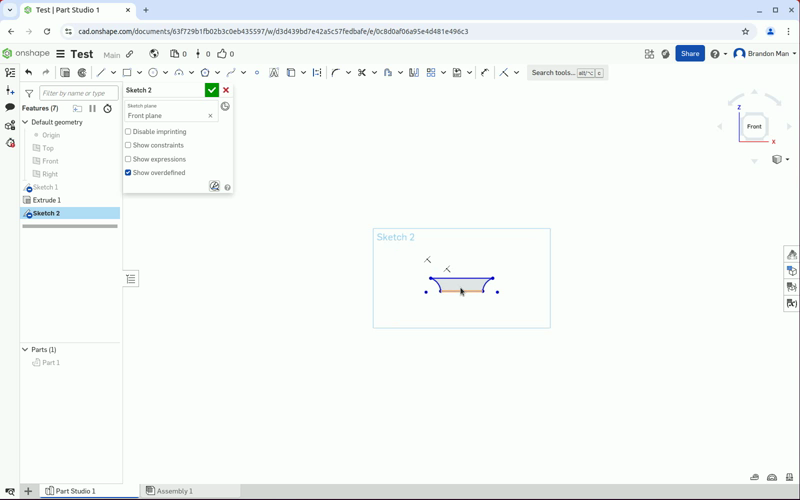
scroll(6)
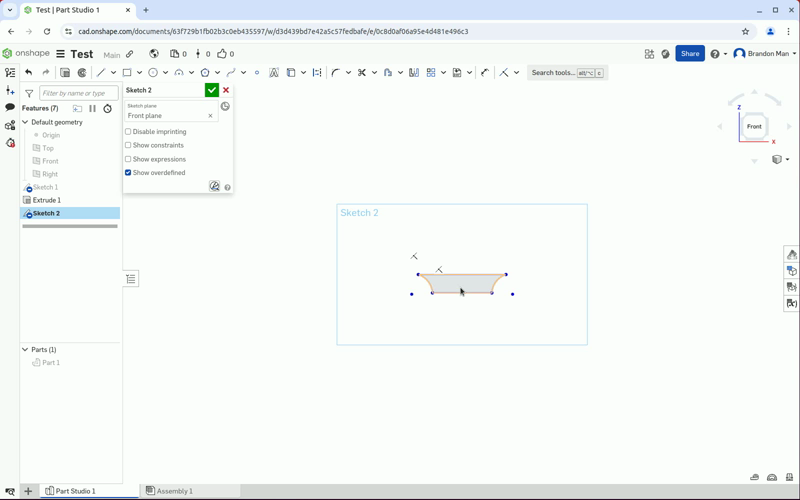
scroll(6)
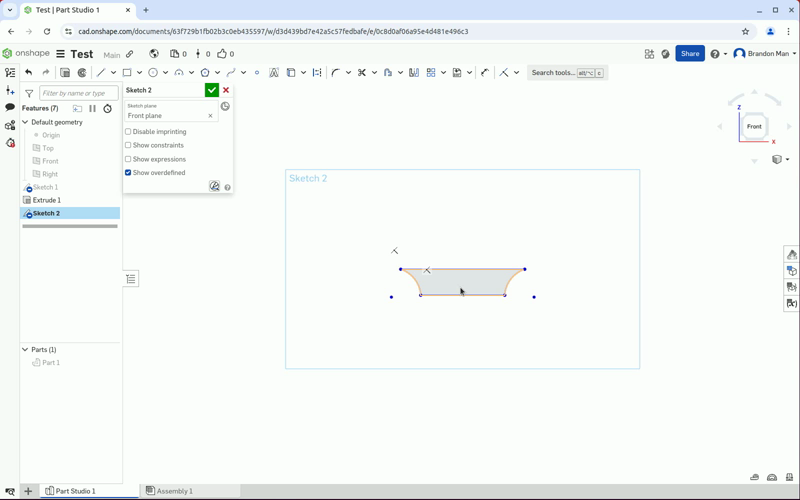
scroll(6)
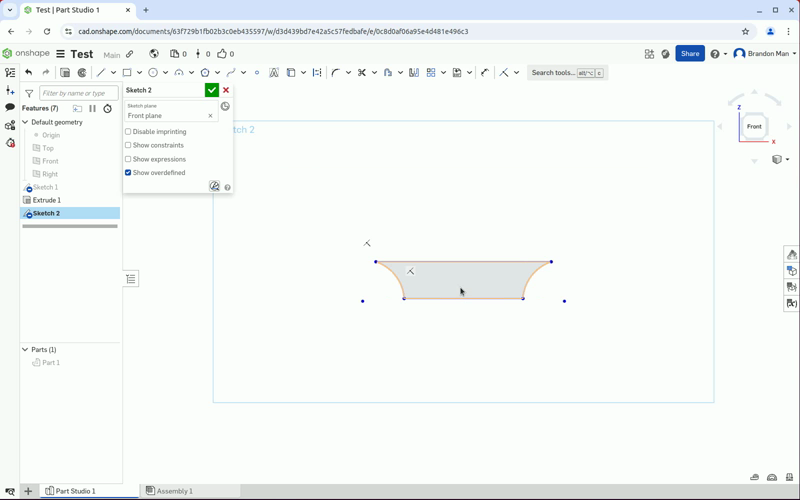
scroll(6)
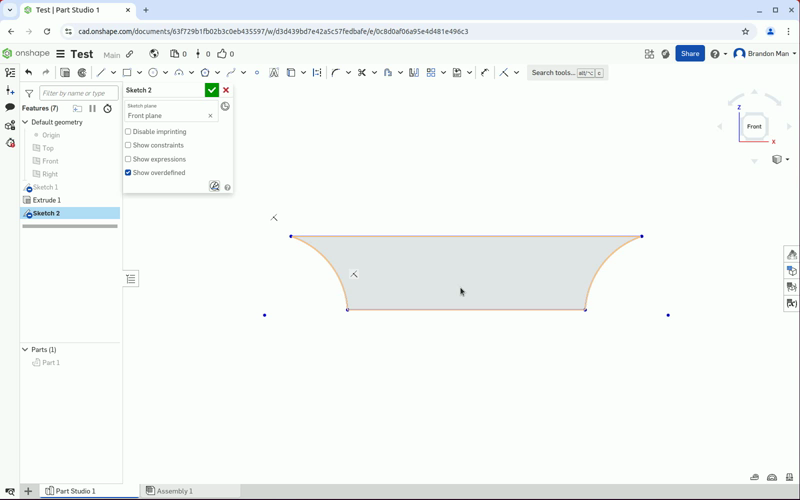
click(460, 287)
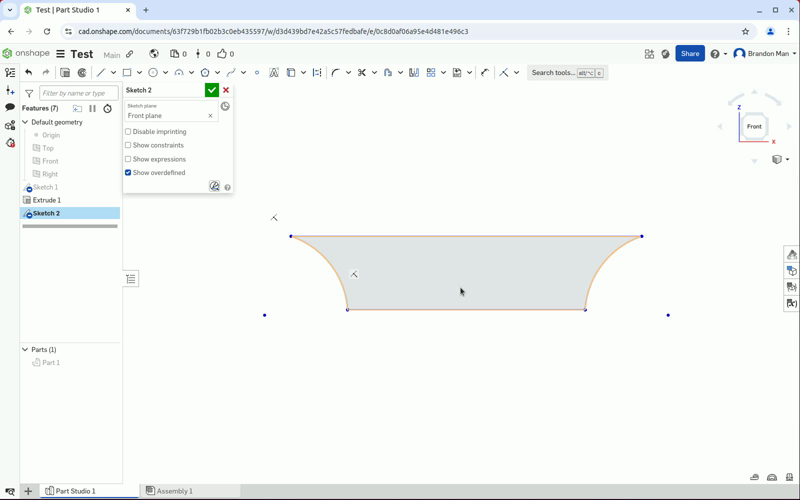
scroll(-6)
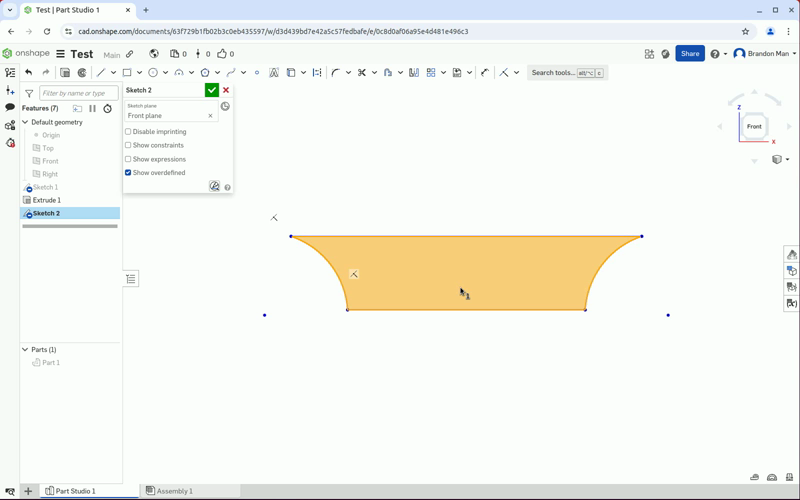
scroll(-6)
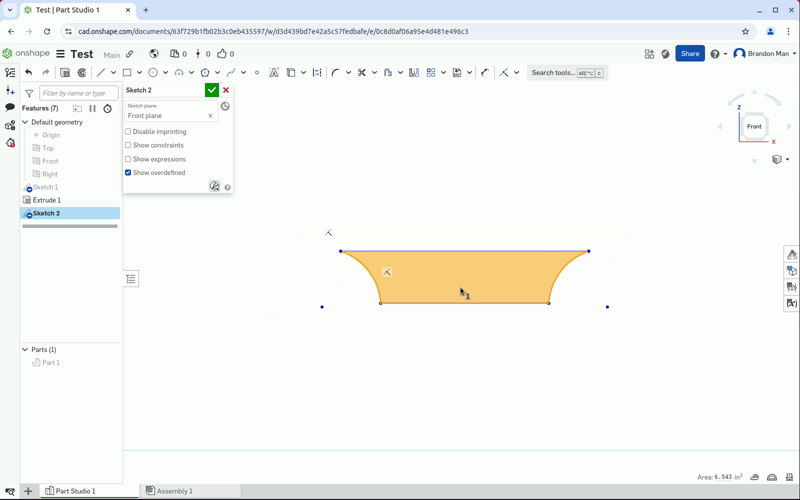
scroll(-6)
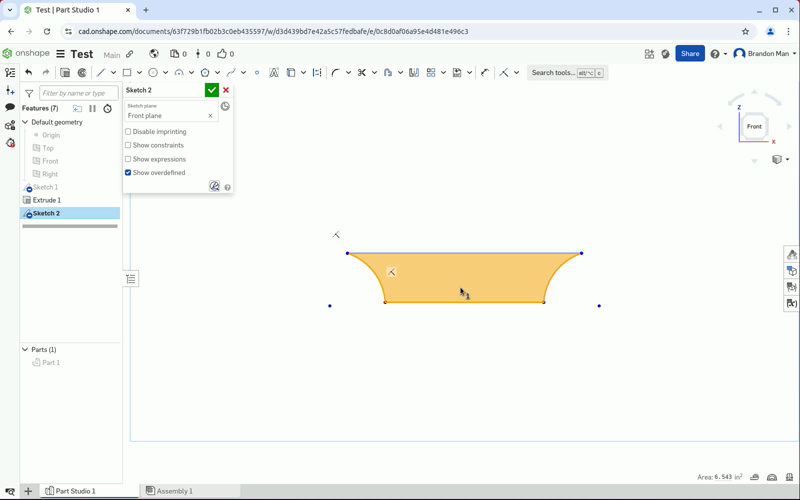
scroll(-6)
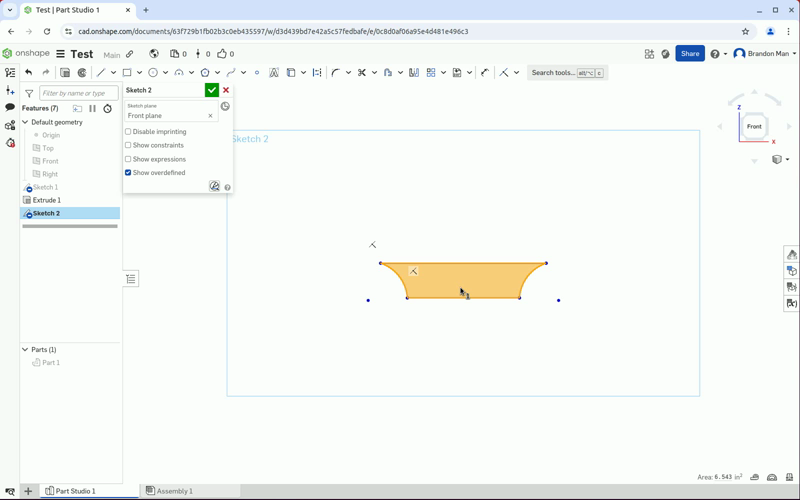
scroll(-6)
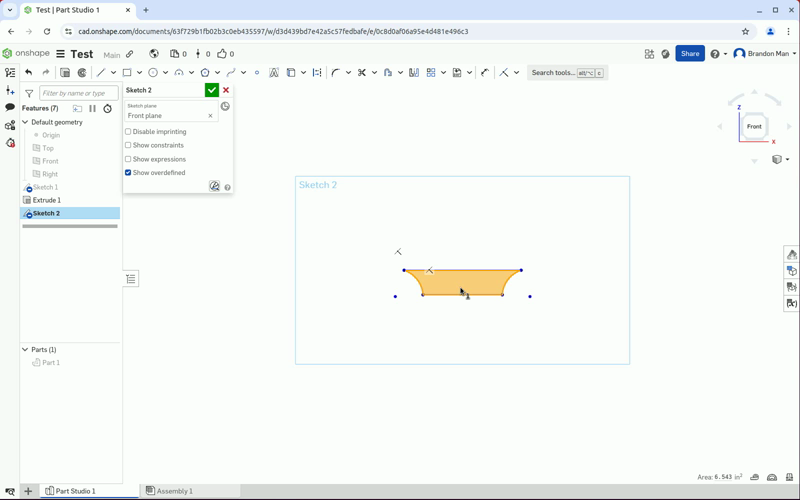
scroll(-6)
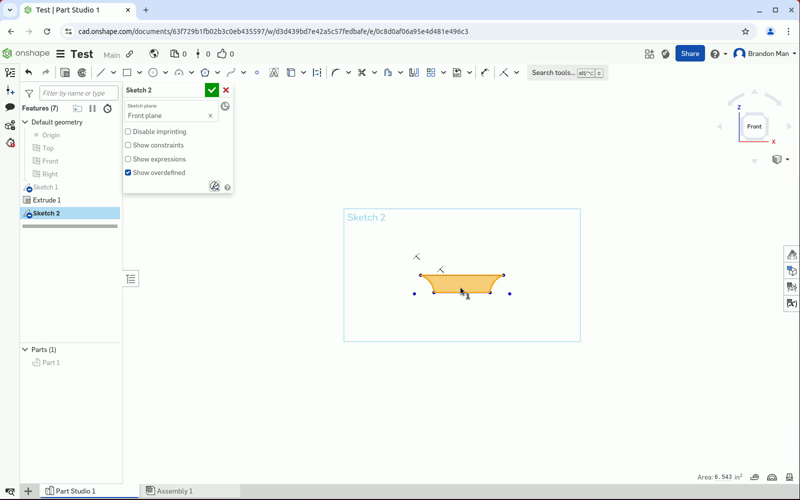
scroll(-6)
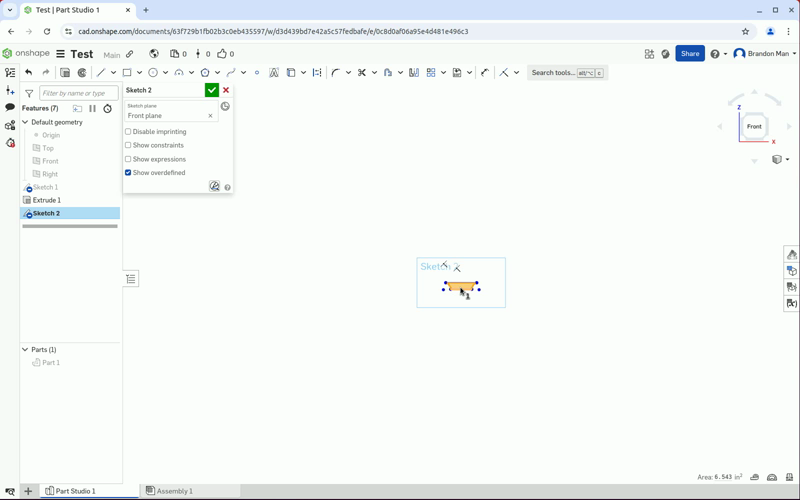
mouse_move(73, 352)
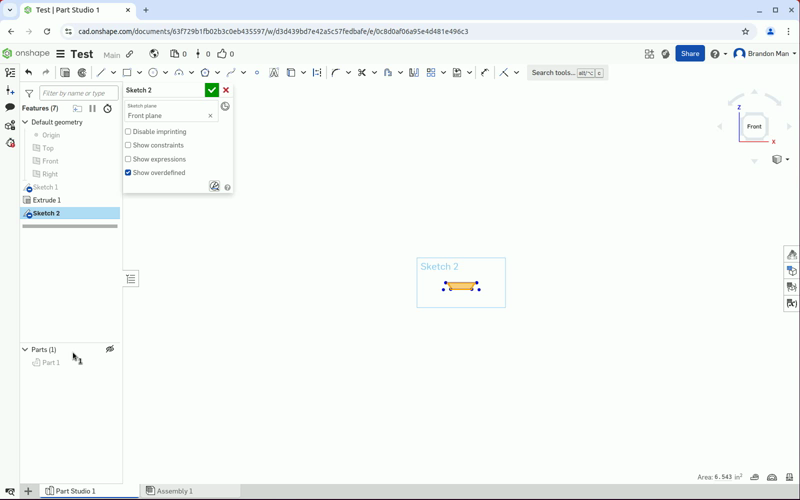
key(shift+y)
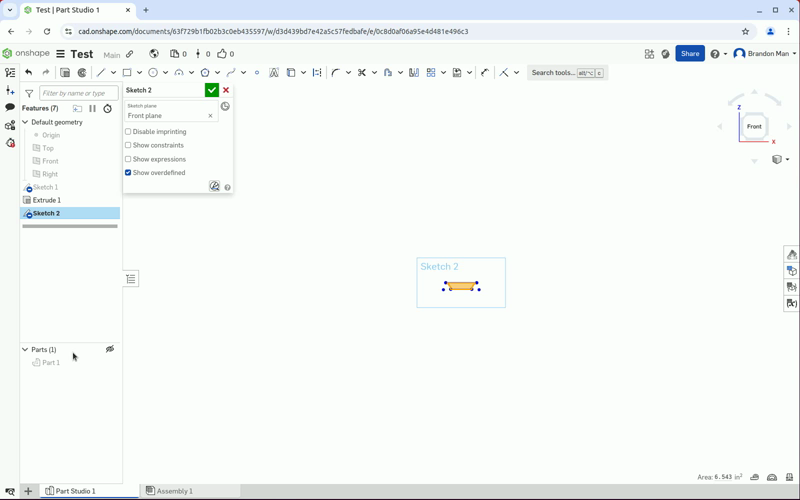
key(shift+e)
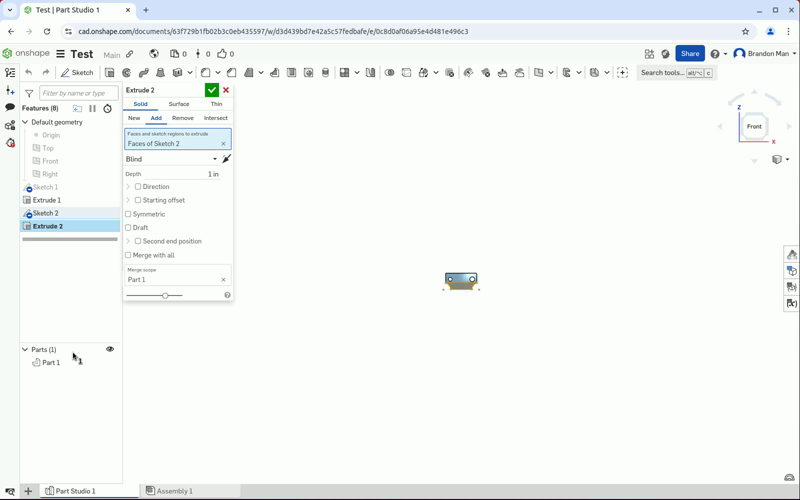
mouse_move(143, 106)
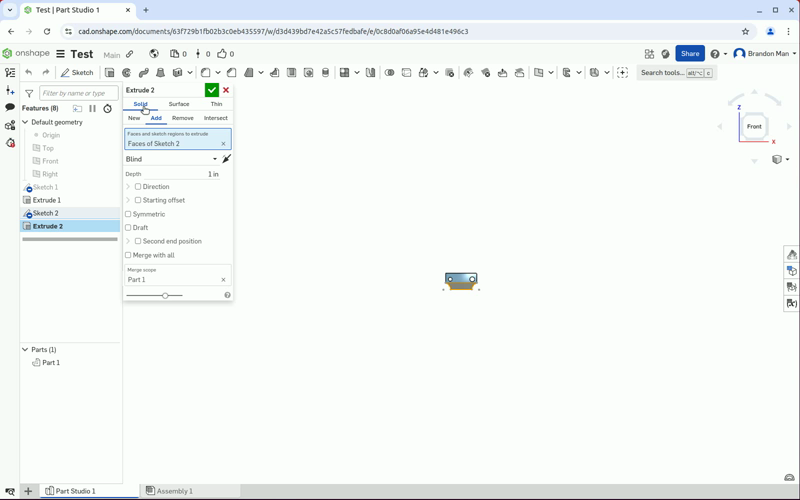
click(143, 106)
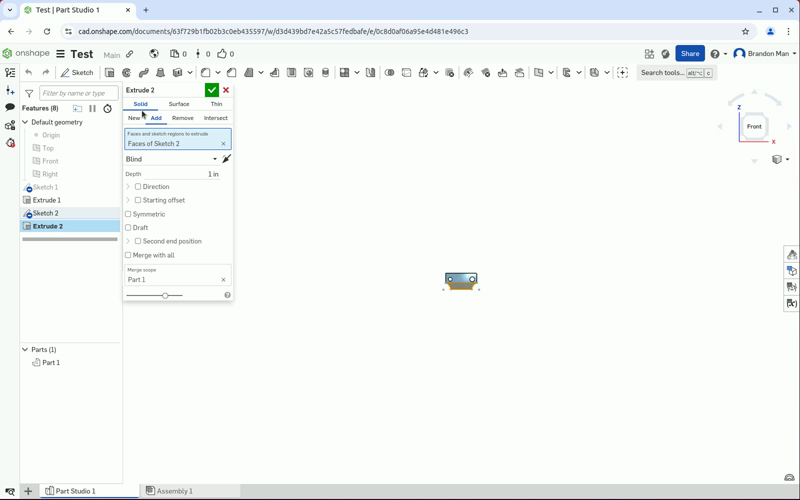
mouse_move(137, 120)
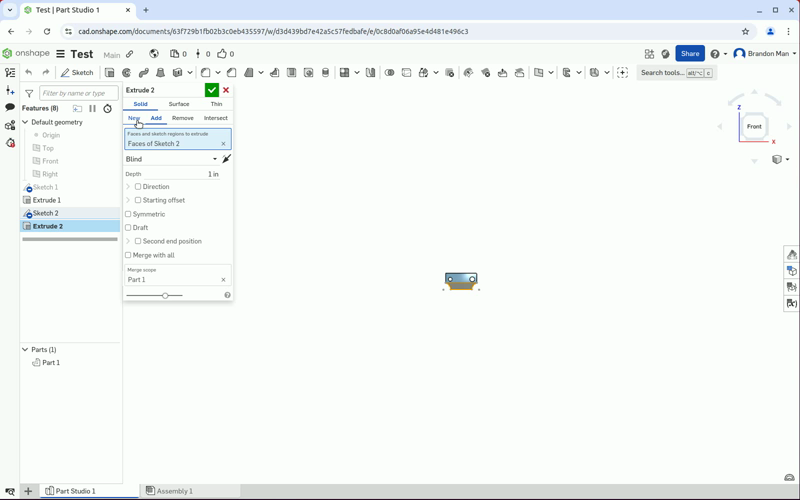
click(137, 120)
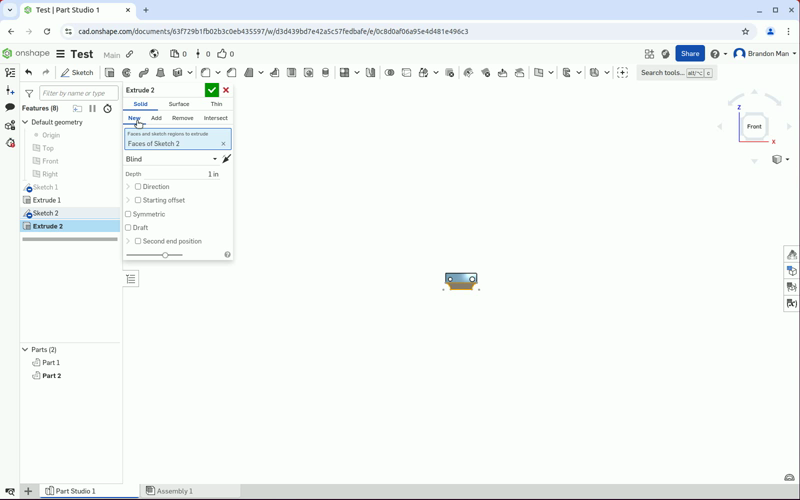
key(tab, 4)
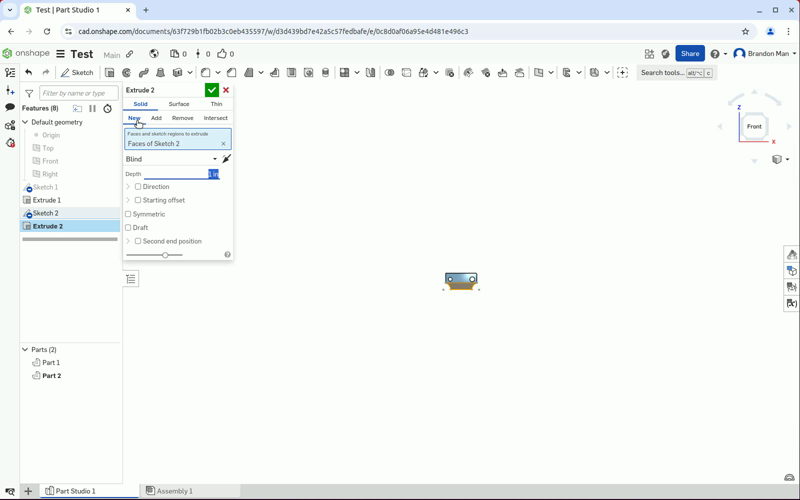
text(23.108)
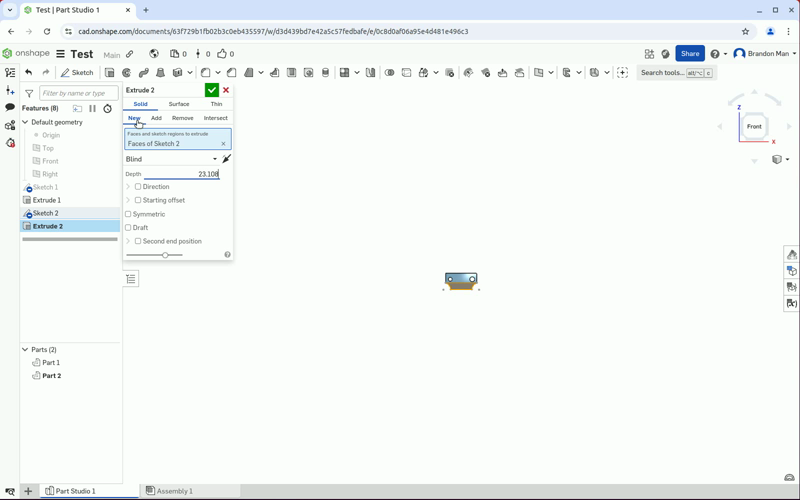
key(enter)
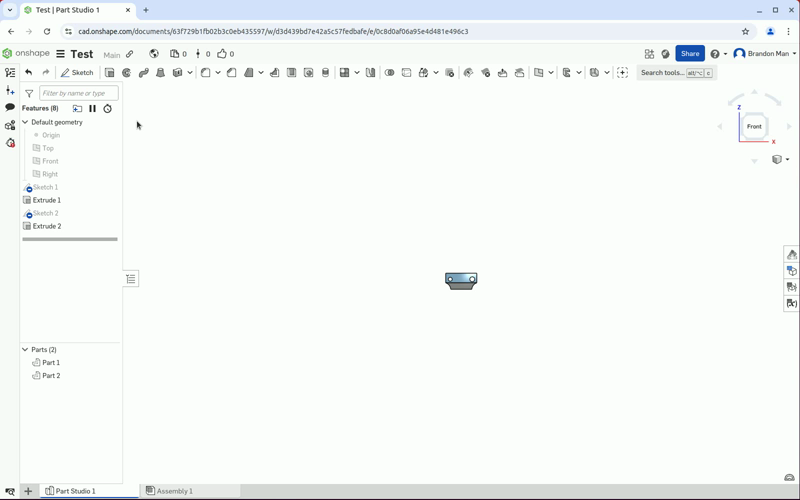
key(shift+h)
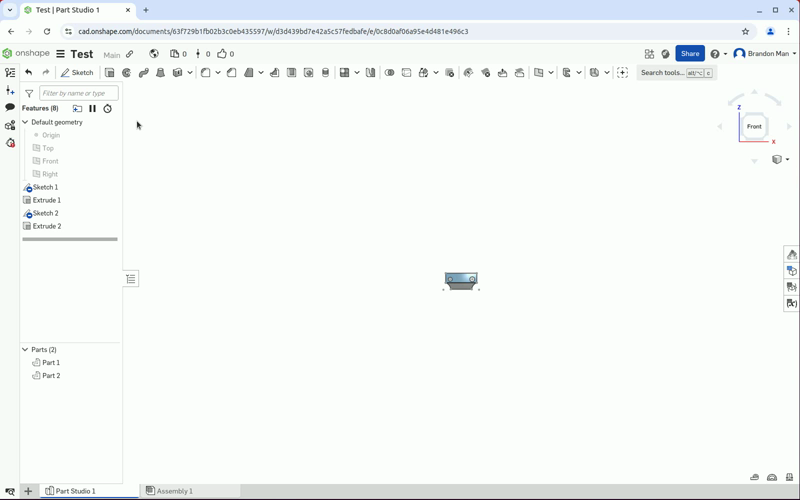
key(shift+h)
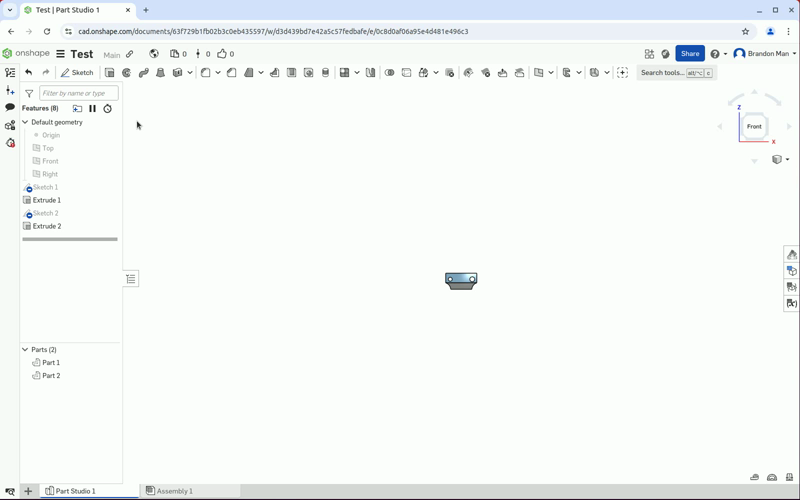
mouse_move(73, 189)
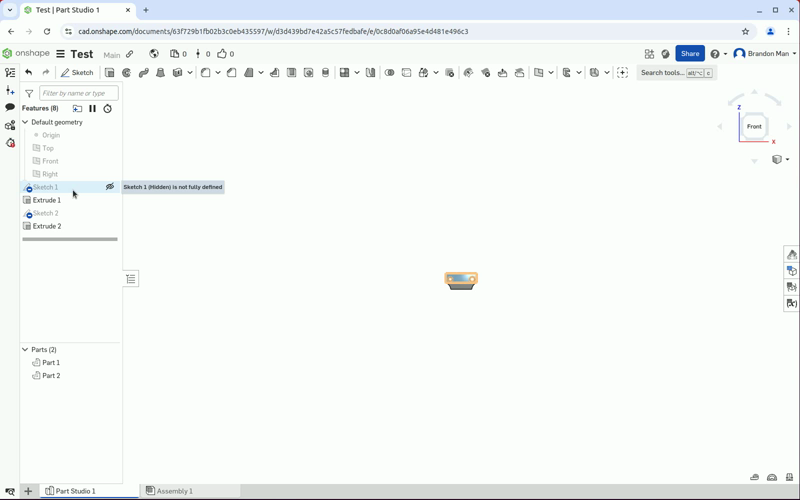
click(73, 189)
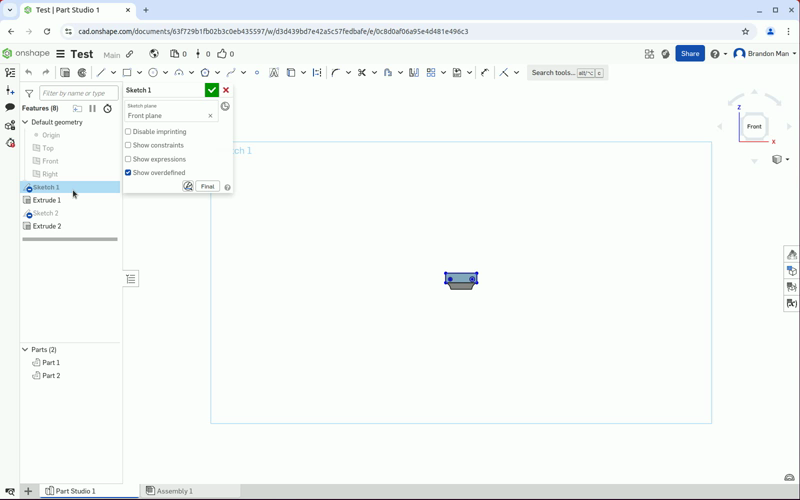
mouse_move(229, 92)
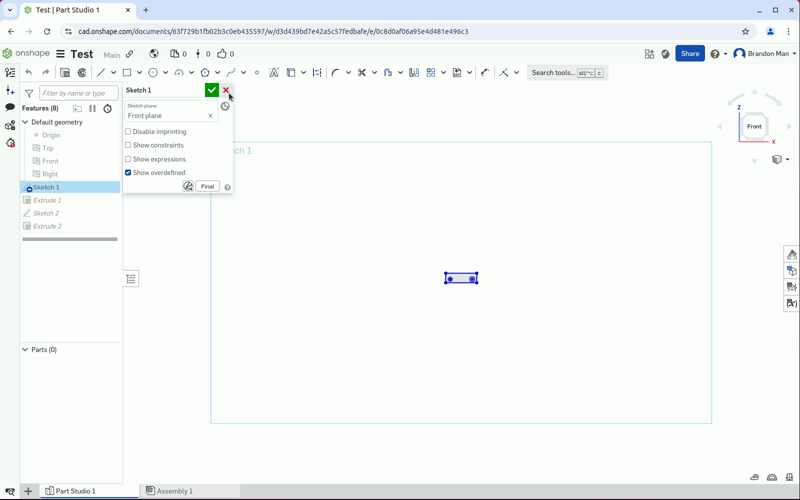
click(229, 92)
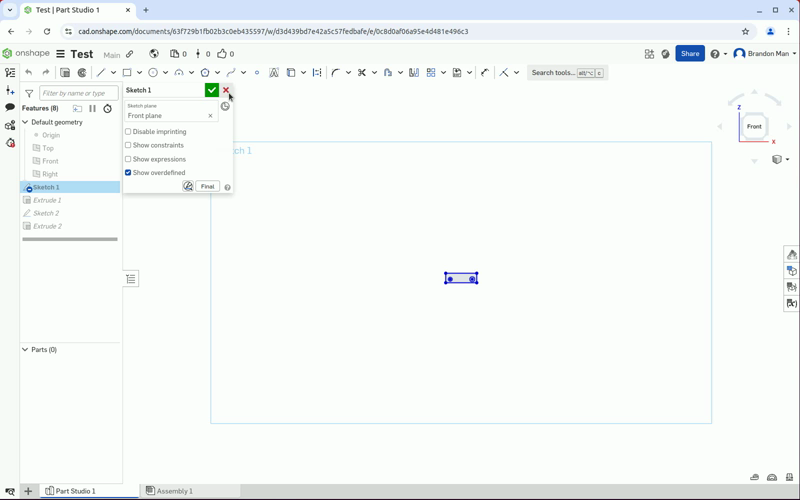
key(shift+s)
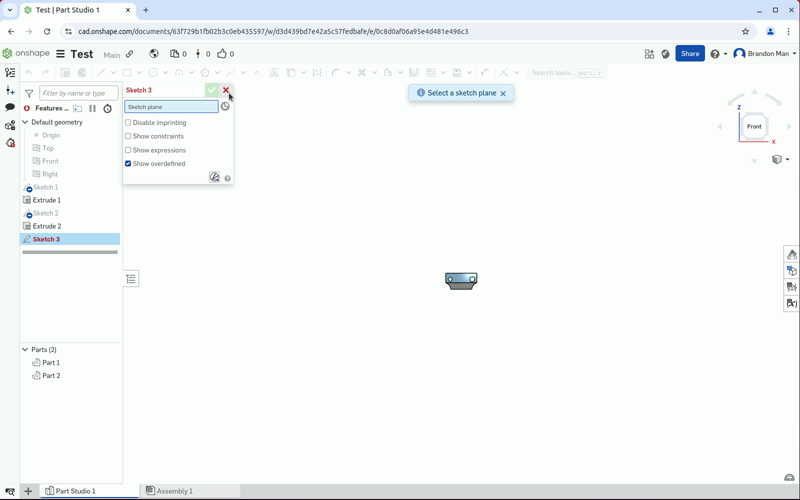
mouse_move(73, 163)
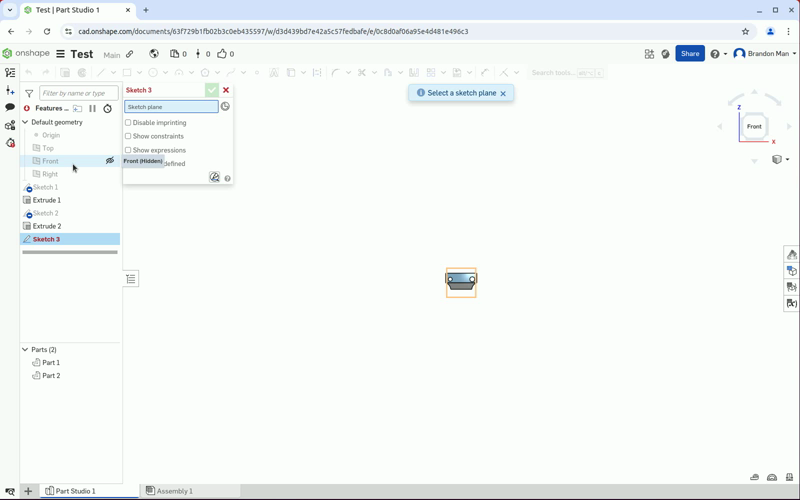
click(73, 163)
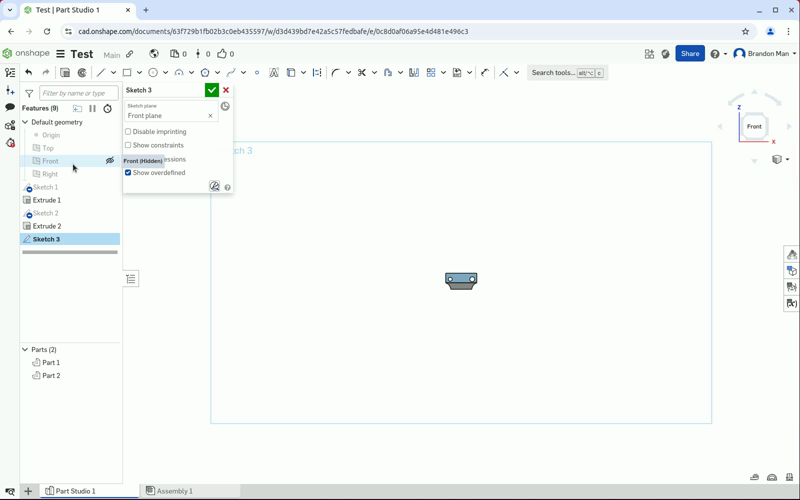
mouse_move(73, 352)
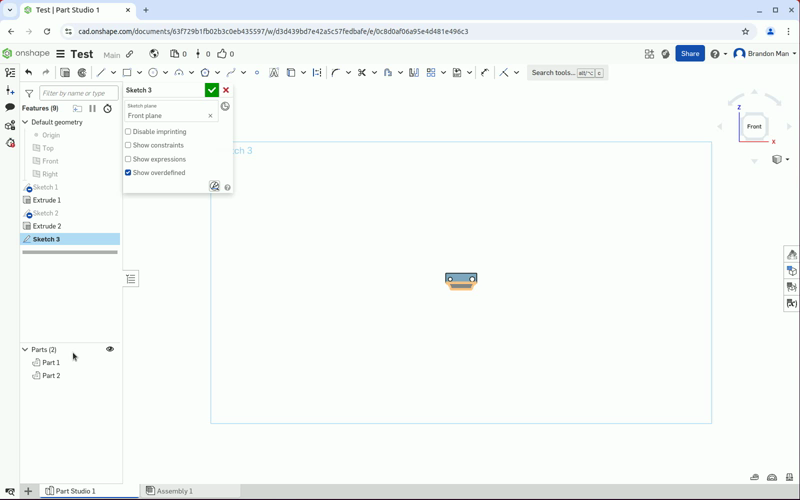
key(y)
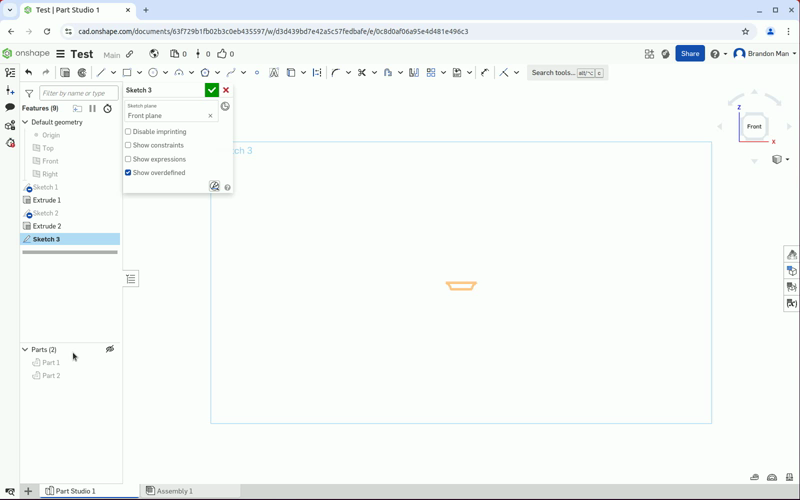
key(l)
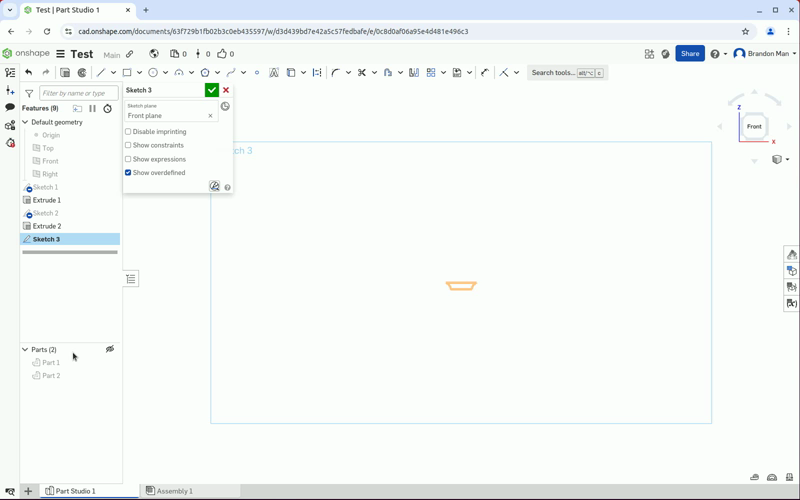
key_down(shift)
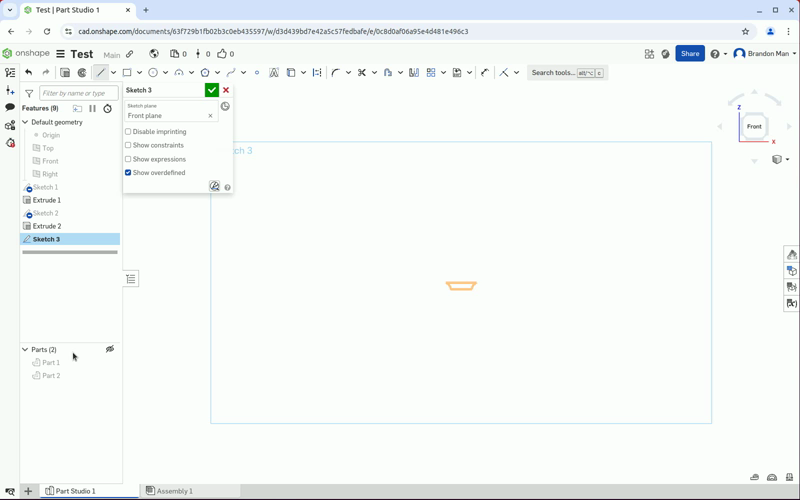
mouse_move(445, 282)
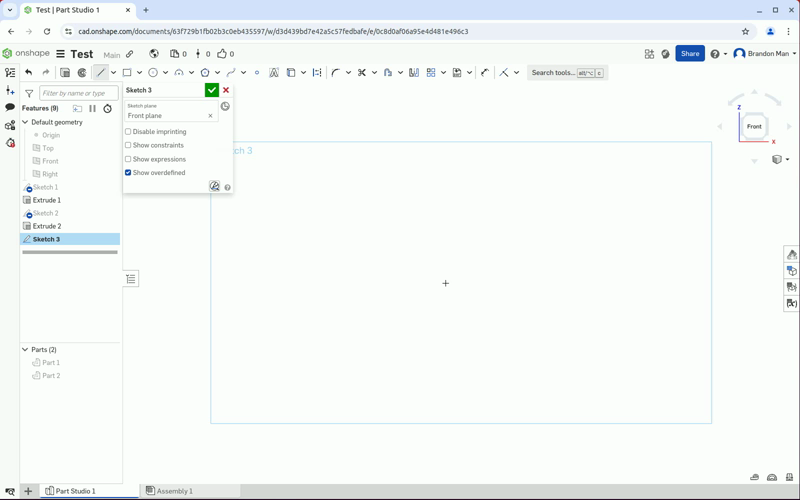
click(445, 282)
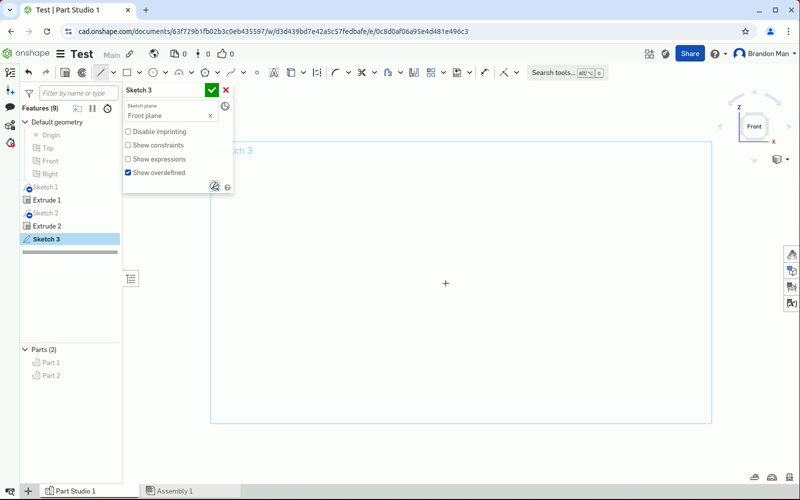
key_up(shift)
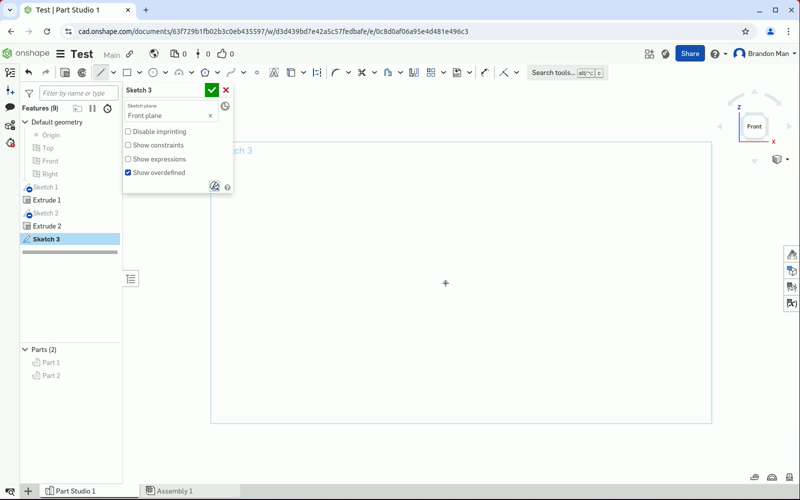
key_down(shift)
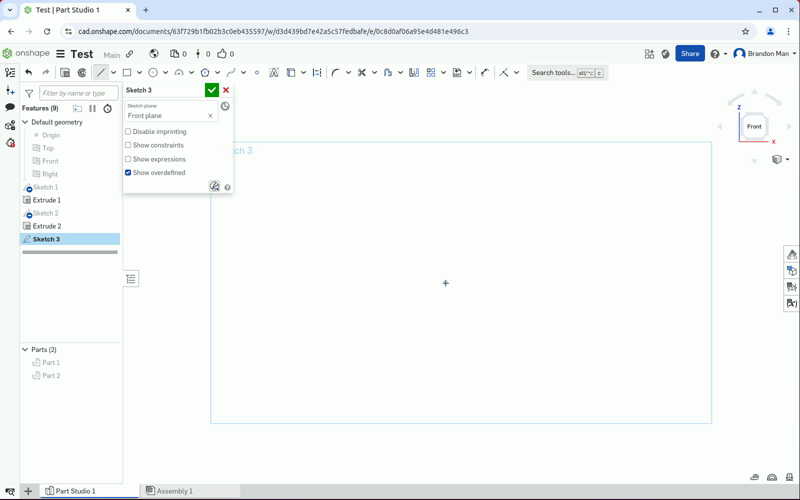
mouse_move(475, 282)
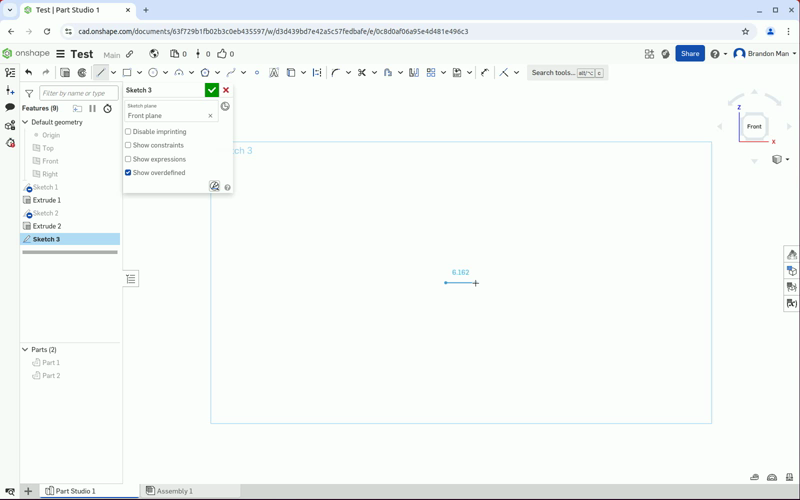
mouse_move(451, 289)
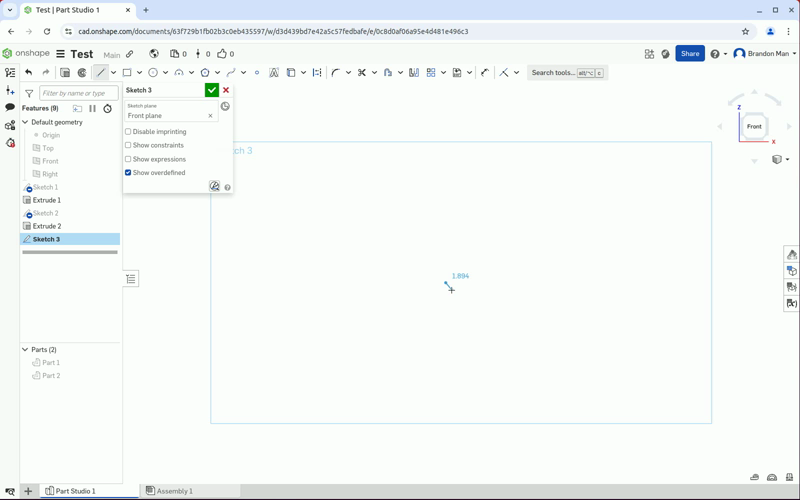
click(451, 289)
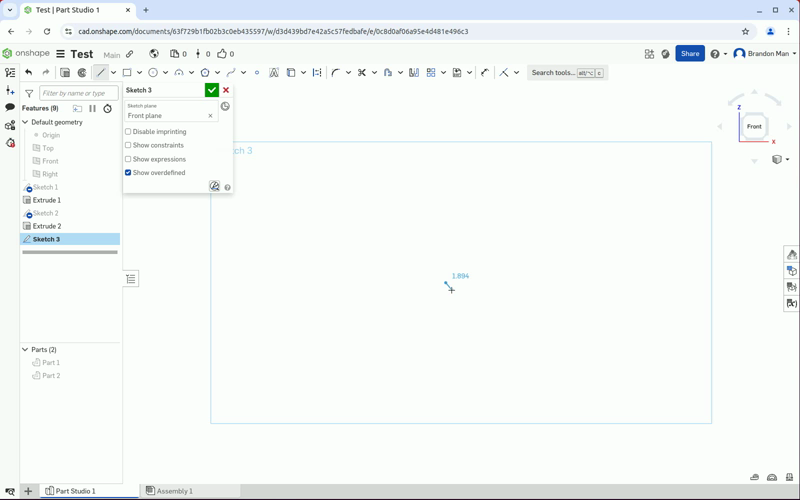
key_up(shift)
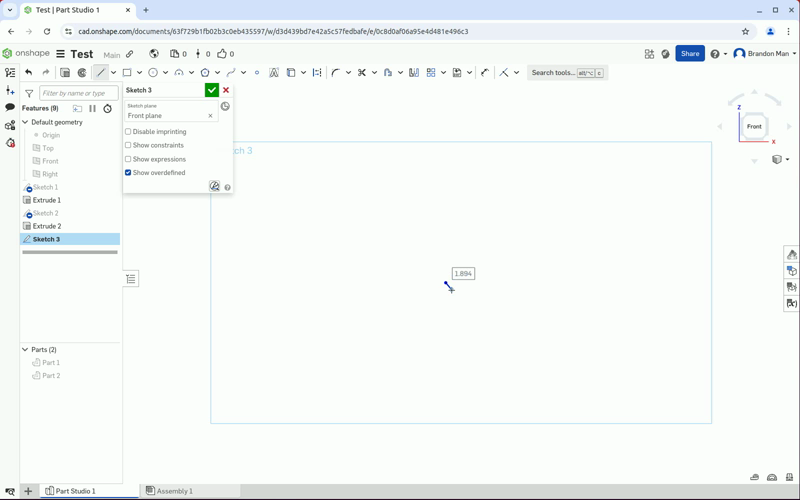
key(esc)
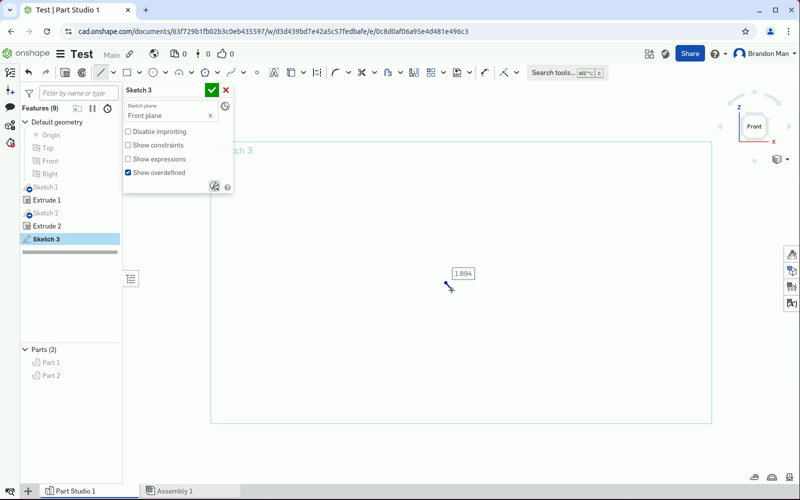
key(a)
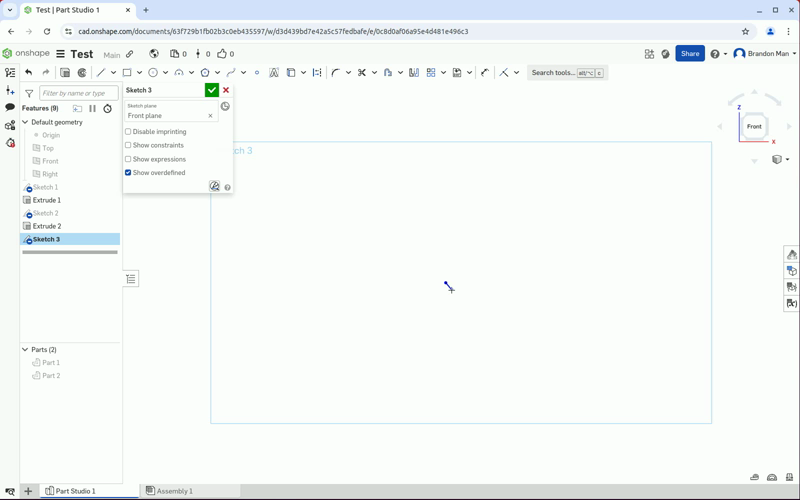
mouse_move(451, 289)
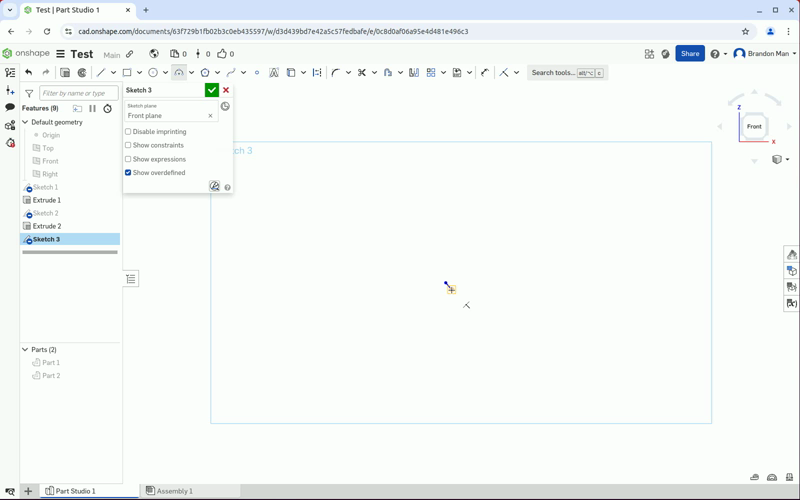
click(451, 289)
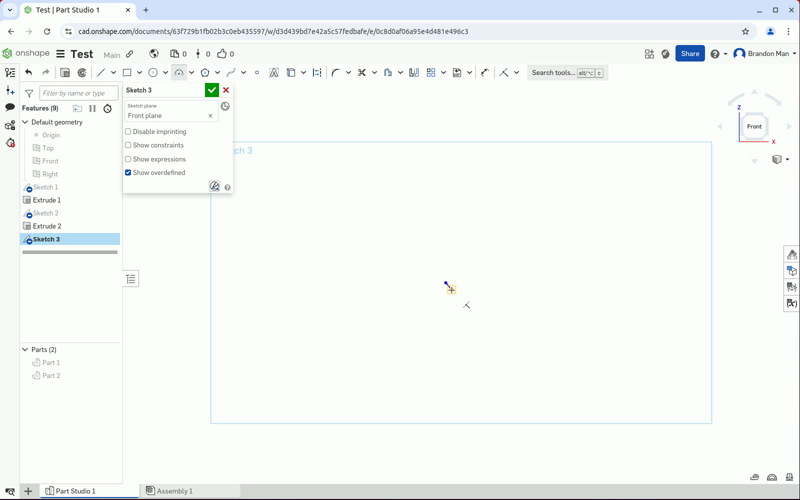
mouse_move(445, 282)
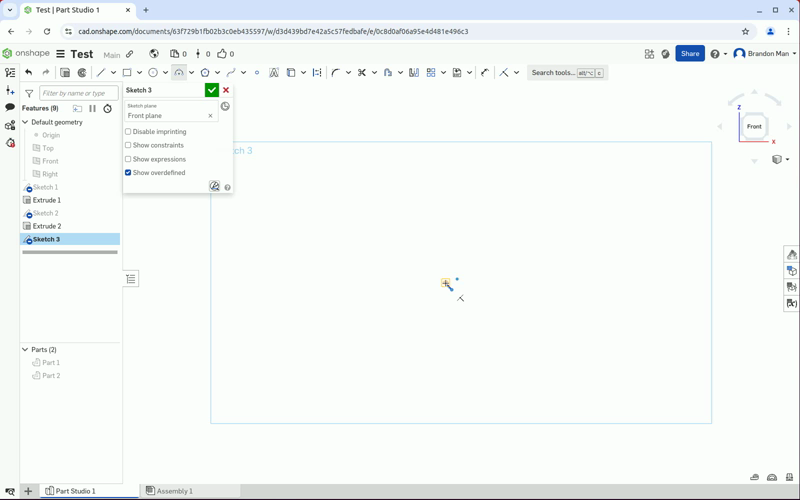
click(445, 282)
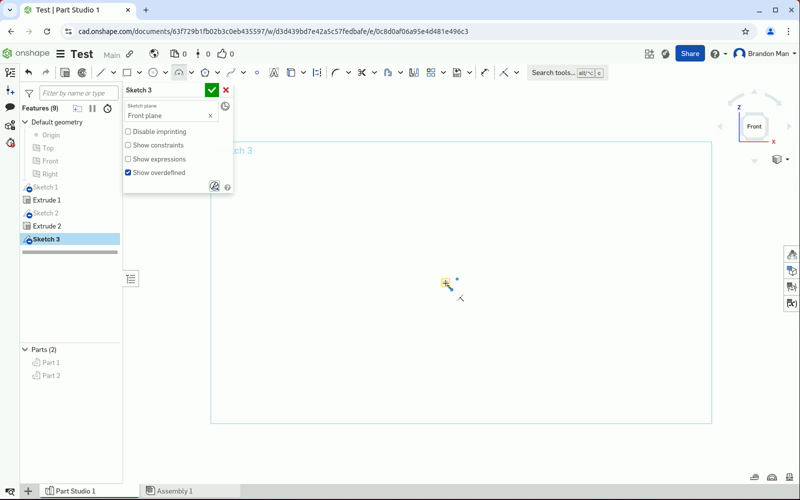
key_down(shift)
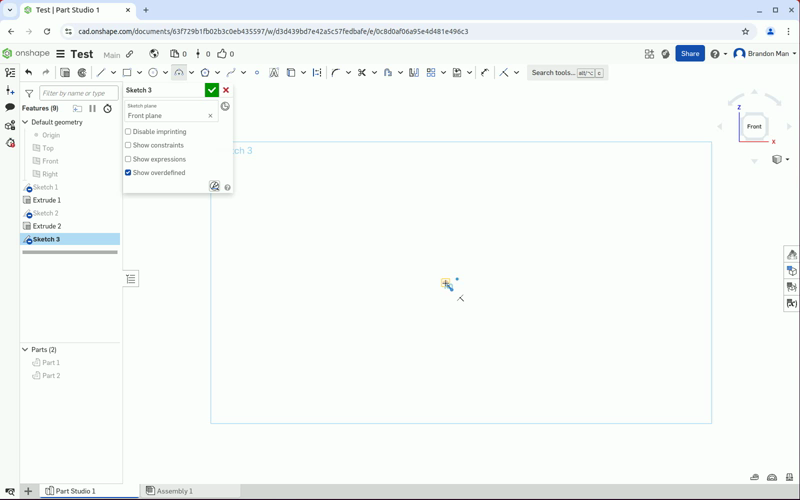
mouse_move(449, 285)
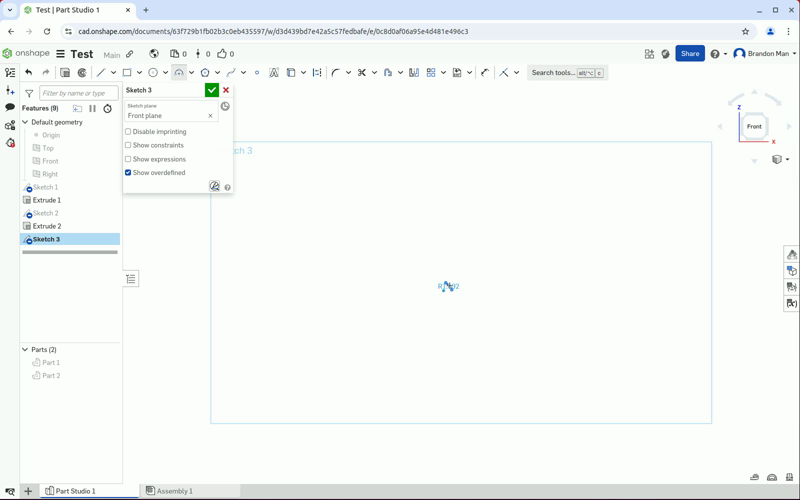
click(449, 285)
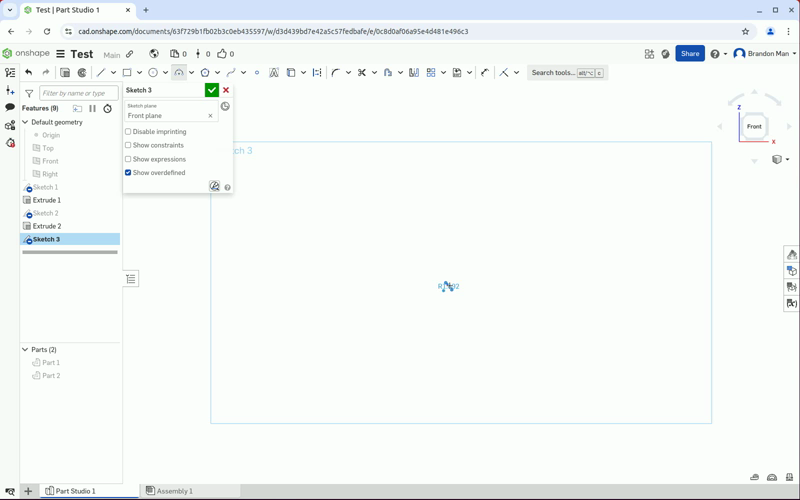
key_up(shift)
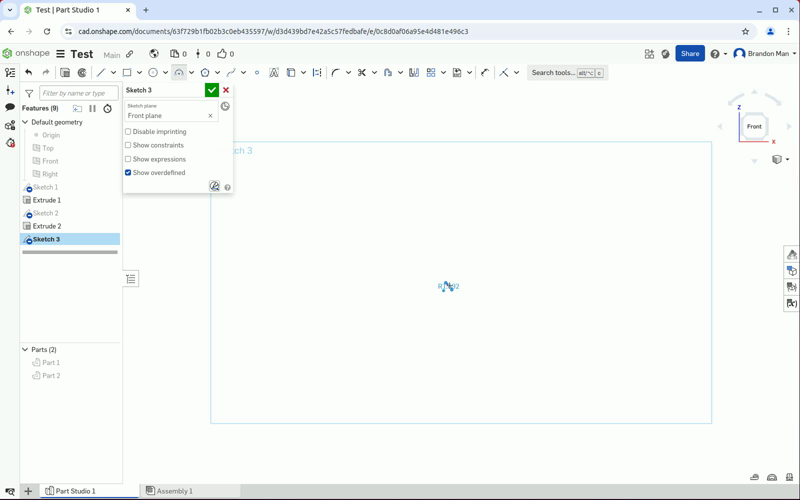
key(esc)
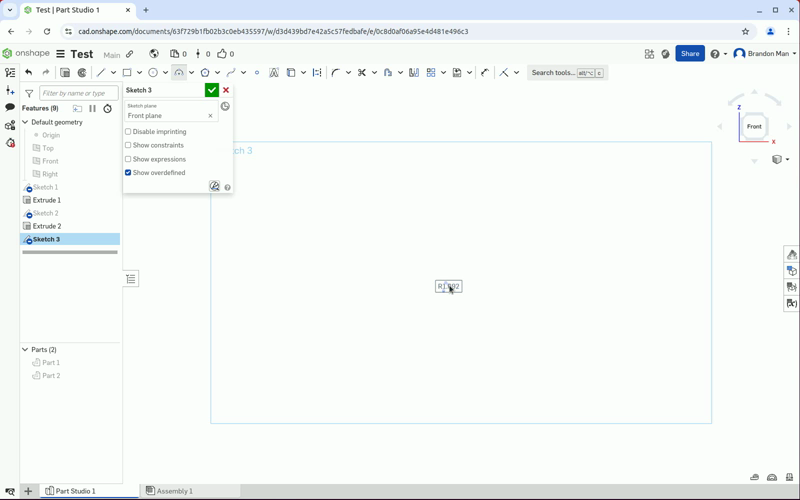
mouse_move(450, 287)
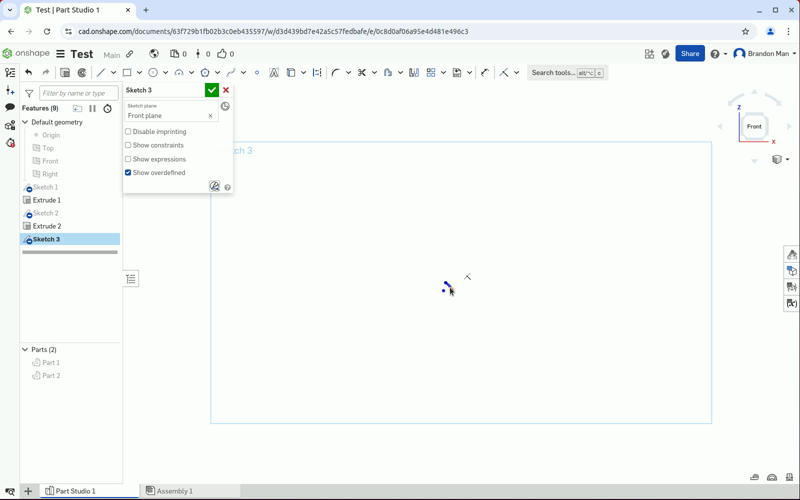
scroll(6)
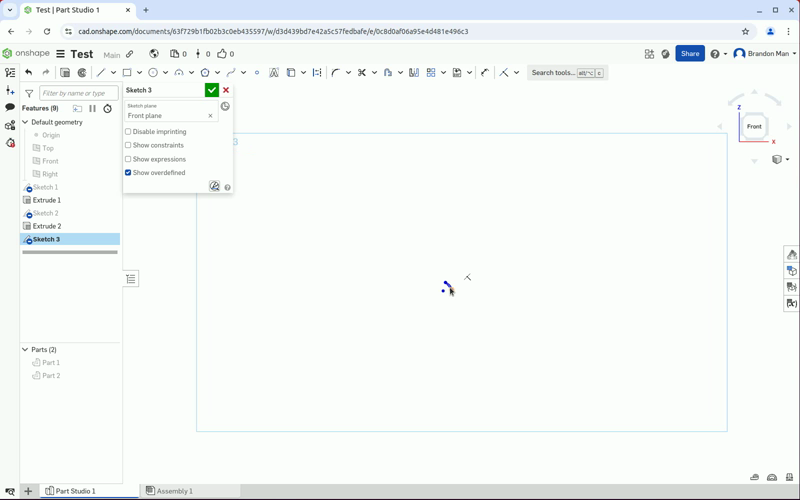
scroll(6)
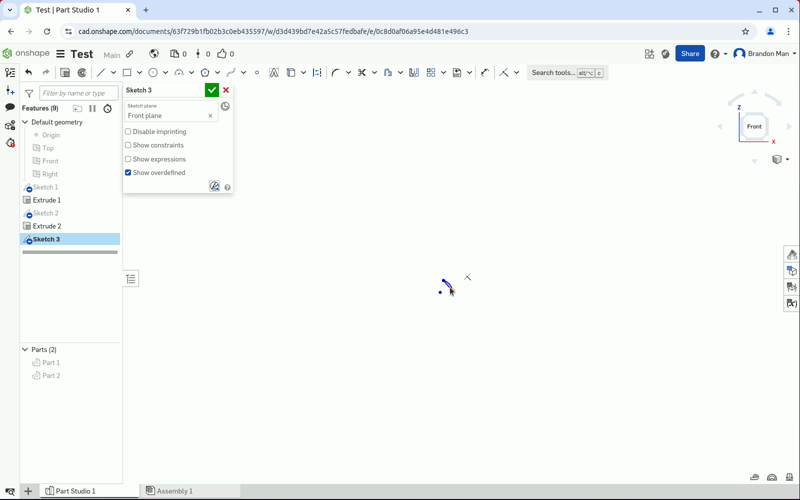
scroll(6)
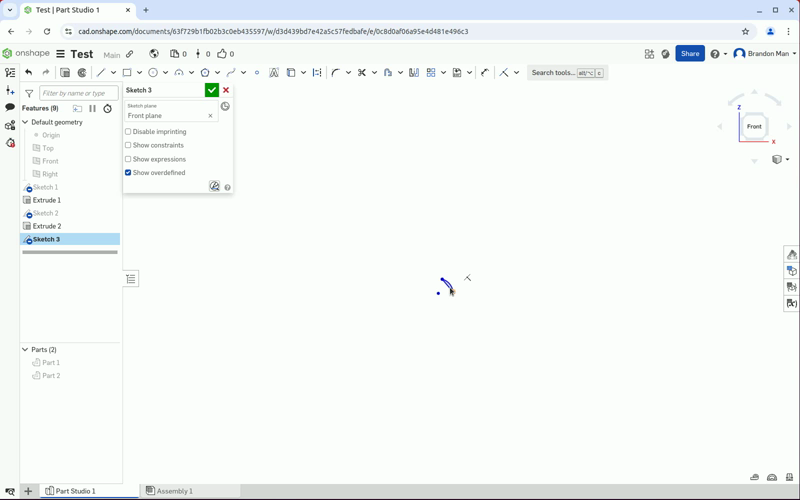
scroll(6)
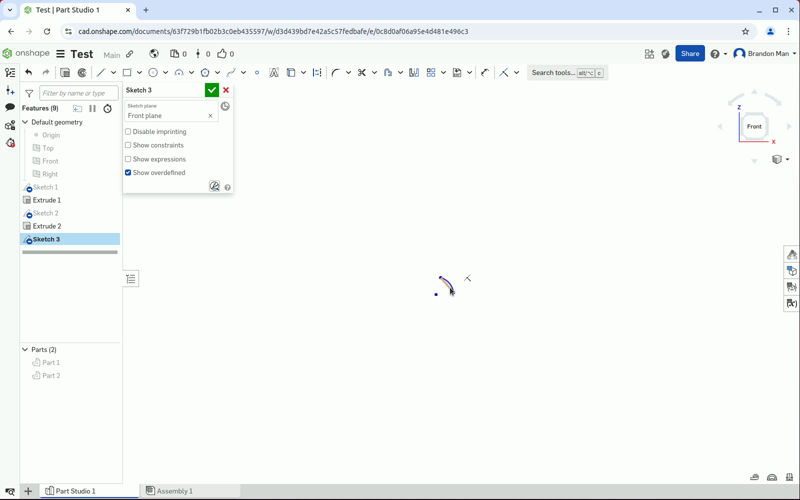
scroll(6)
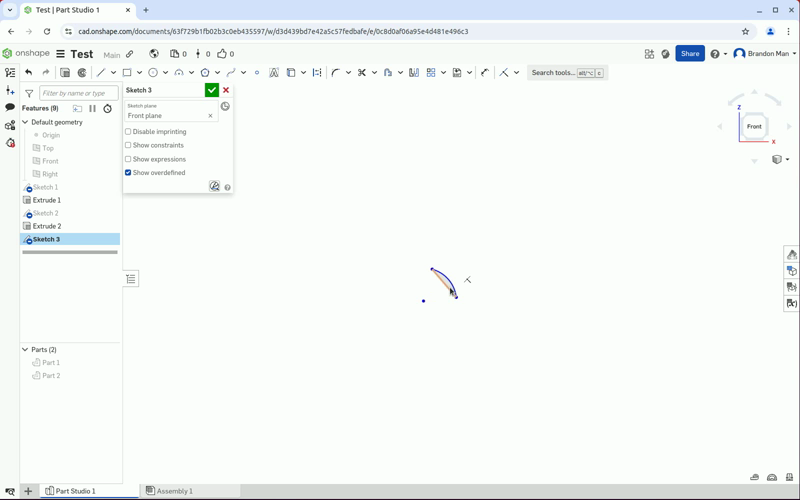
scroll(6)
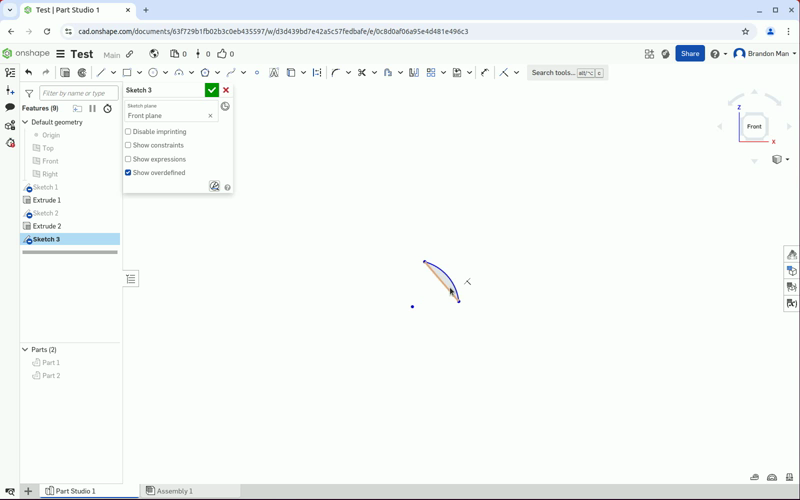
scroll(6)
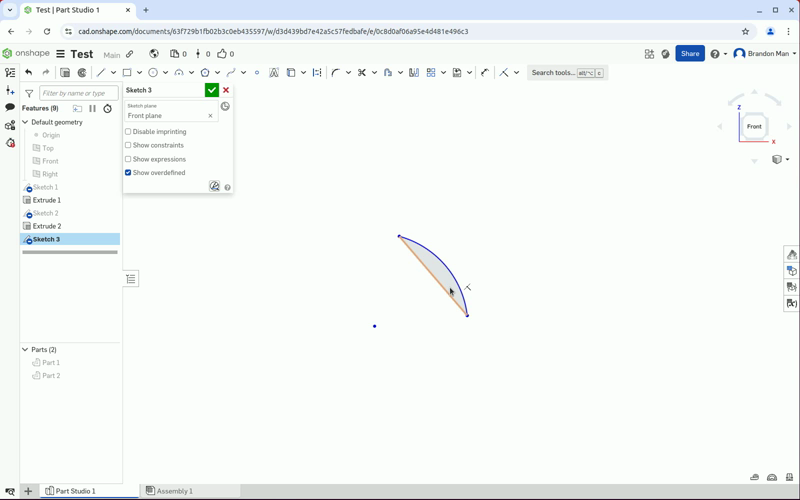
click(450, 287)
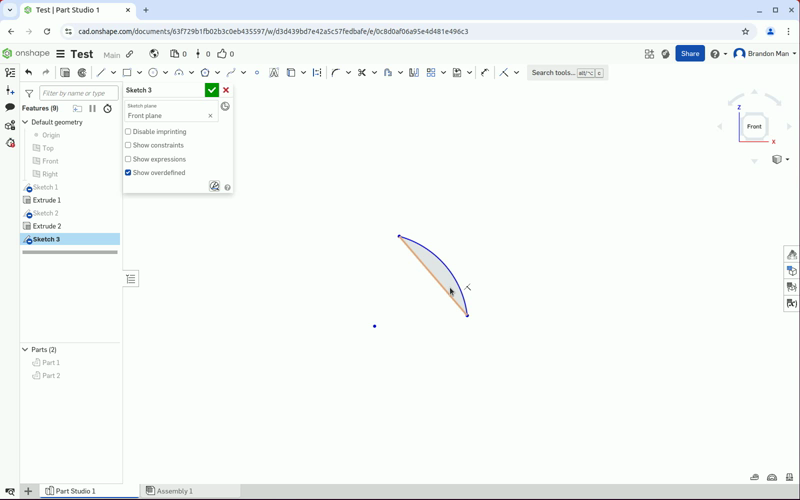
scroll(-6)
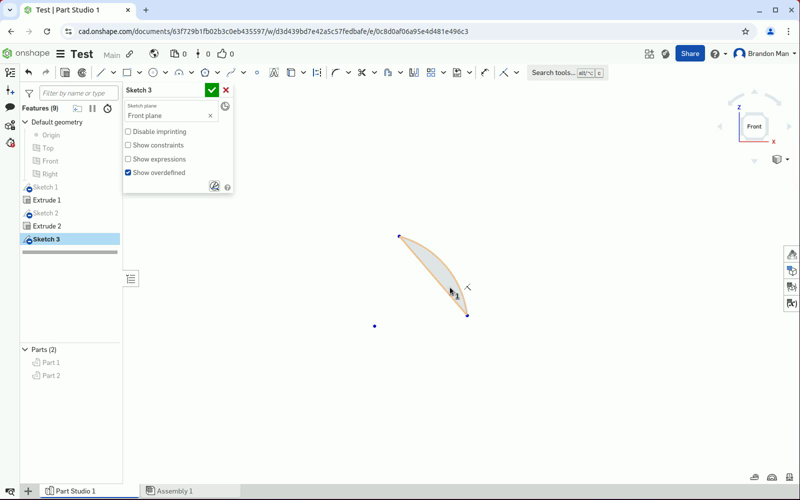
scroll(-6)
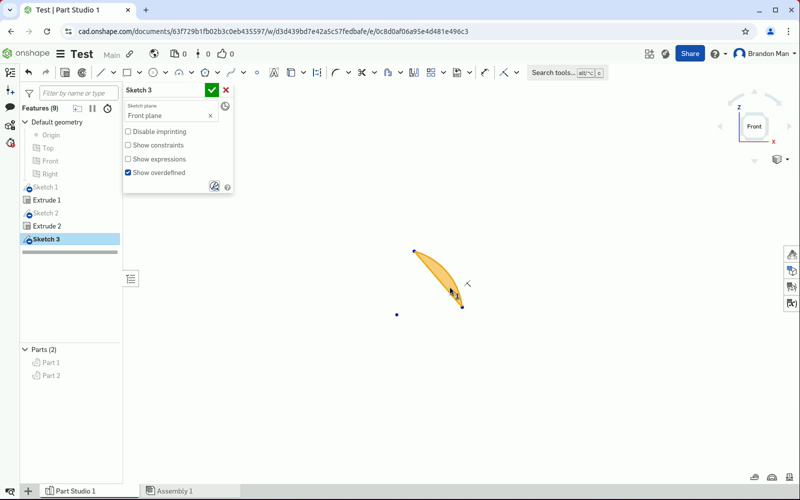
scroll(-6)
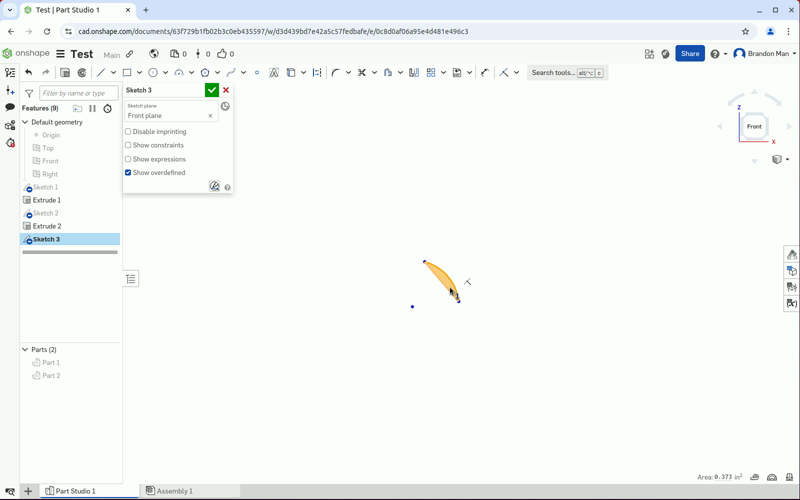
scroll(-6)
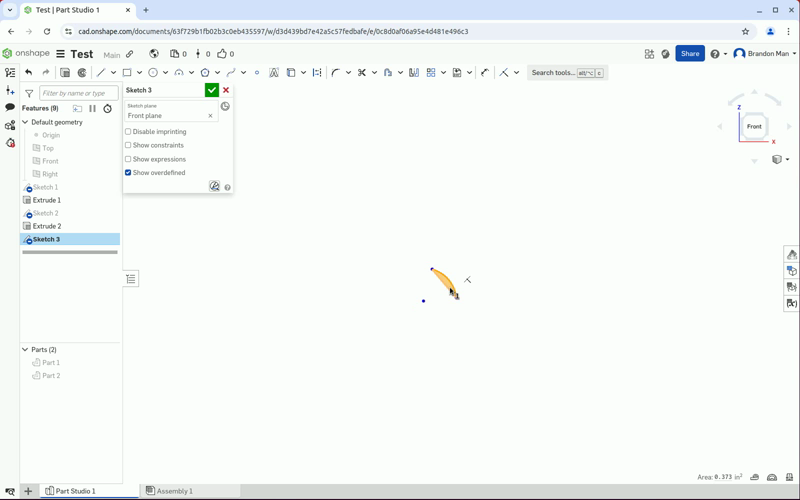
scroll(-6)
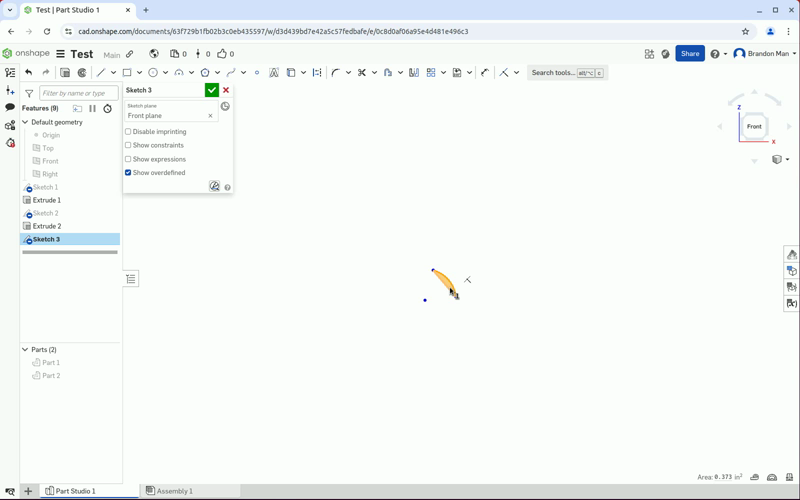
scroll(-6)
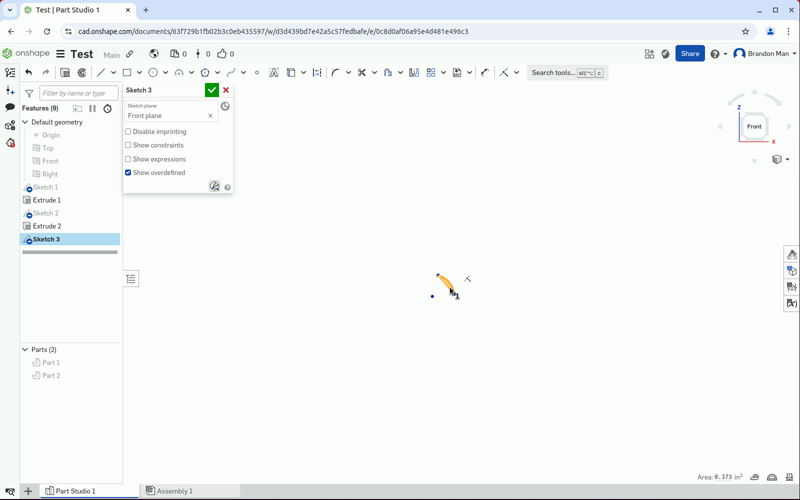
scroll(-6)
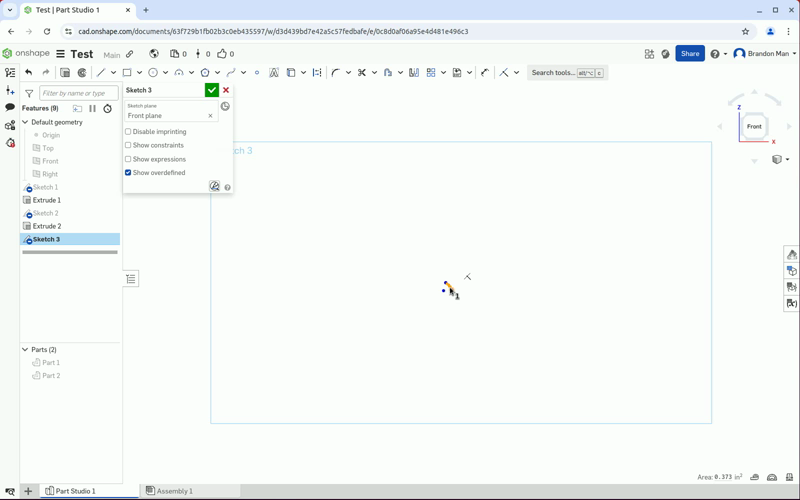
mouse_move(73, 352)
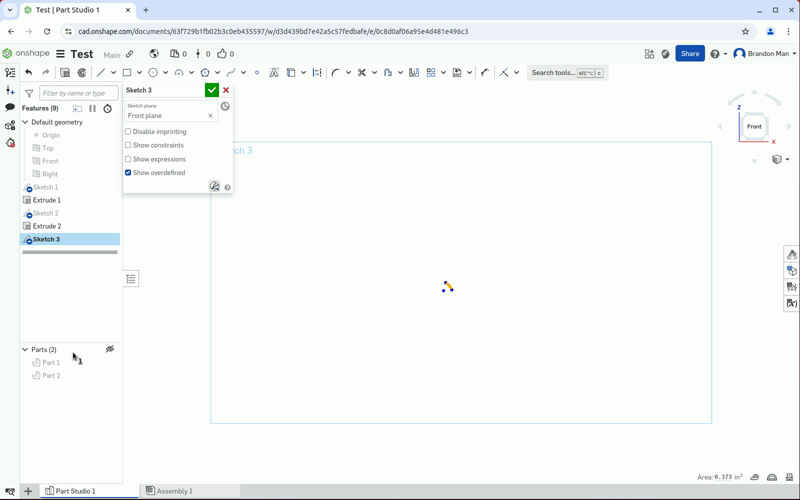
key(shift+y)
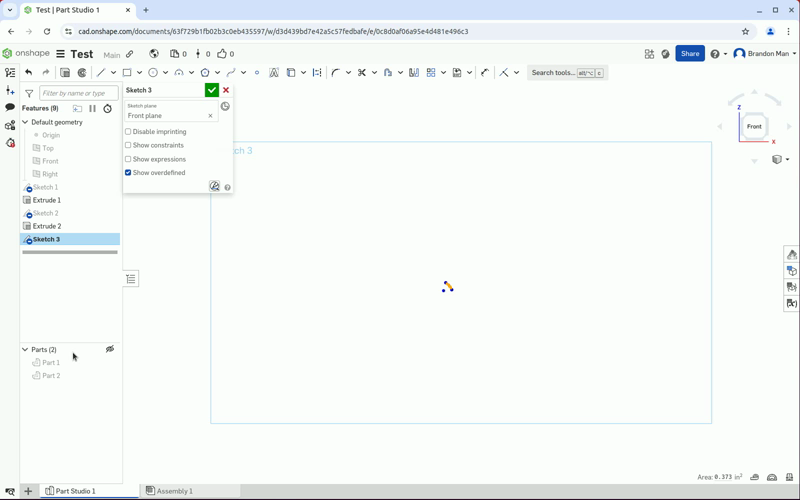
key(shift+e)
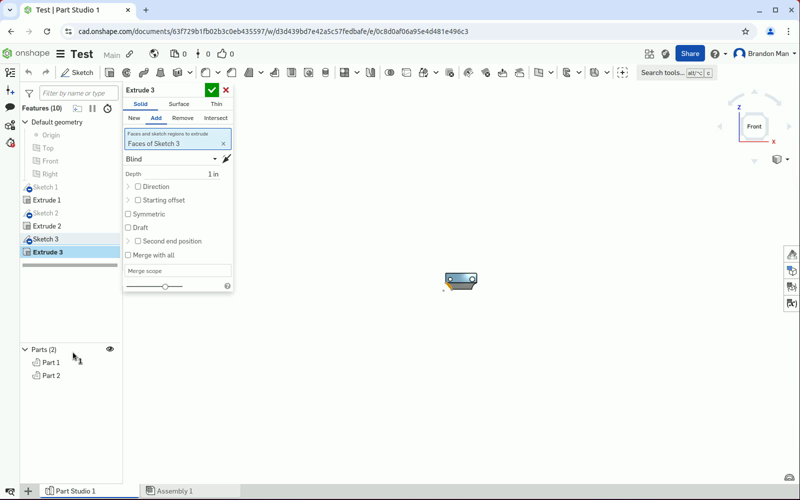
mouse_move(143, 106)
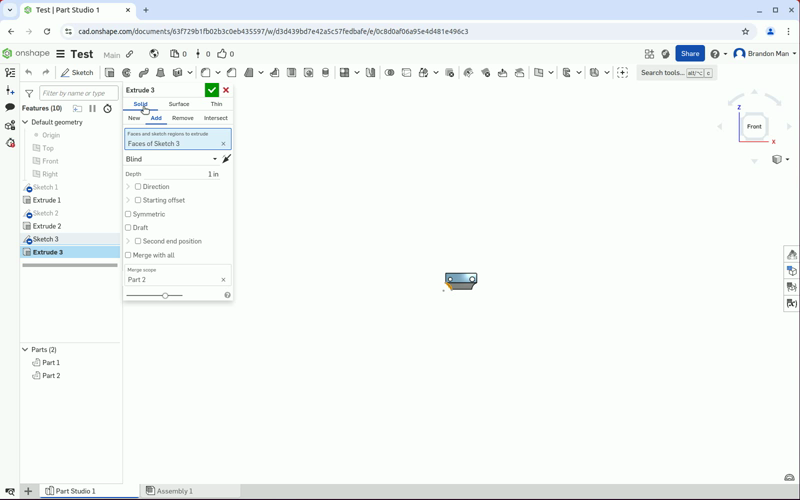
click(143, 106)
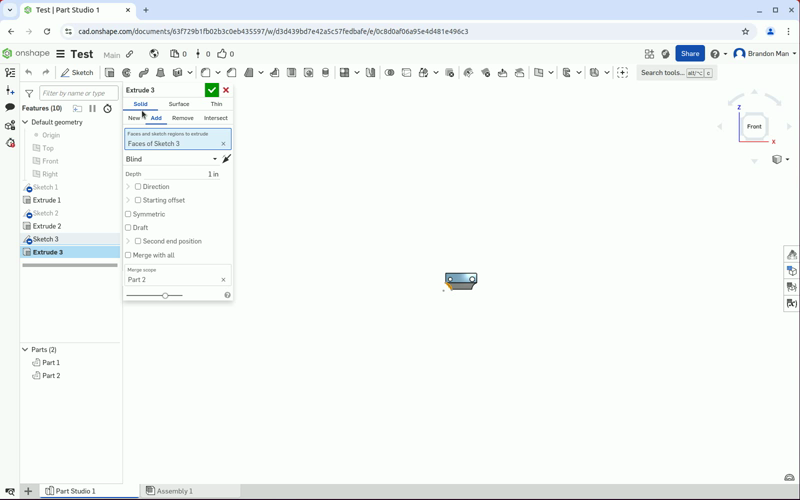
mouse_move(137, 120)
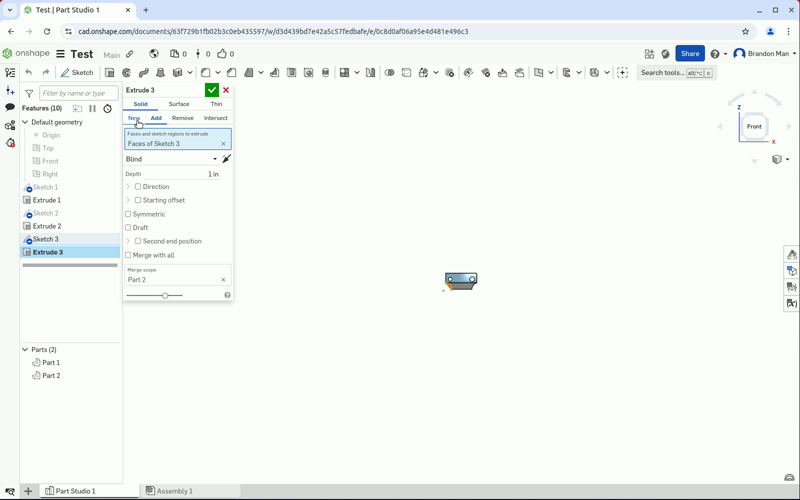
click(137, 120)
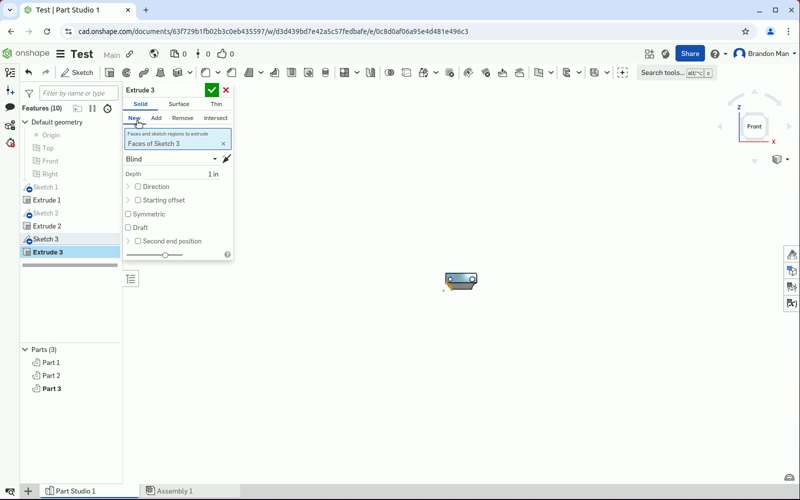
key(tab, 4)
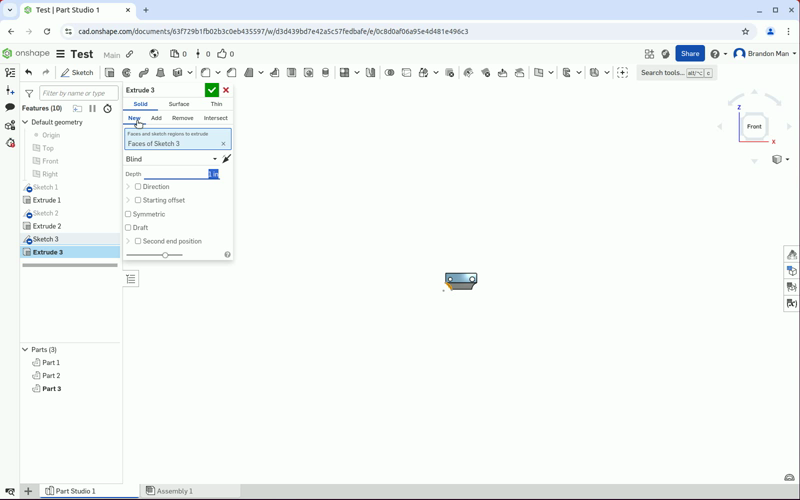
text(23.108)
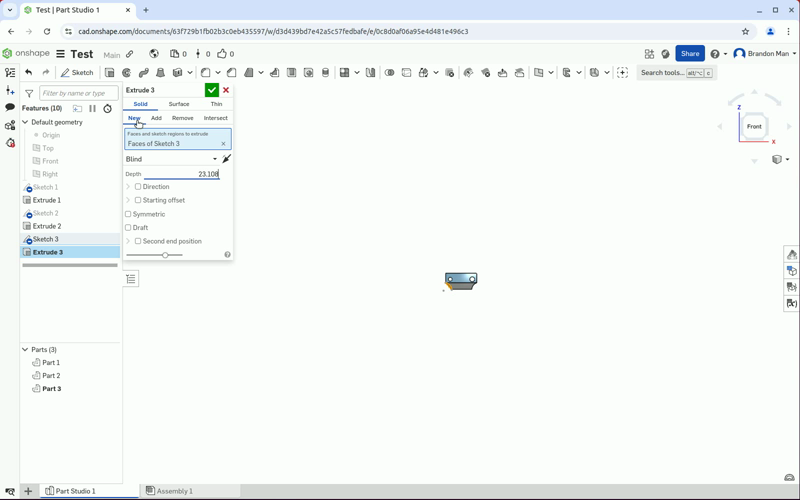
key(enter)
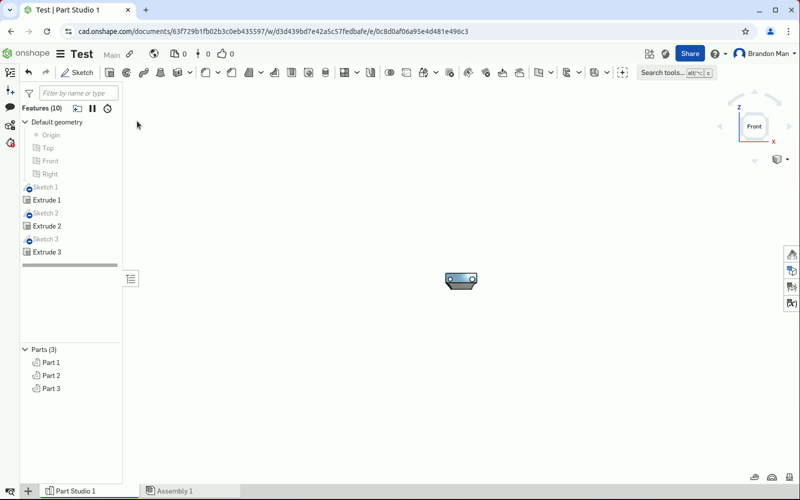
key(shift+h)
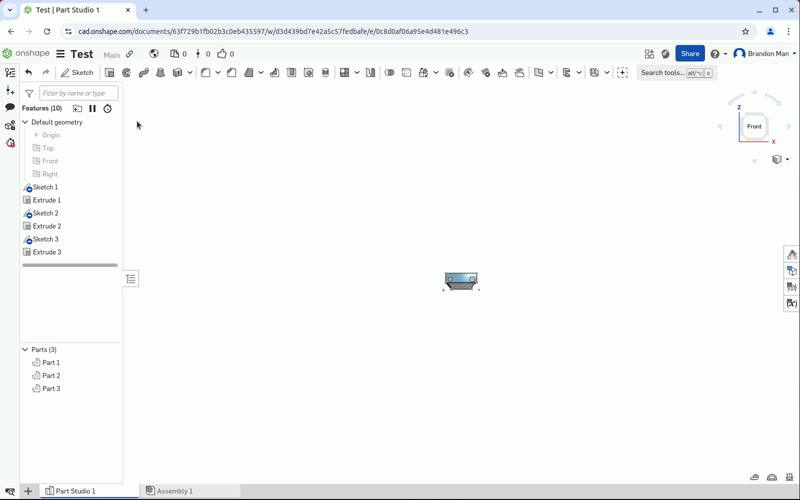
key(shift+h)
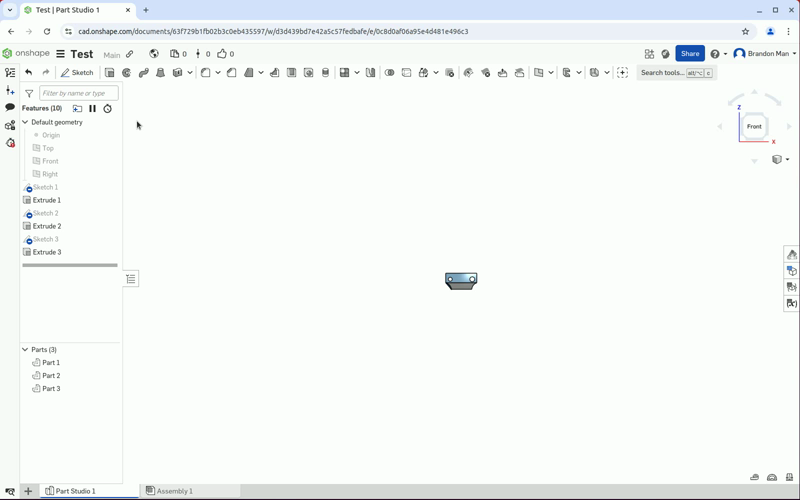
mouse_move(73, 189)
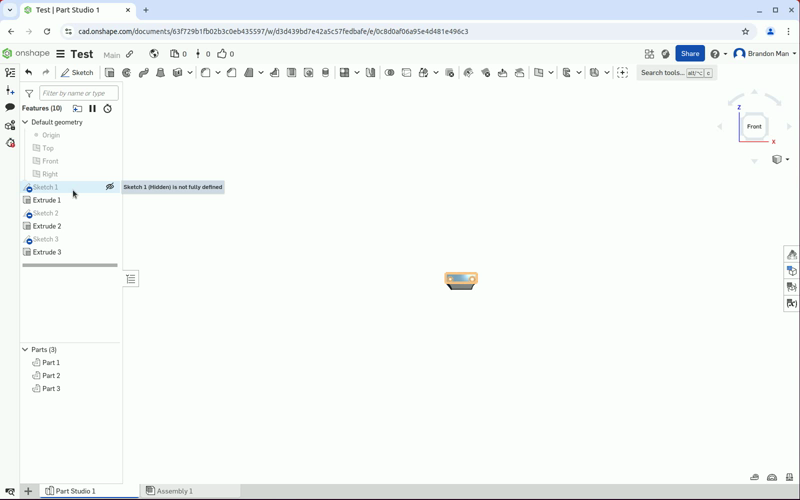
click(73, 189)
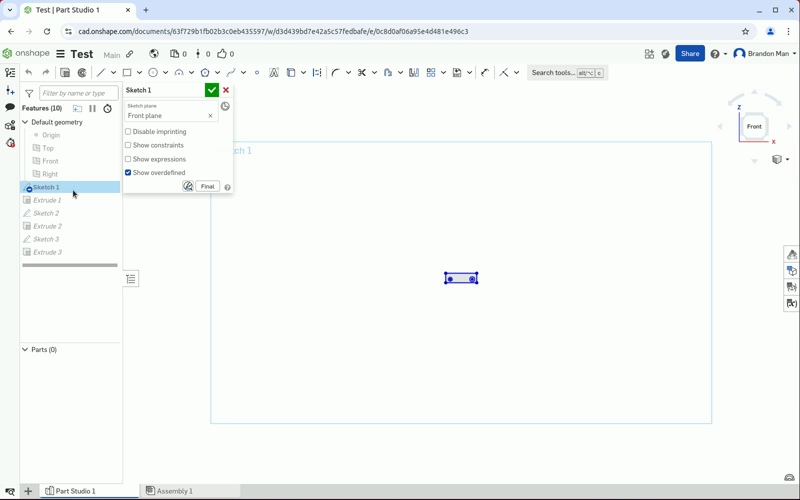
mouse_move(229, 92)
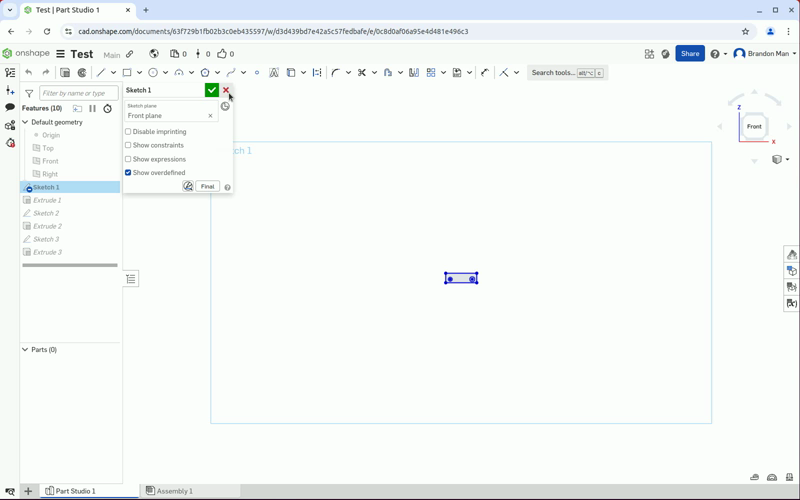
click(229, 92)
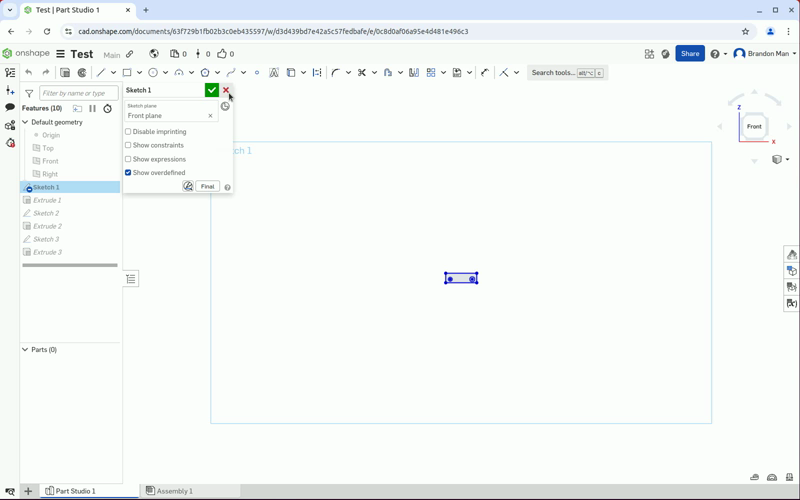
key(shift+s)
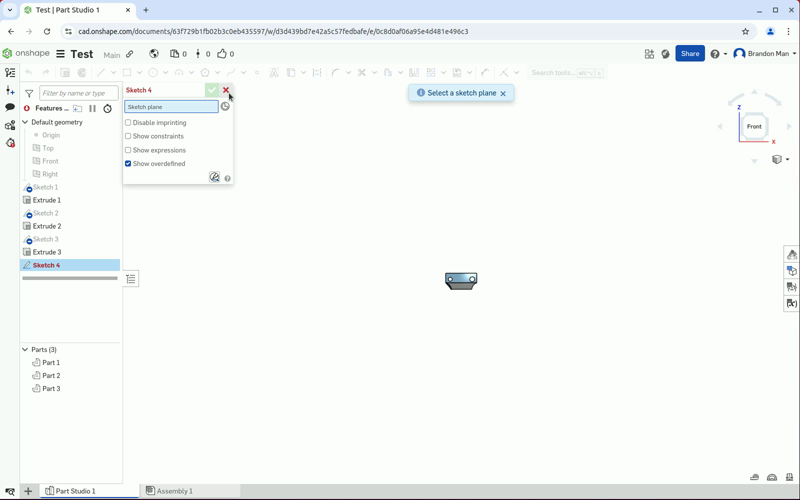
mouse_move(73, 163)
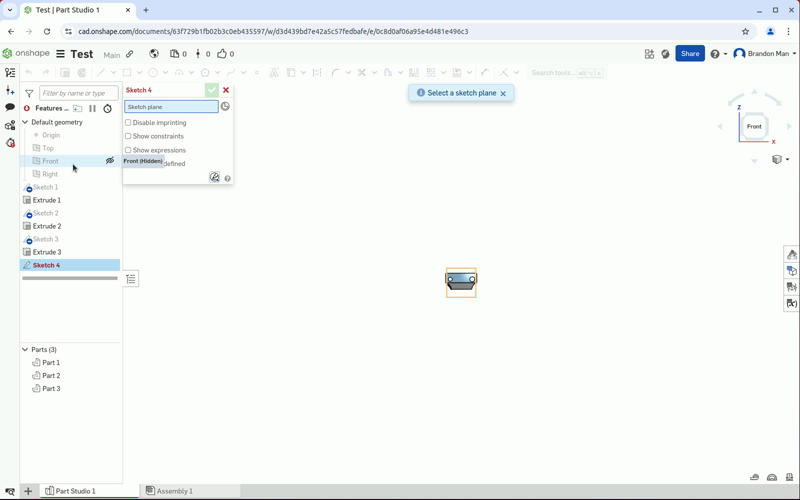
click(73, 163)
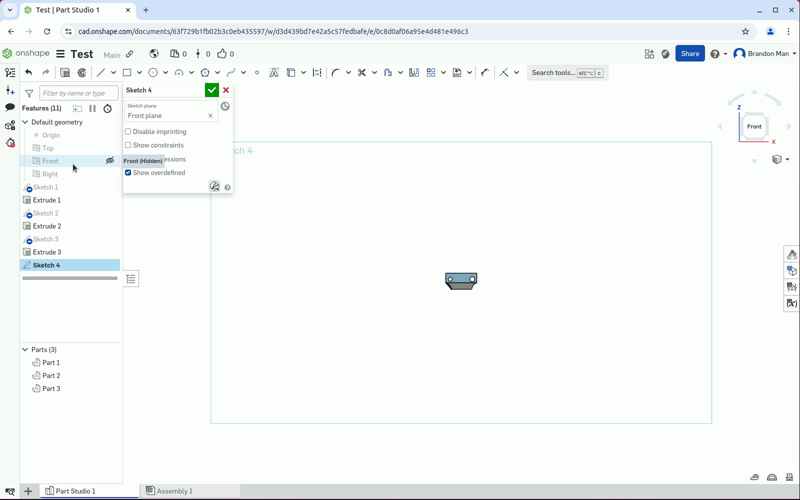
mouse_move(73, 352)
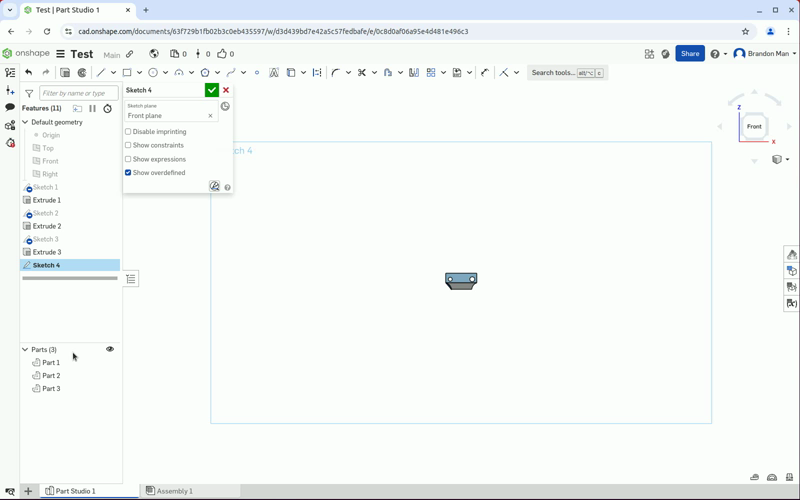
key(y)
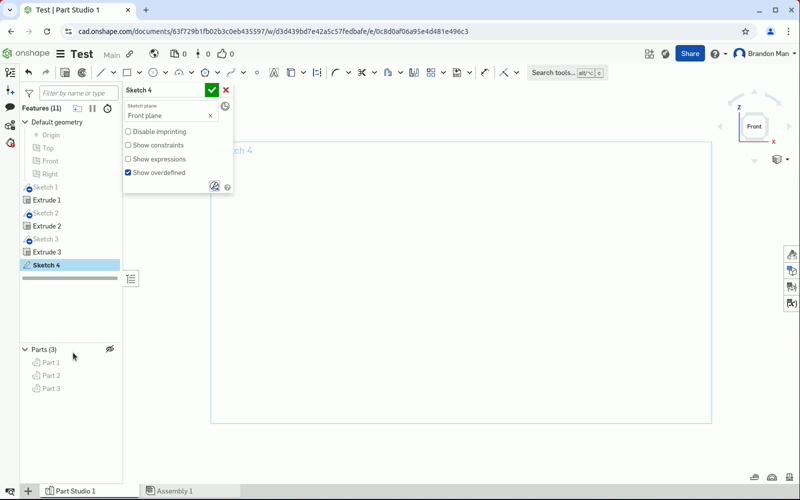
key(l)
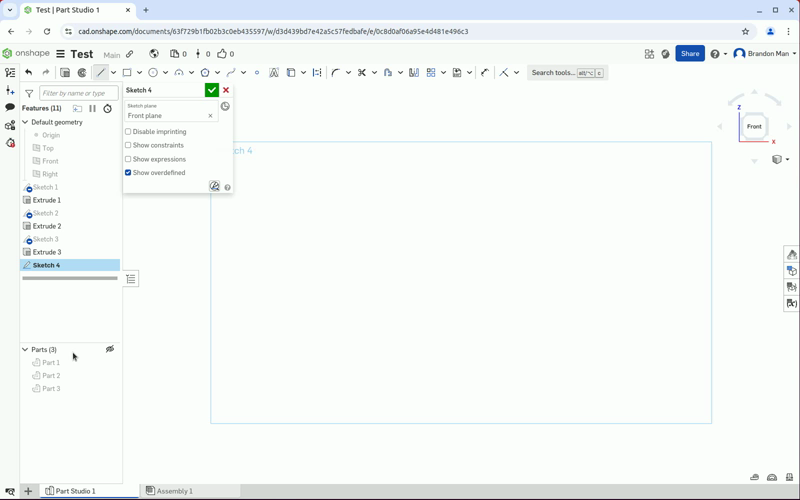
key_down(shift)
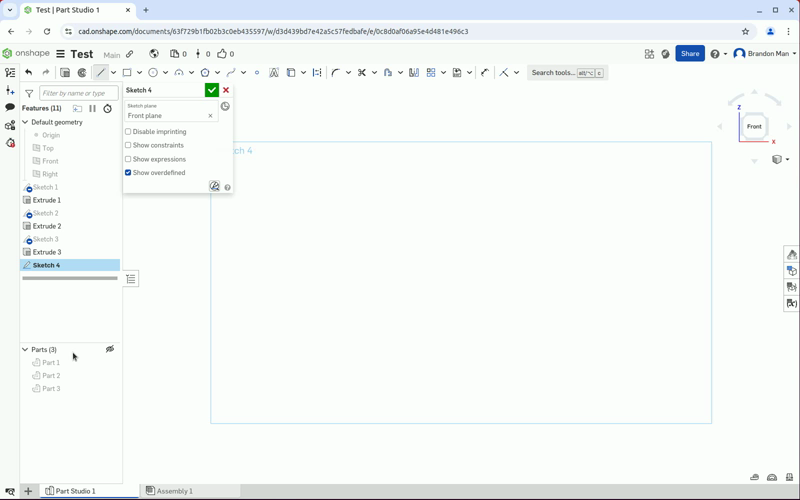
mouse_move(470, 288)
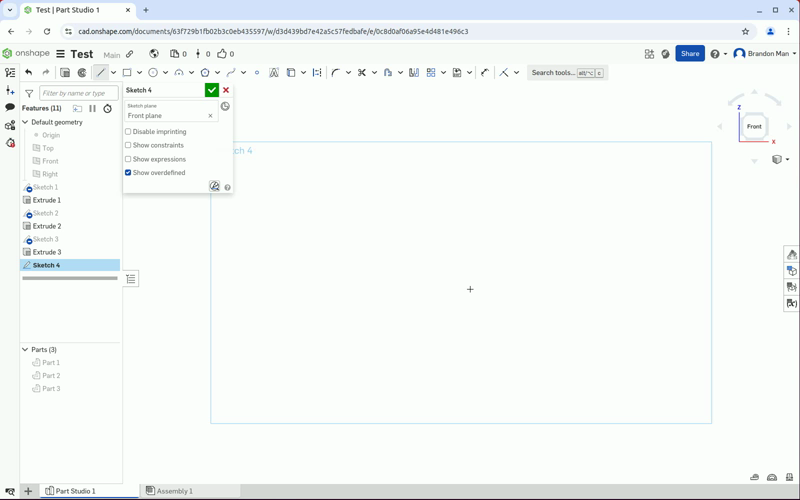
click(470, 288)
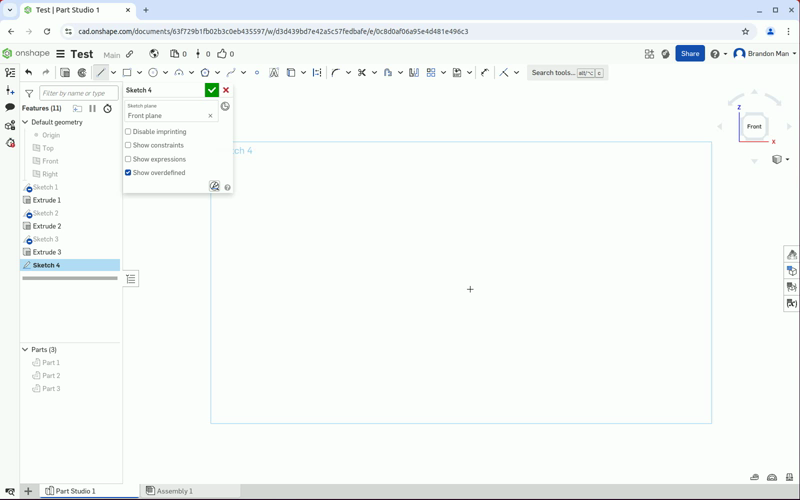
key_up(shift)
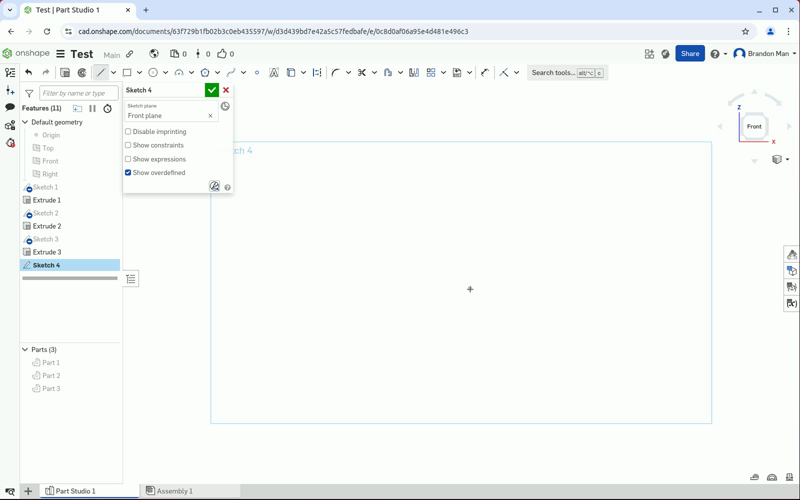
key_down(shift)
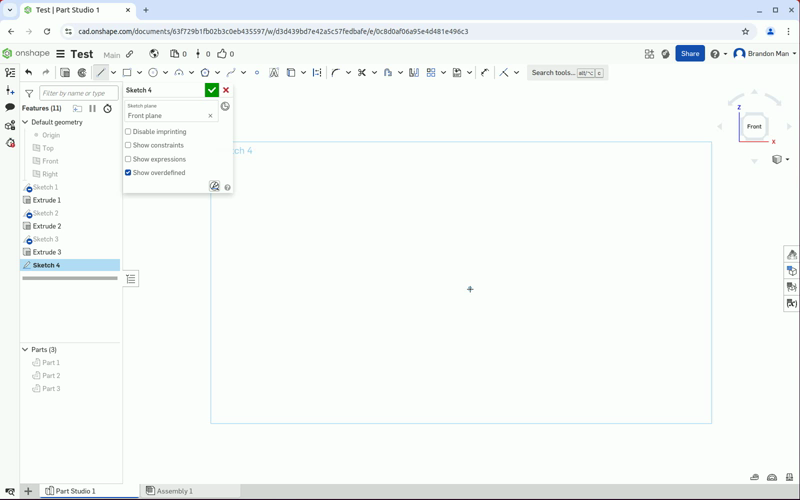
mouse_move(500, 288)
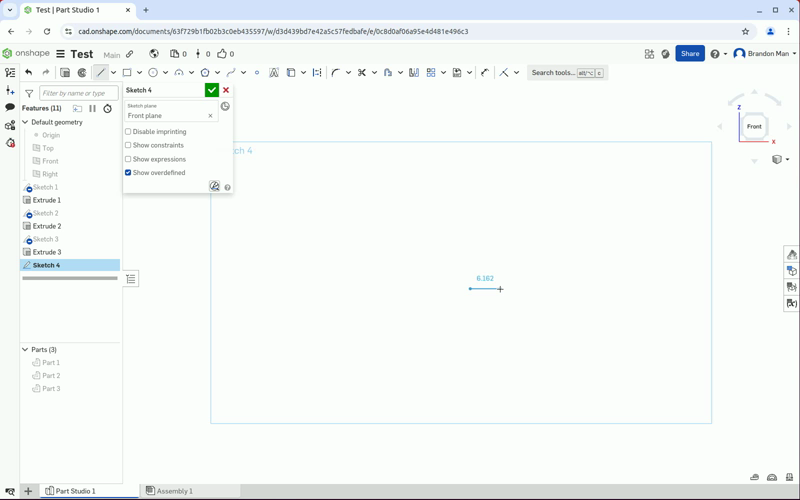
mouse_move(476, 281)
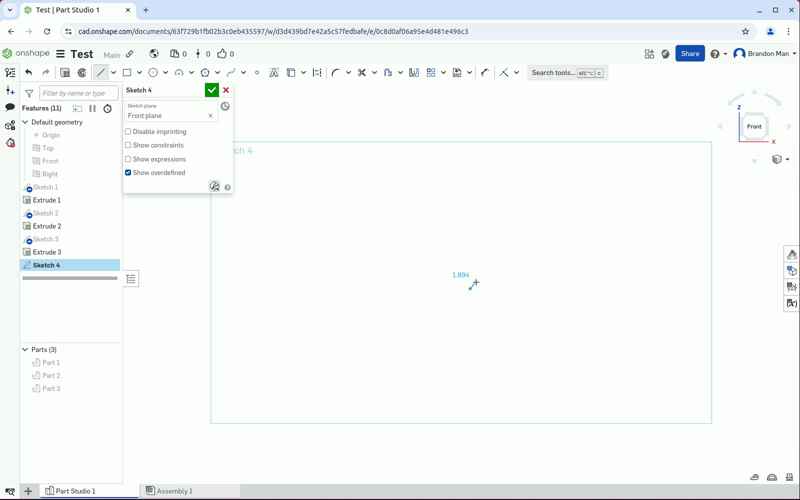
click(476, 281)
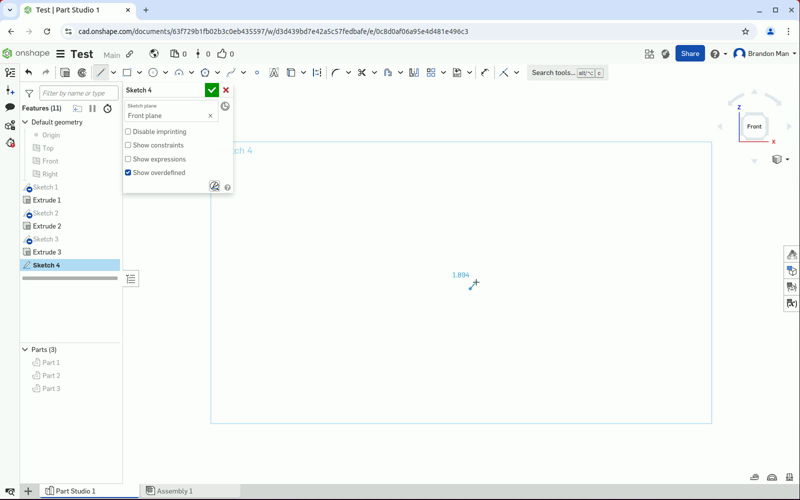
key_up(shift)
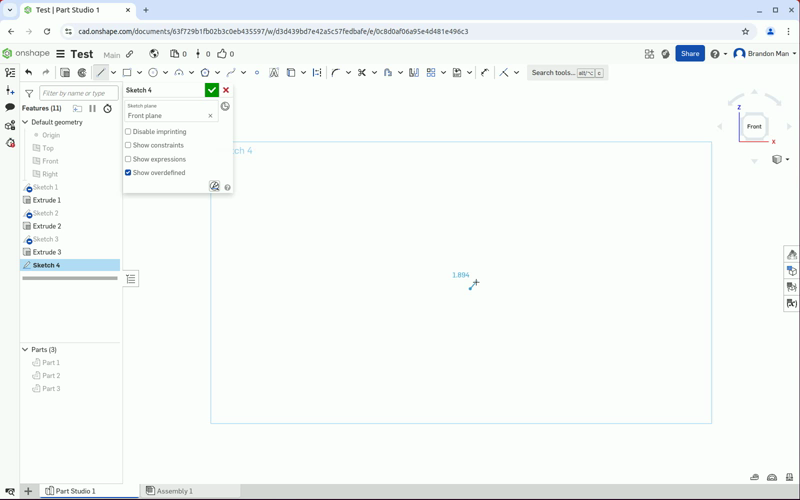
key(esc)
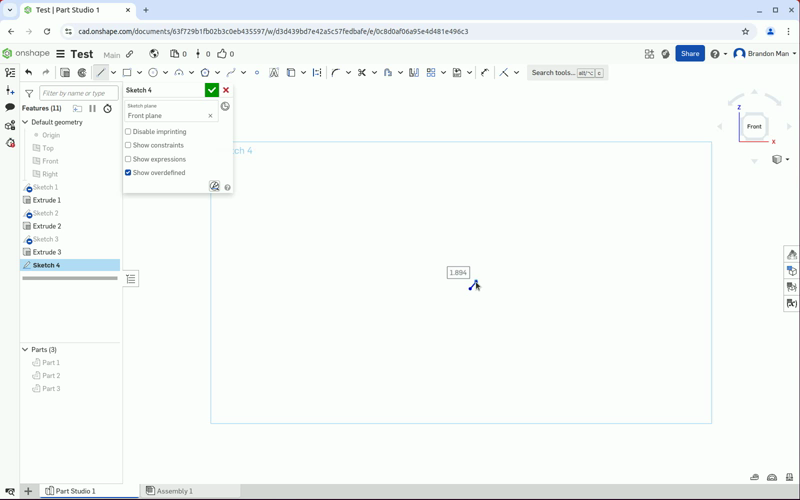
key(a)
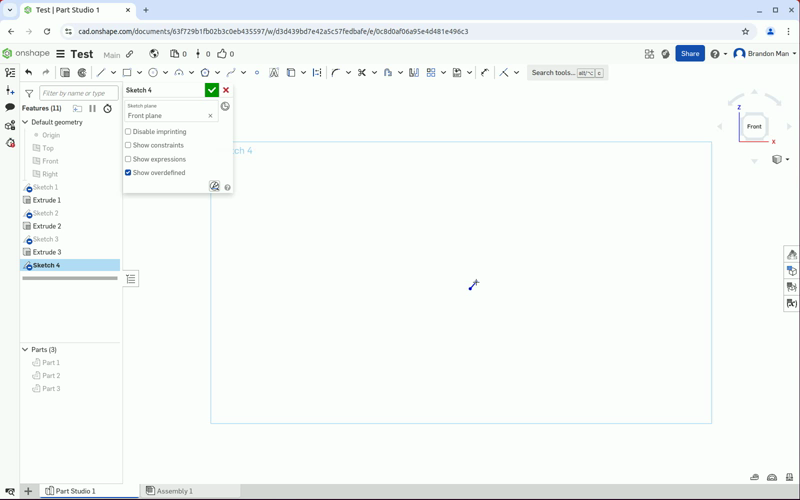
mouse_move(476, 281)
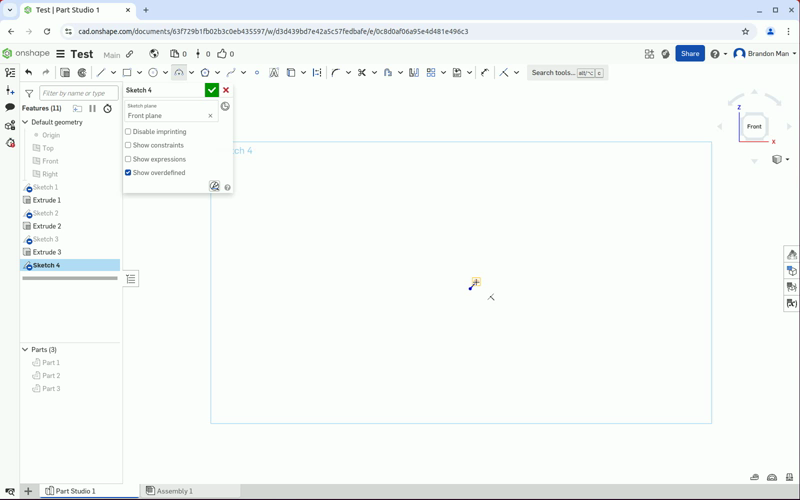
click(476, 281)
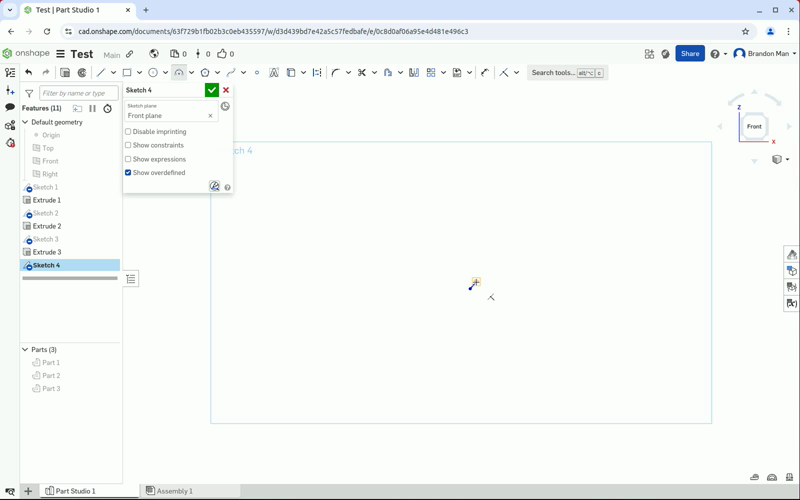
mouse_move(470, 288)
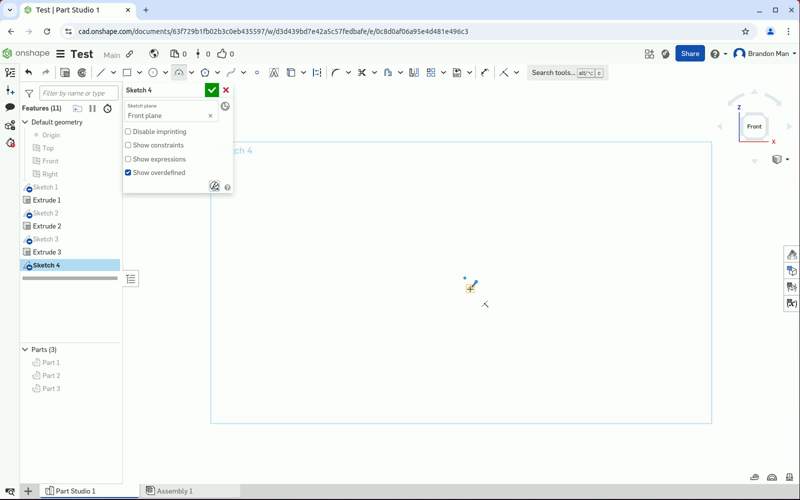
click(470, 288)
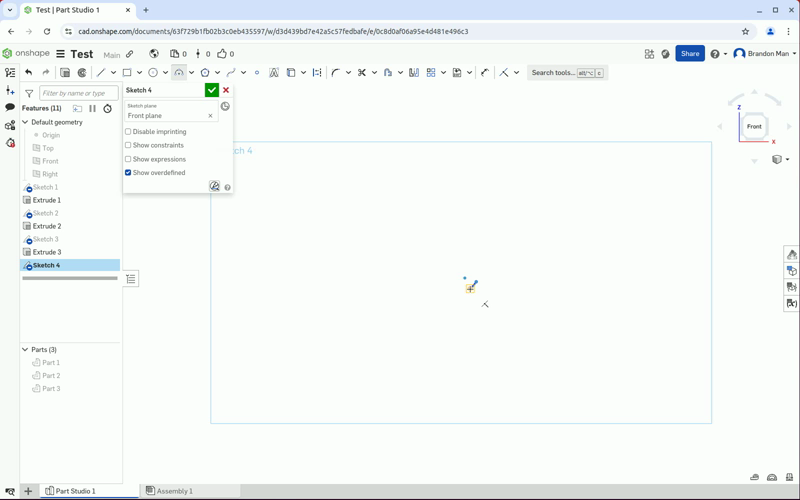
key_down(shift)
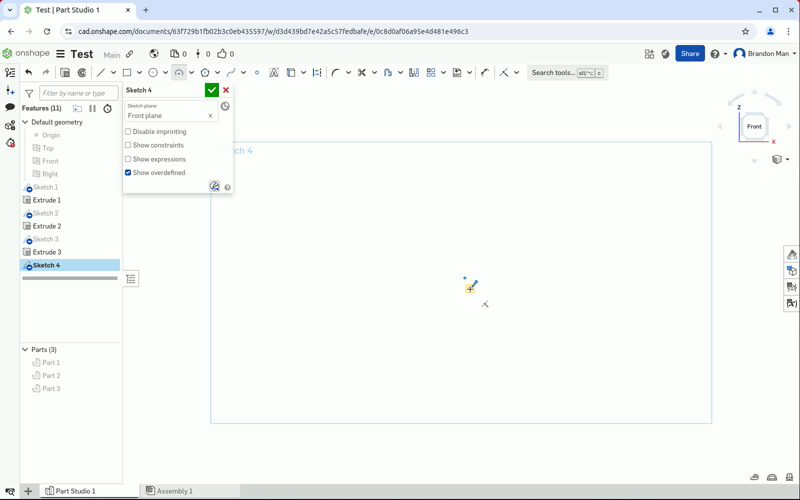
mouse_move(471, 284)
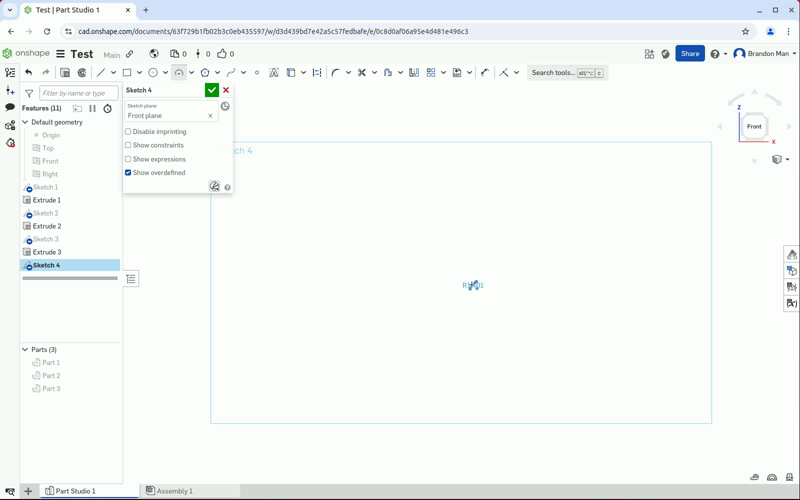
click(471, 284)
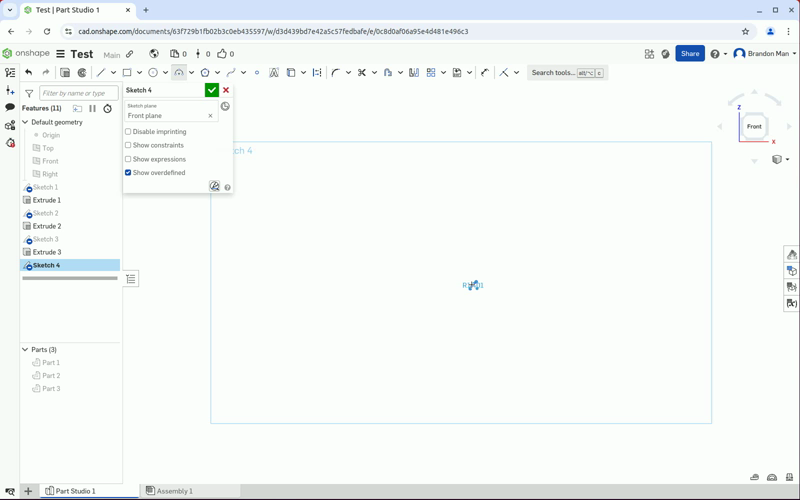
key_up(shift)
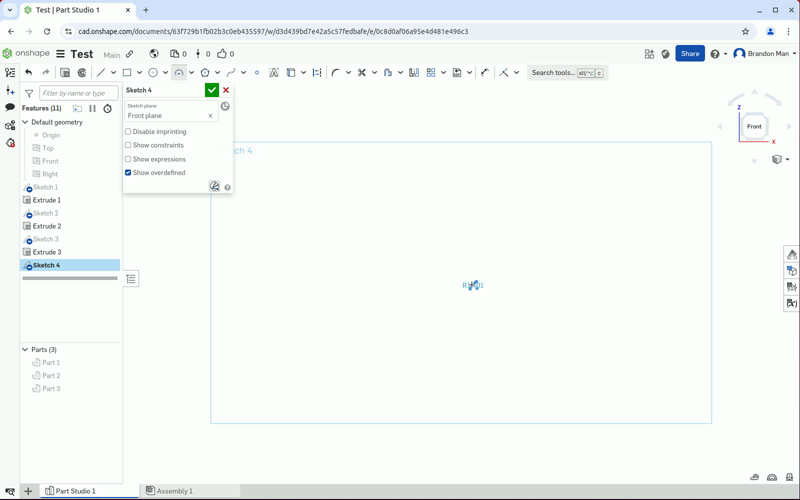
key(esc)
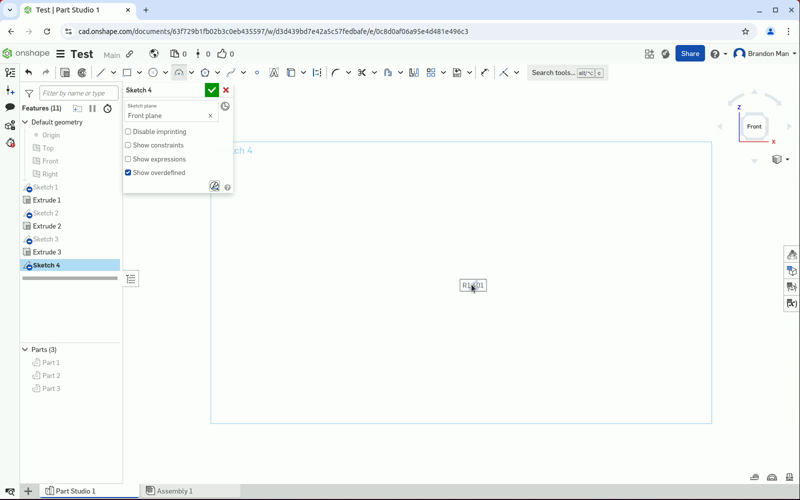
mouse_move(471, 287)
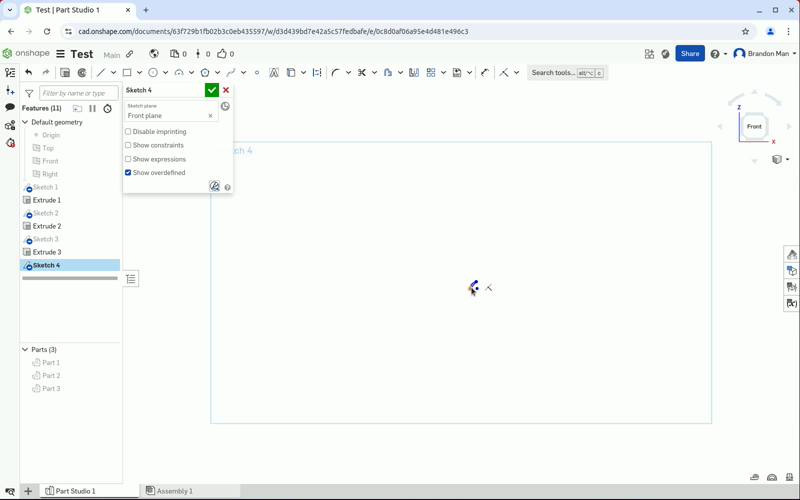
scroll(6)
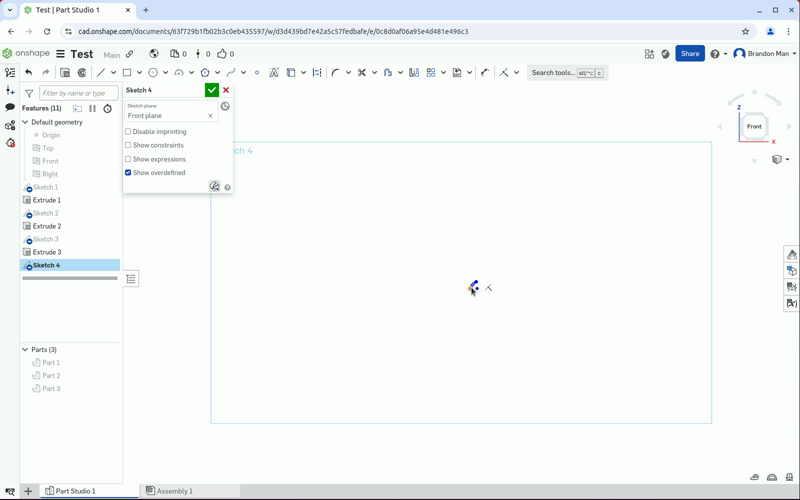
scroll(6)
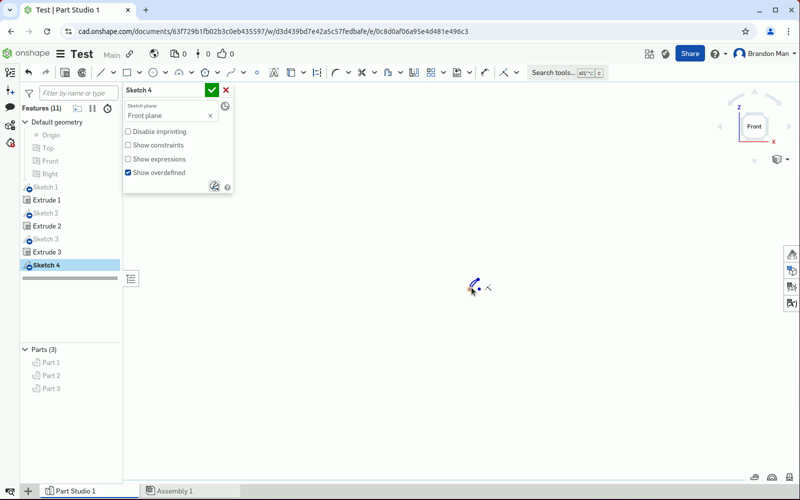
scroll(6)
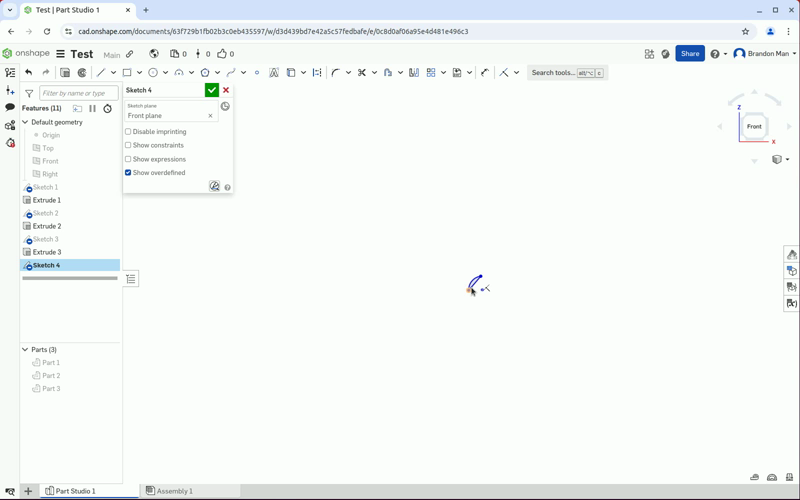
scroll(6)
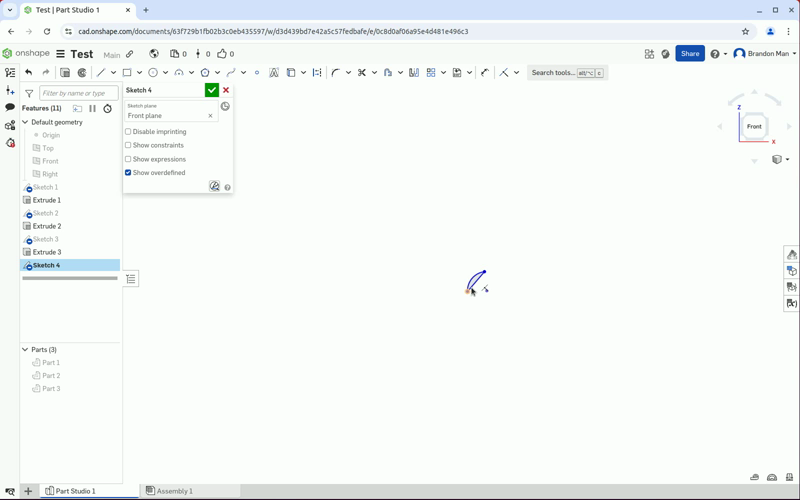
scroll(6)
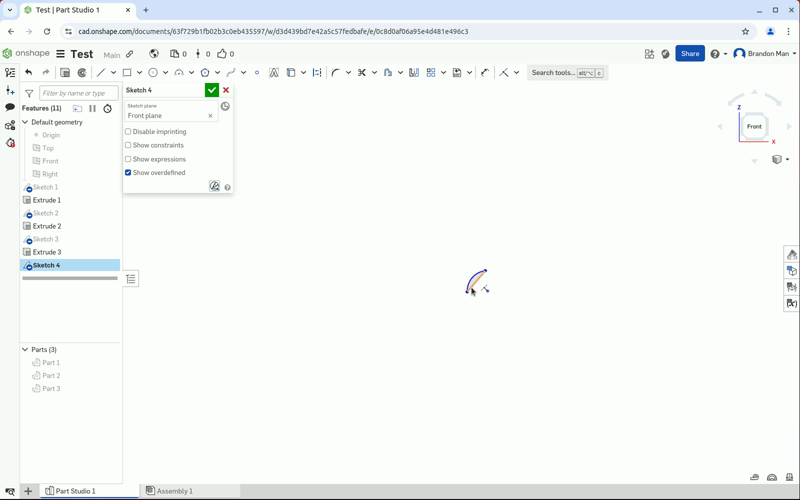
scroll(6)
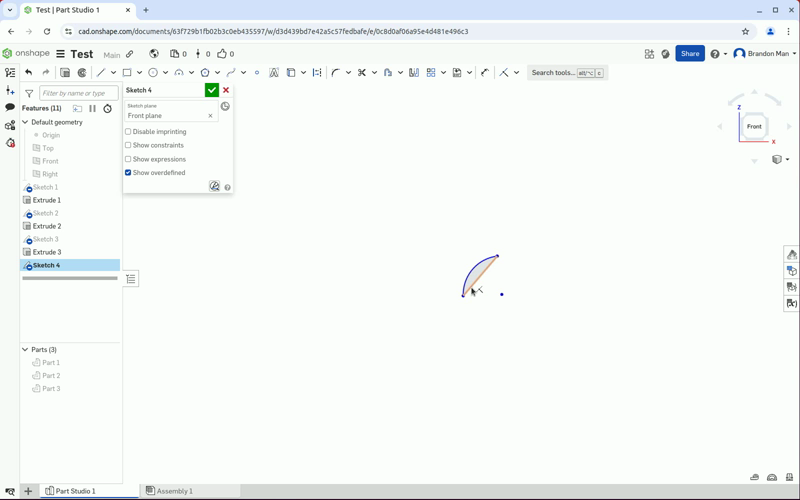
scroll(6)
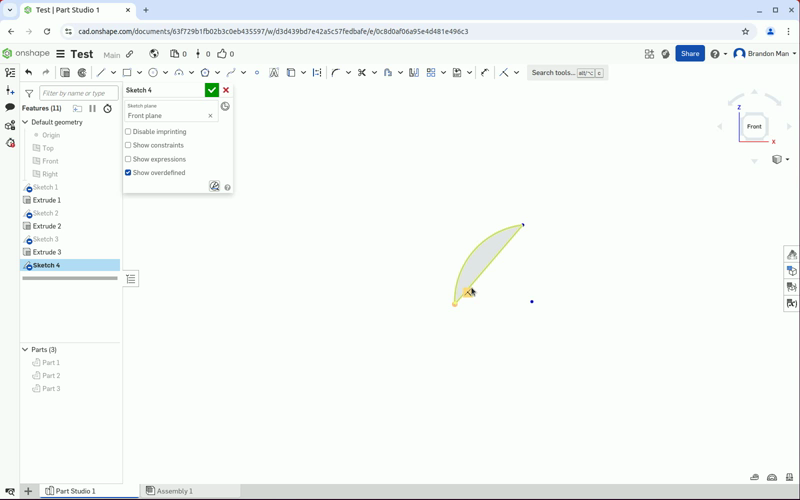
click(471, 287)
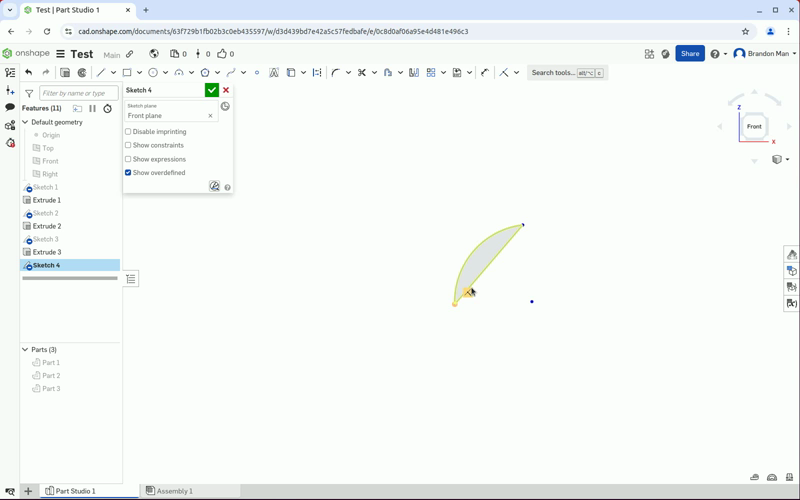
scroll(-6)
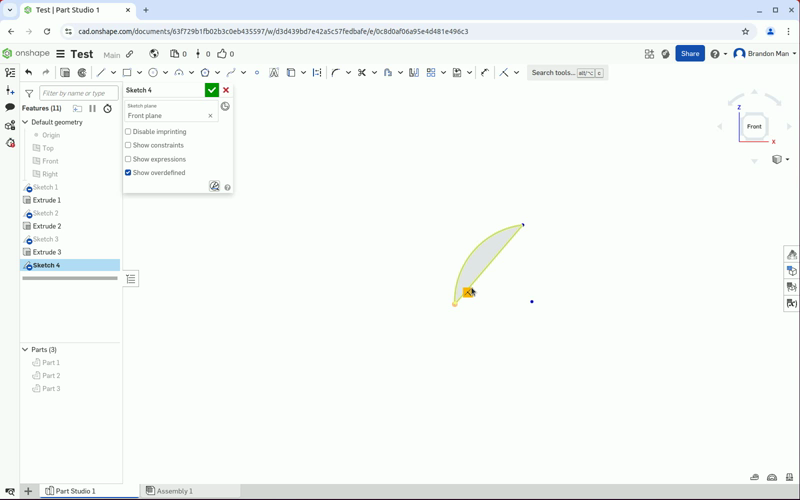
scroll(-6)
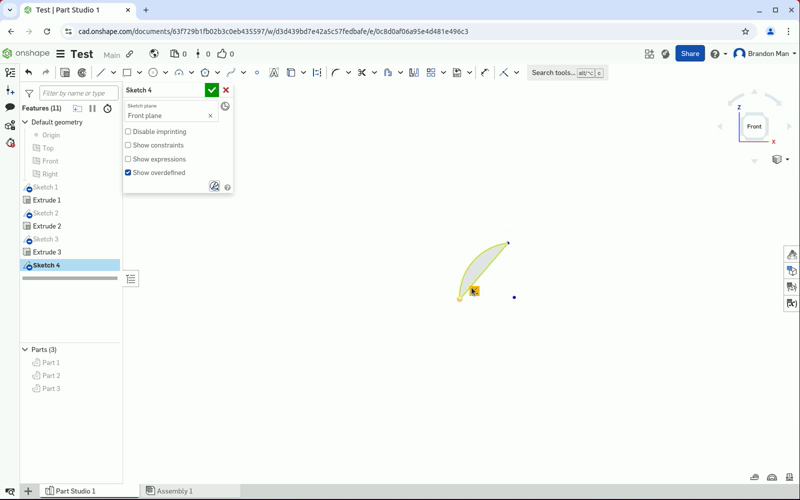
scroll(-6)
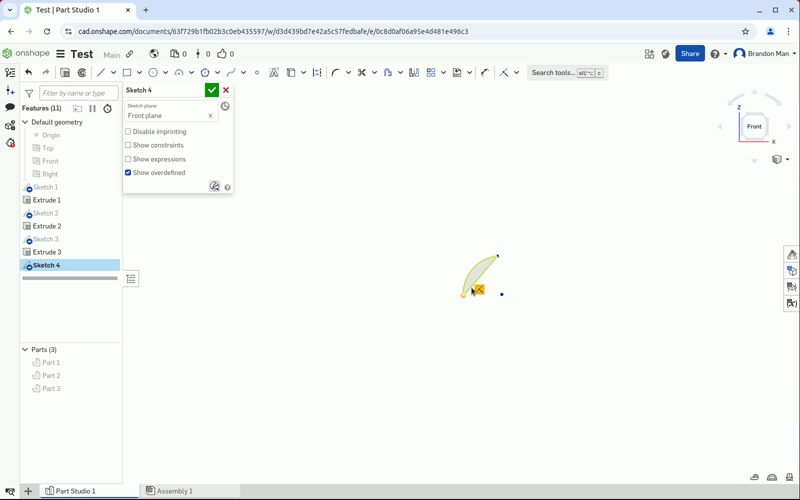
scroll(-6)
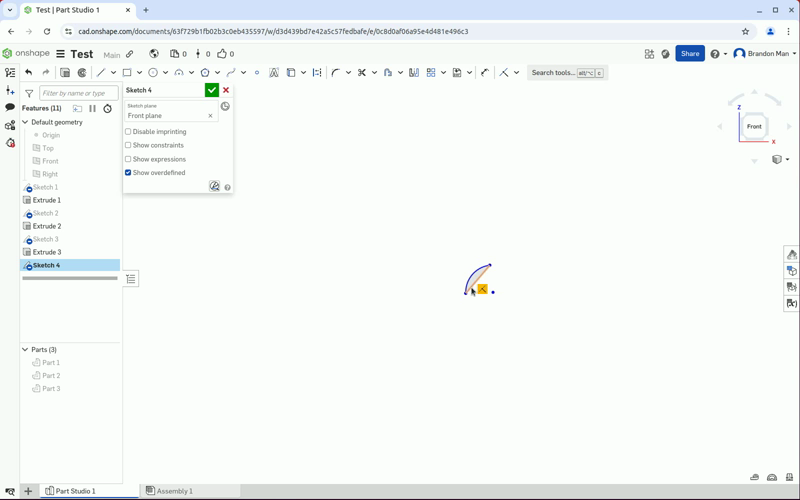
scroll(-6)
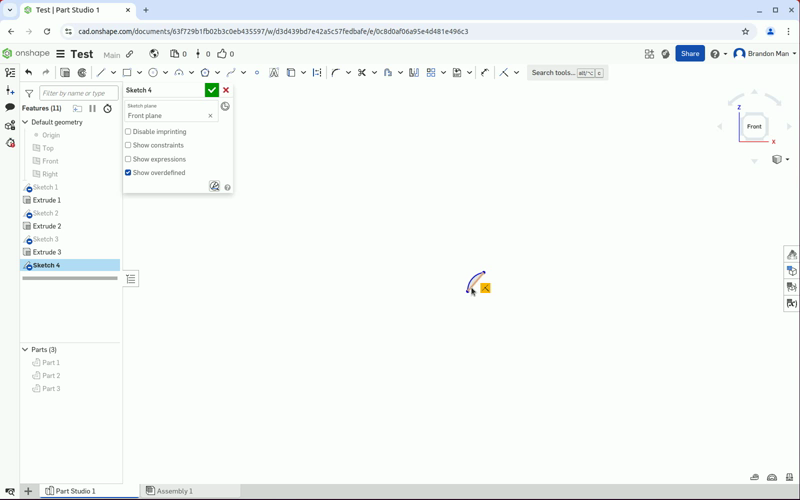
scroll(-6)
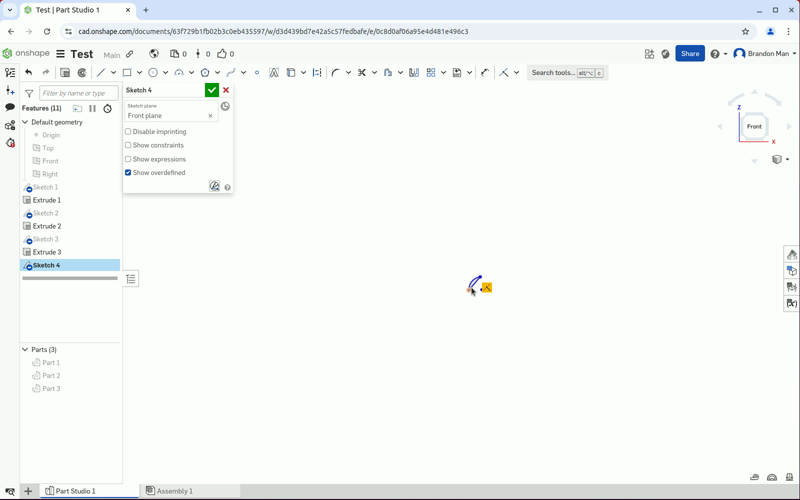
scroll(-6)
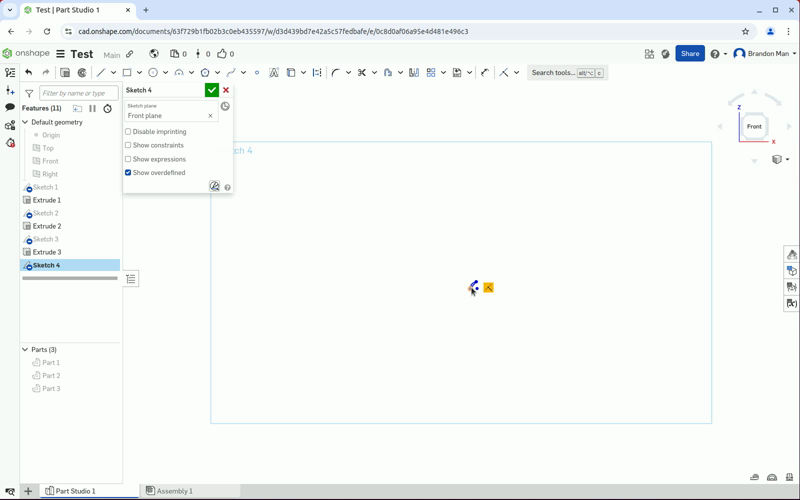
mouse_move(73, 352)
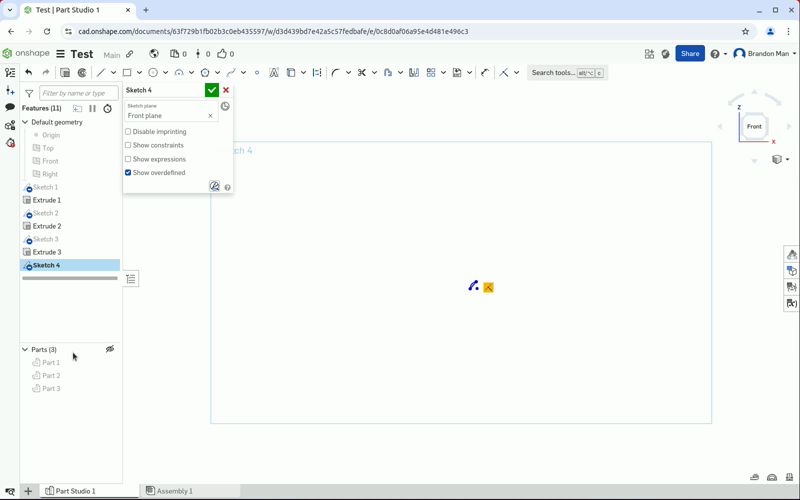
key(shift+y)
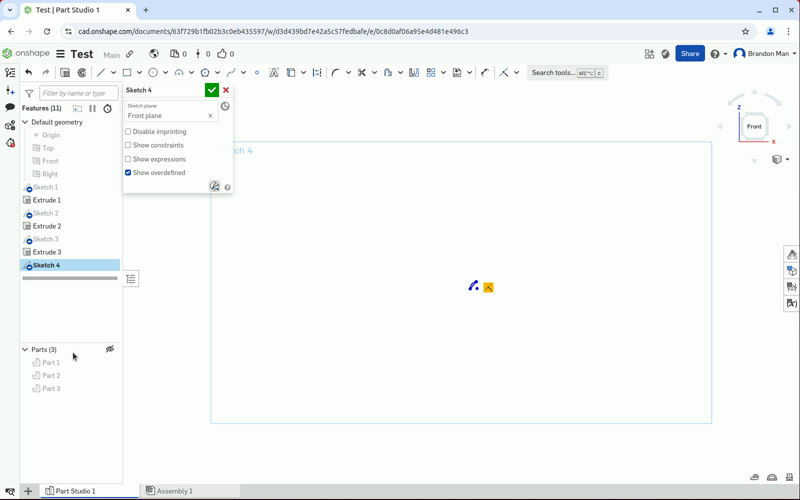
key(shift+e)
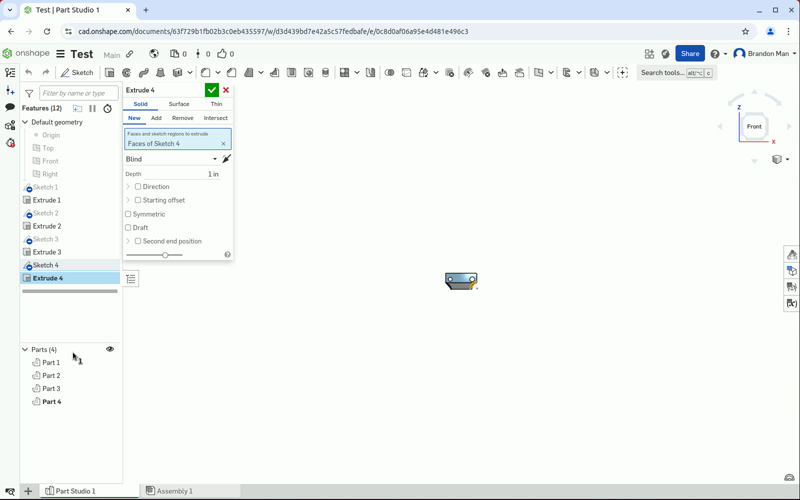
mouse_move(143, 106)
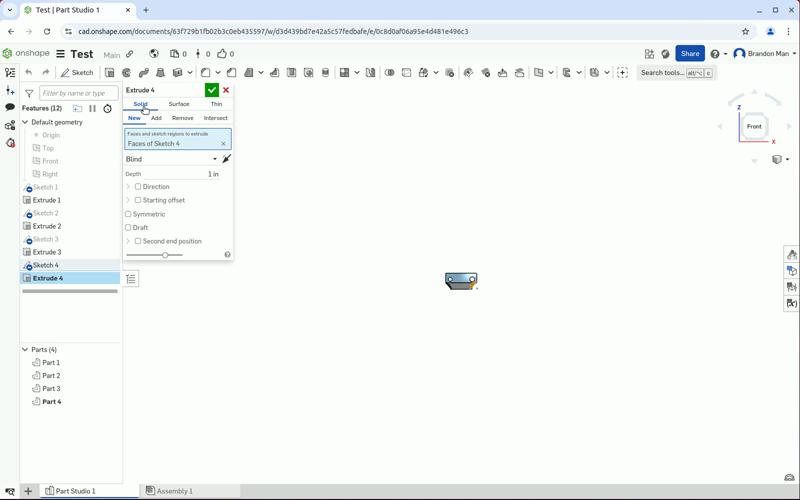
click(143, 106)
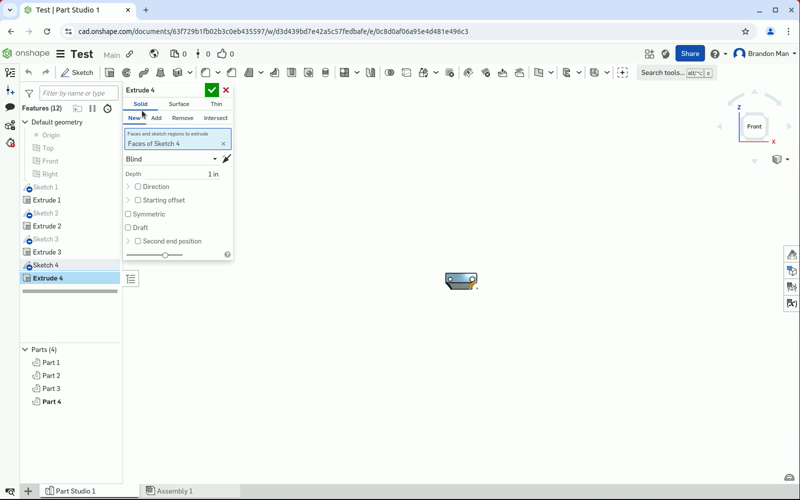
mouse_move(137, 120)
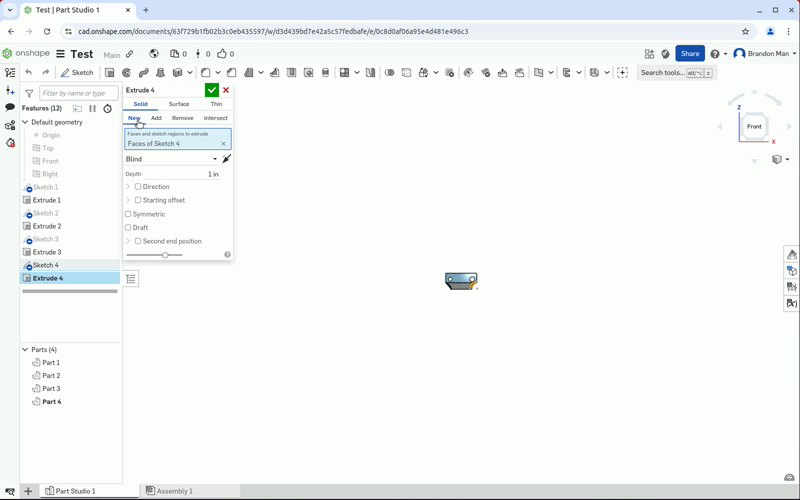
click(137, 120)
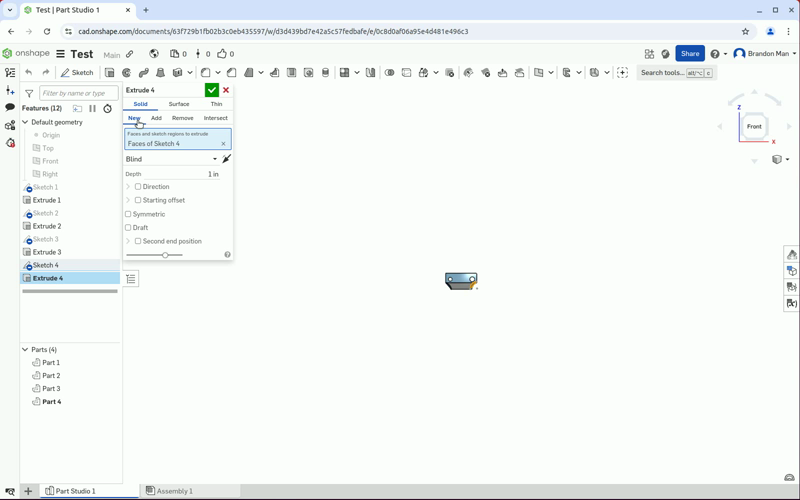
key(tab, 4)
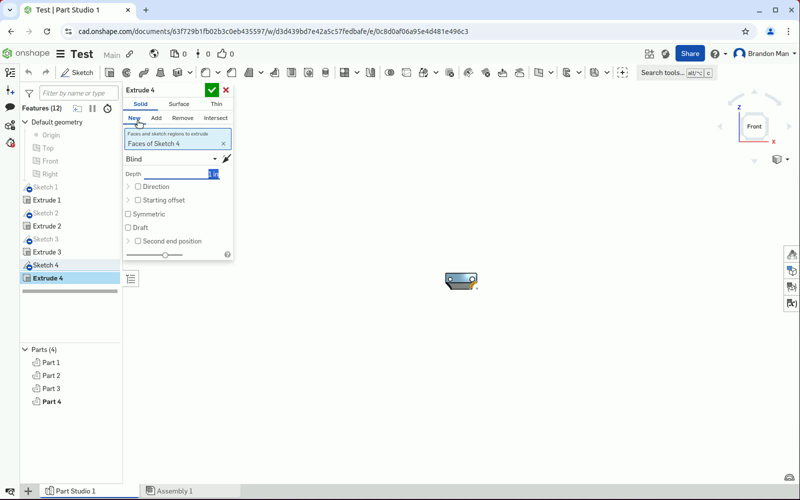
text(23.108)
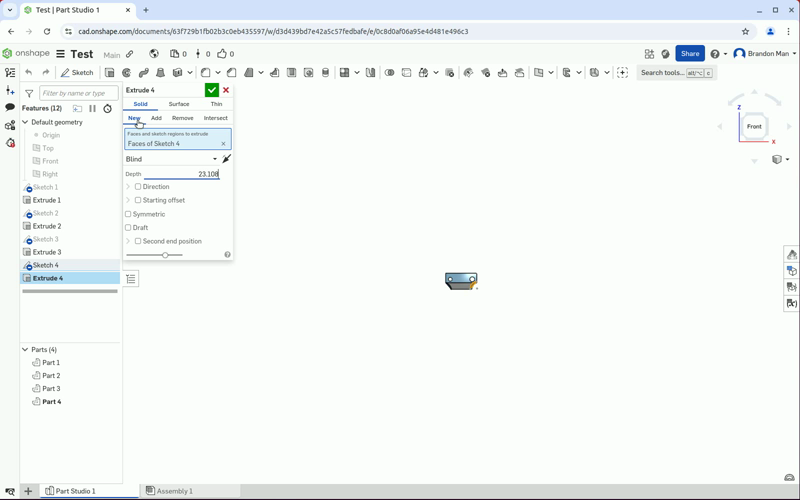
key(enter)
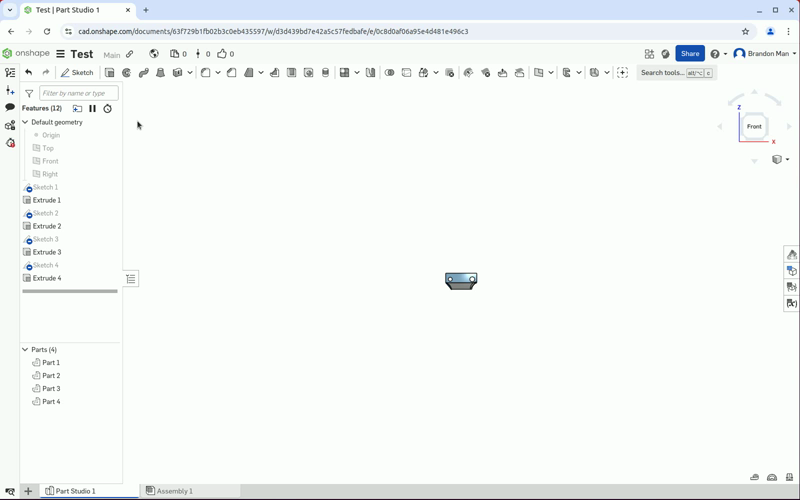
key(shift+h)
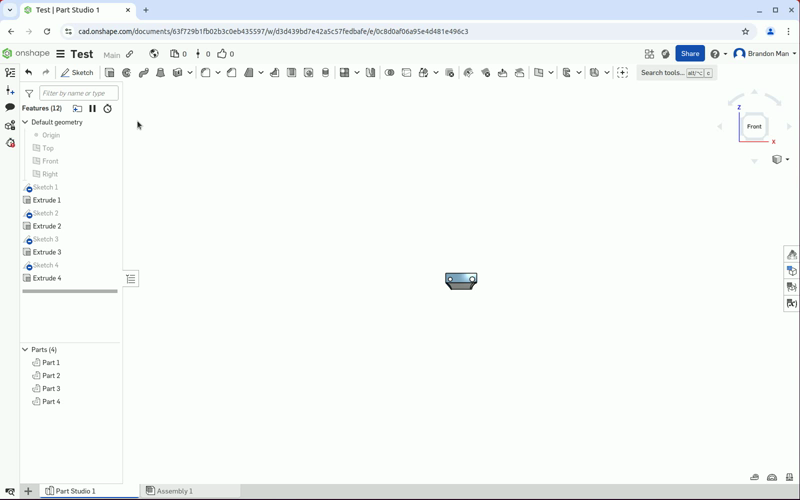
key(shift+h)
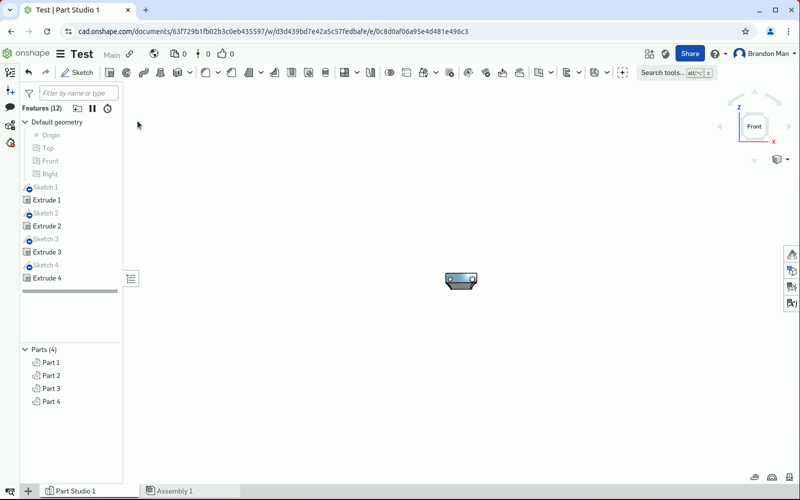
mouse_move(73, 189)
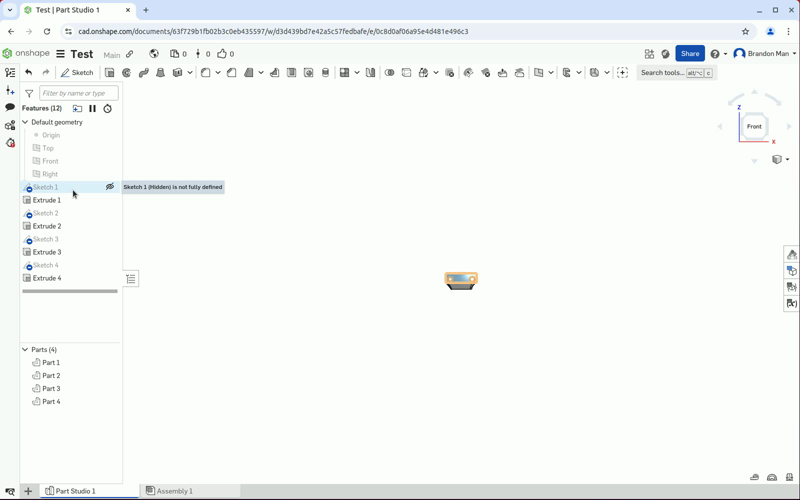
click(73, 189)
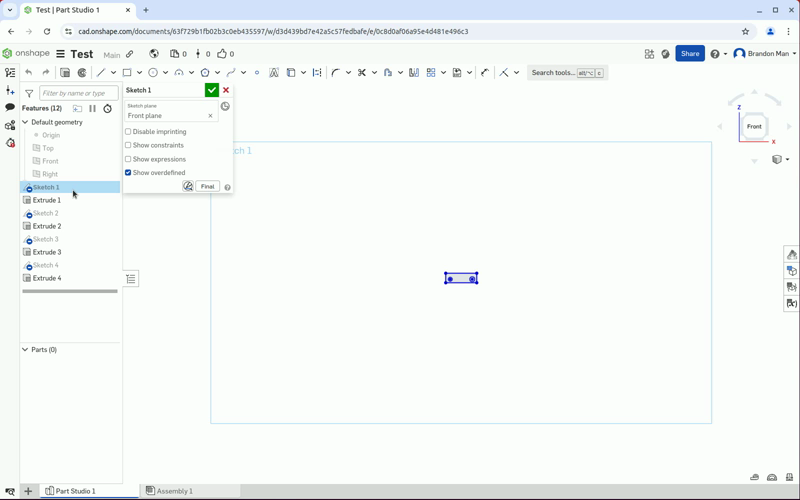
mouse_move(229, 92)
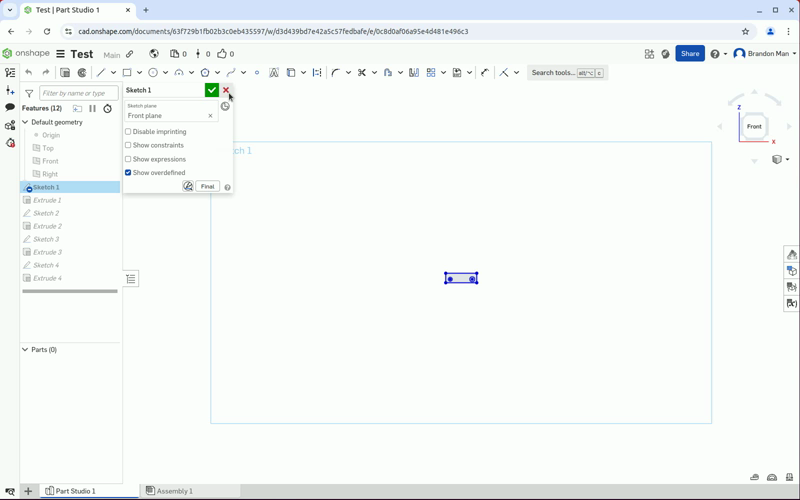
click(229, 92)
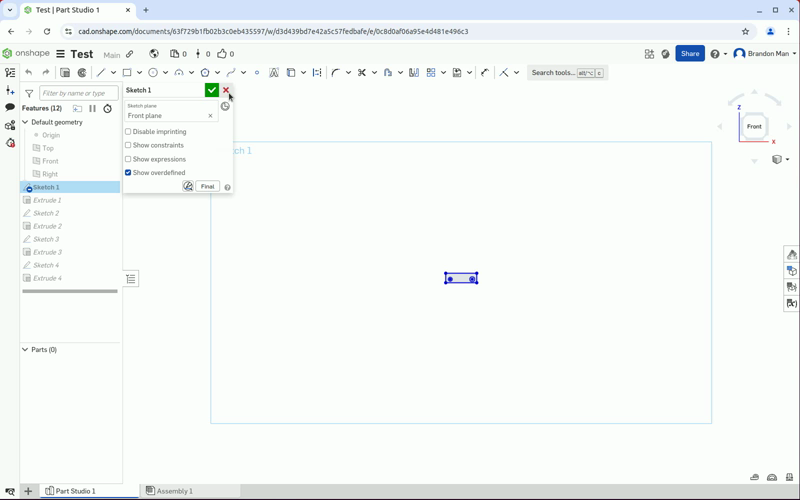
key(shift+s)
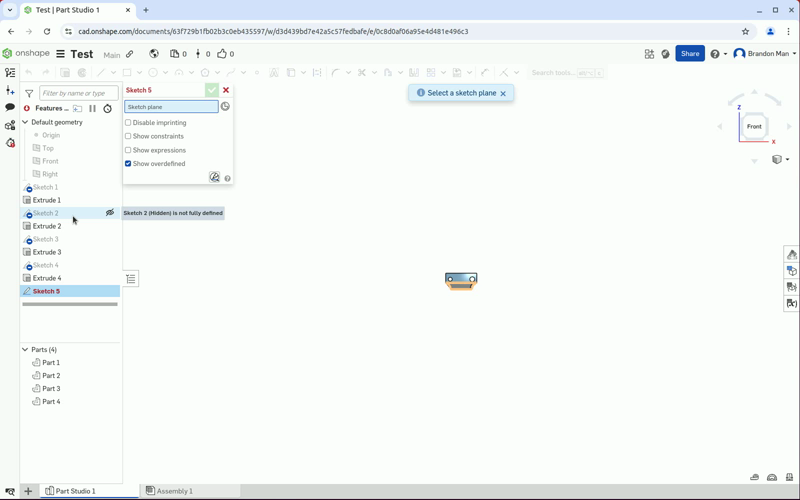
scroll(3)
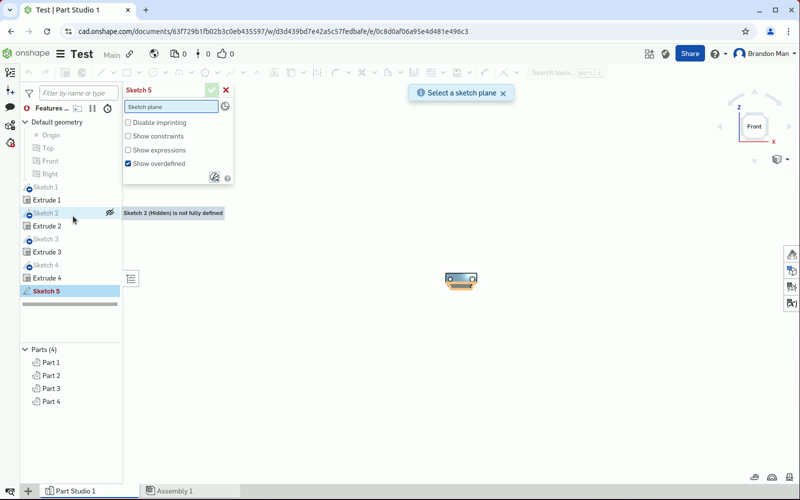
mouse_move(73, 163)
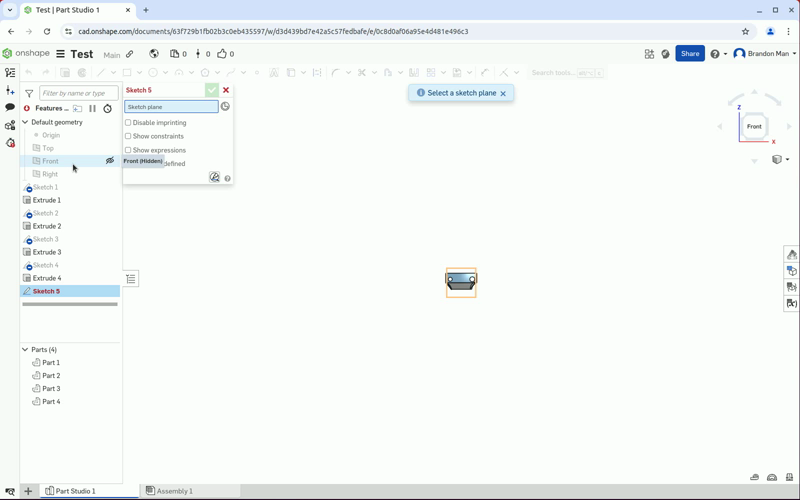
click(73, 163)
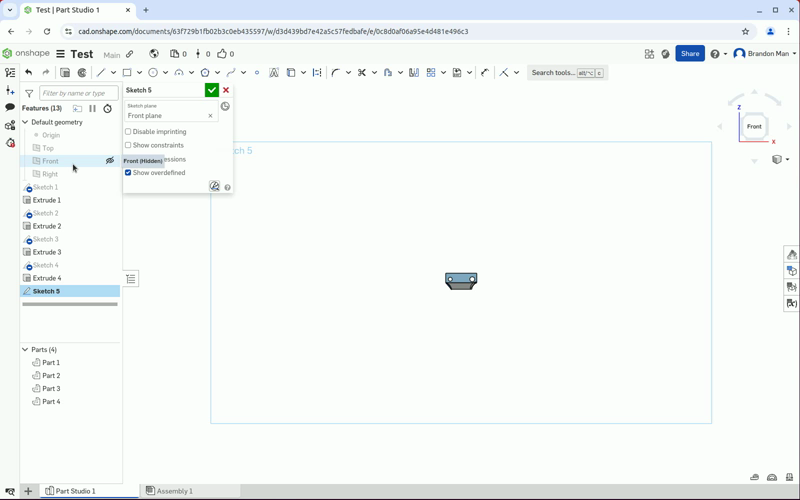
mouse_move(73, 352)
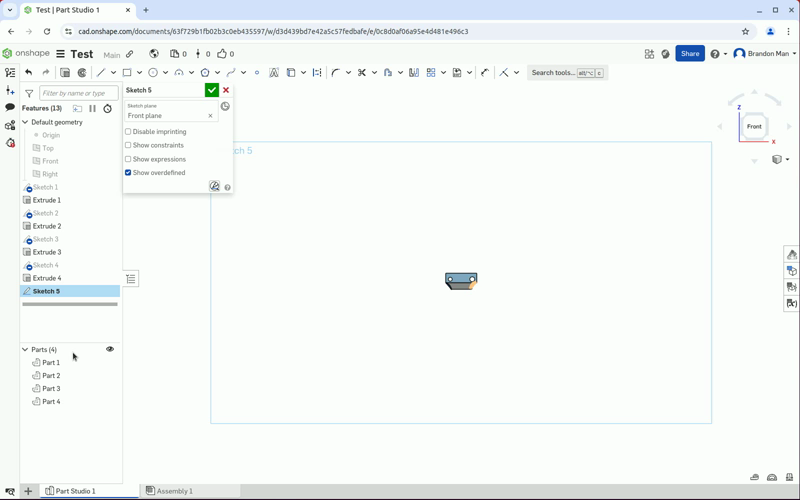
key(y)
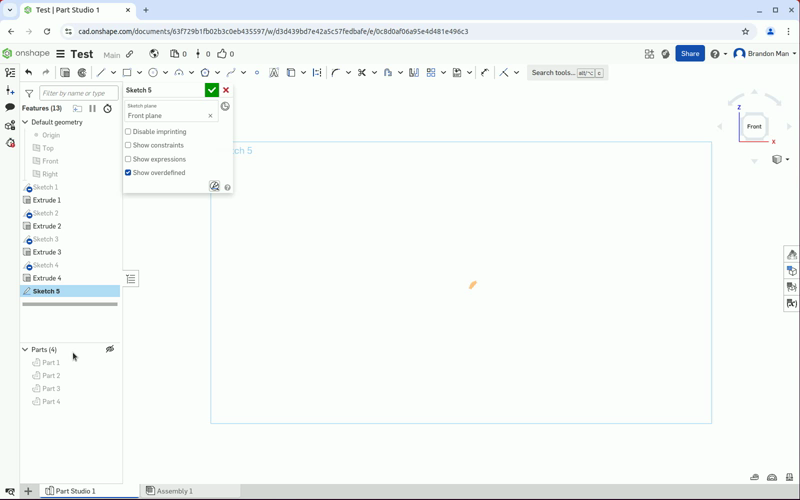
key(c)
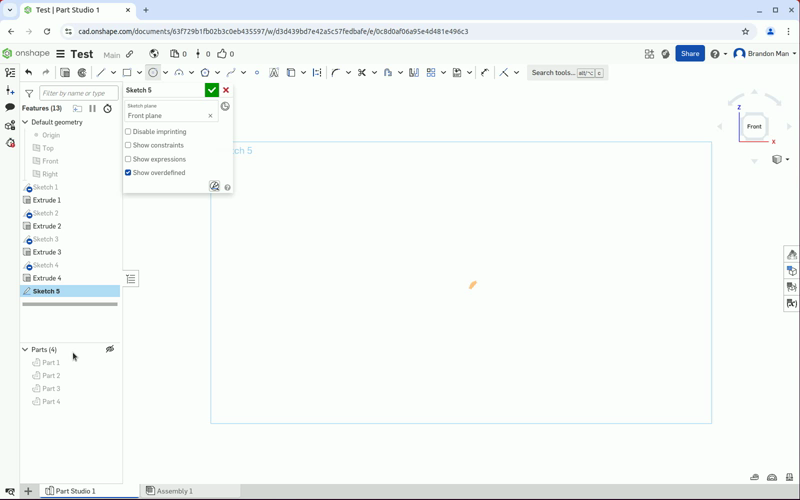
key_down(shift)
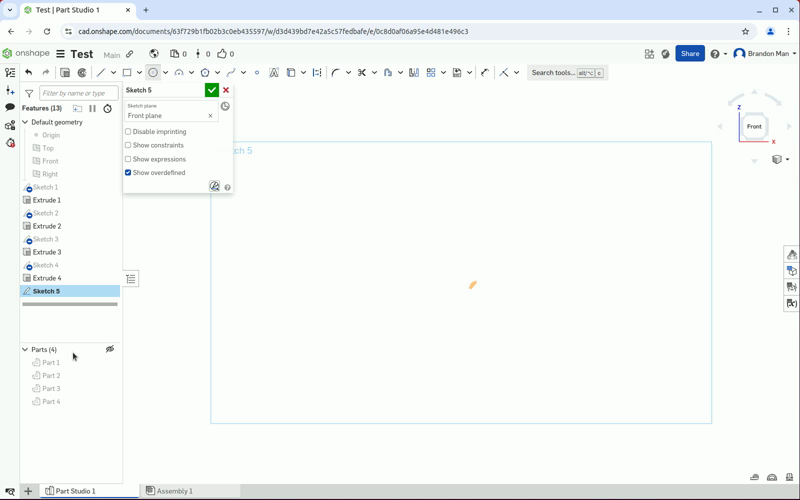
mouse_move(450, 279)
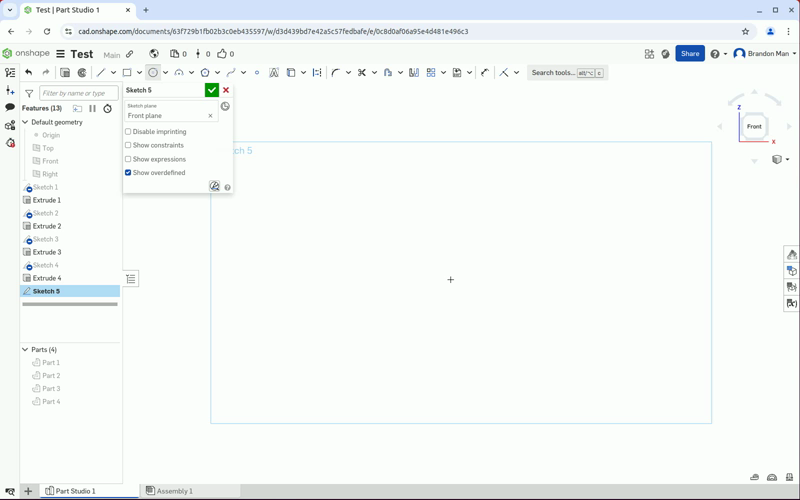
click(450, 279)
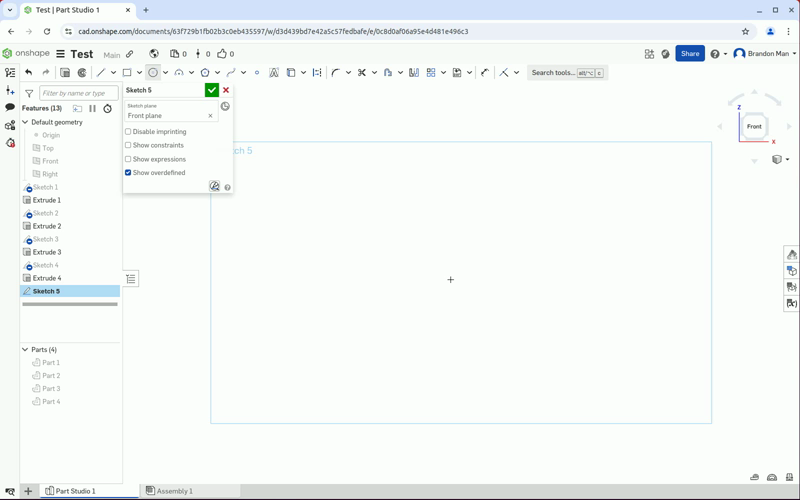
key_up(shift)
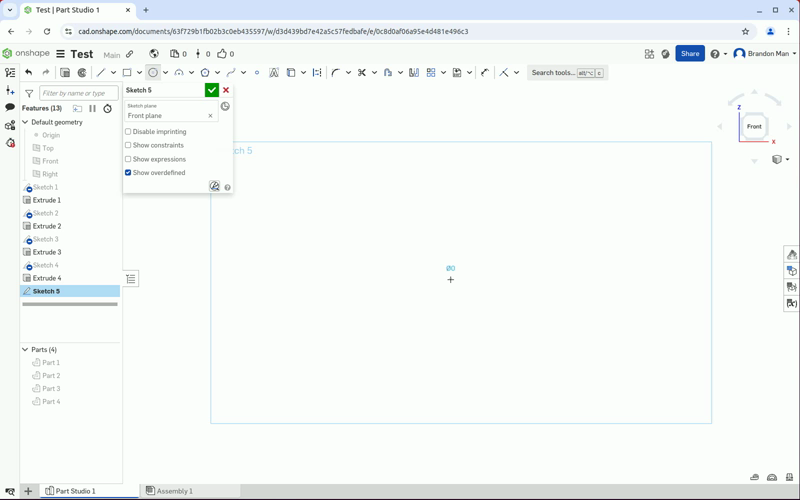
mouse_move(453, 279)
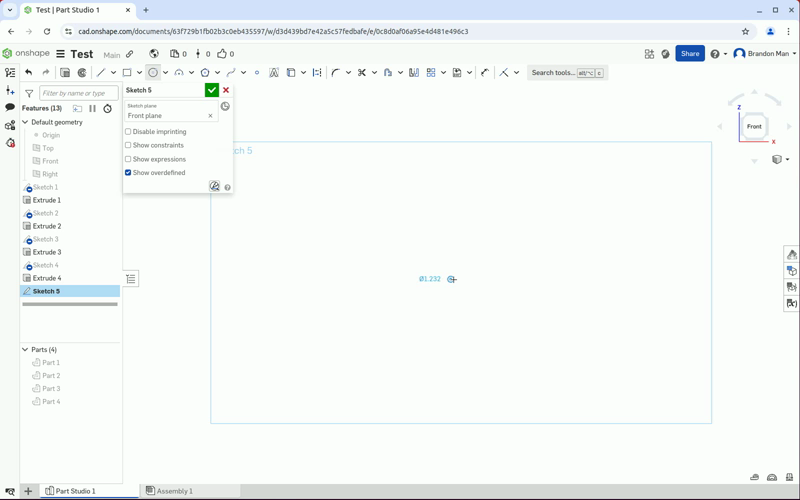
click(453, 279)
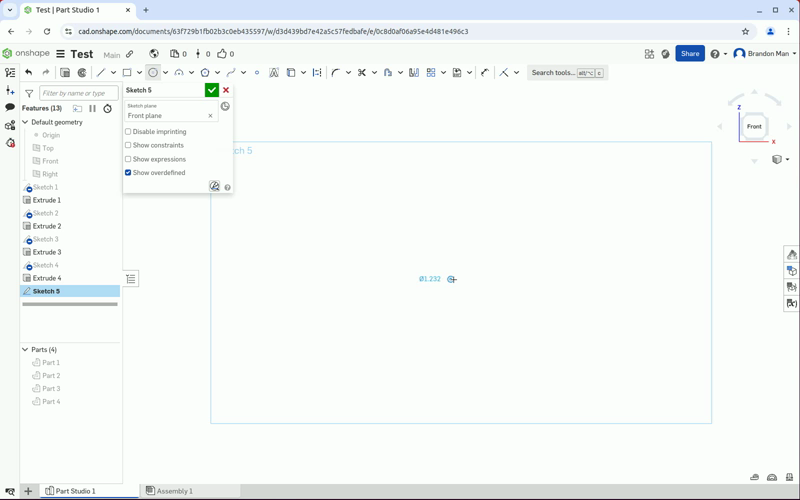
key(esc)
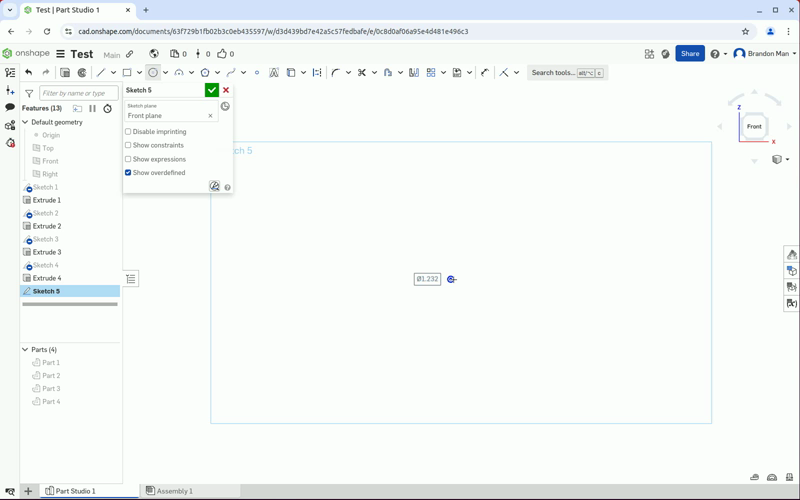
mouse_move(452, 277)
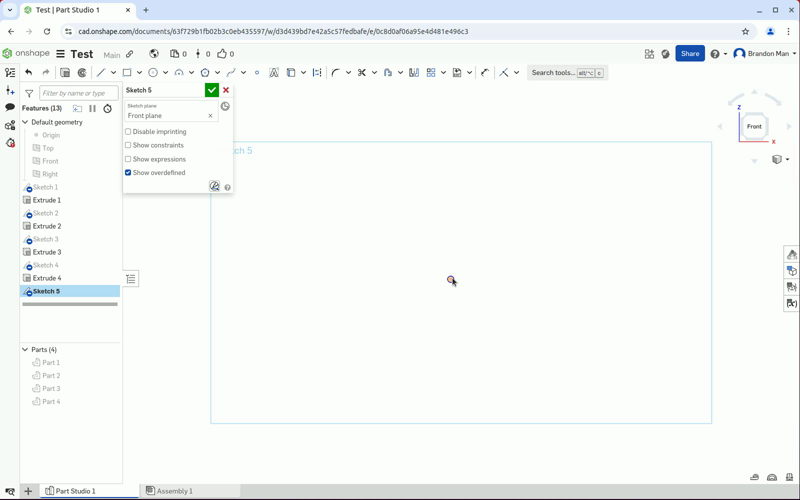
scroll(6)
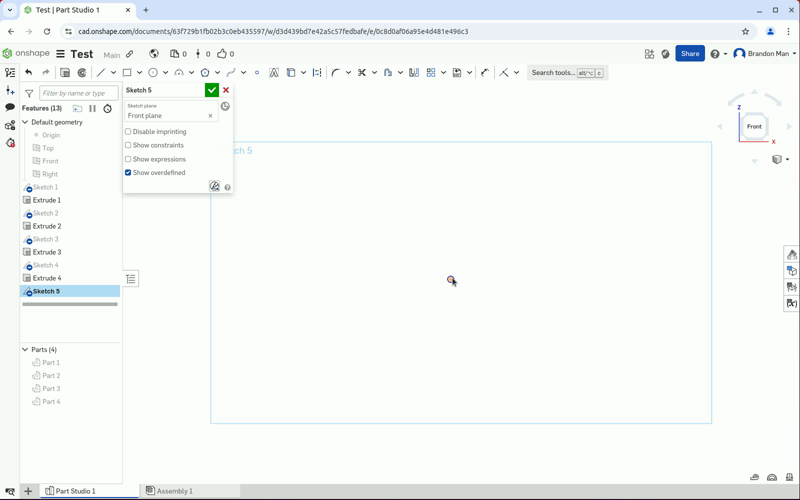
scroll(6)
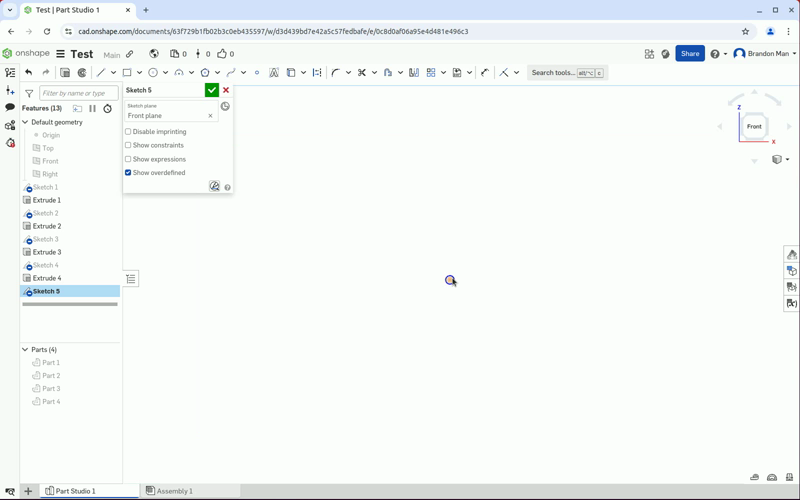
scroll(6)
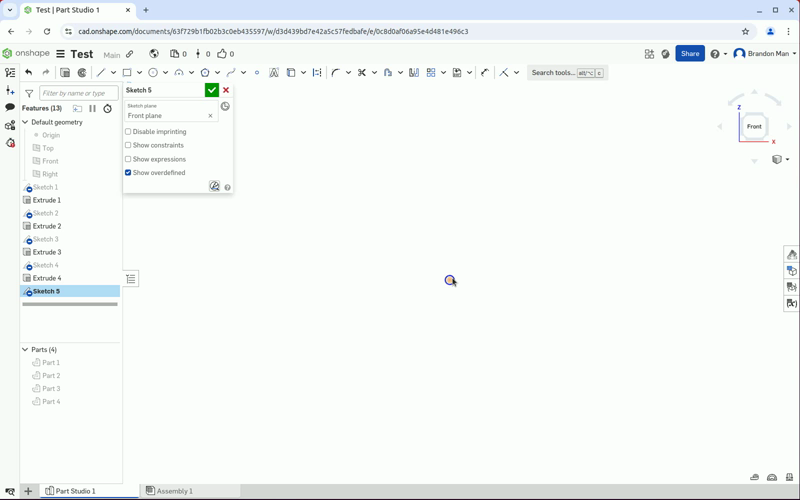
scroll(6)
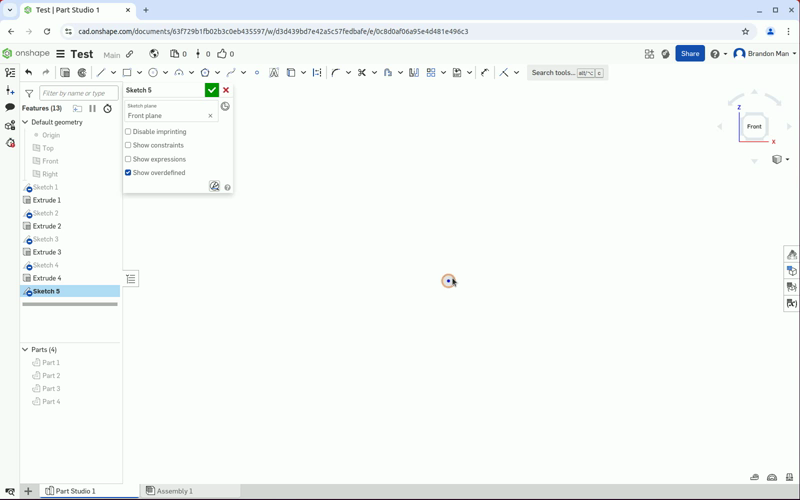
scroll(6)
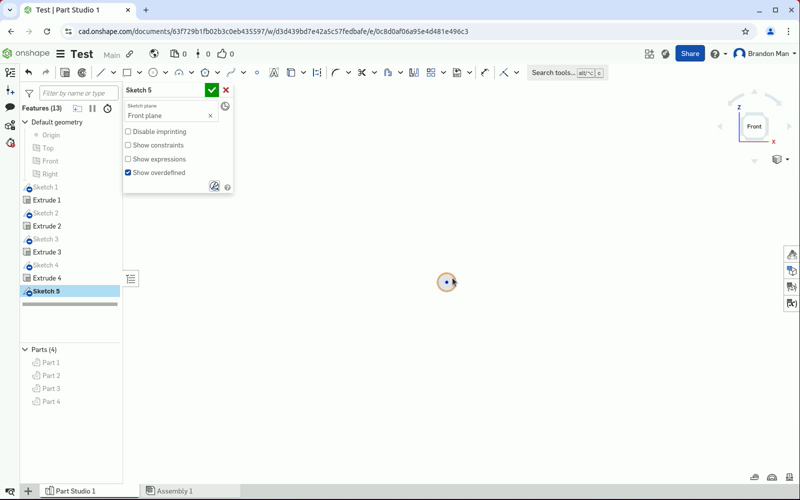
scroll(6)
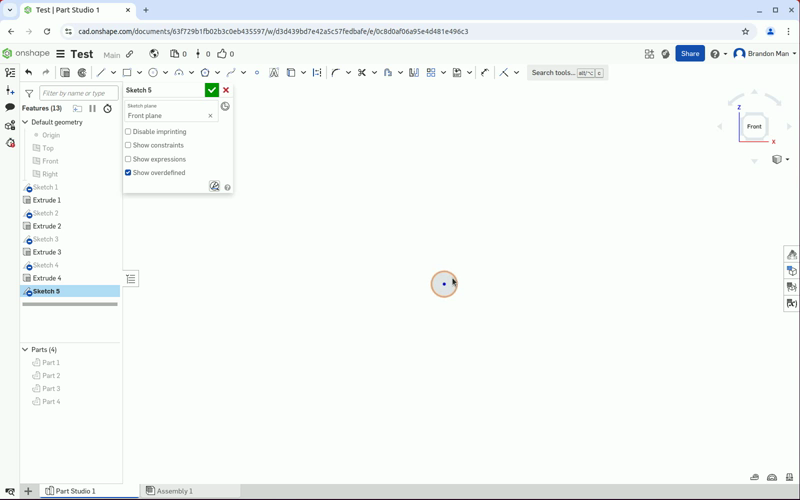
scroll(6)
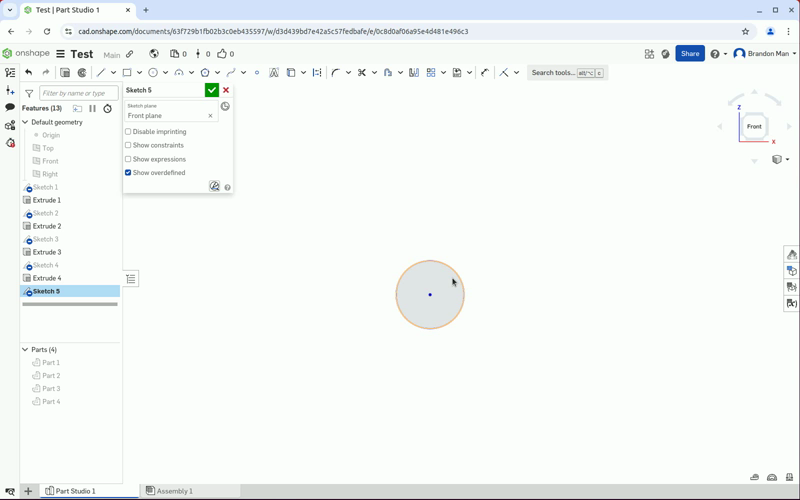
click(452, 277)
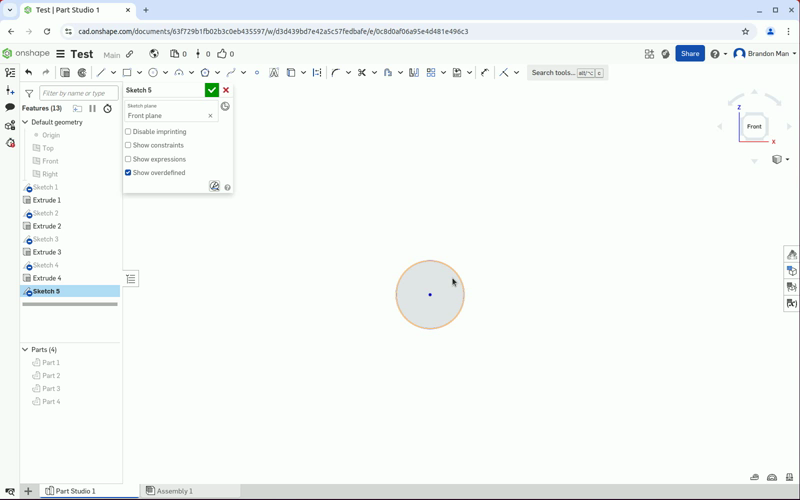
scroll(-6)
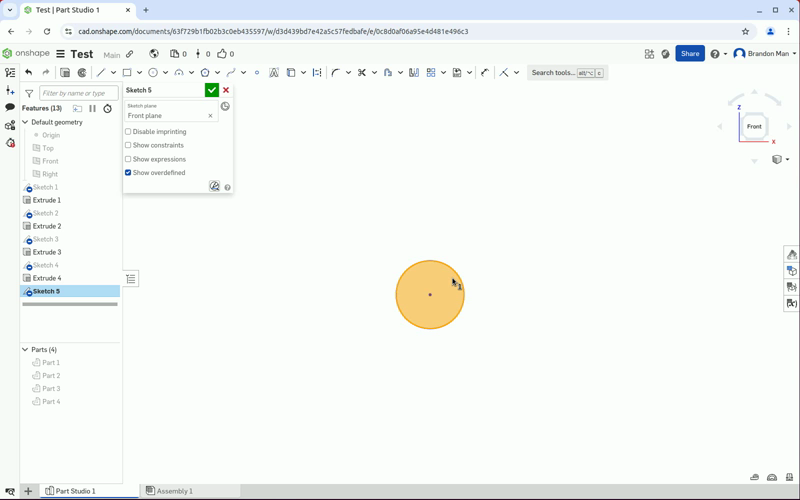
scroll(-6)
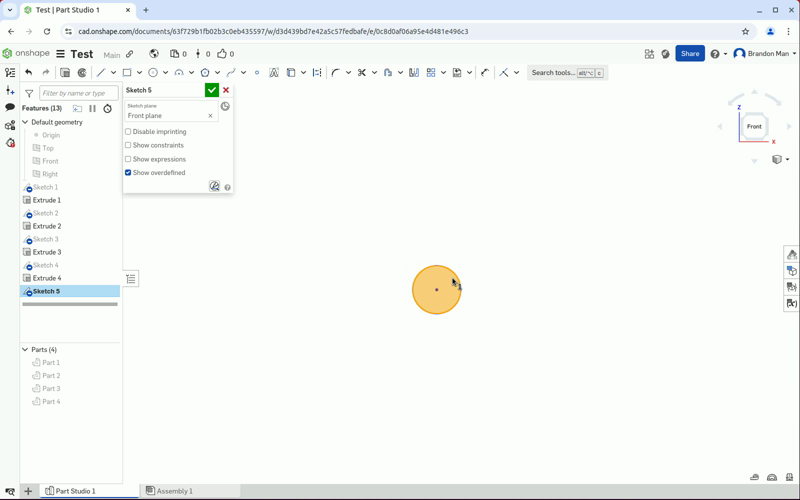
scroll(-6)
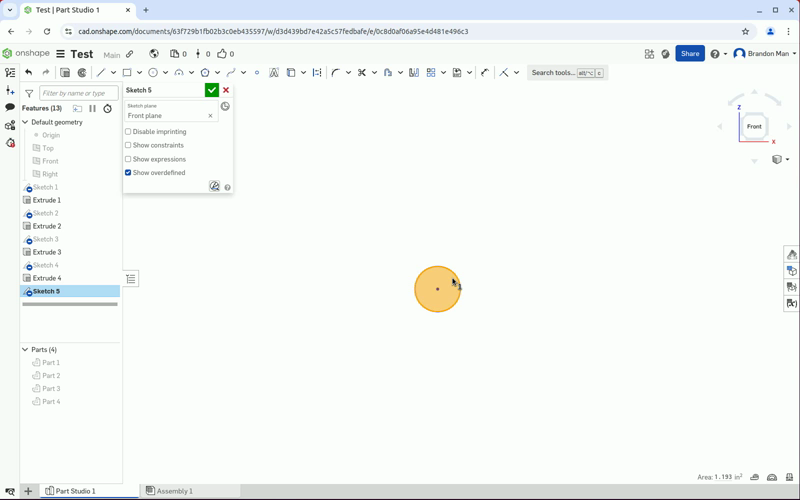
scroll(-6)
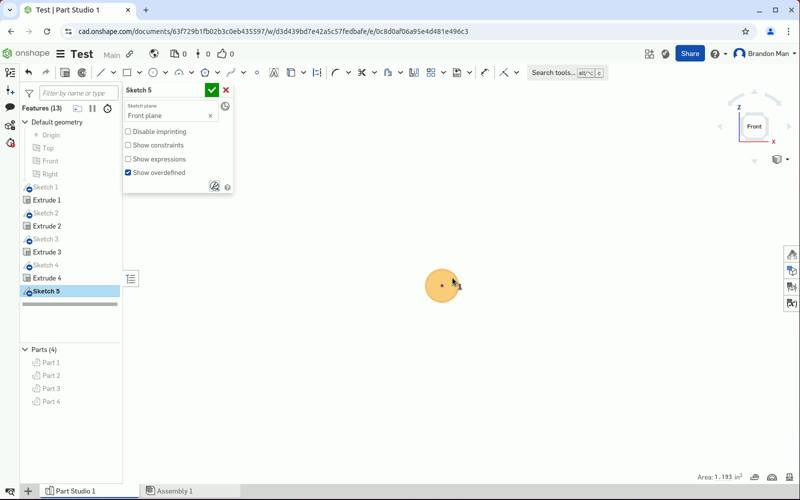
scroll(-6)
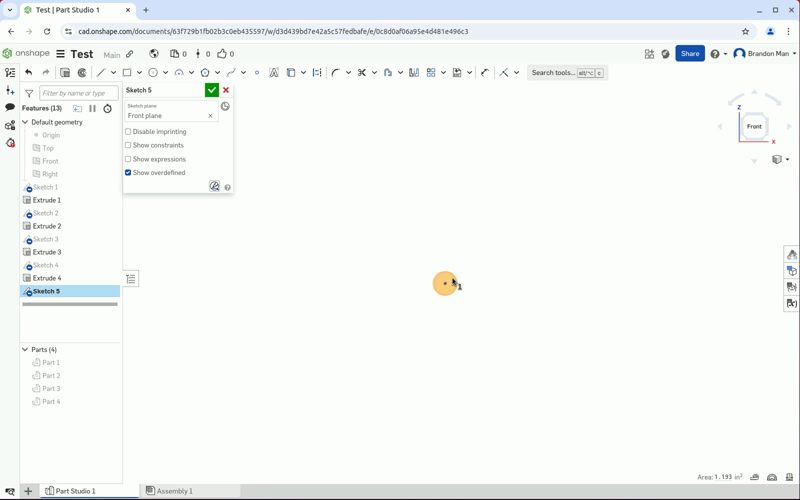
scroll(-6)
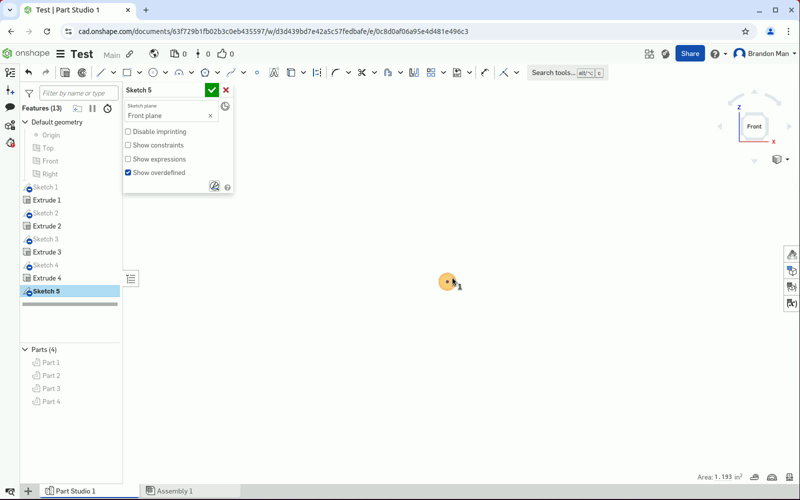
scroll(-6)
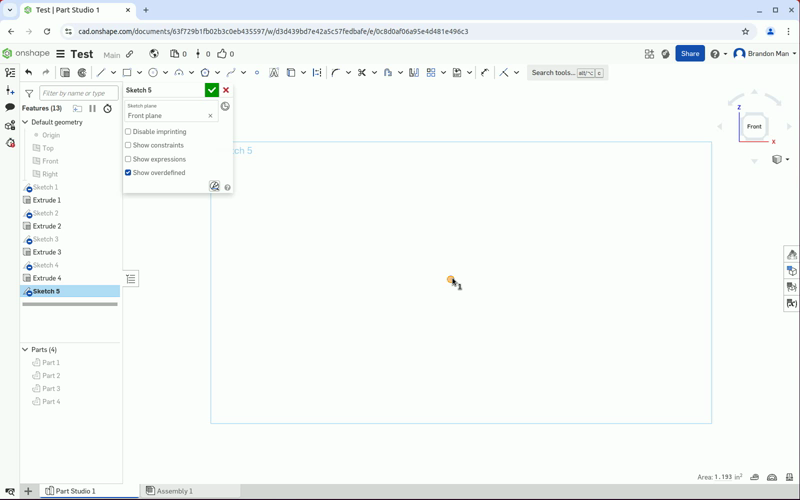
mouse_move(73, 352)
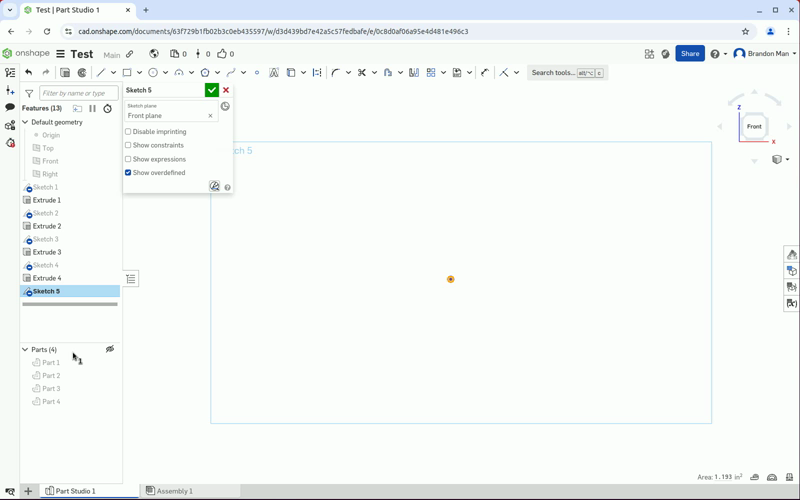
key(shift+y)
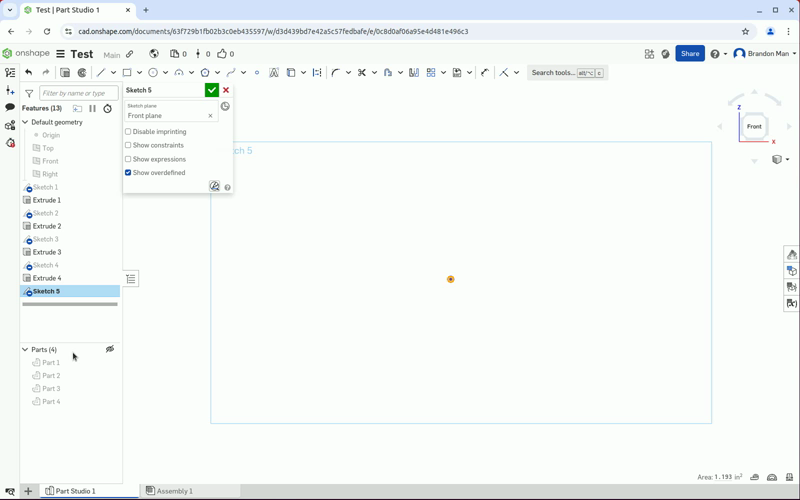
key(shift+e)
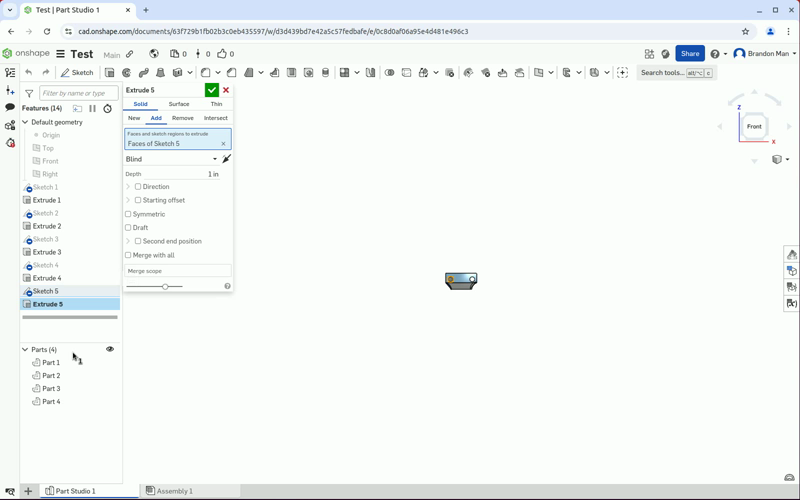
mouse_move(143, 106)
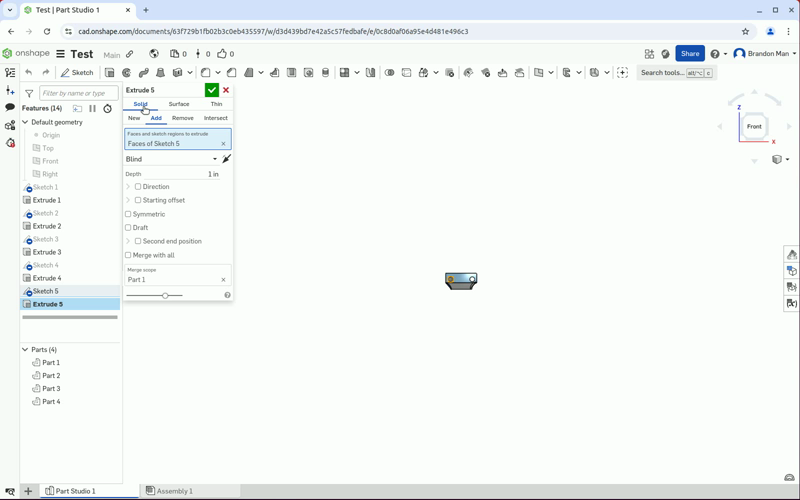
click(143, 106)
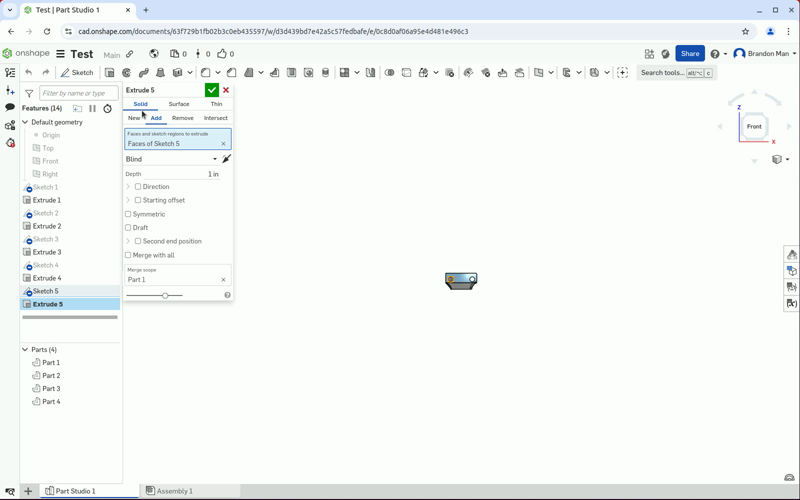
mouse_move(137, 120)
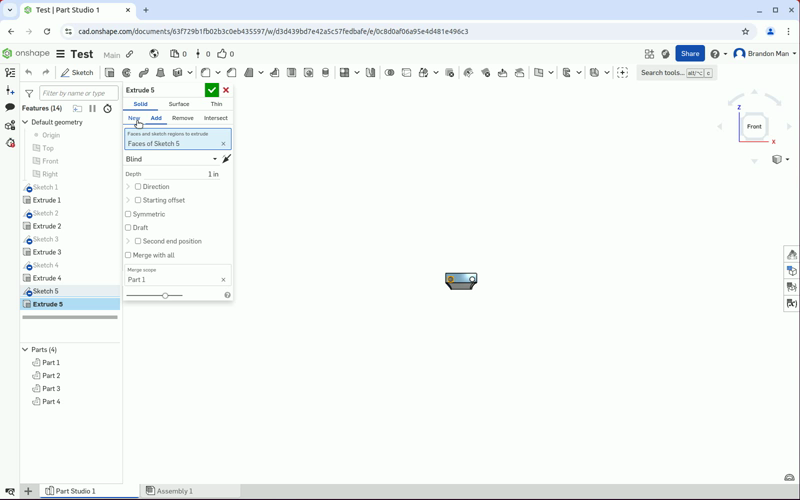
click(137, 120)
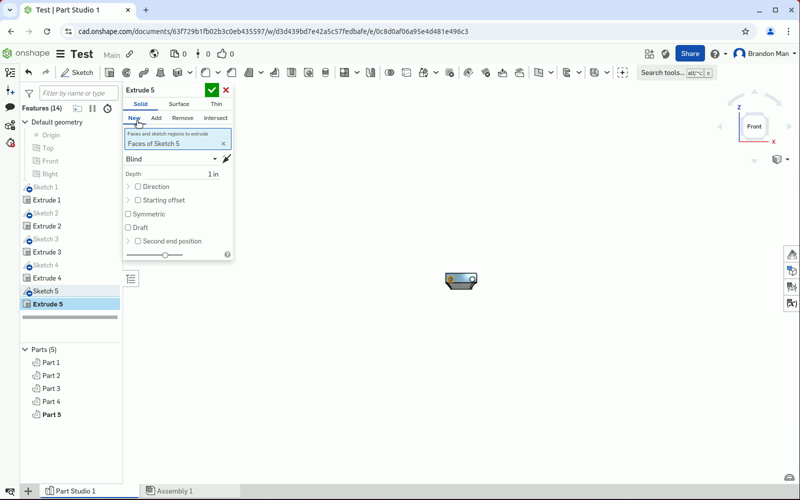
key(tab, 4)
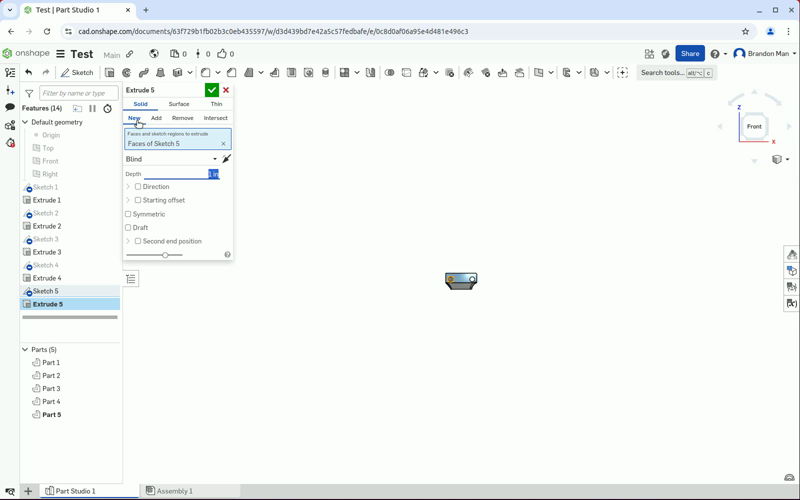
text(-0.722)
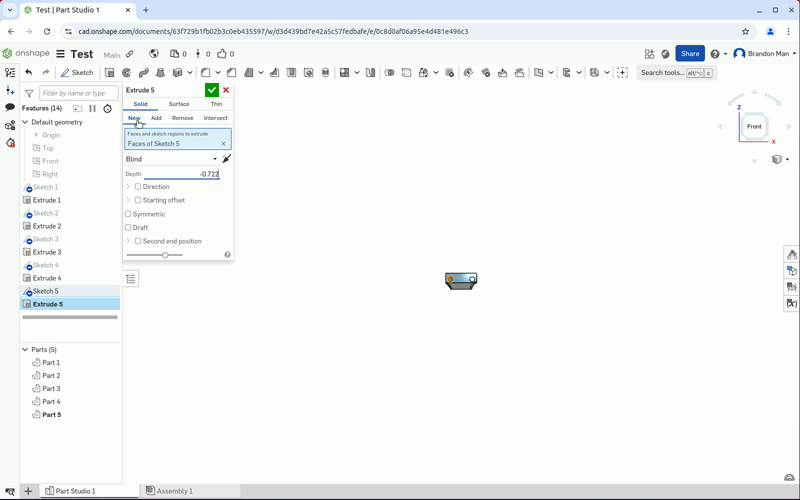
key(enter)
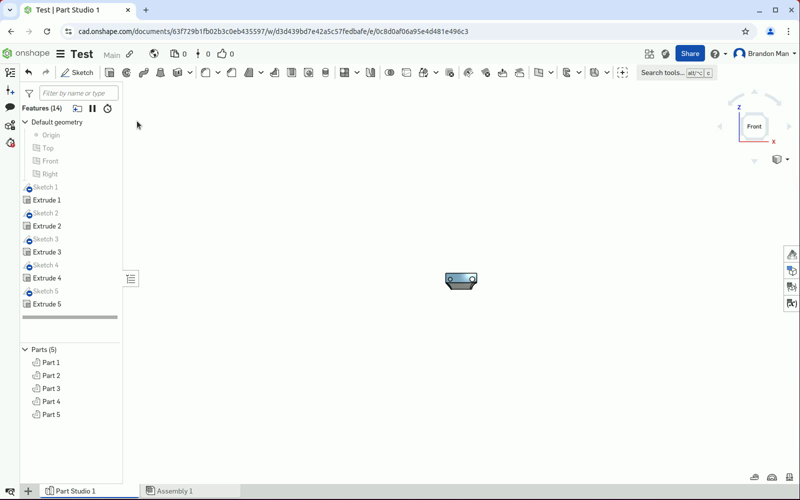
key(shift+h)
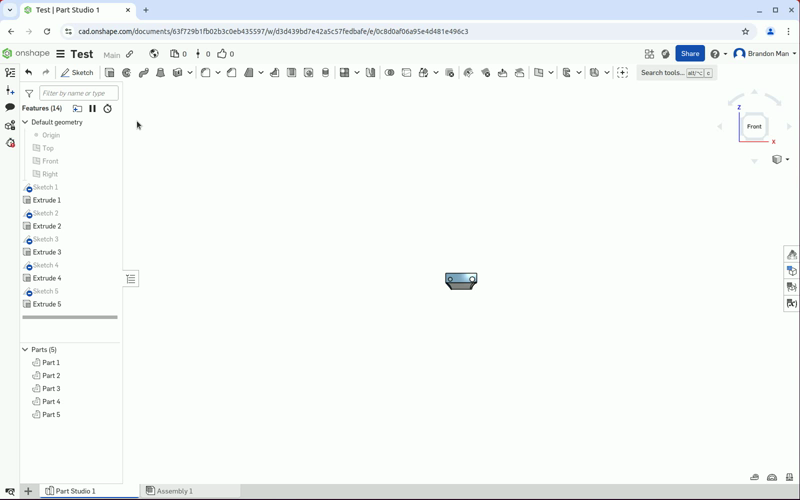
key(shift+h)
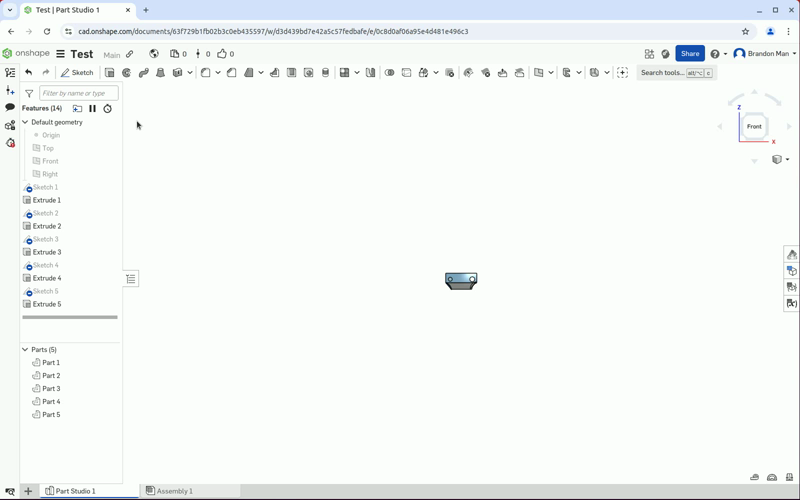
mouse_move(73, 189)
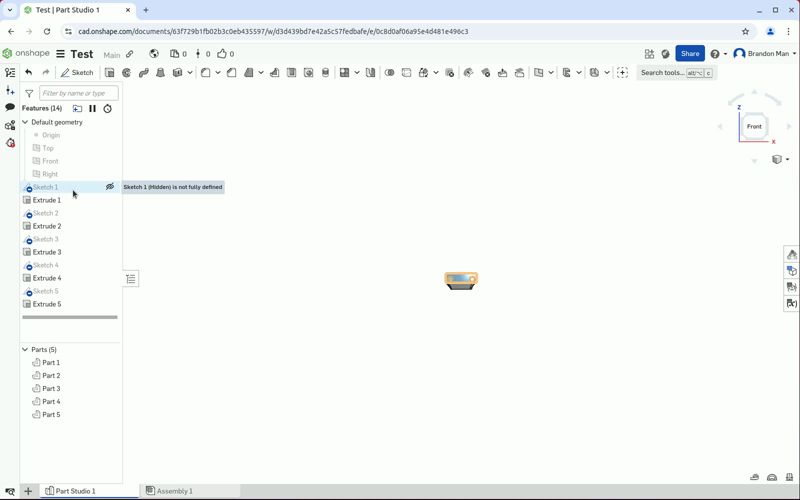
click(73, 189)
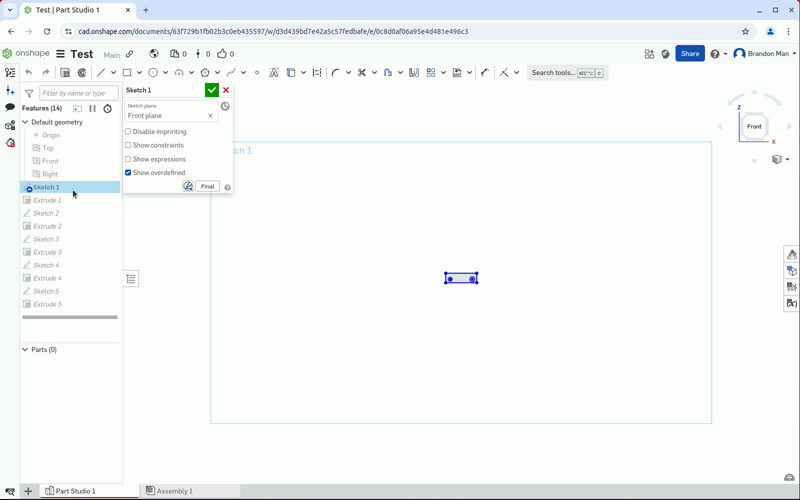
mouse_move(229, 92)
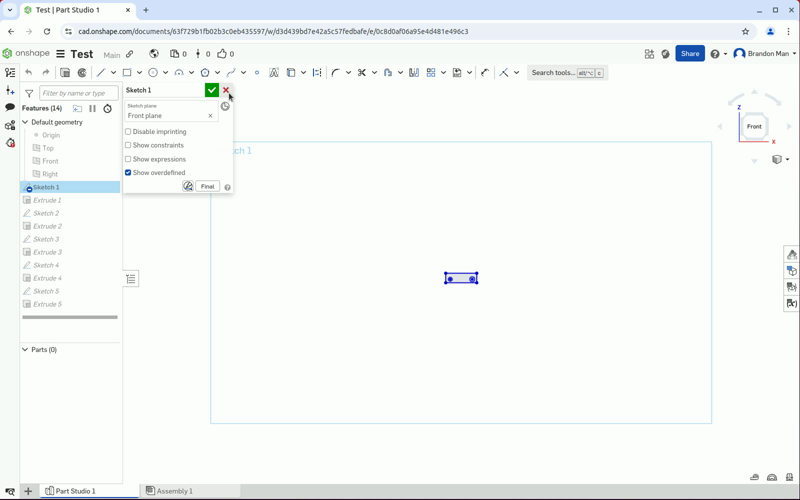
click(229, 92)
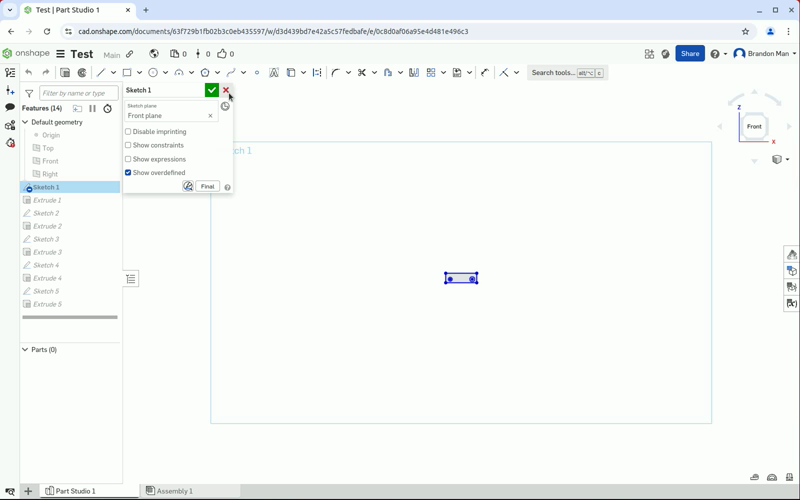
key(shift+s)
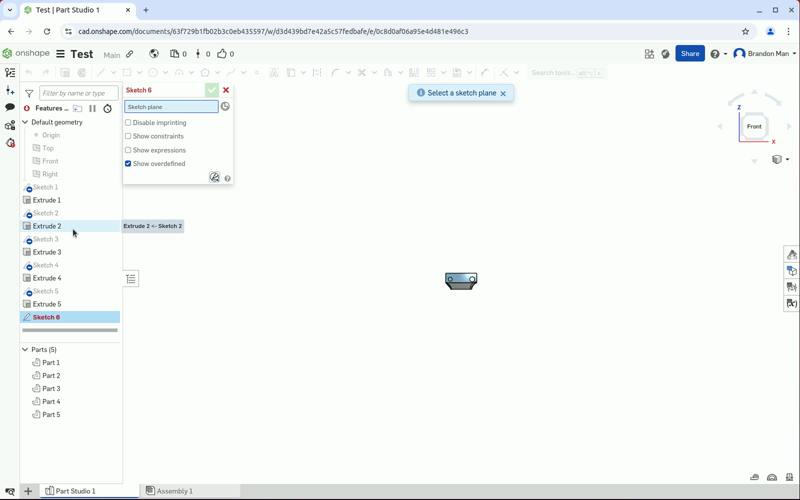
scroll(3)
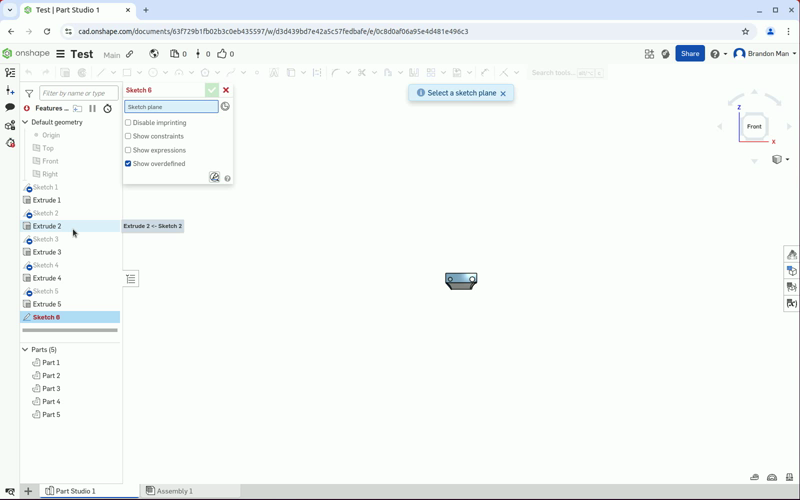
mouse_move(73, 163)
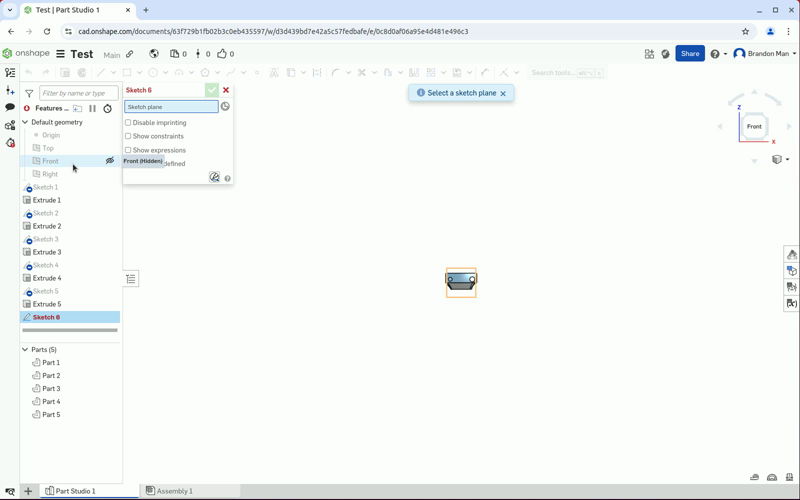
click(73, 163)
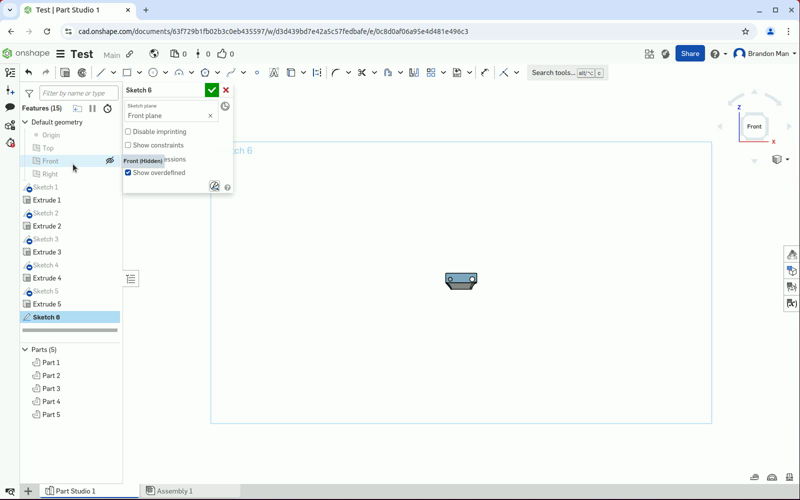
mouse_move(73, 352)
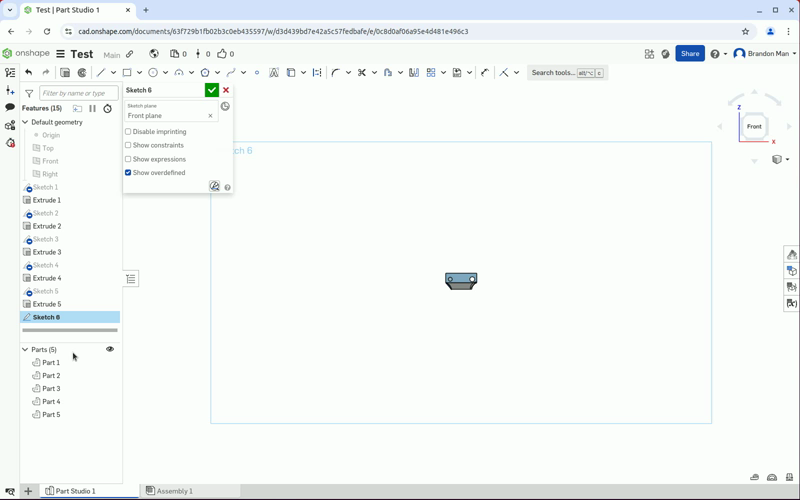
key(y)
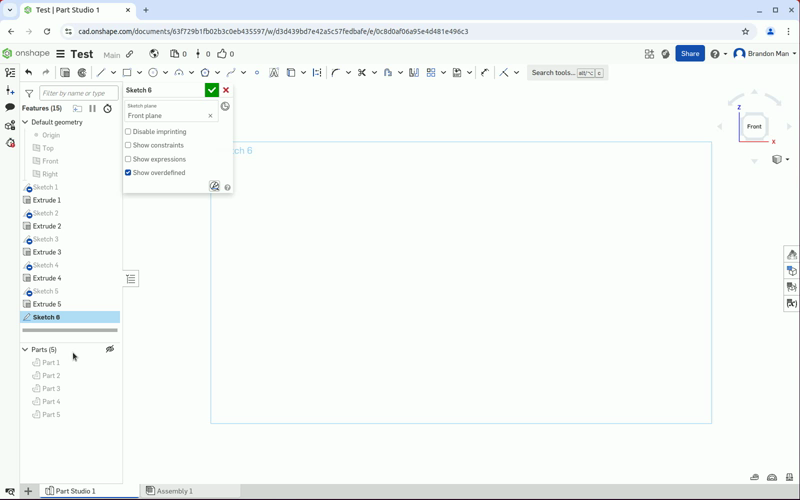
key(c)
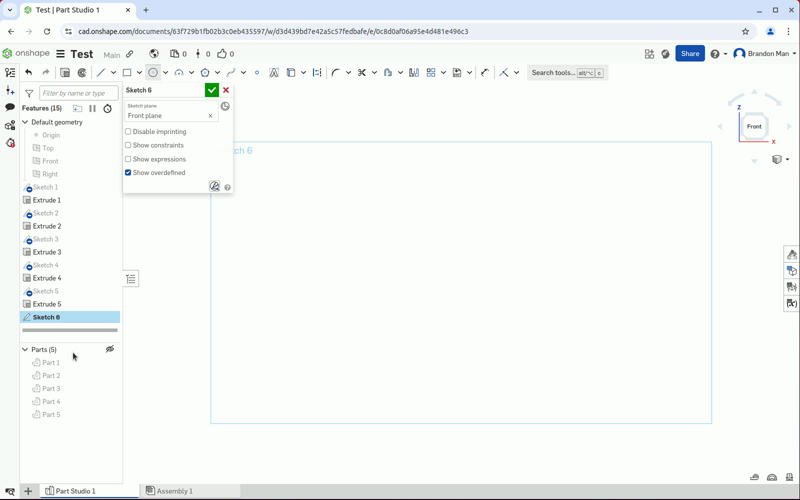
key_down(shift)
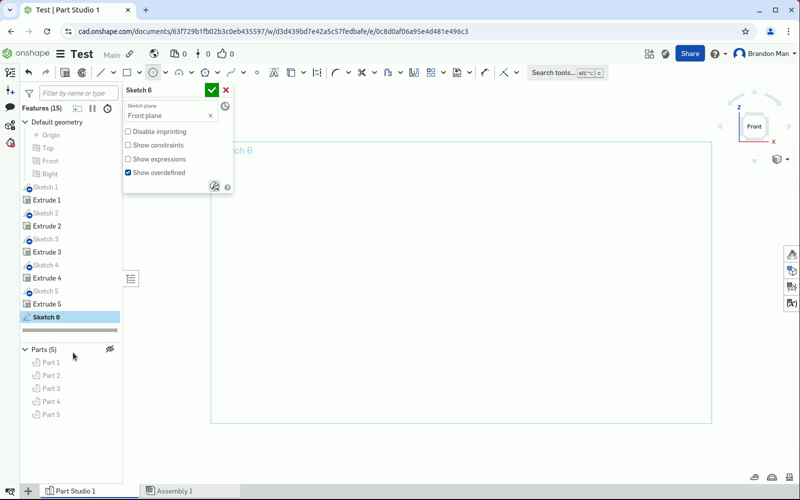
mouse_move(471, 279)
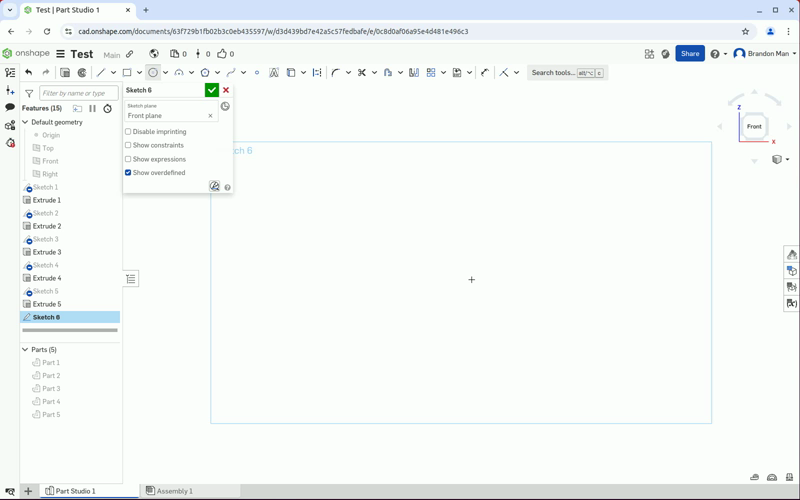
click(471, 279)
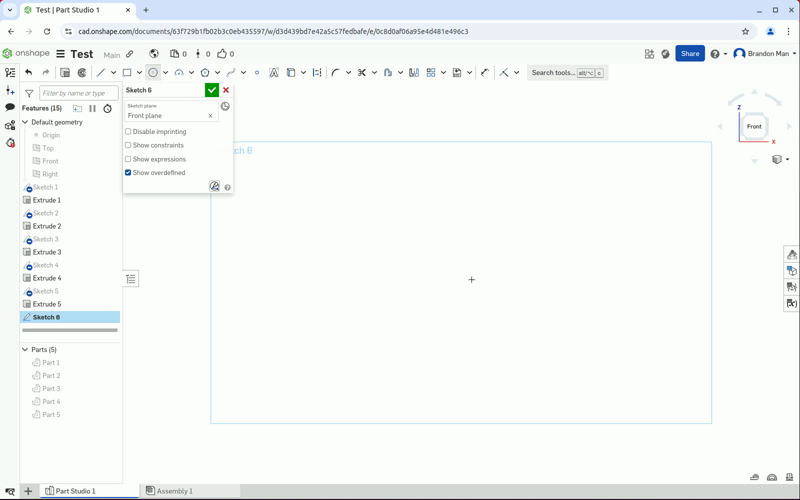
key_up(shift)
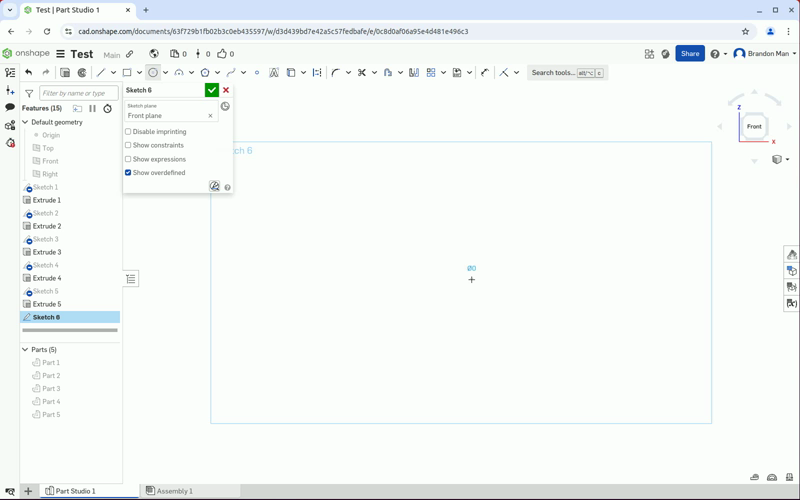
mouse_move(474, 279)
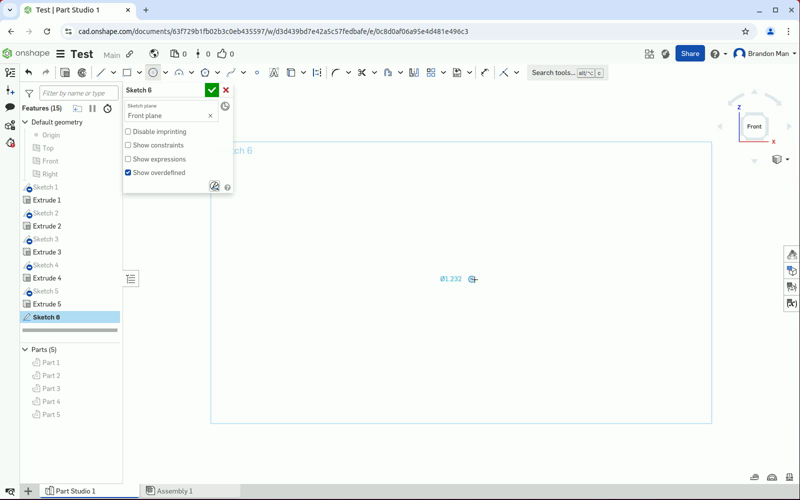
click(474, 279)
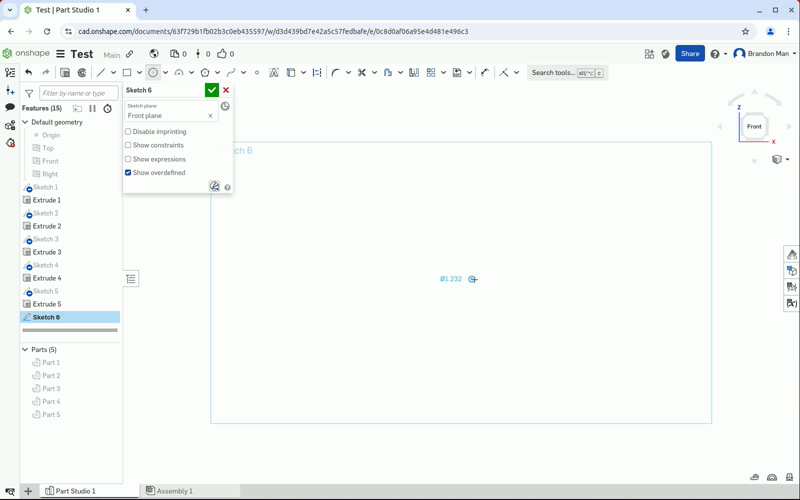
key(esc)
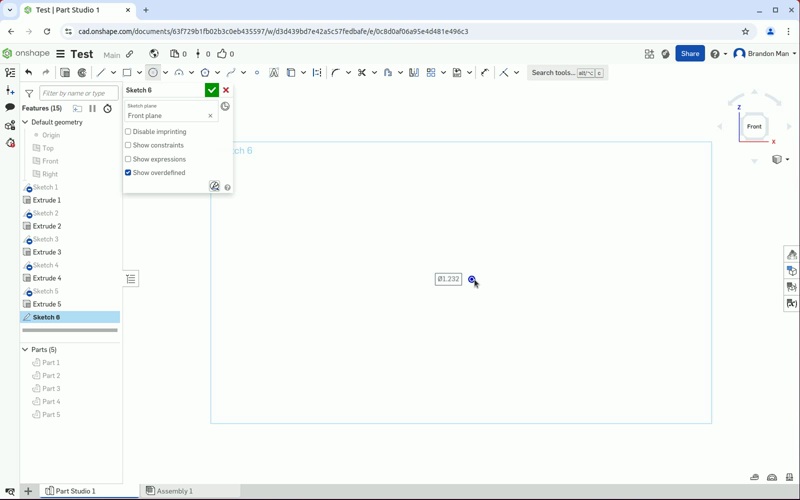
mouse_move(469, 279)
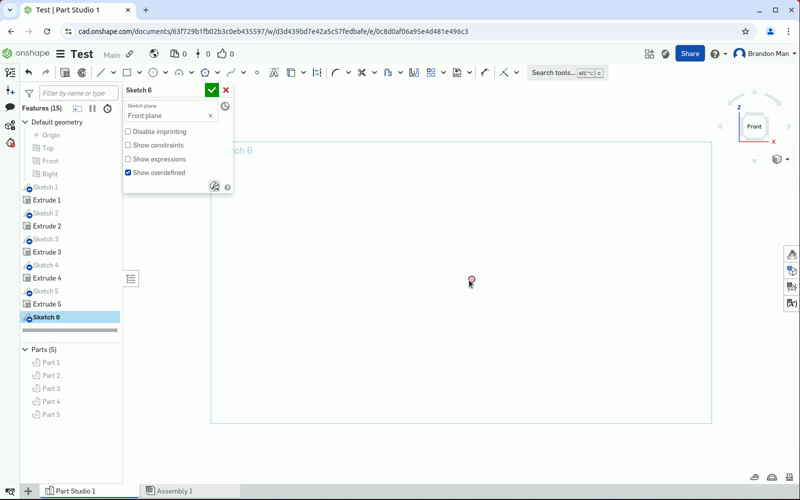
scroll(6)
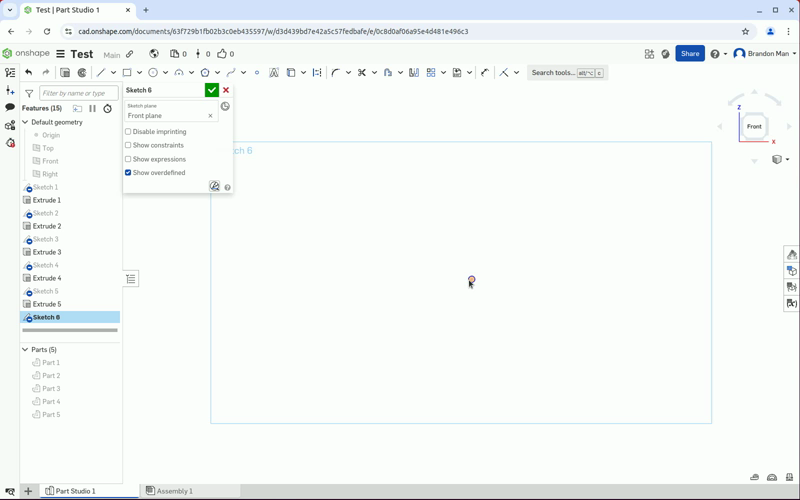
scroll(6)
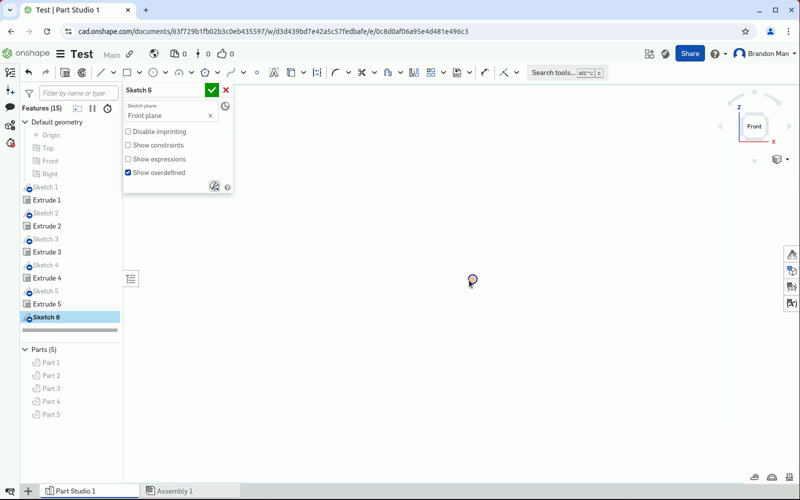
scroll(6)
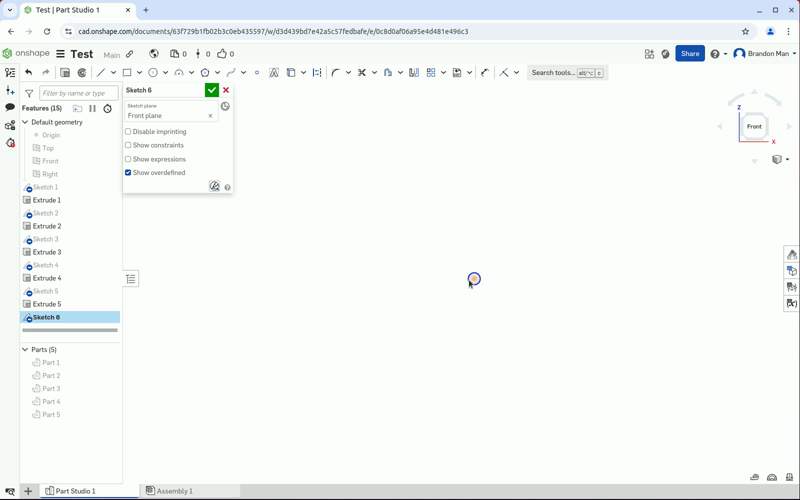
scroll(6)
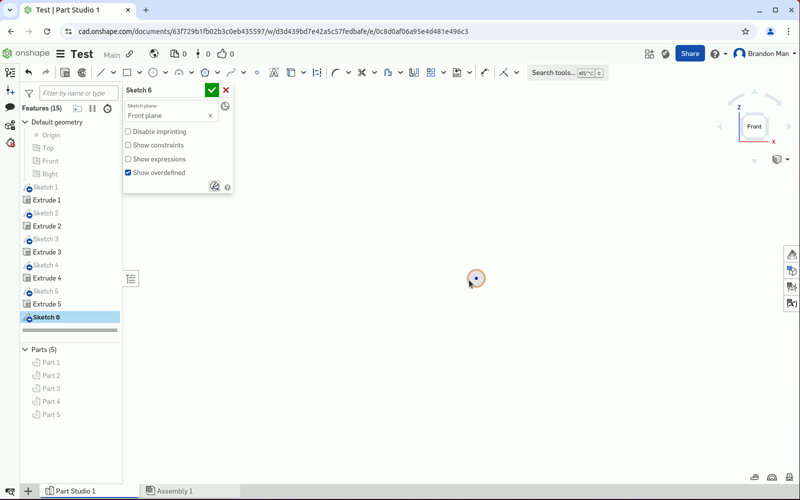
scroll(6)
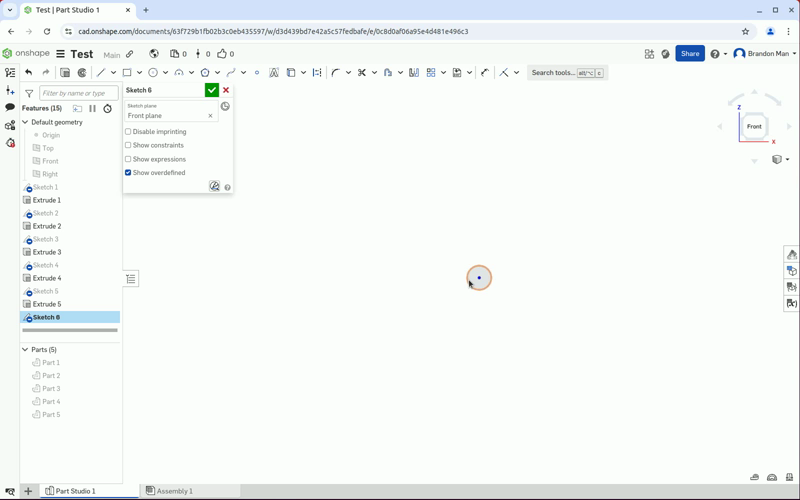
scroll(6)
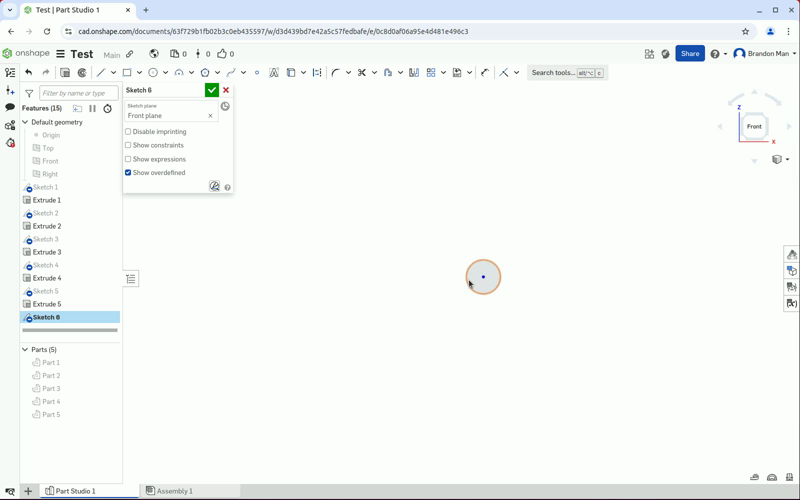
scroll(6)
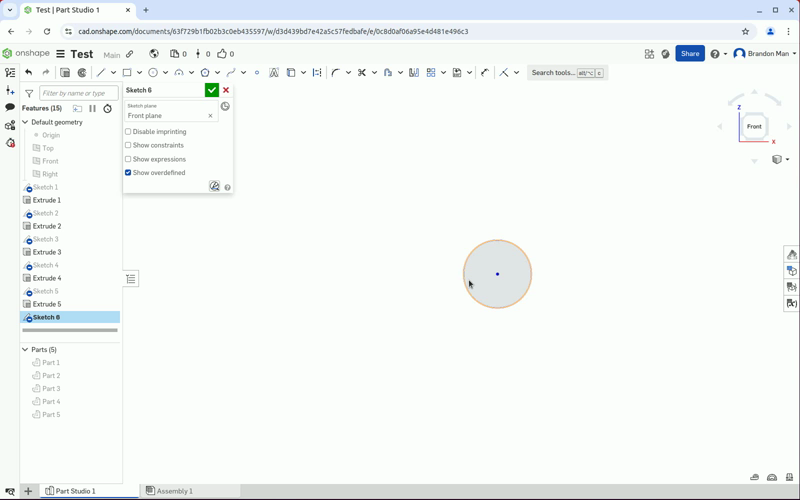
click(469, 279)
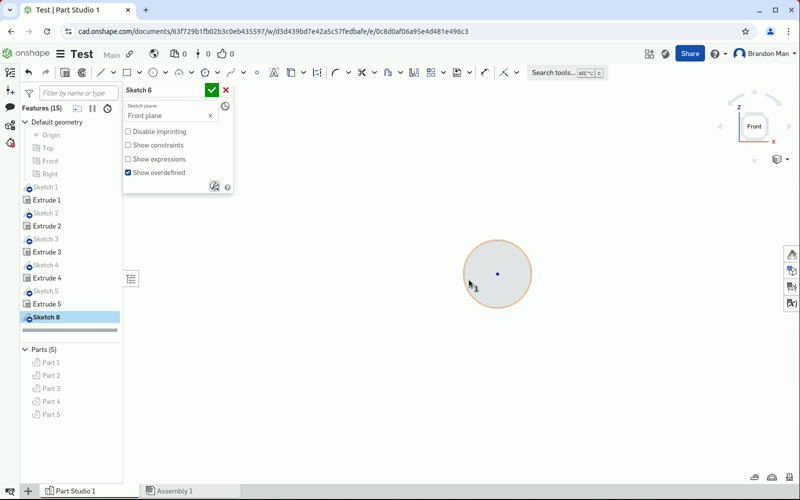
scroll(-6)
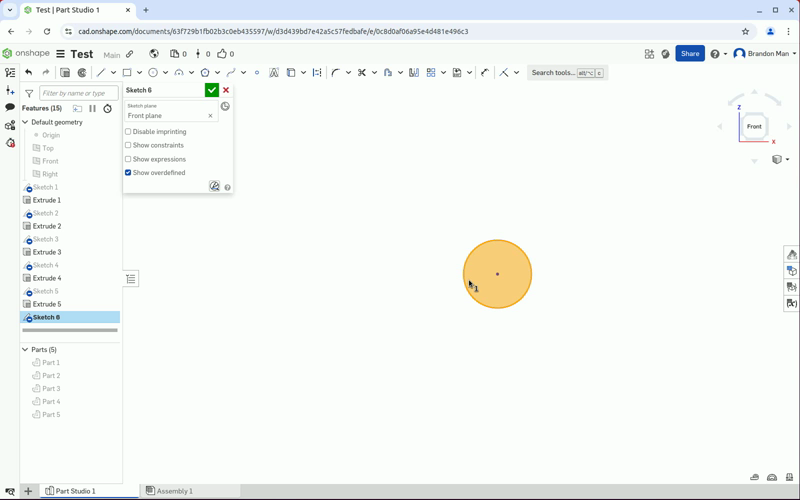
scroll(-6)
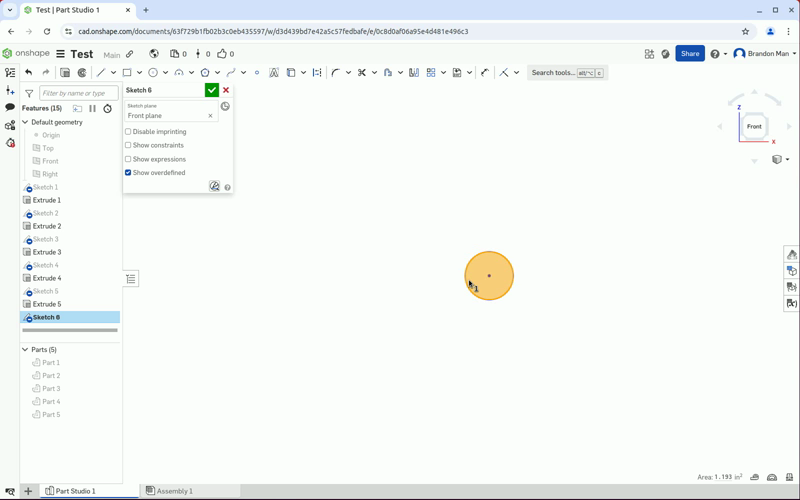
scroll(-6)
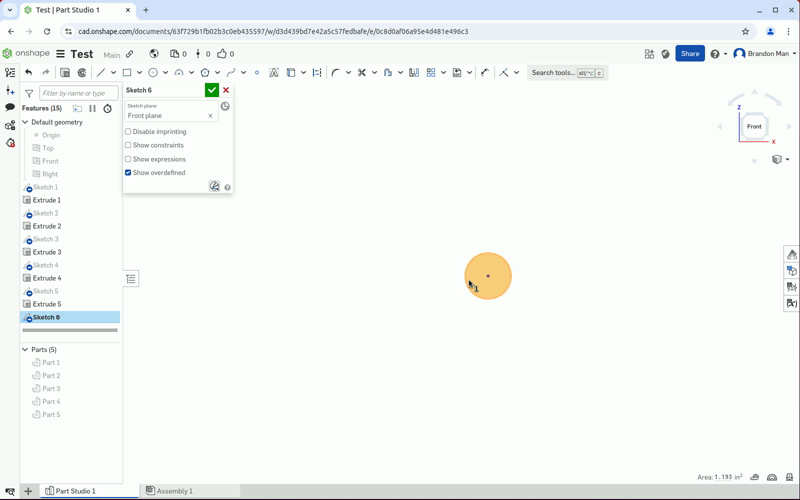
scroll(-6)
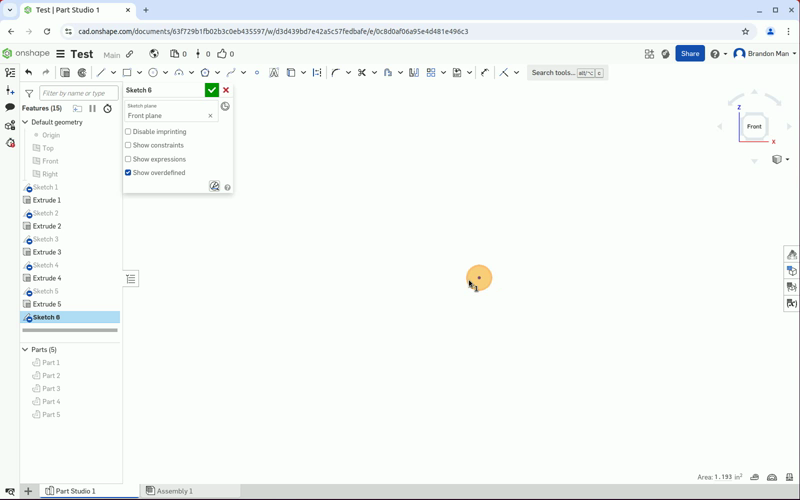
scroll(-6)
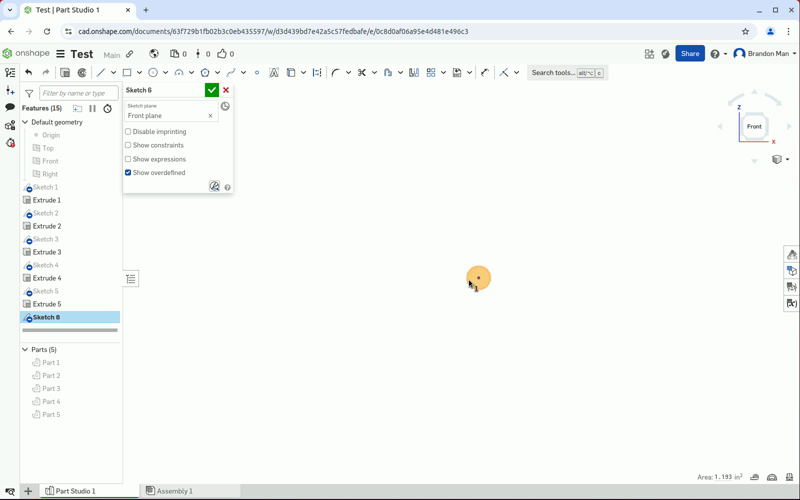
scroll(-6)
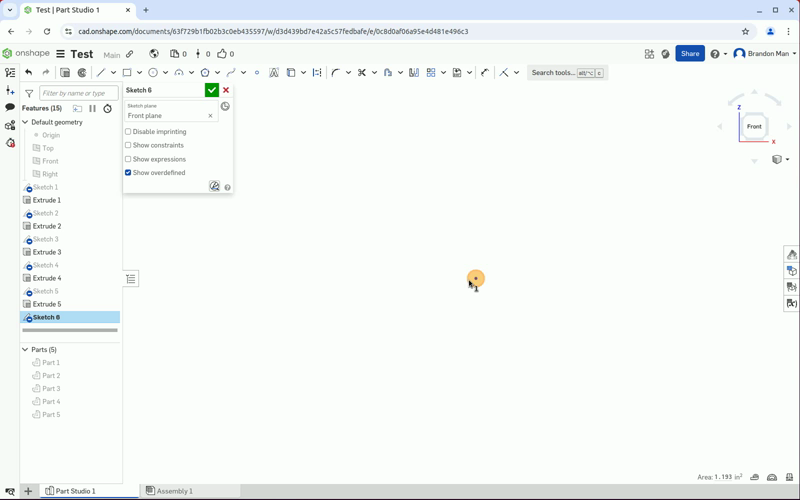
scroll(-6)
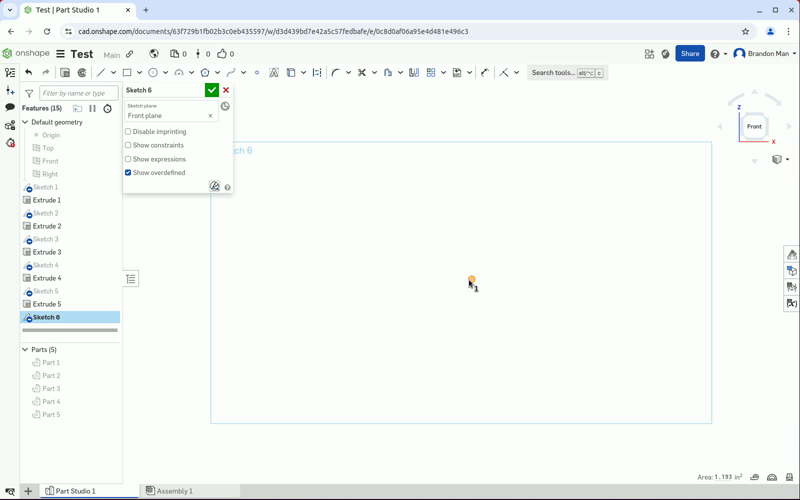
mouse_move(73, 352)
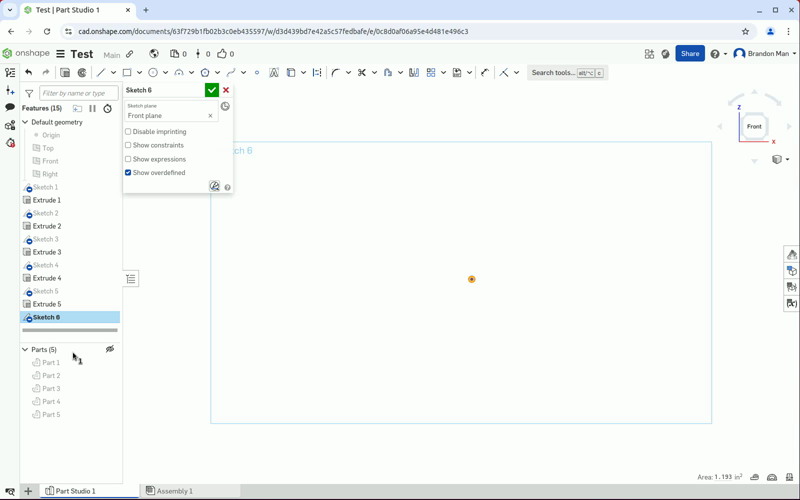
key(shift+y)
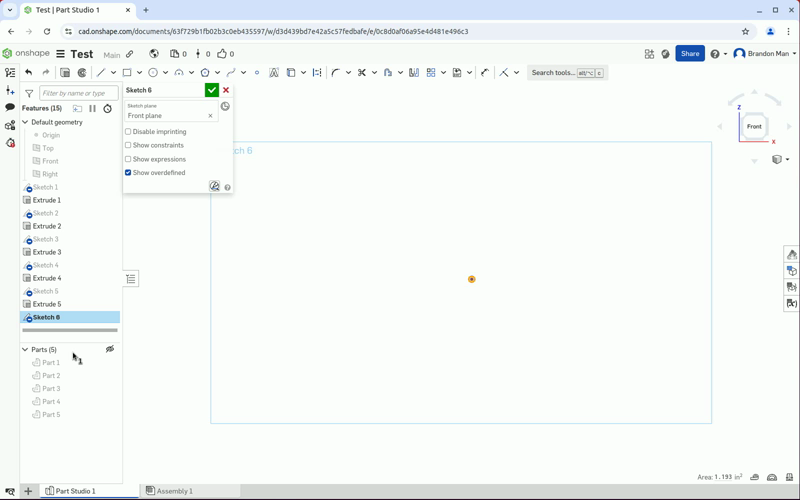
key(shift+e)
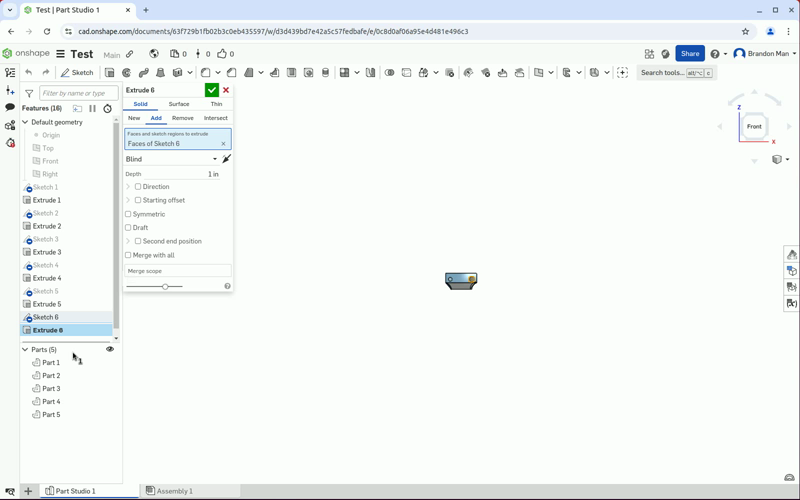
mouse_move(143, 106)
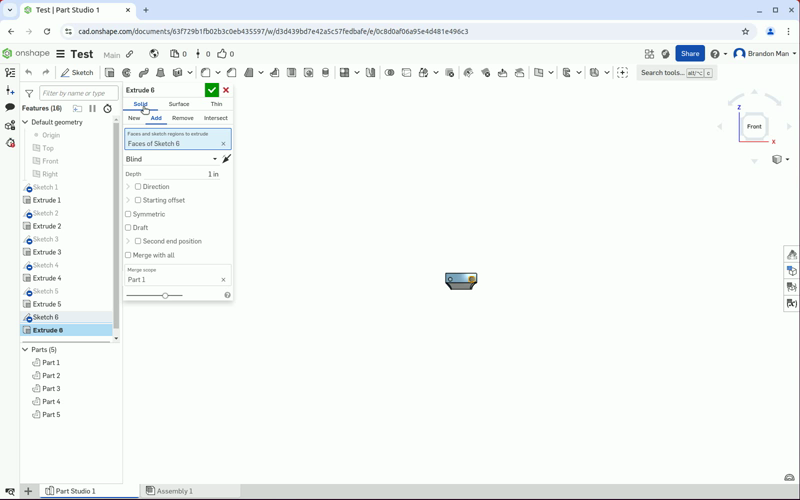
click(143, 106)
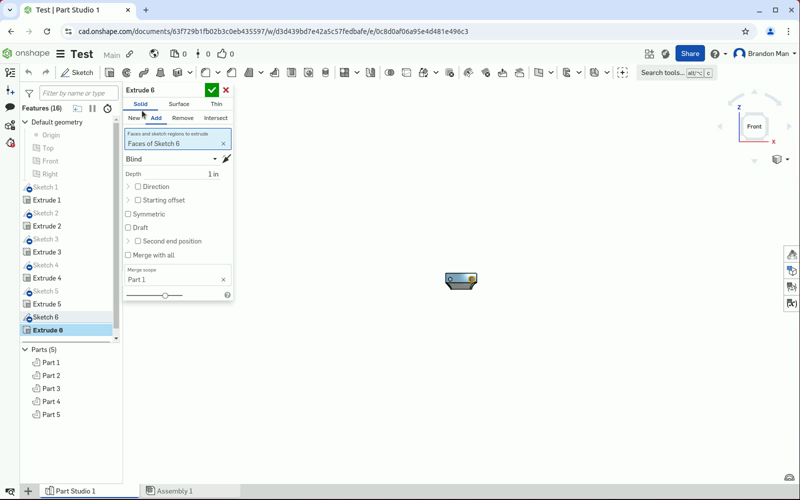
mouse_move(137, 120)
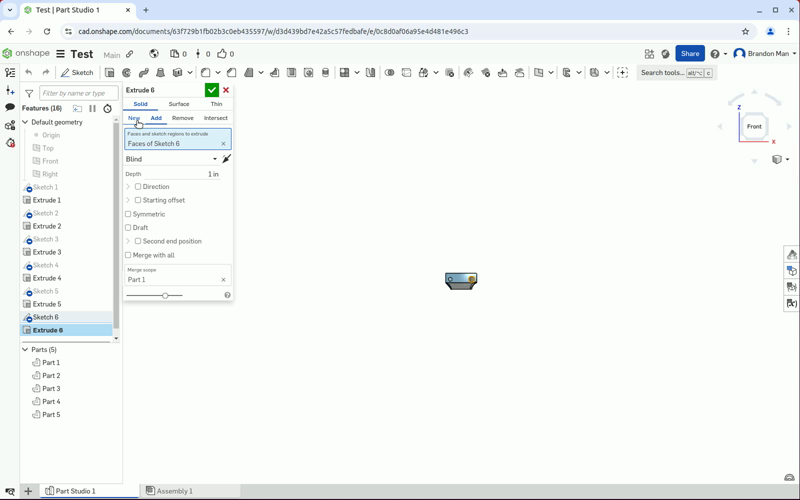
click(137, 120)
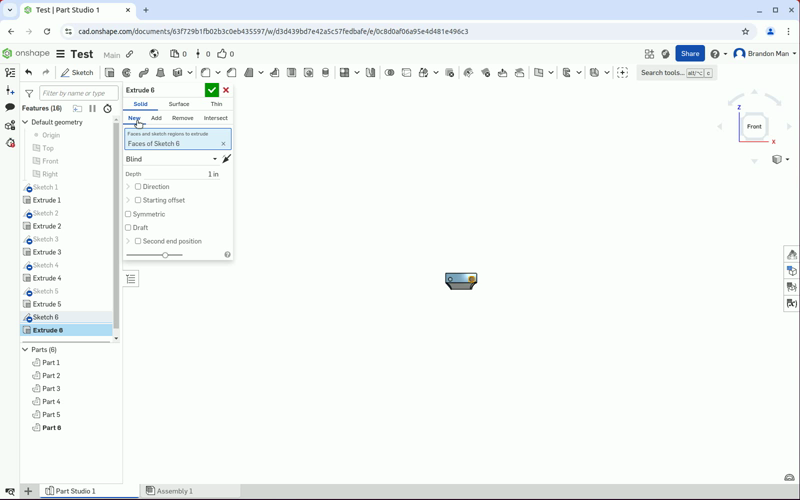
key(tab, 4)
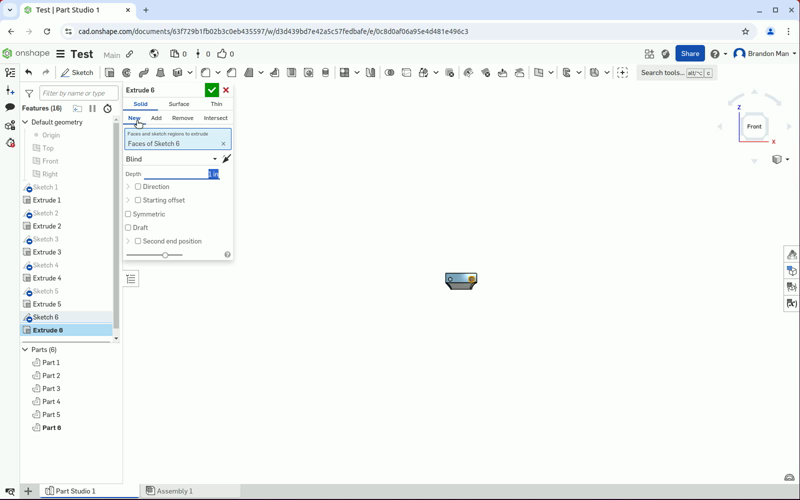
text(-0.722)
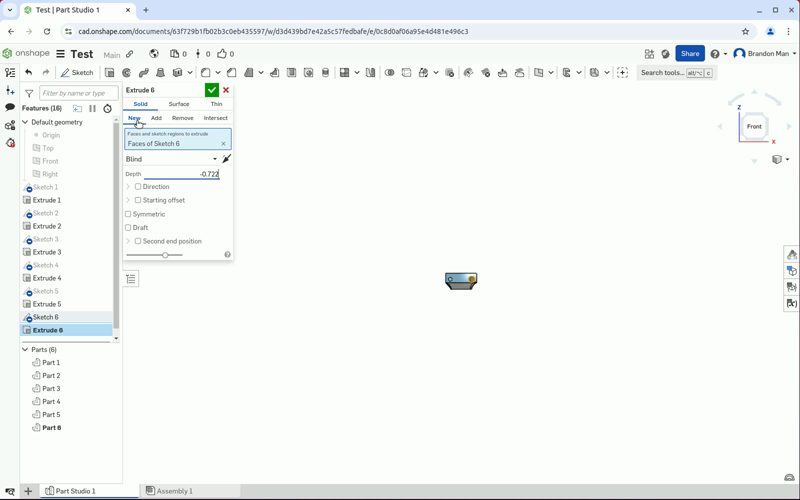
key(enter)
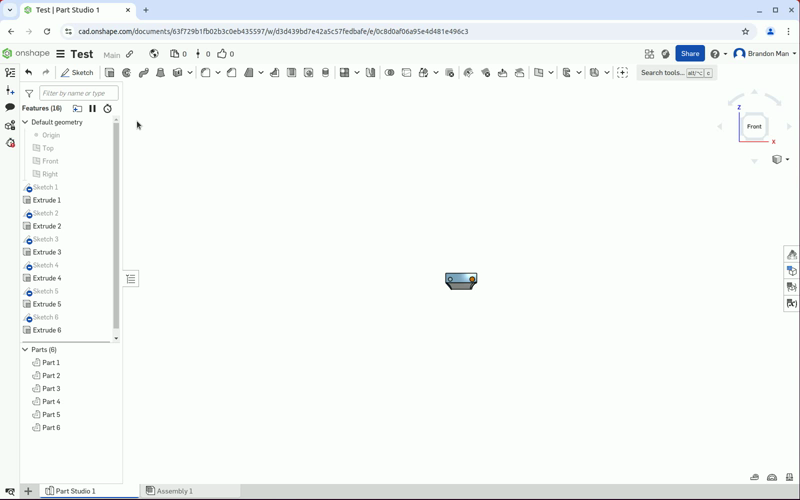
key(shift+h)
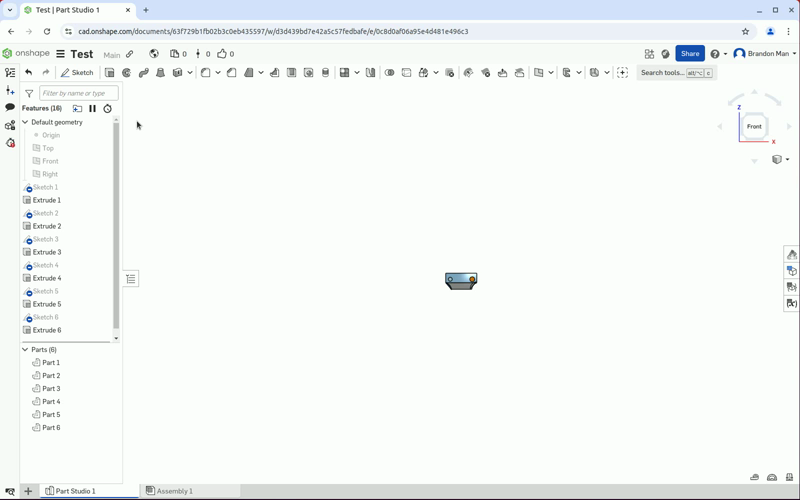
key(shift+h)
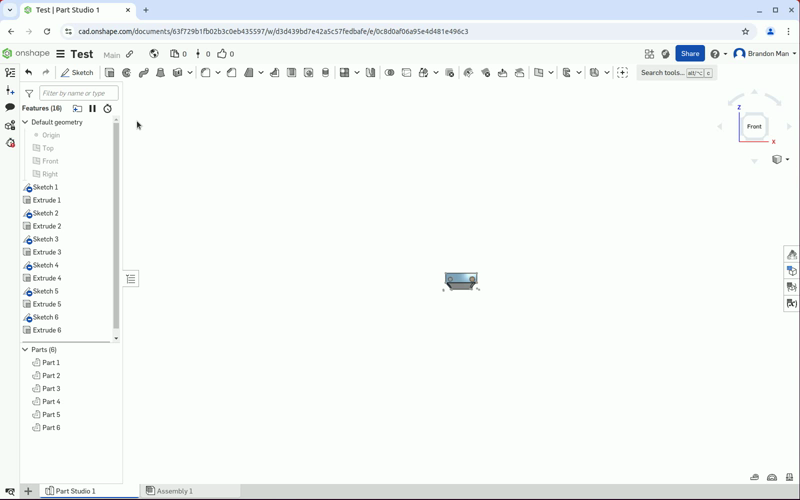
key(shift+7)
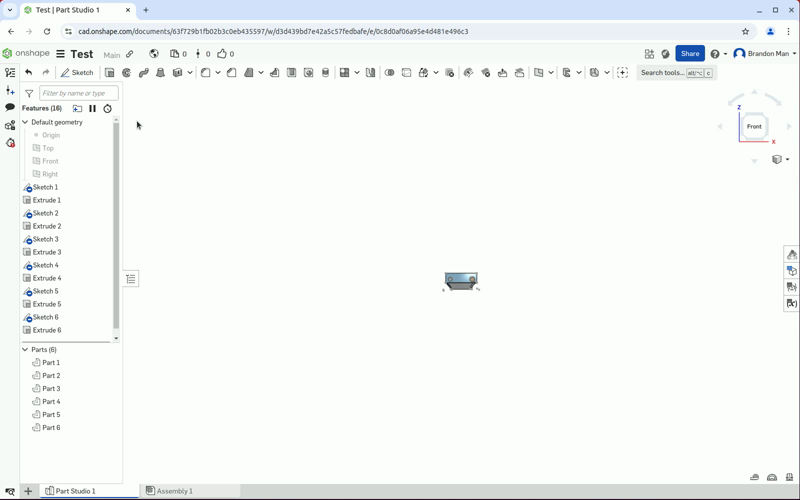
key(left, 2)
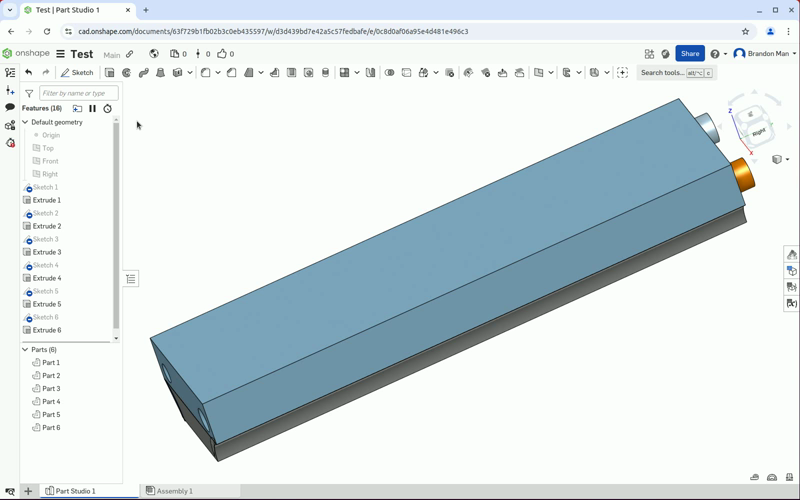
key(down, 2)
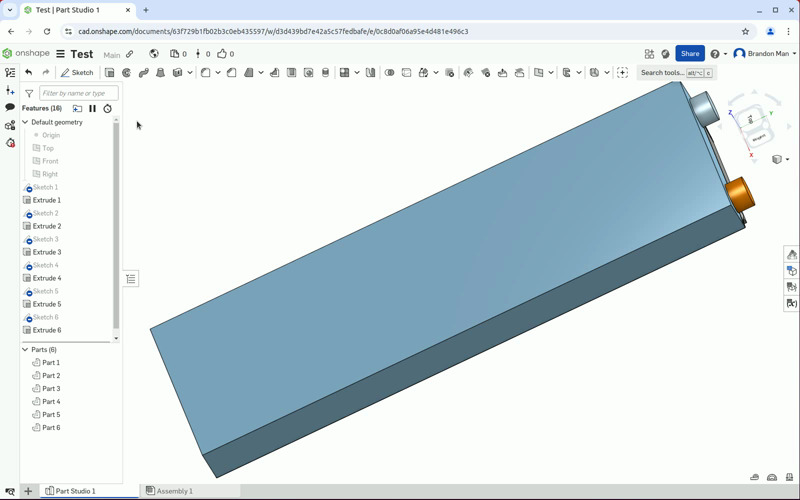
key(up, 2)
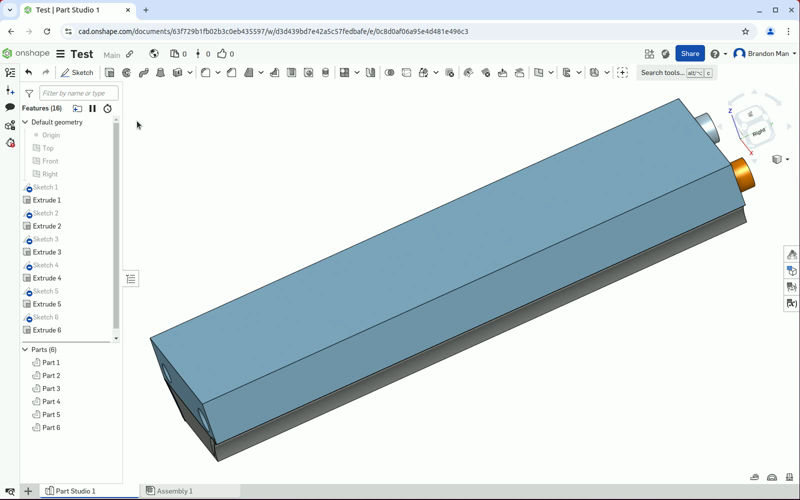
key(right, 2)
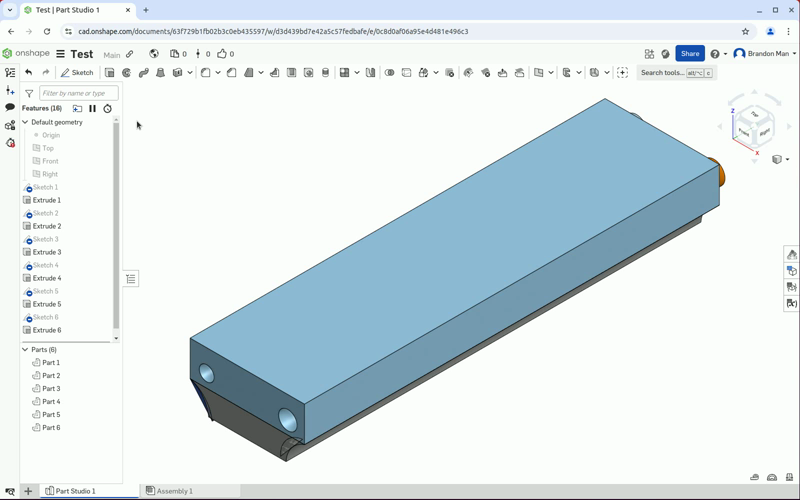
mouse_move(69, 189)
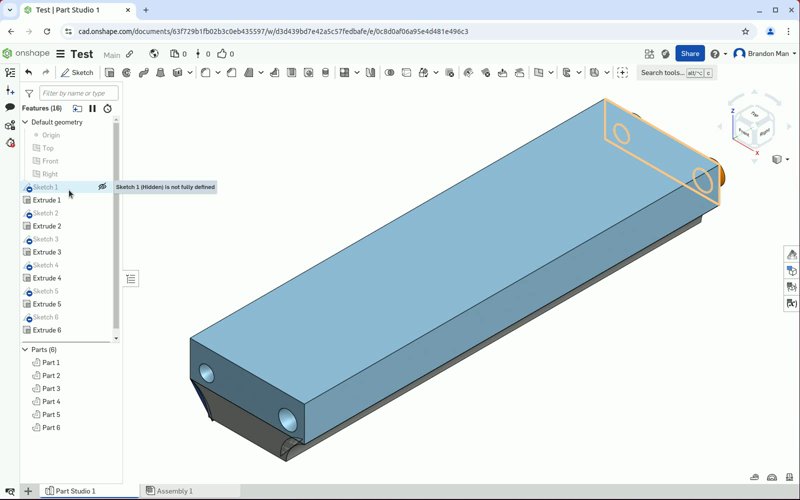
click(69, 189)